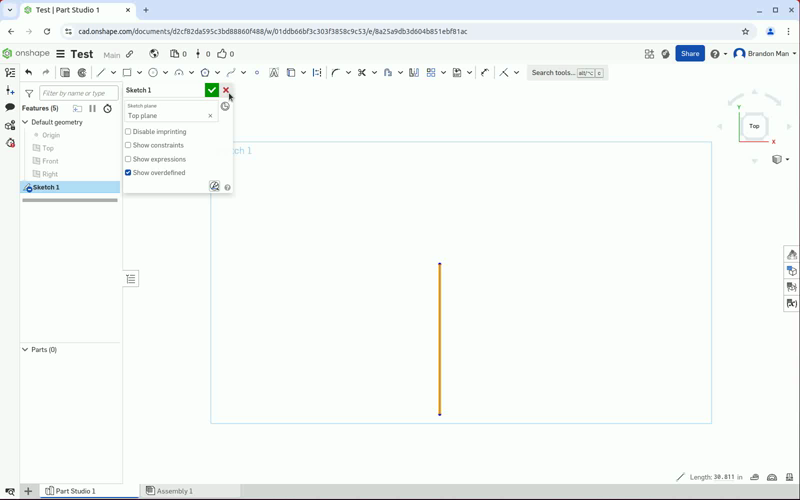
key(shift+h)
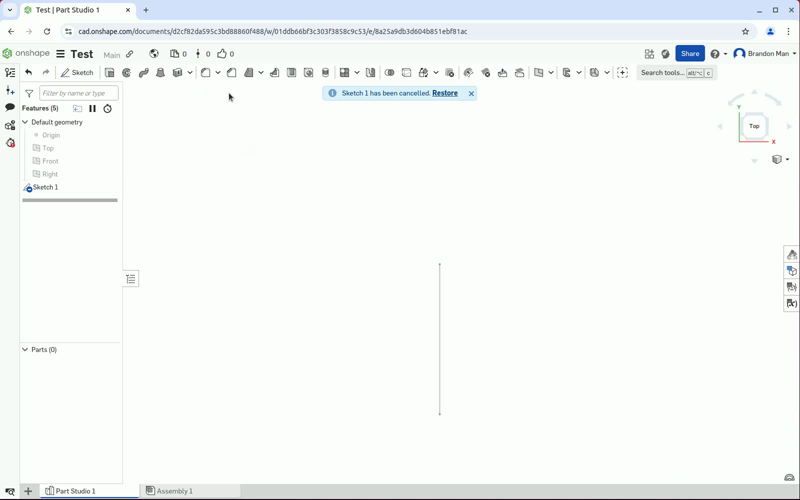
key(shift+s)
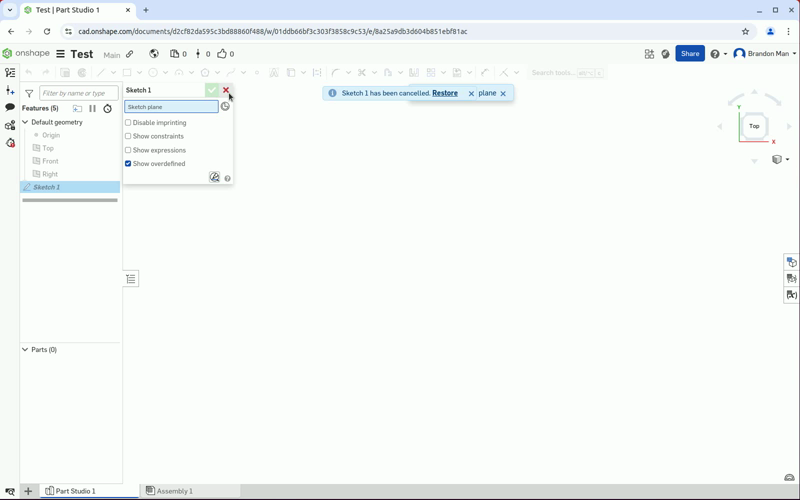
mouse_move(73, 150)
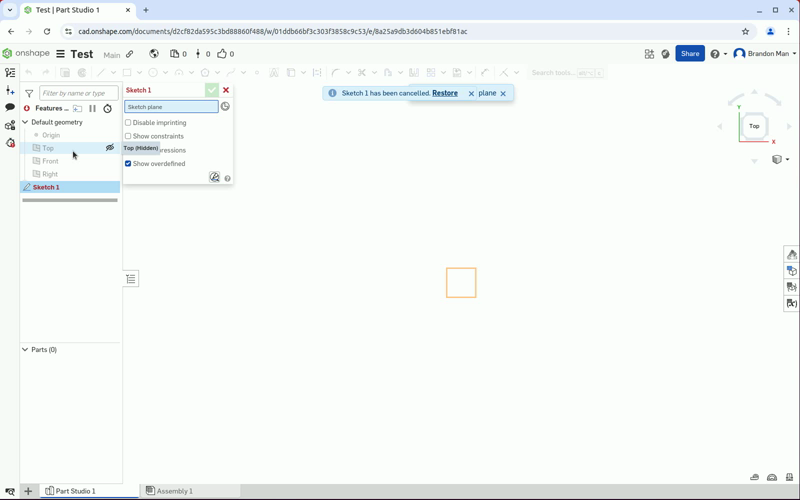
click(73, 150)
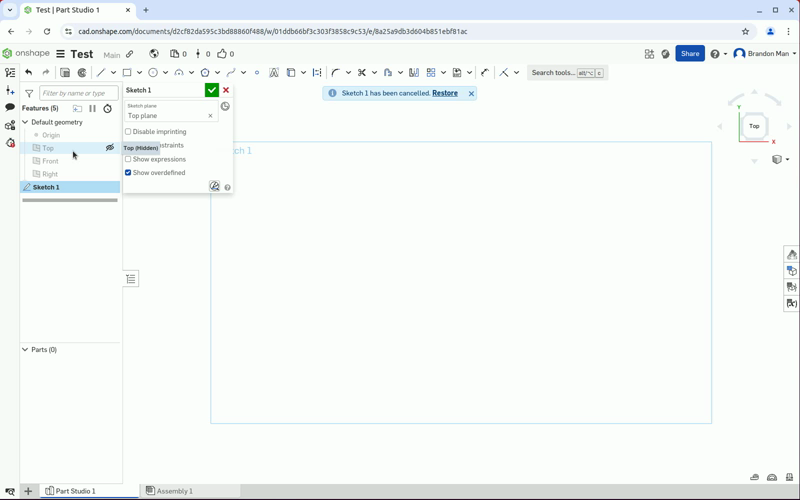
mouse_move(73, 352)
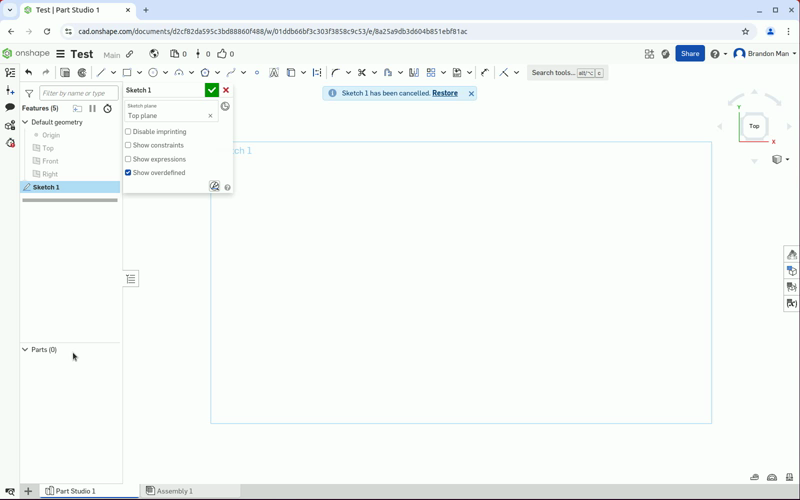
key(y)
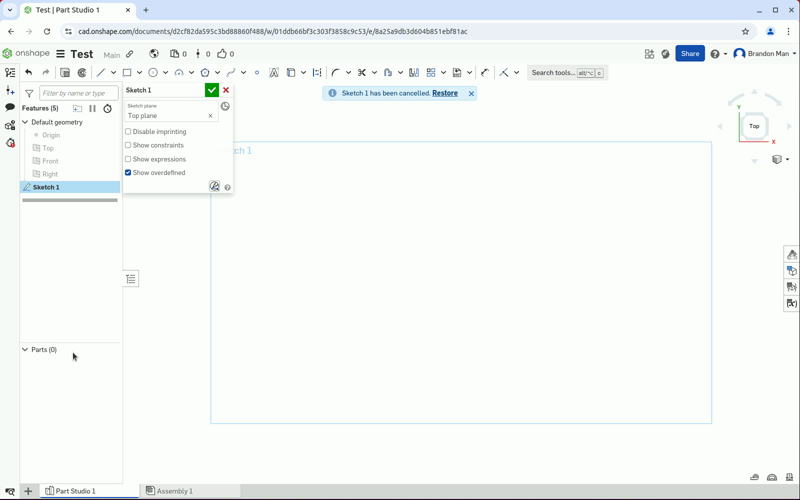
key(l)
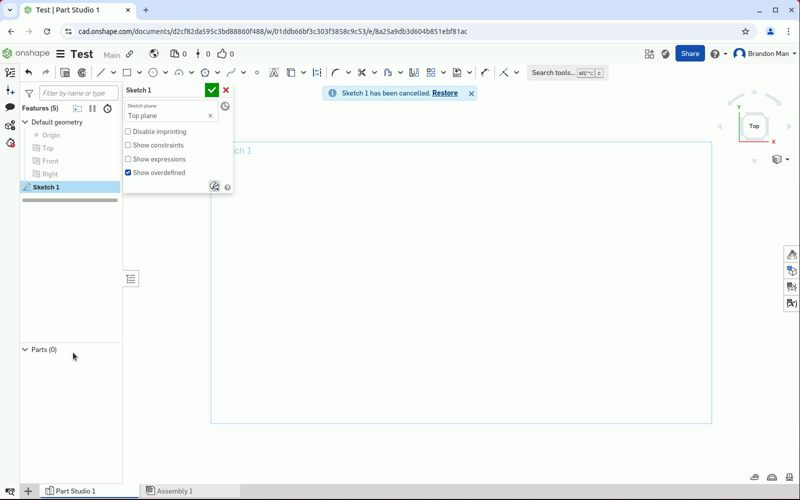
key_down(shift)
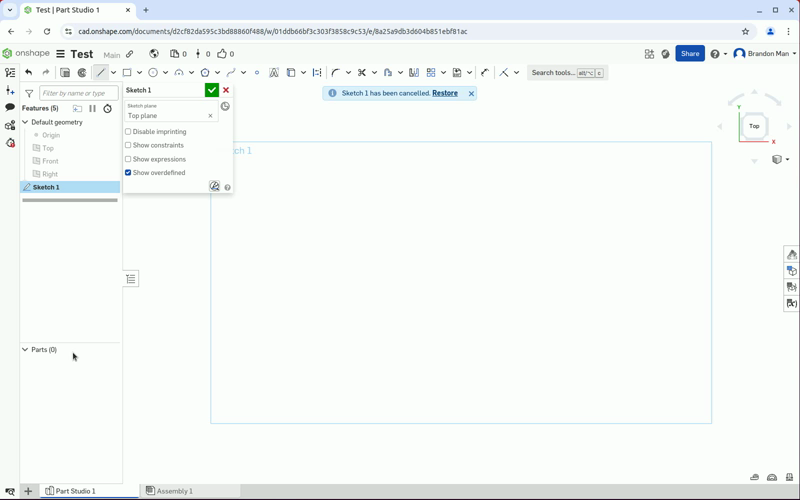
mouse_move(404, 322)
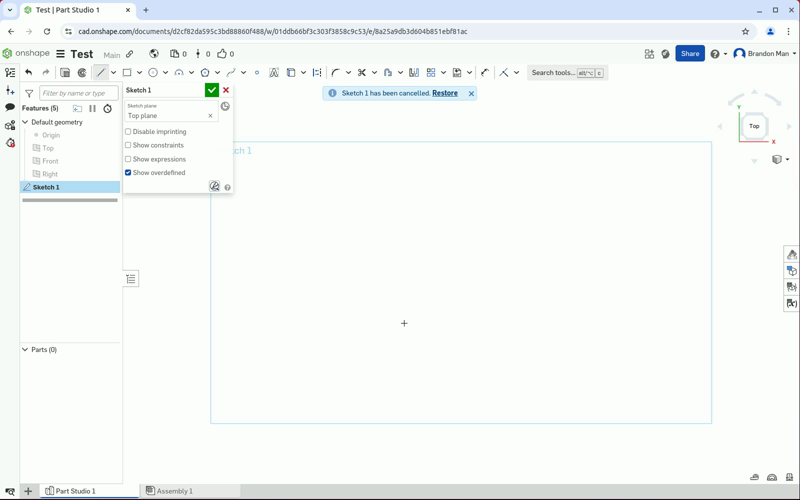
click(404, 322)
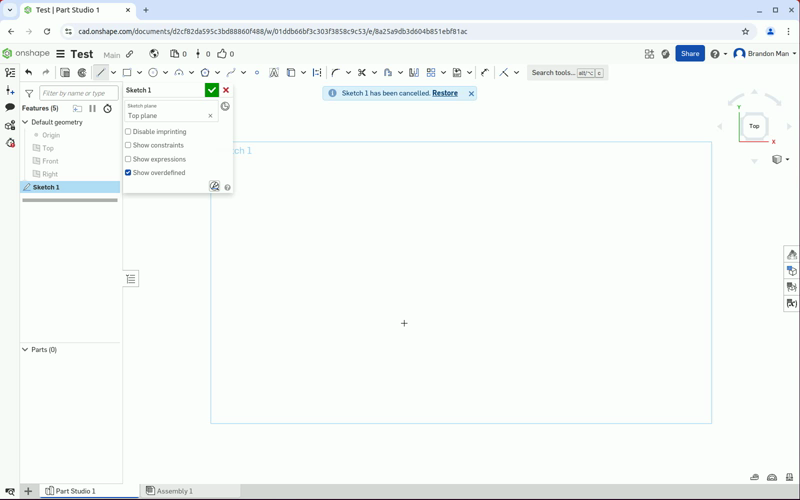
key_up(shift)
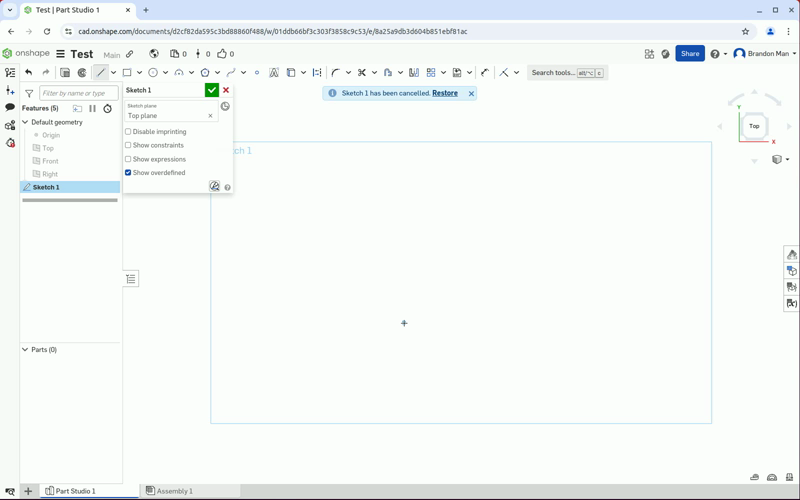
key_down(shift)
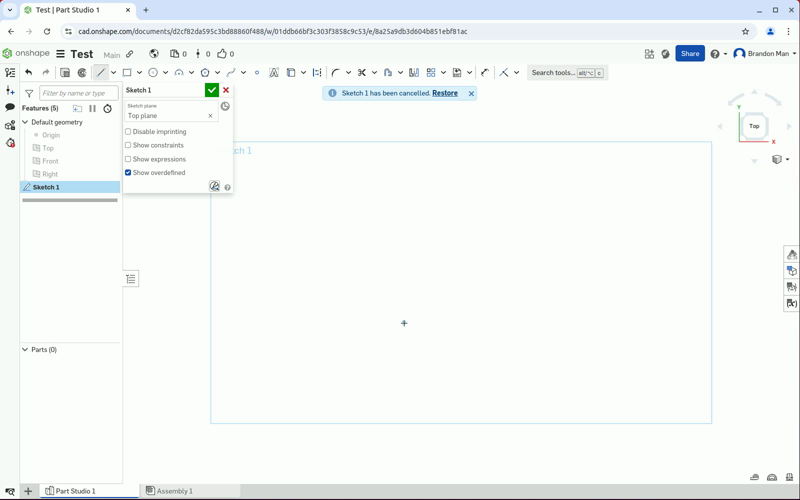
mouse_move(434, 322)
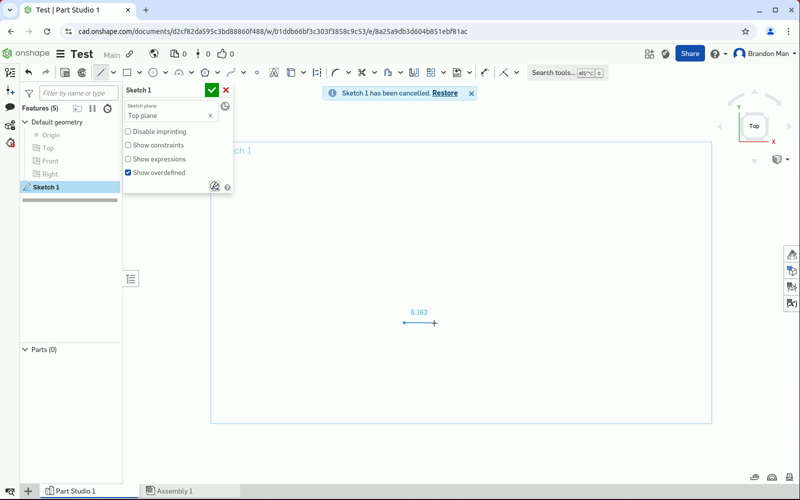
mouse_move(404, 311)
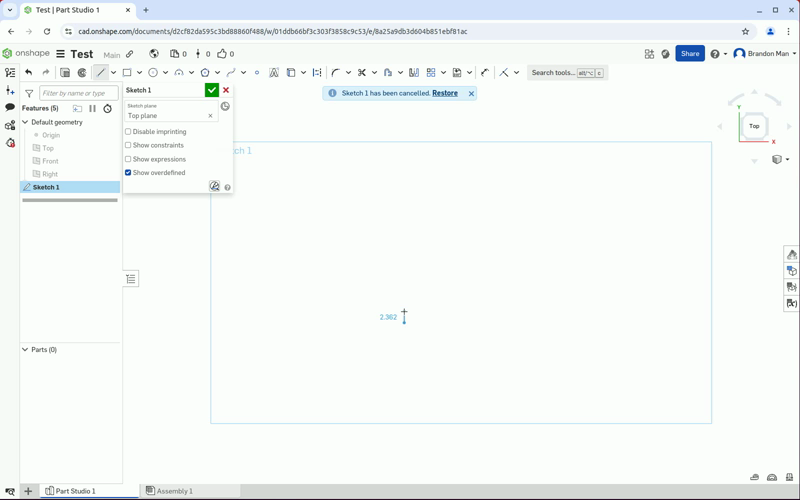
click(404, 311)
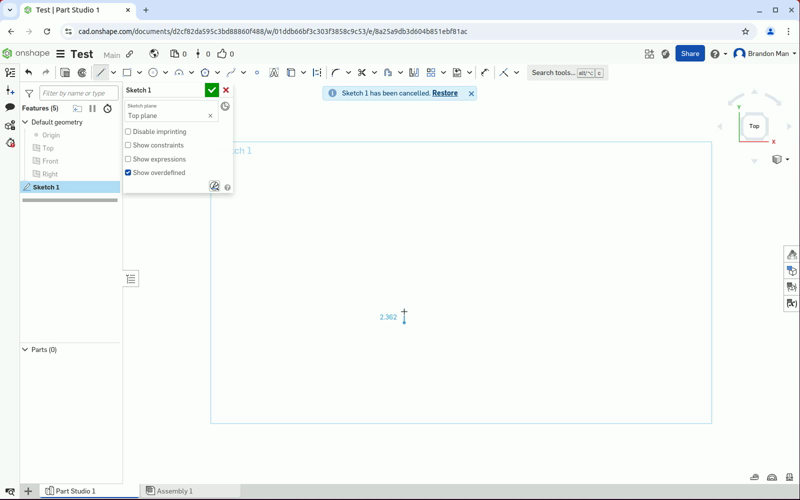
key_up(shift)
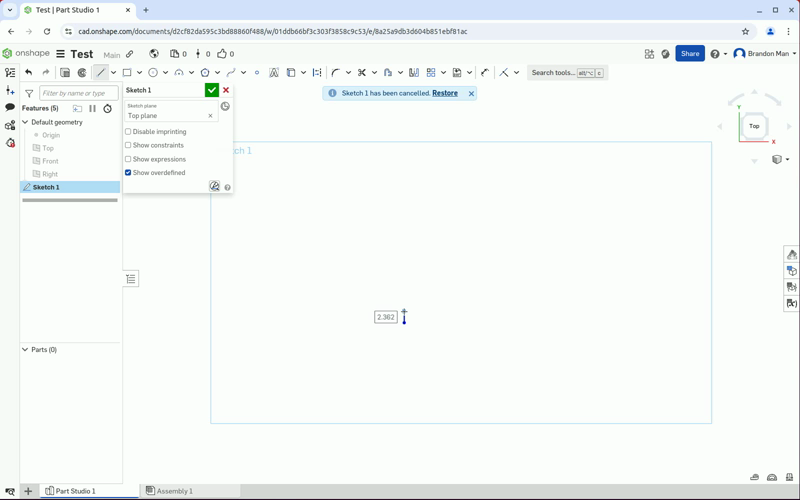
key(esc)
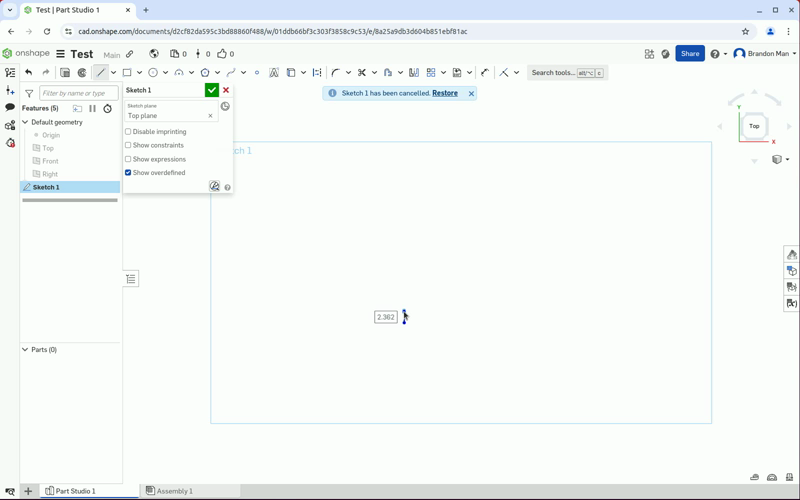
key(a)
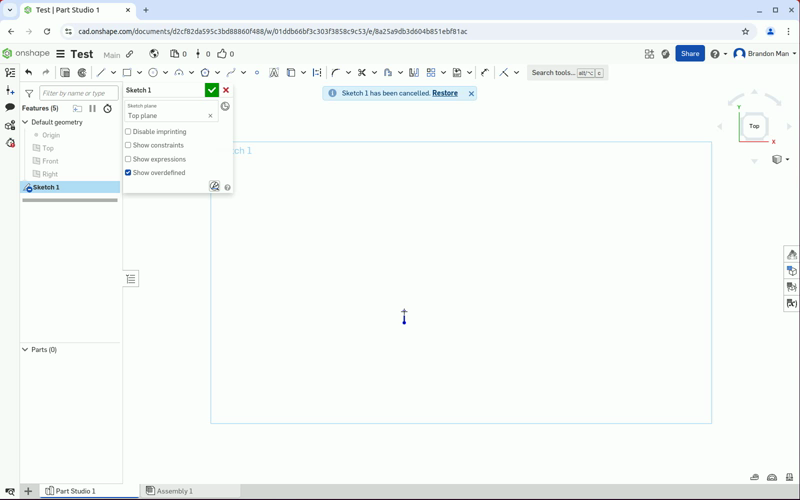
mouse_move(404, 311)
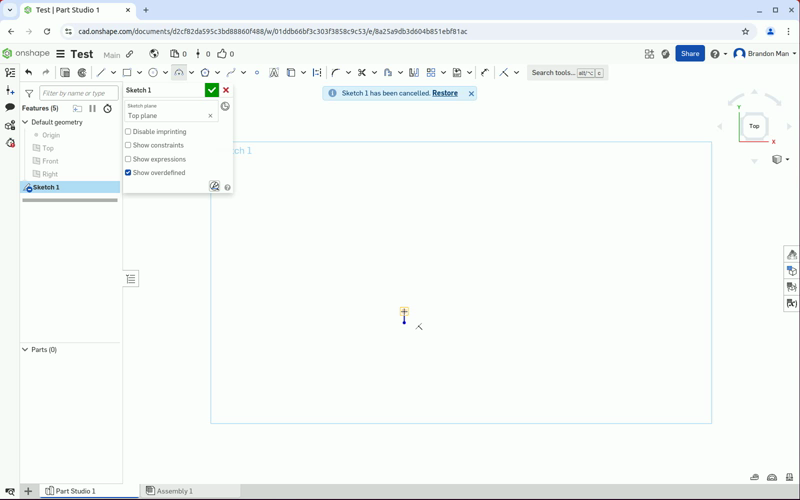
click(404, 311)
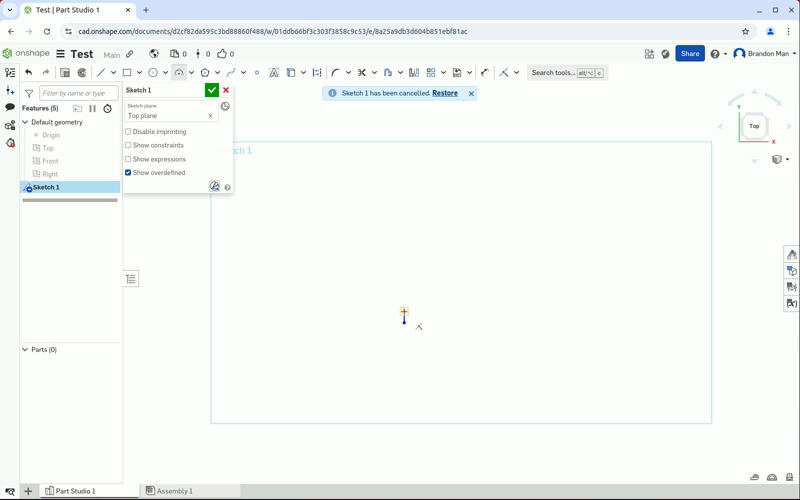
key_down(shift)
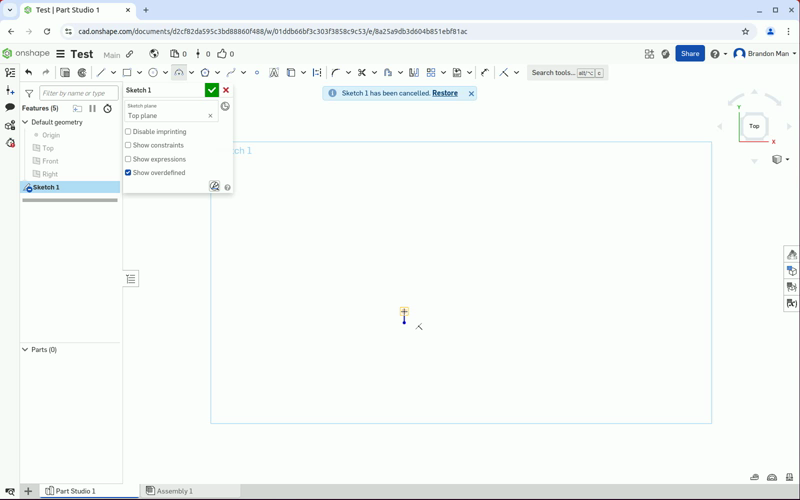
mouse_move(404, 255)
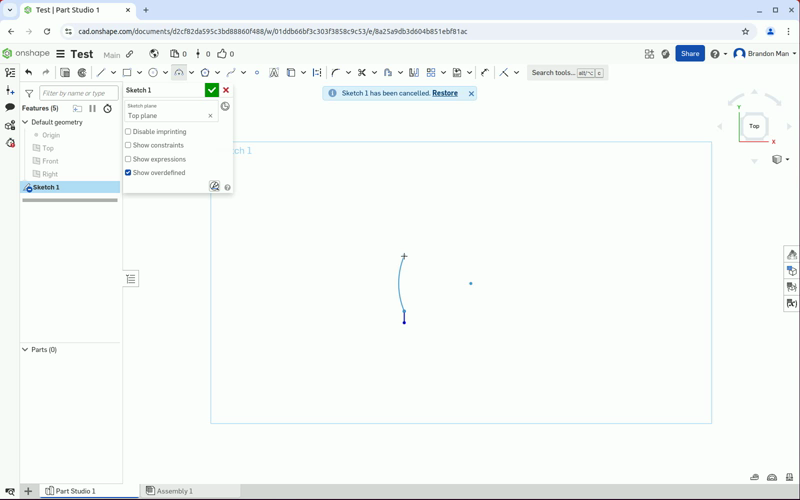
click(404, 255)
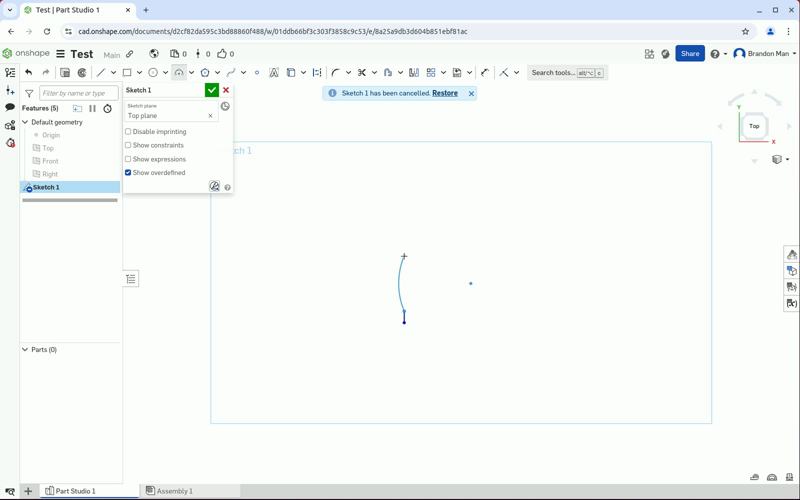
mouse_move(376, 283)
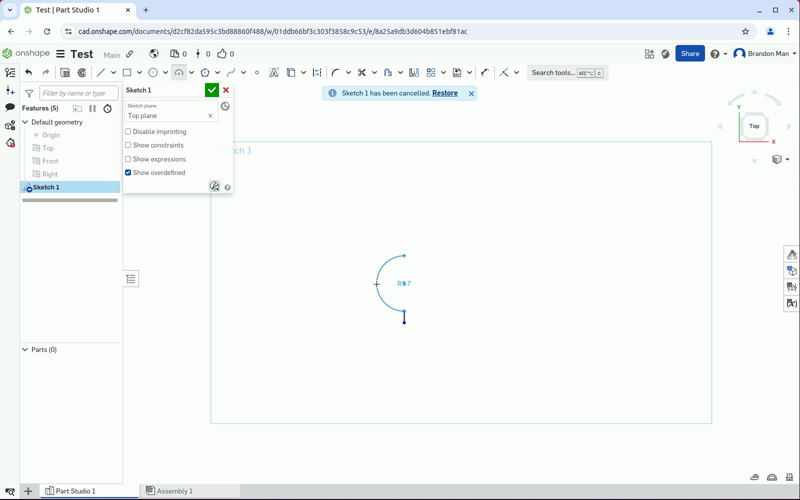
click(376, 283)
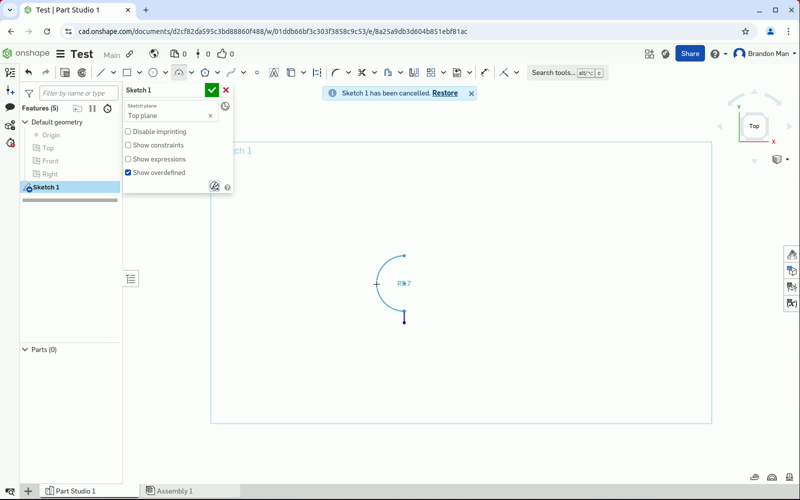
key_up(shift)
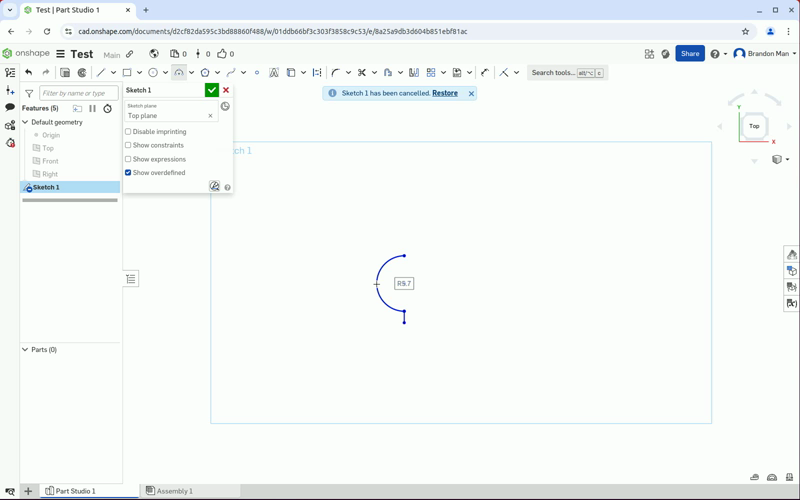
key(esc)
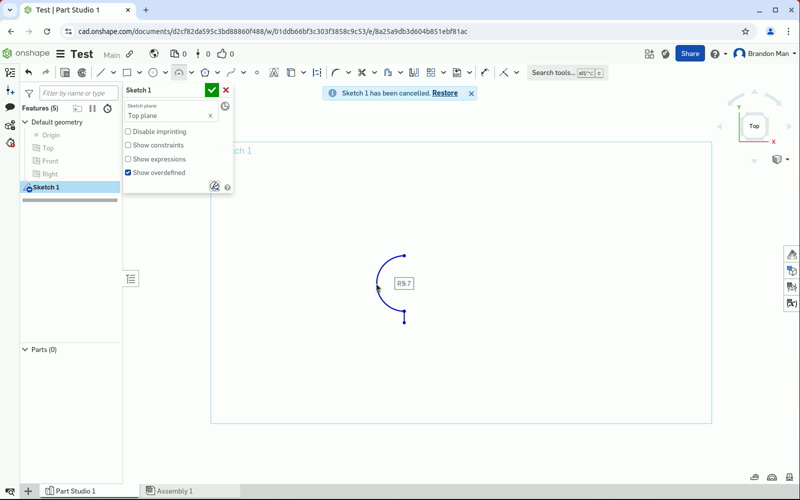
key(l)
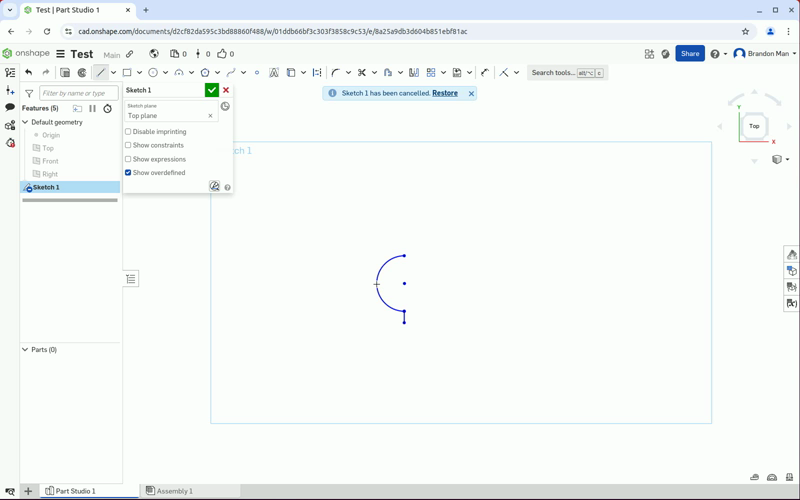
mouse_move(404, 255)
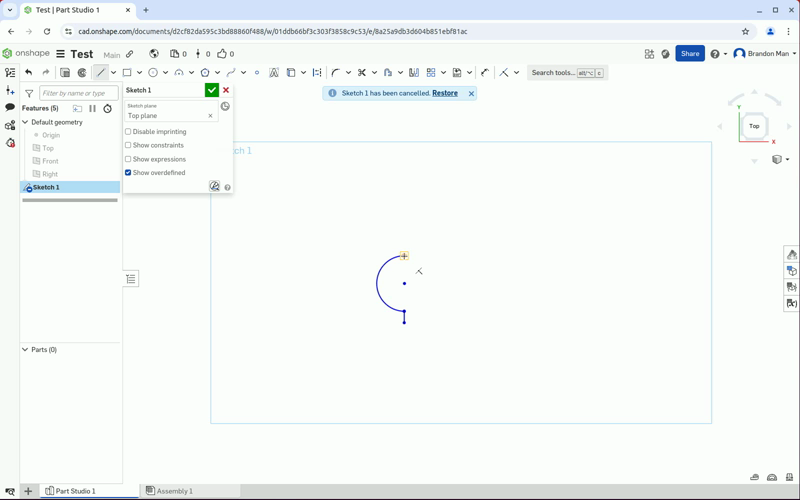
click(404, 255)
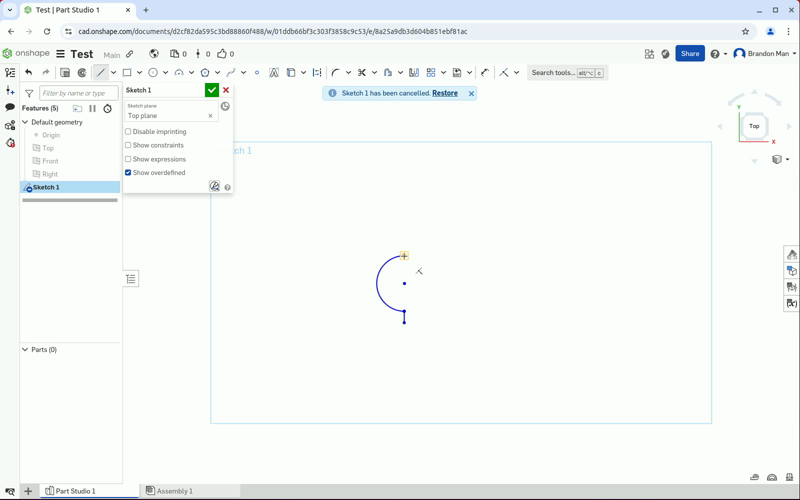
key_down(shift)
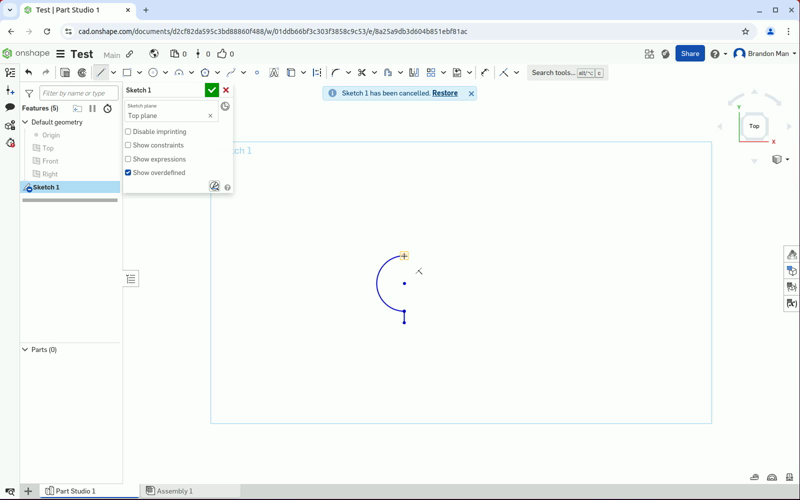
mouse_move(434, 255)
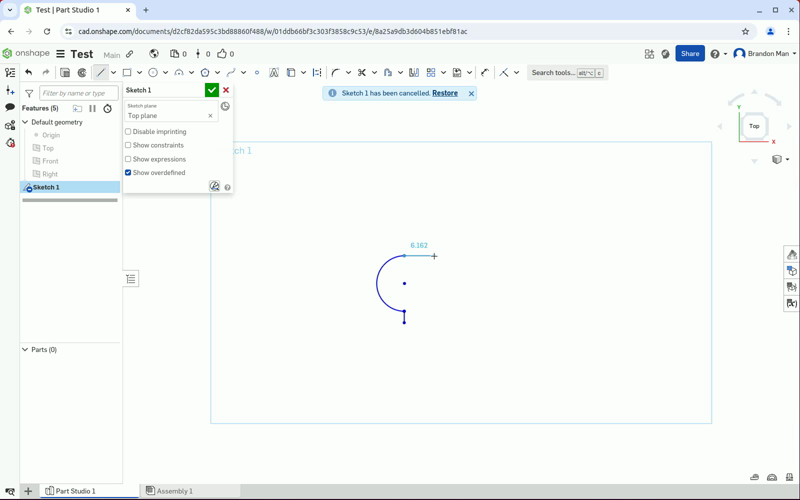
mouse_move(404, 243)
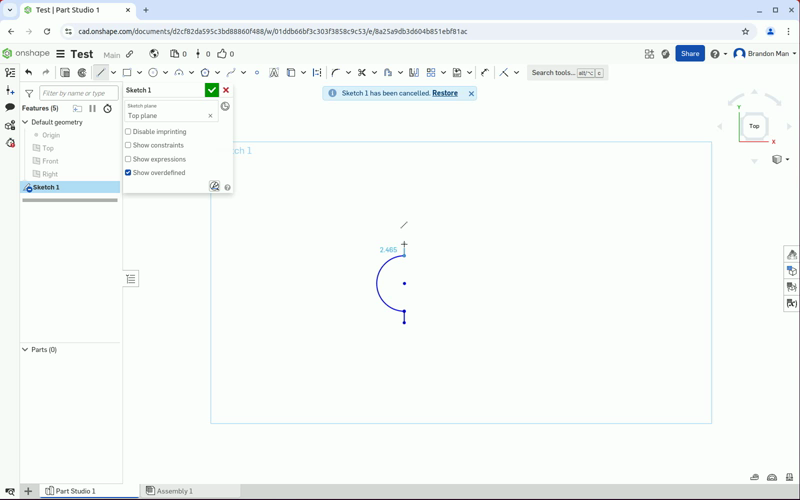
click(404, 243)
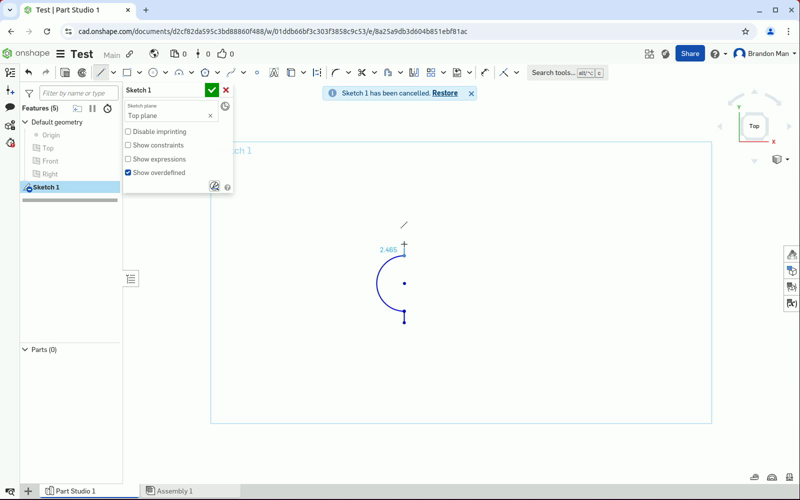
key_up(shift)
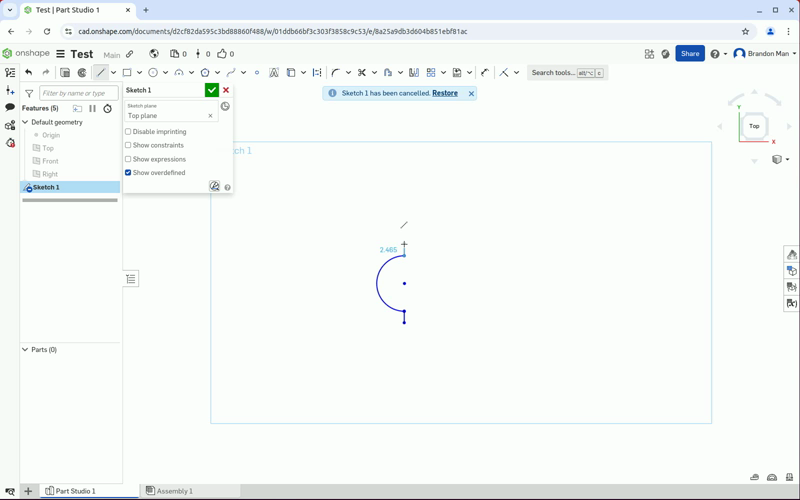
key(esc)
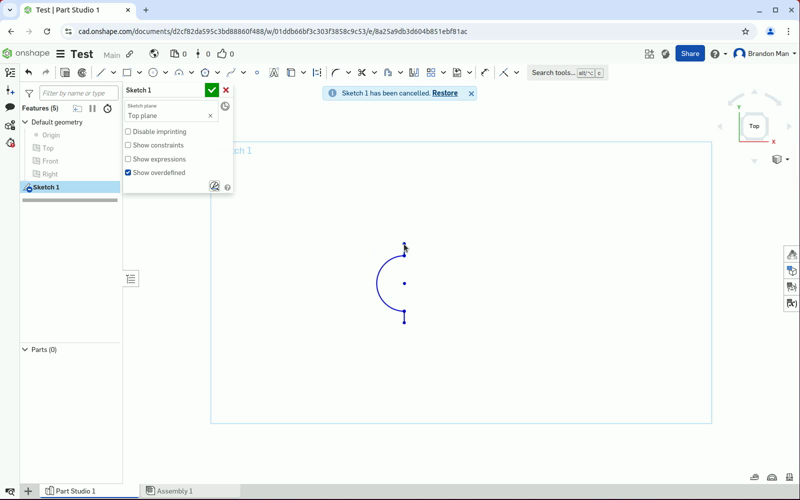
key(a)
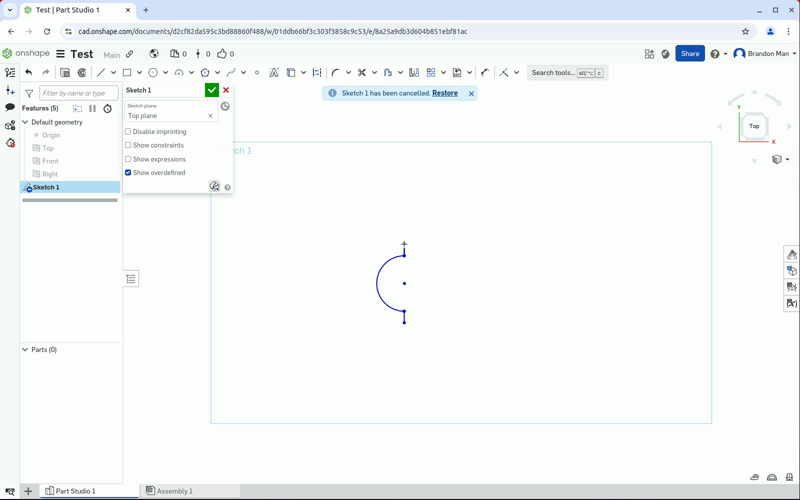
mouse_move(404, 243)
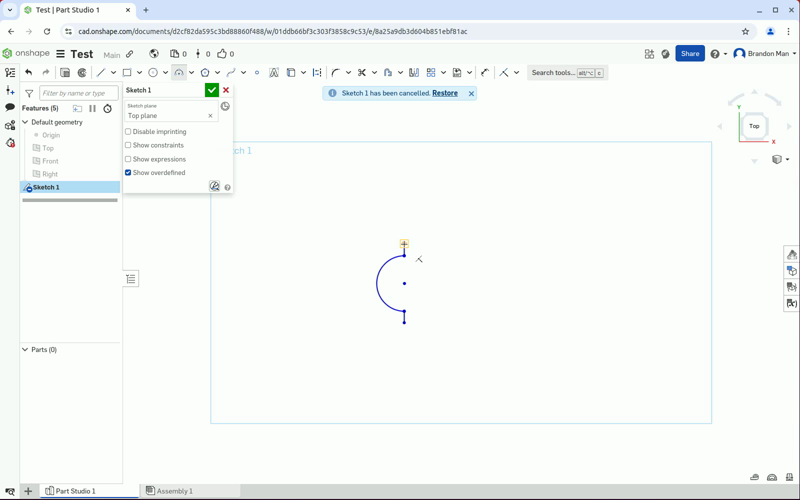
click(404, 243)
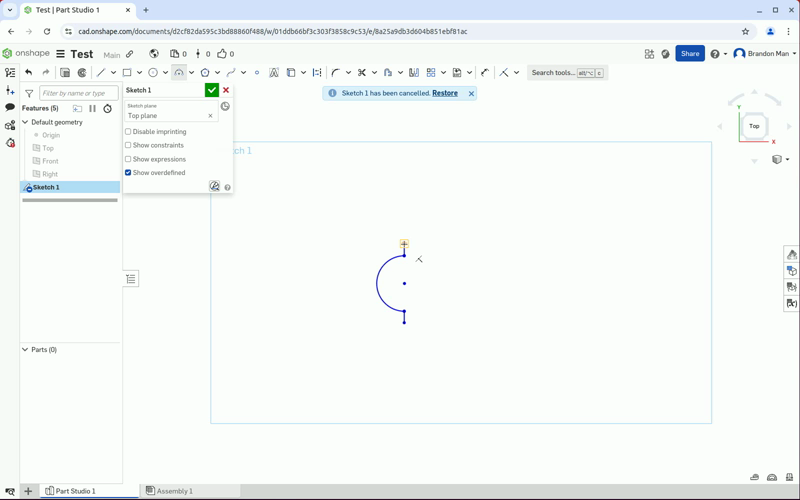
mouse_move(404, 322)
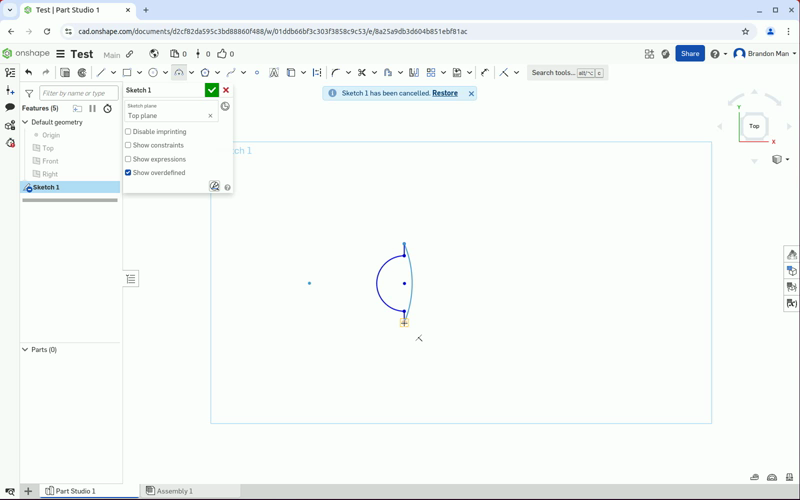
click(404, 322)
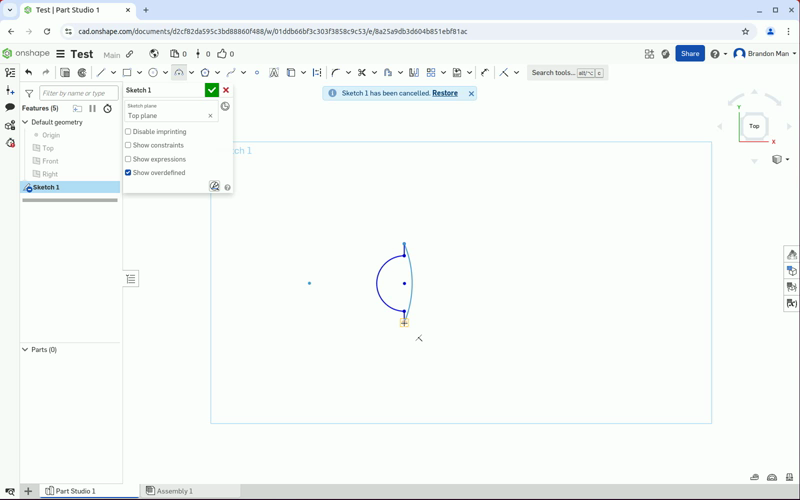
key_down(shift)
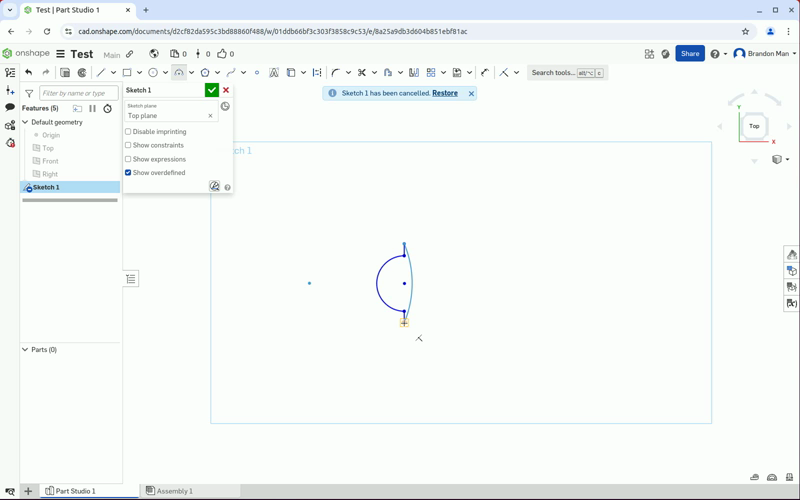
mouse_move(365, 283)
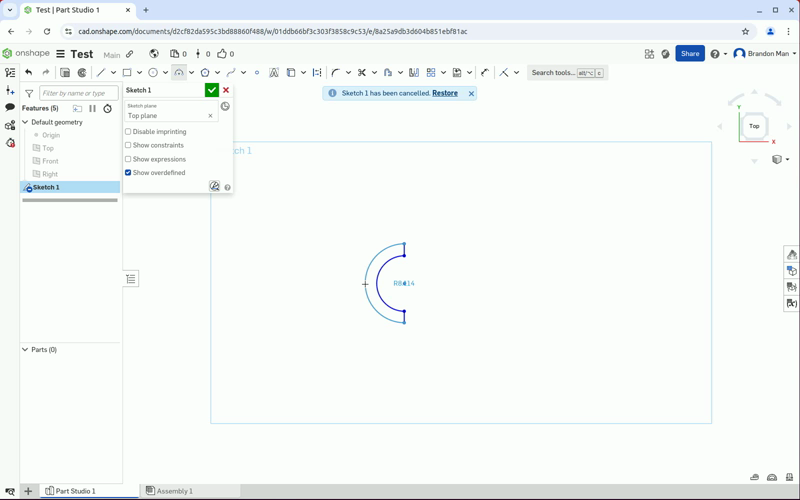
click(365, 283)
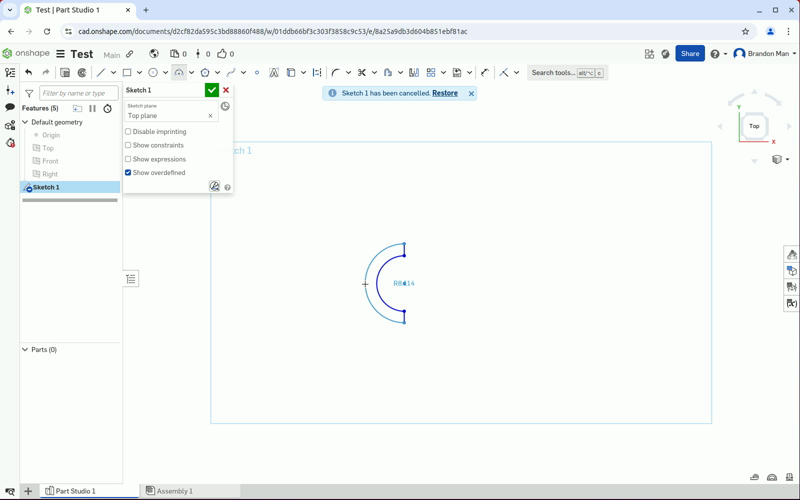
key_up(shift)
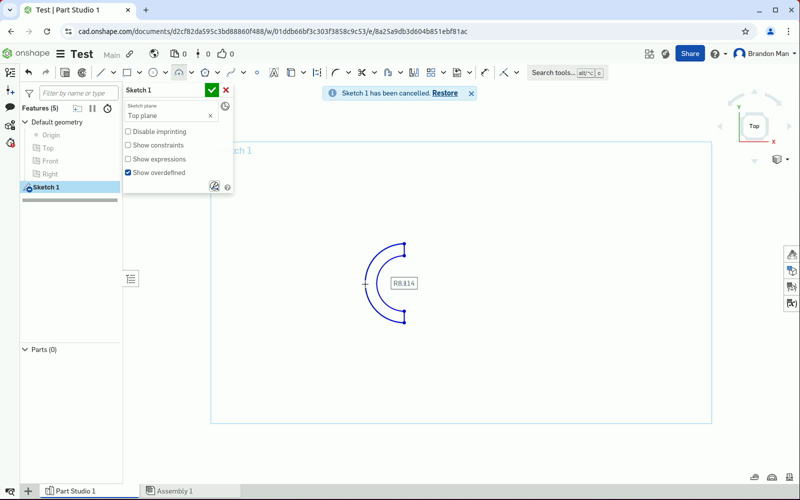
key(esc)
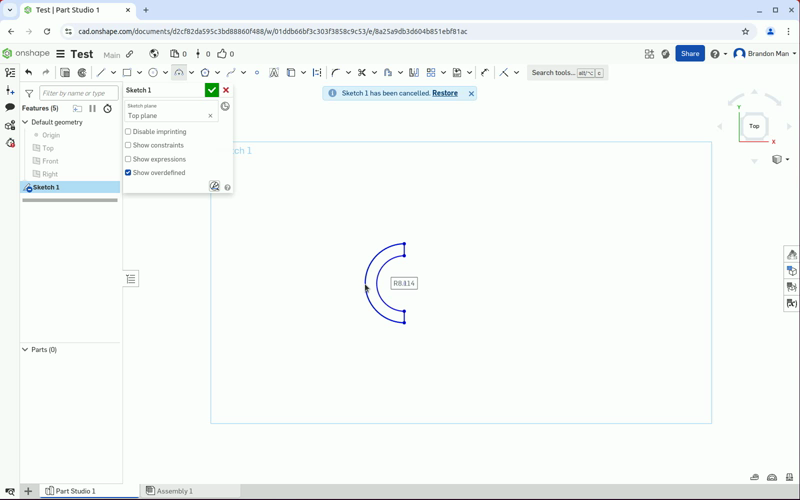
mouse_move(371, 273)
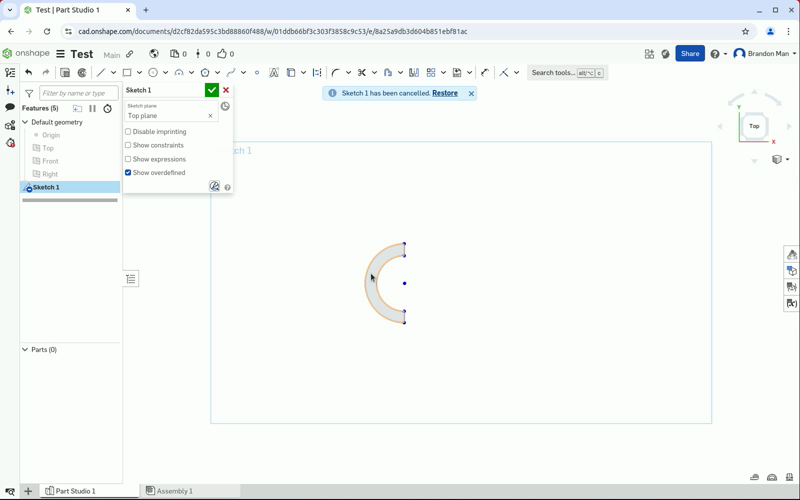
scroll(6)
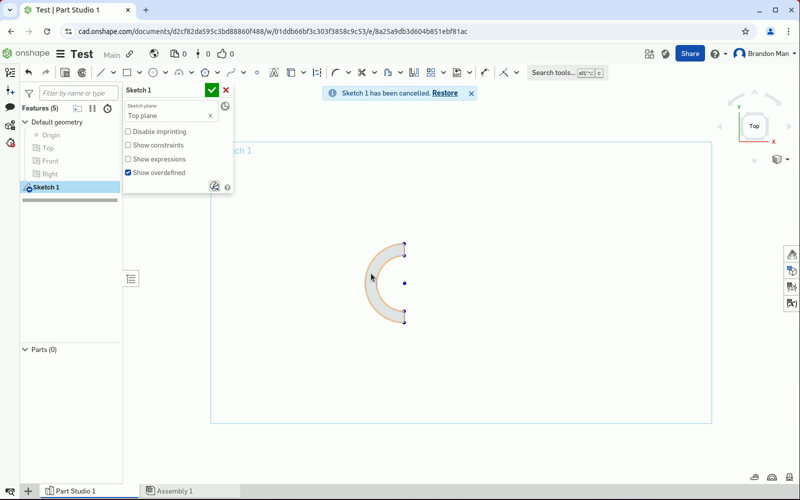
scroll(6)
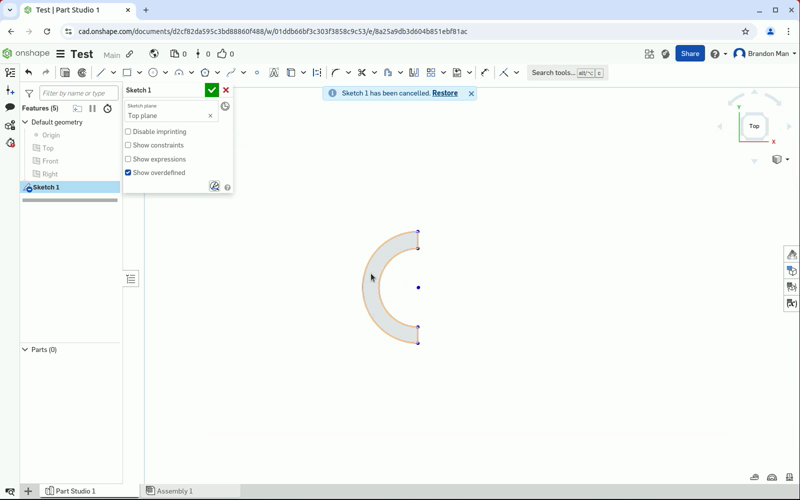
scroll(6)
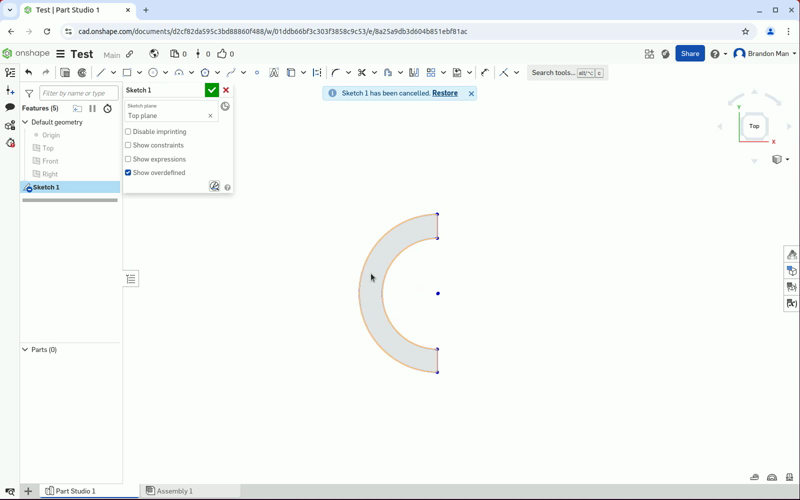
scroll(6)
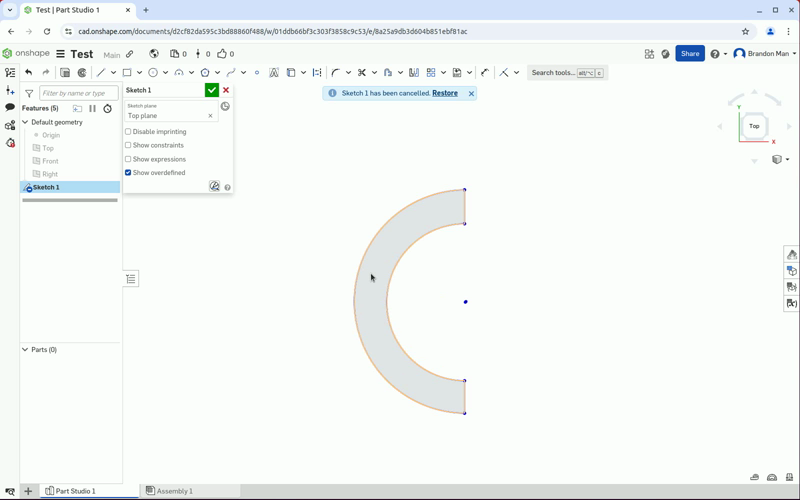
scroll(6)
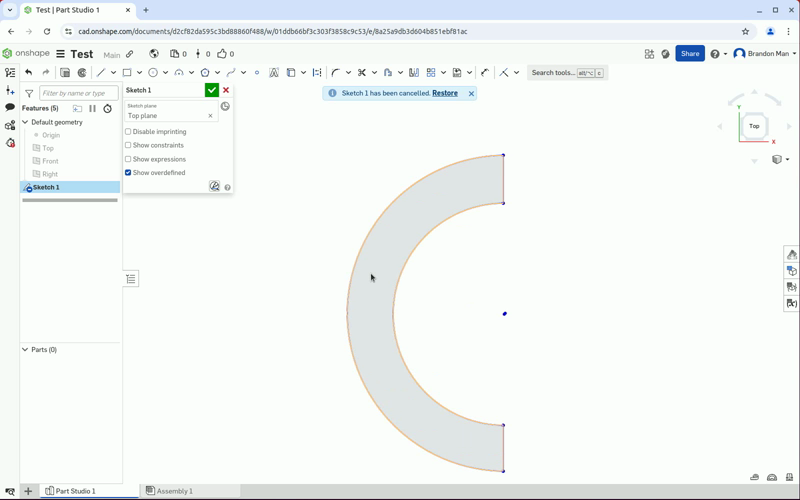
scroll(6)
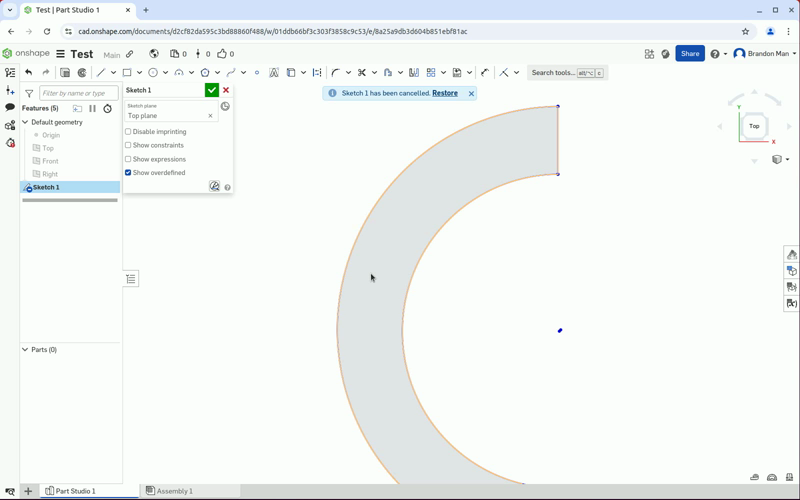
scroll(6)
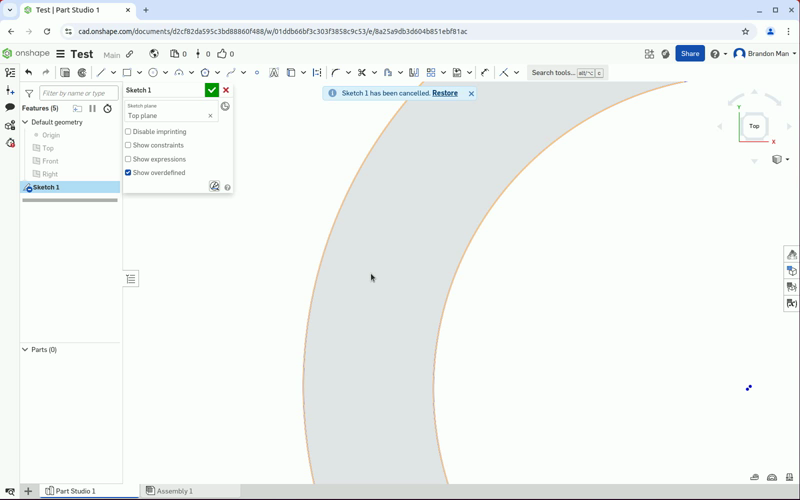
click(371, 273)
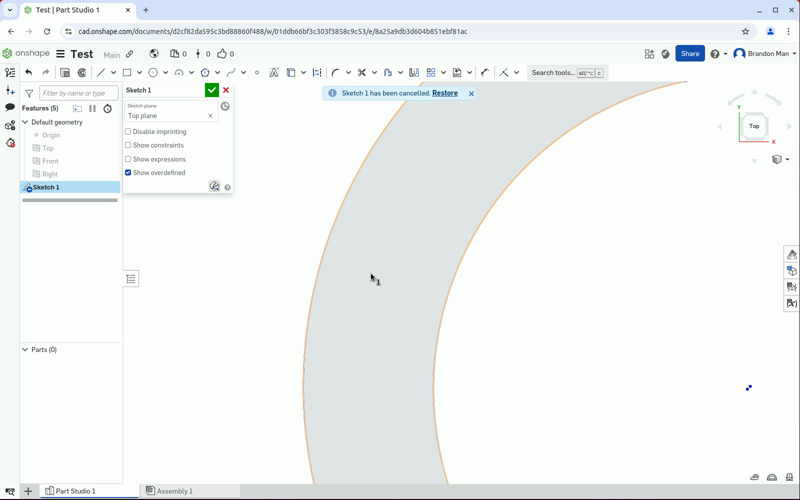
scroll(-6)
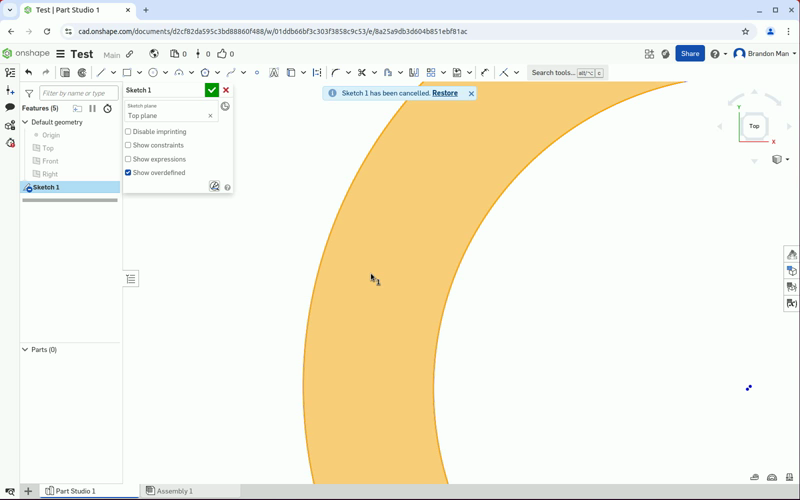
scroll(-6)
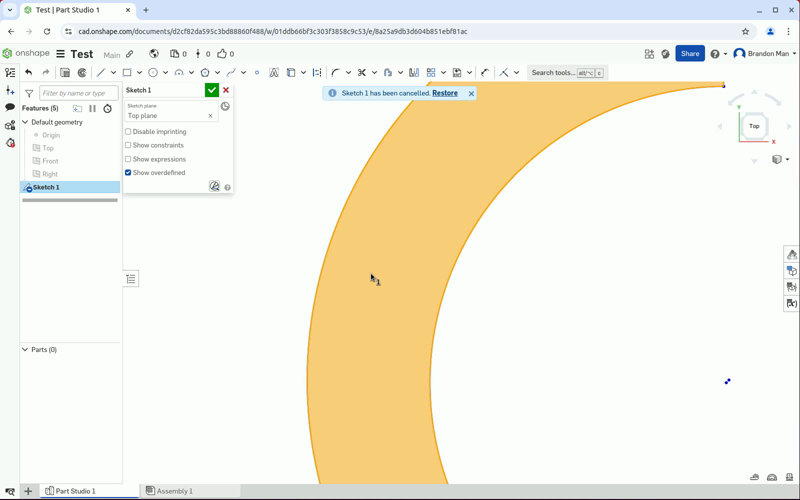
scroll(-6)
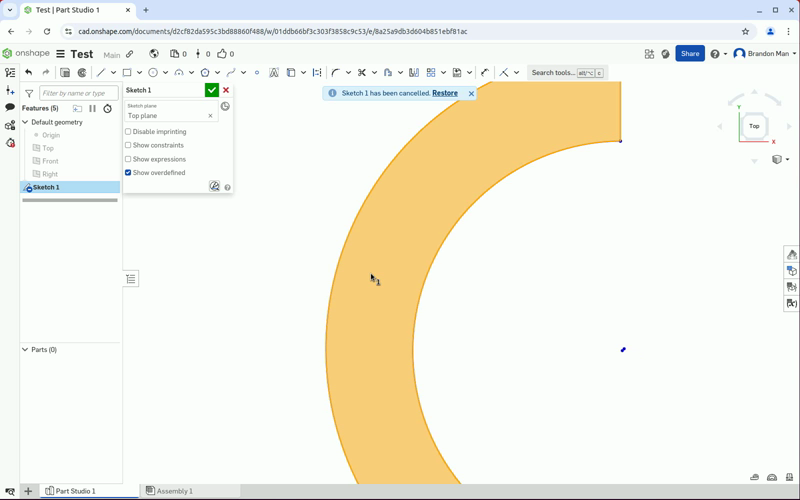
scroll(-6)
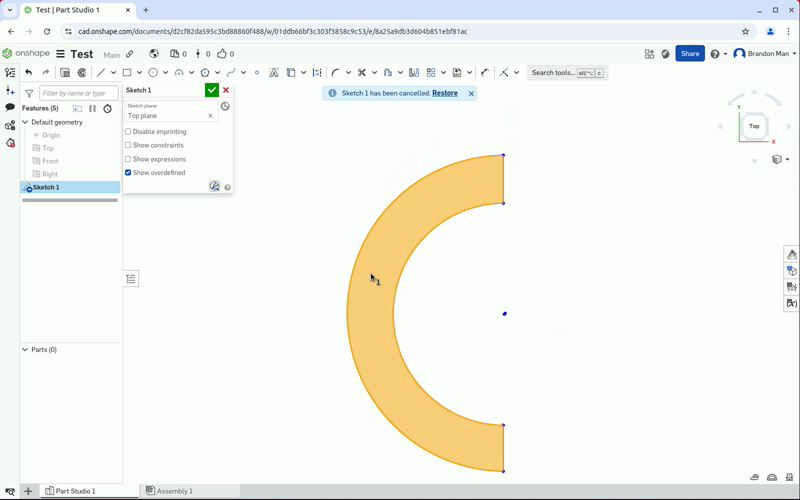
scroll(-6)
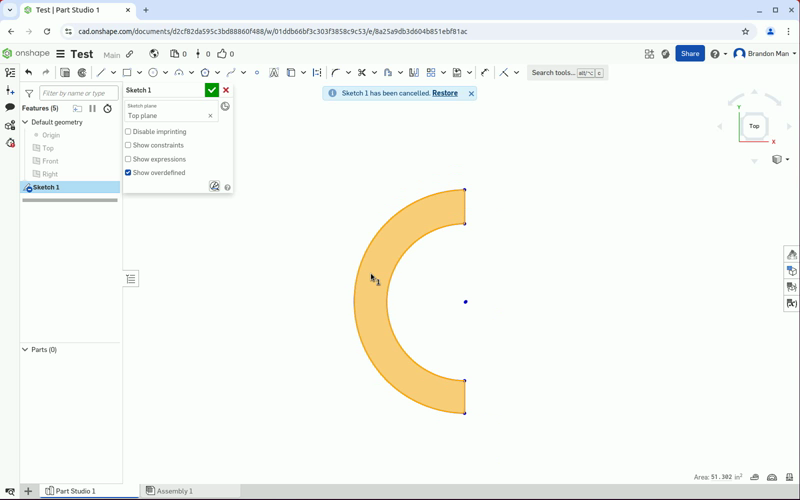
scroll(-6)
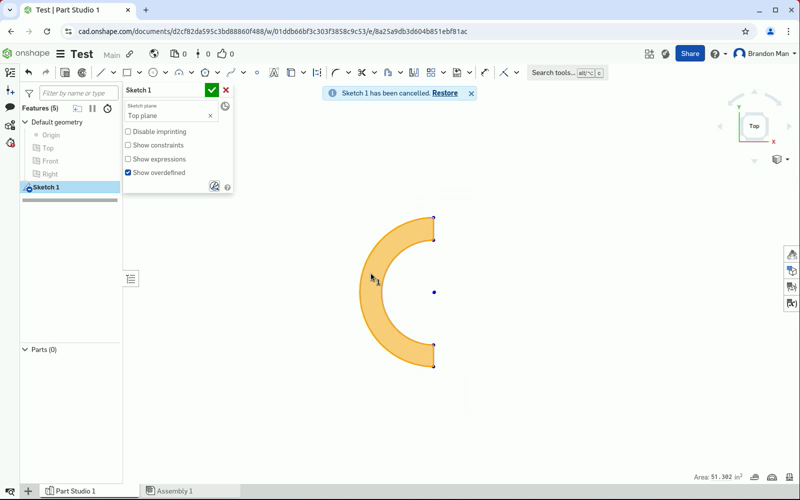
scroll(-6)
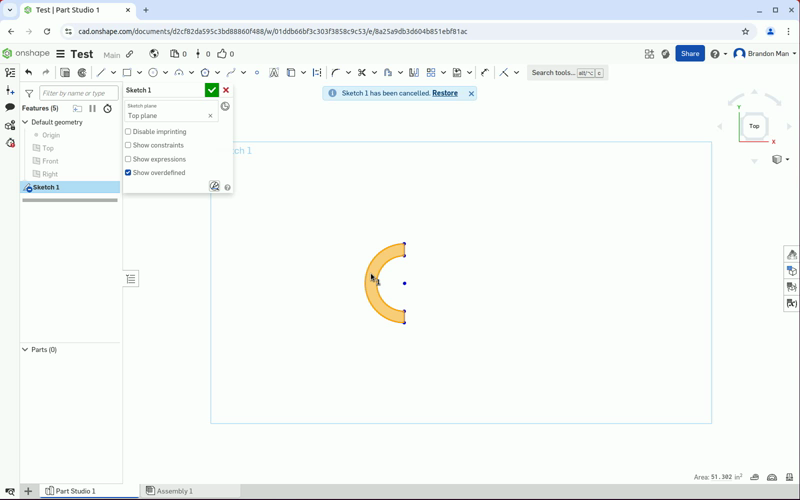
mouse_move(73, 352)
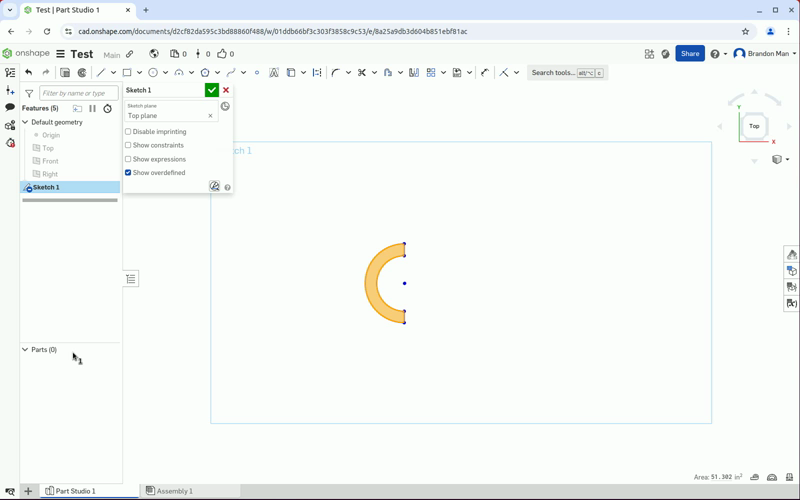
key(shift+y)
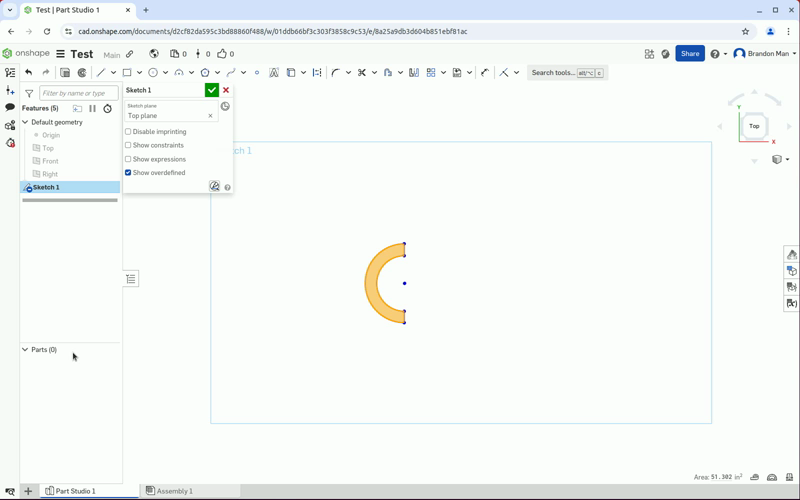
key(shift+e)
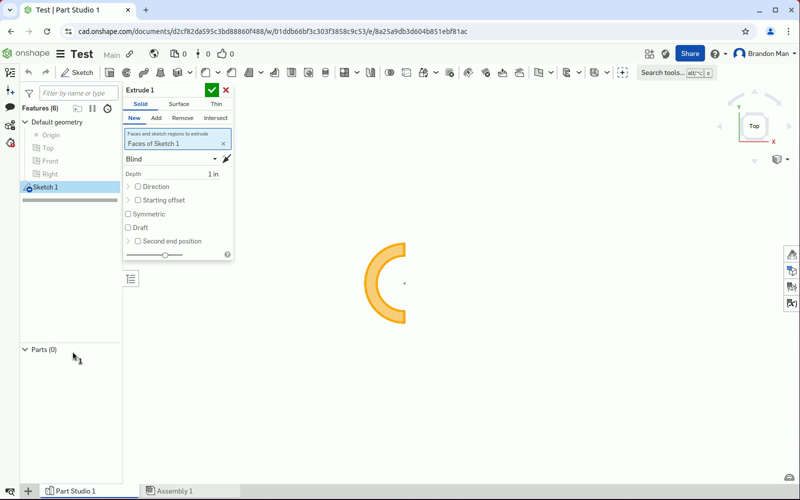
mouse_move(143, 106)
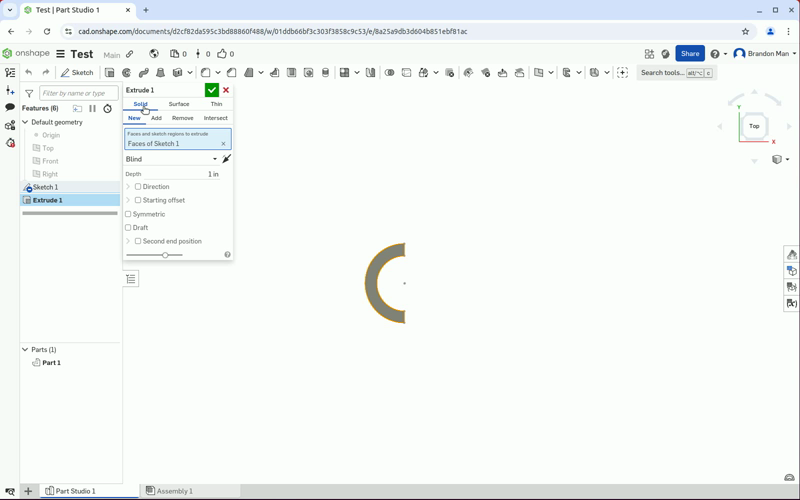
click(143, 106)
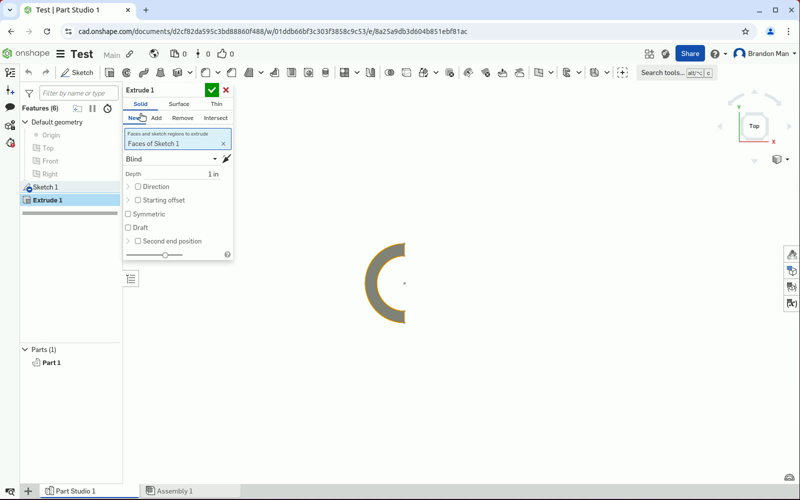
mouse_move(137, 120)
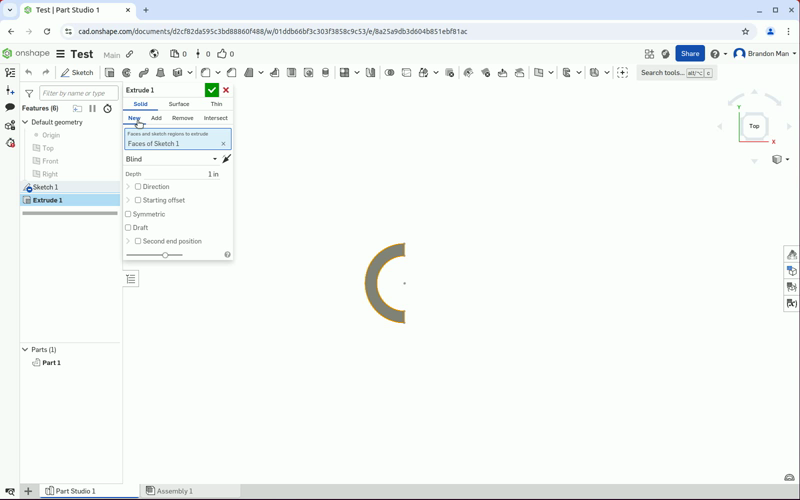
click(137, 120)
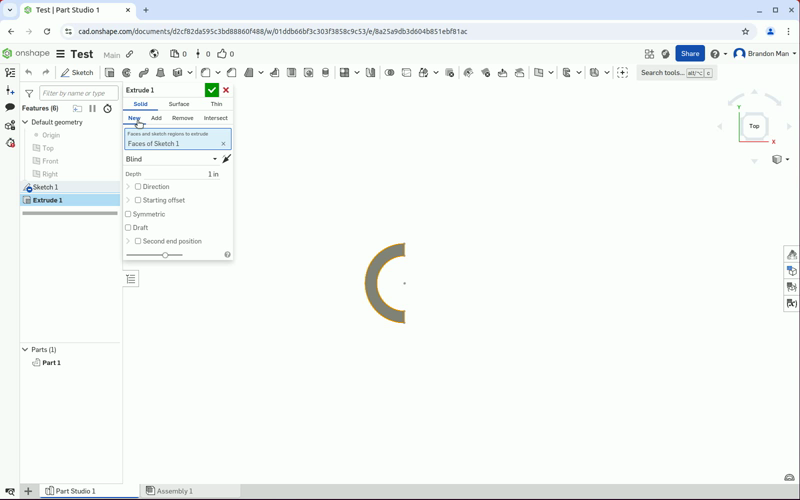
key(tab, 4)
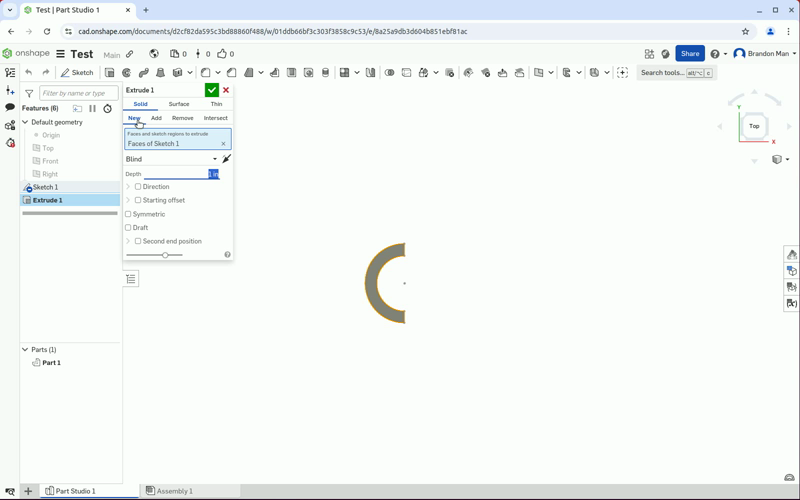
text(23.108)
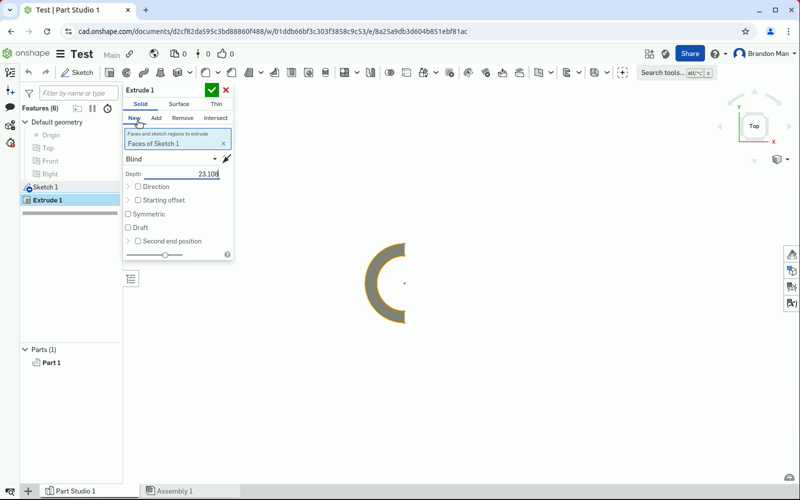
key(enter)
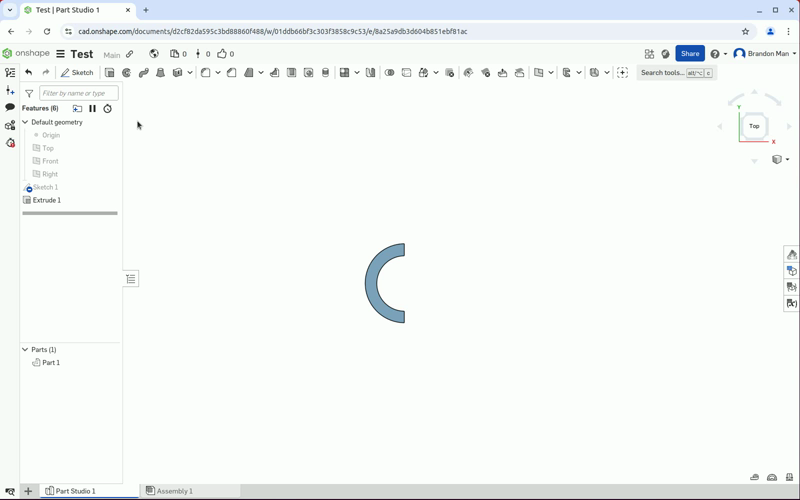
key(shift+h)
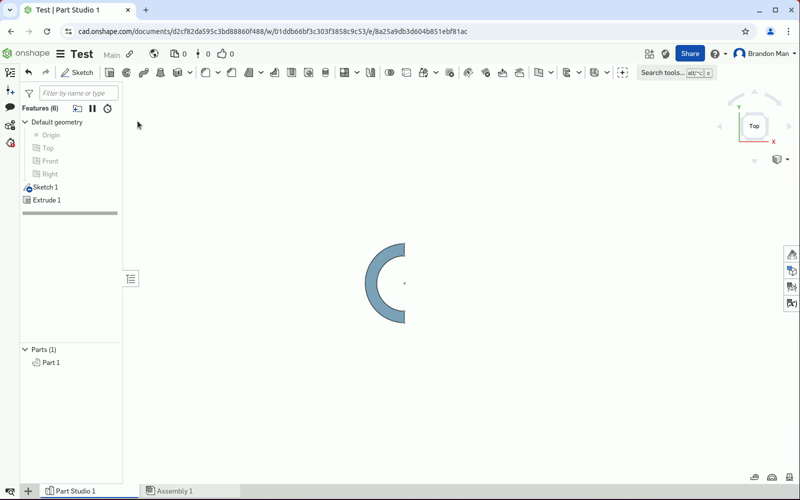
key(shift+h)
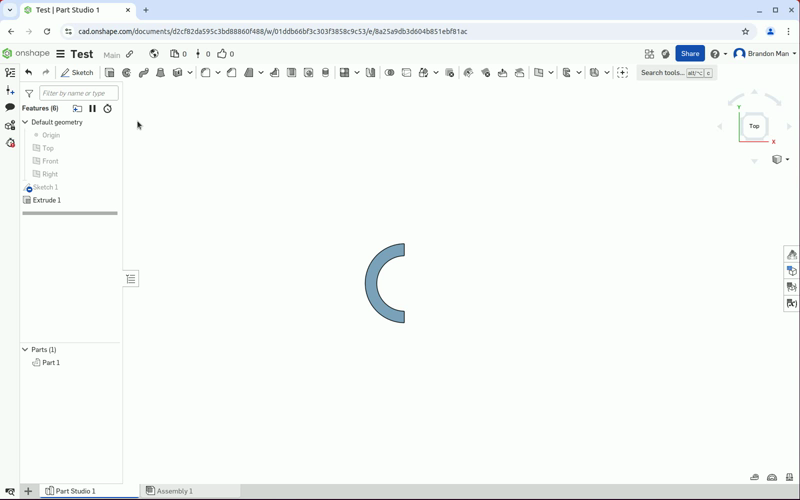
mouse_move(73, 189)
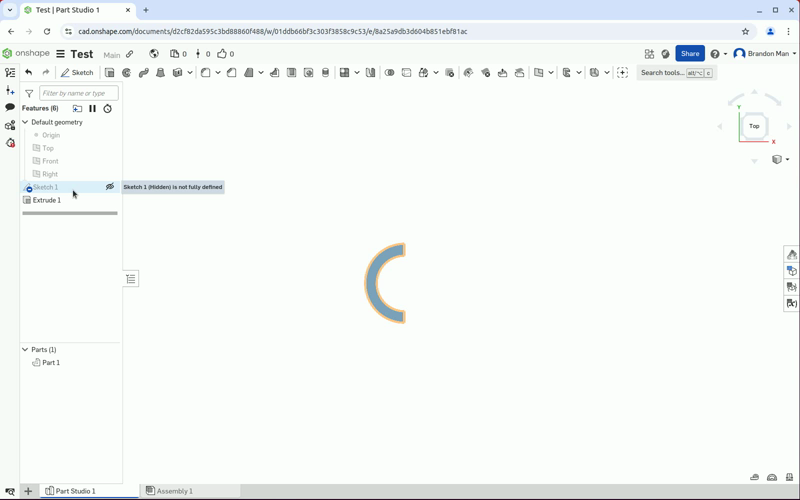
click(73, 189)
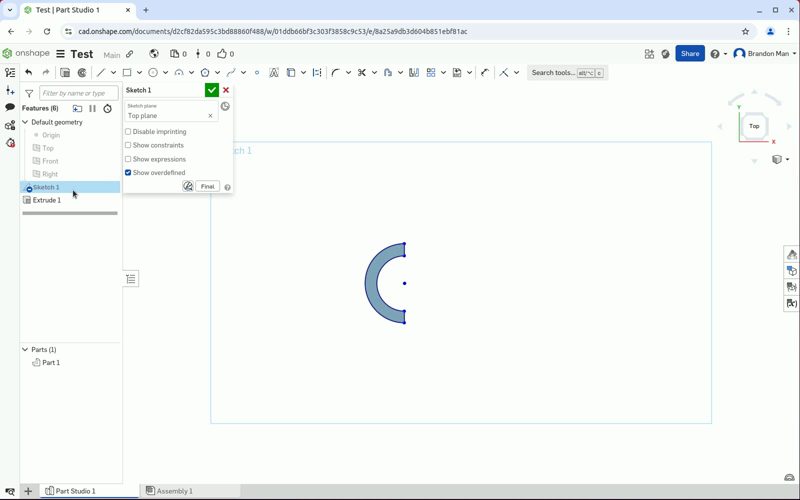
mouse_move(229, 92)
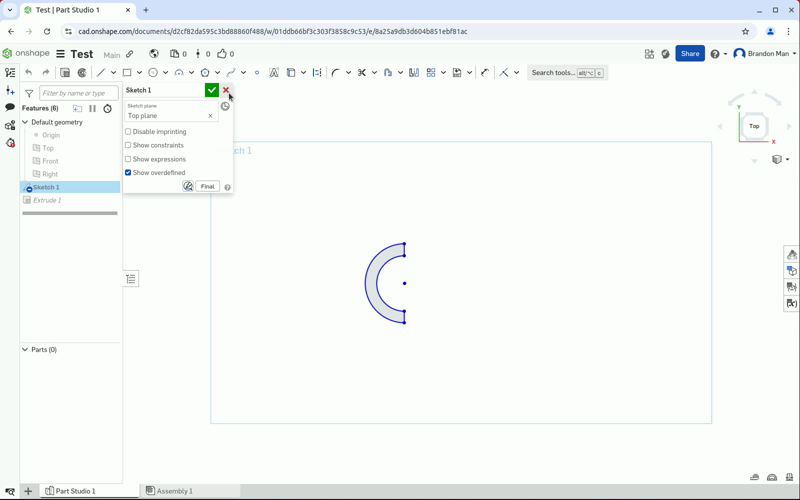
click(229, 92)
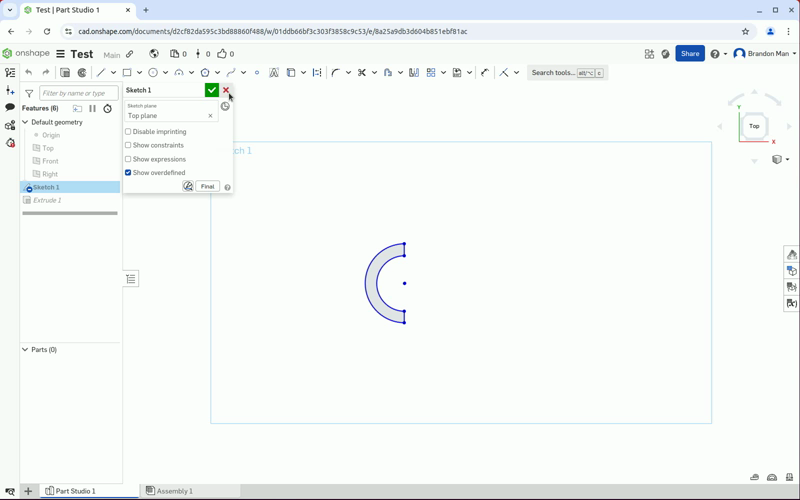
key(shift+s)
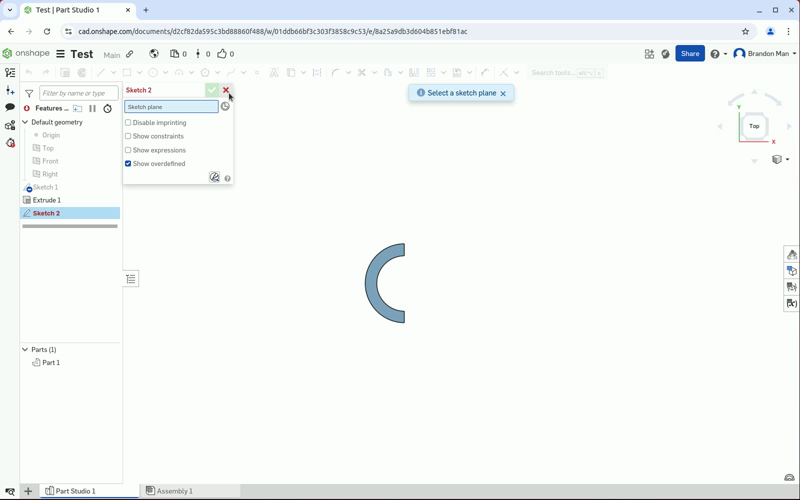
mouse_move(73, 150)
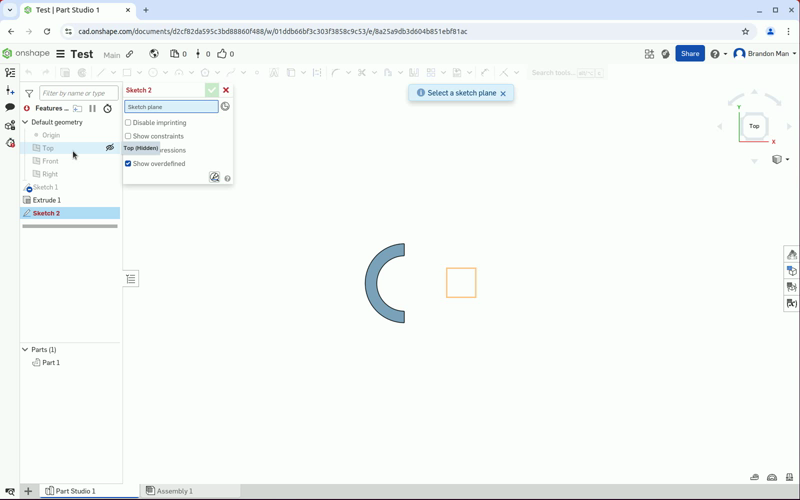
click(73, 150)
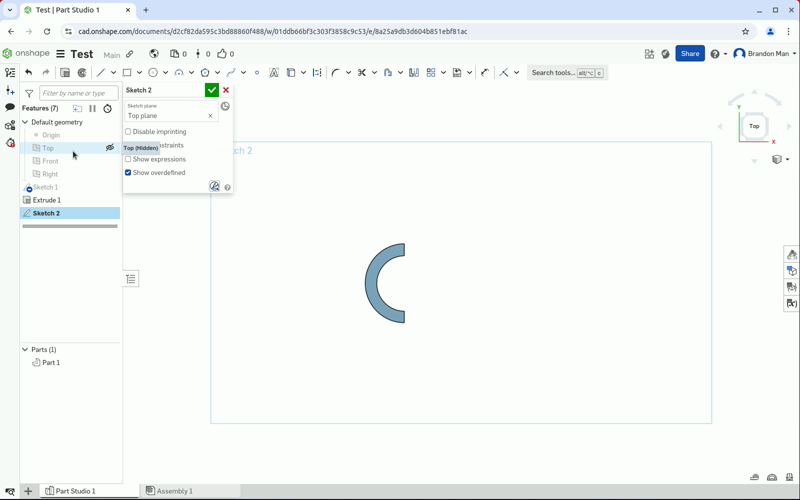
mouse_move(73, 352)
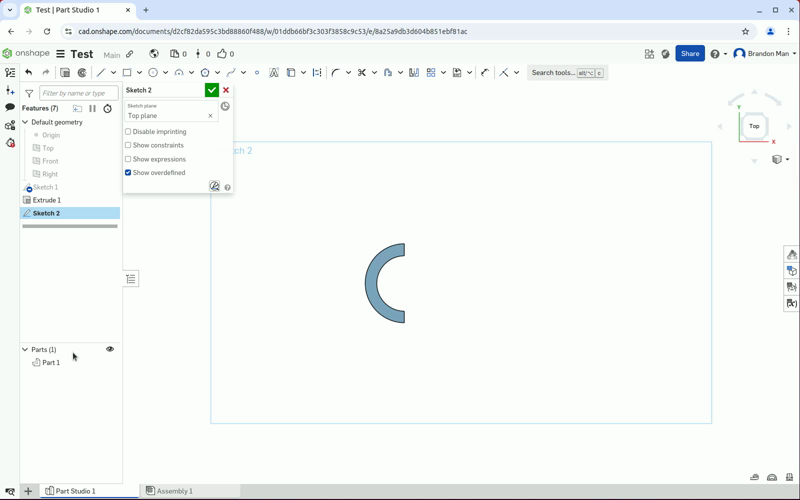
key(y)
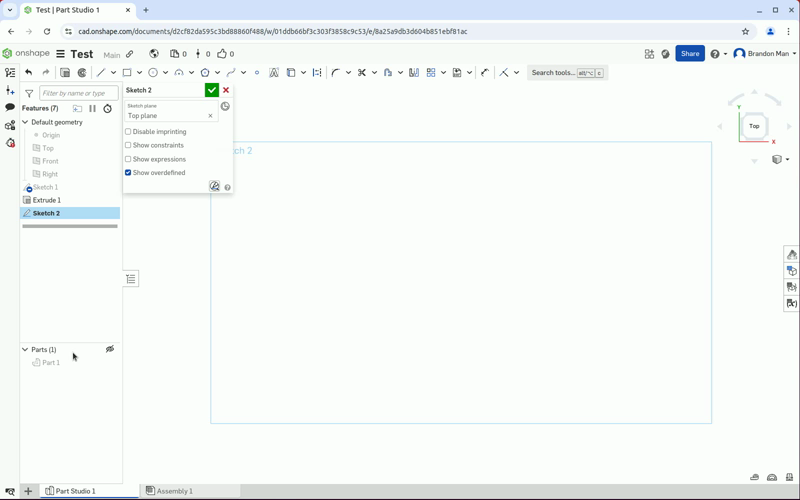
key(a)
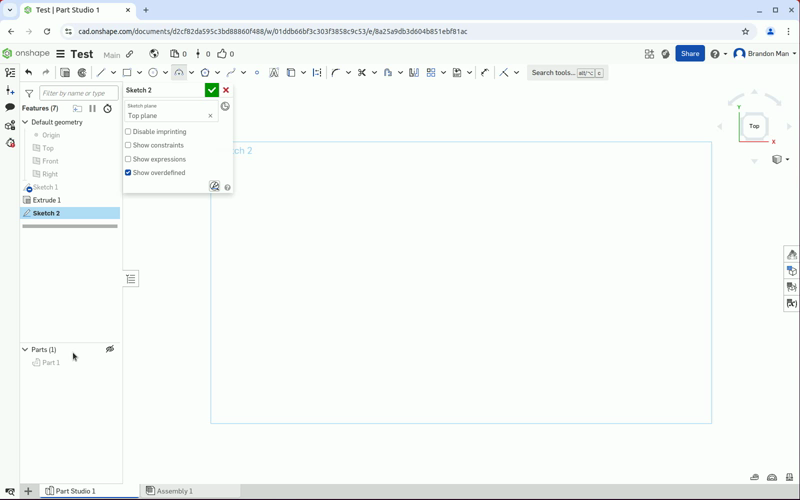
key_down(shift)
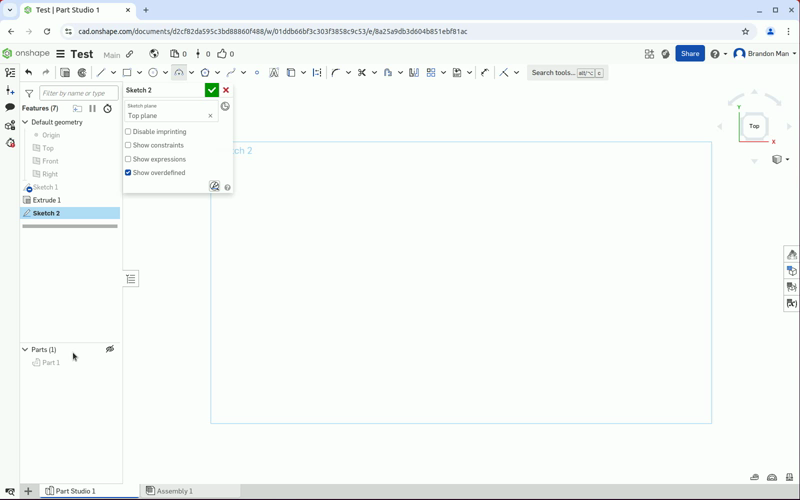
mouse_move(404, 243)
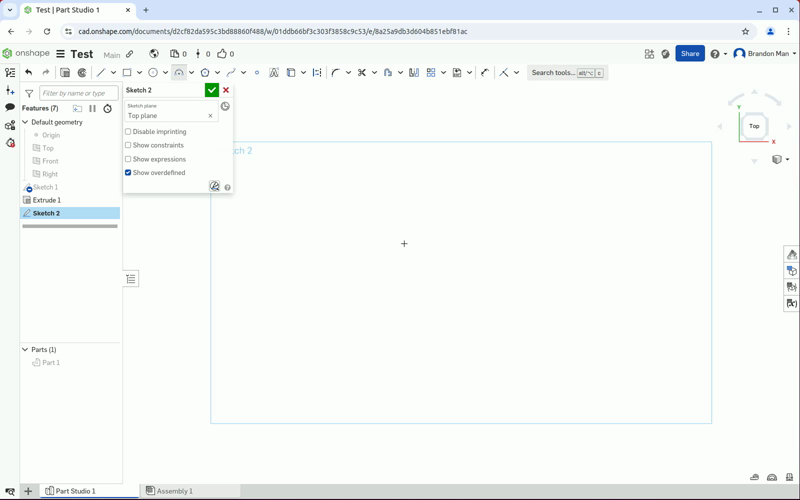
click(404, 243)
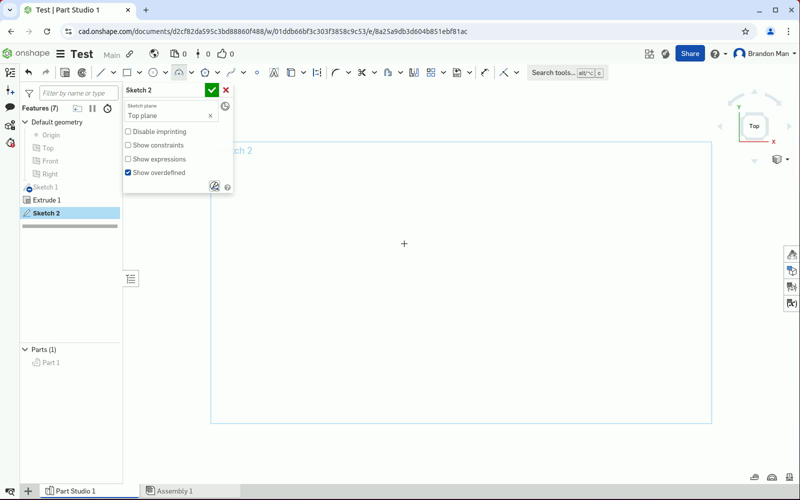
key_up(shift)
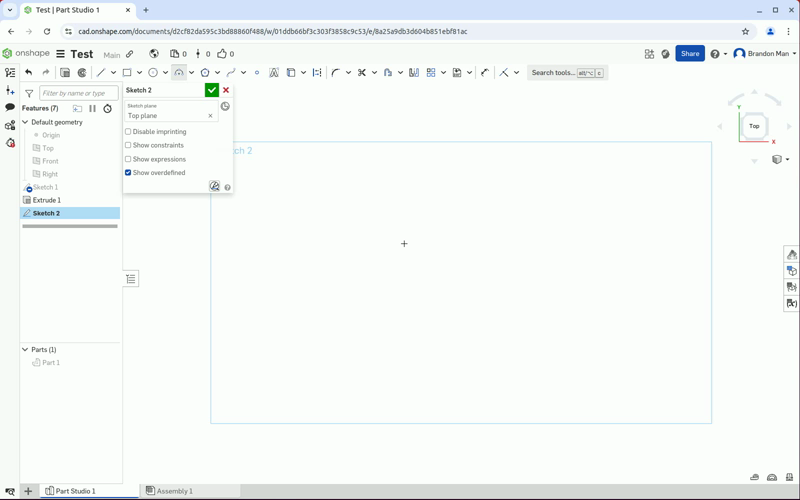
key_down(shift)
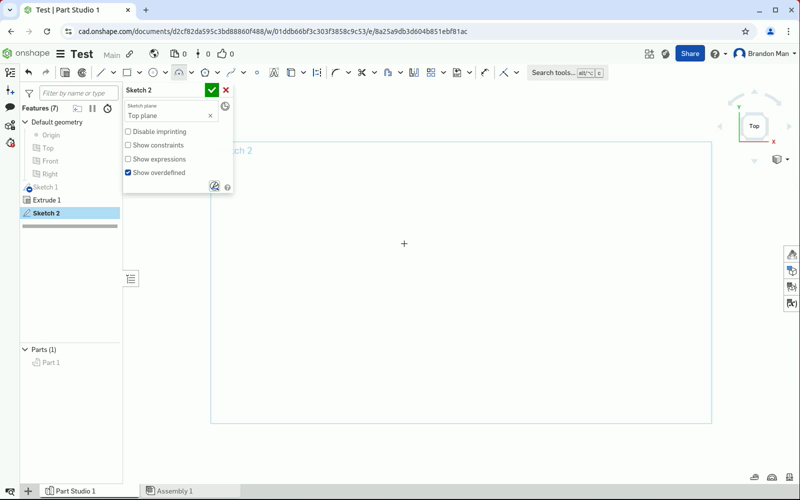
mouse_move(431, 254)
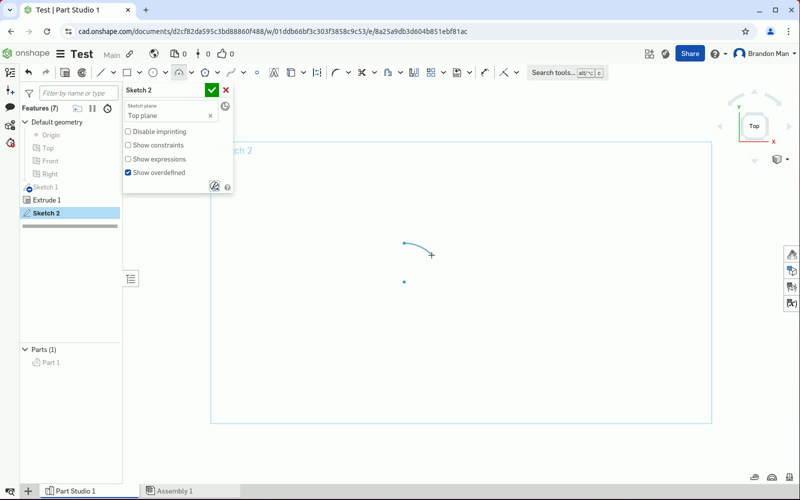
click(431, 254)
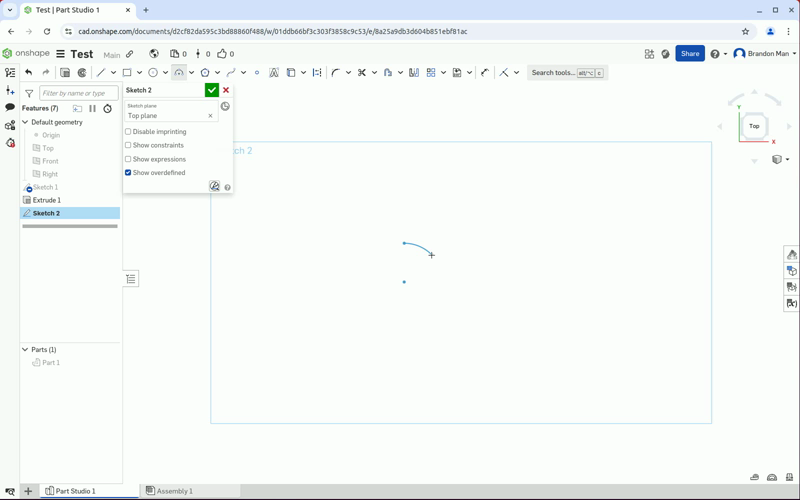
mouse_move(419, 246)
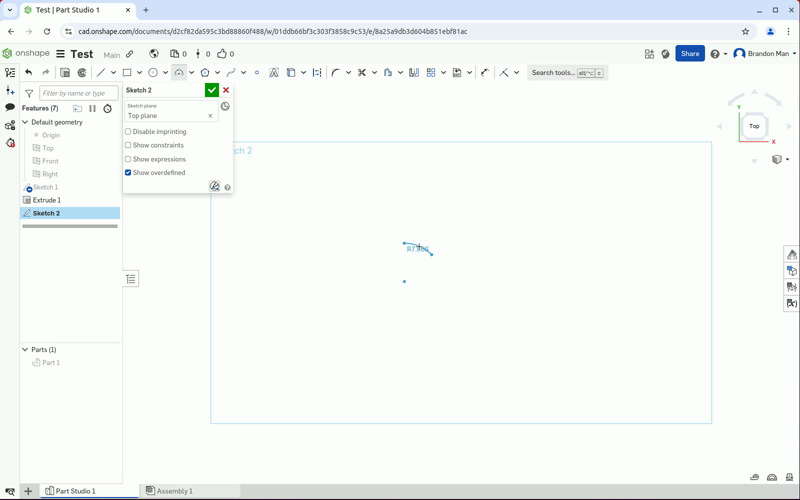
click(419, 246)
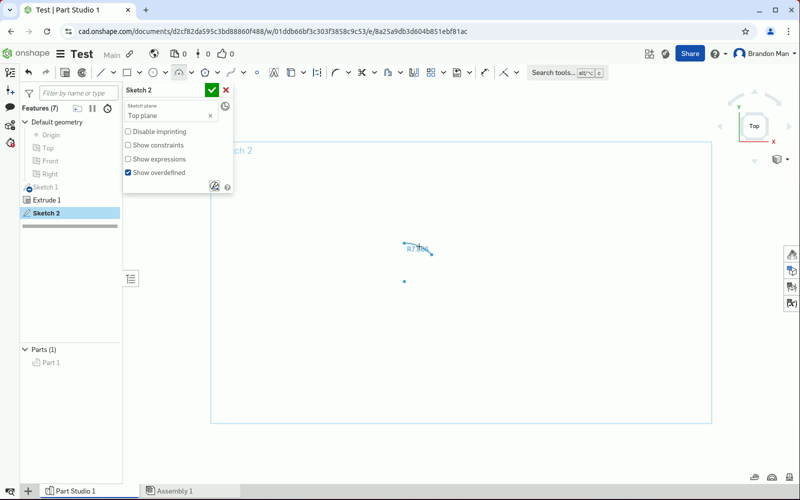
key_up(shift)
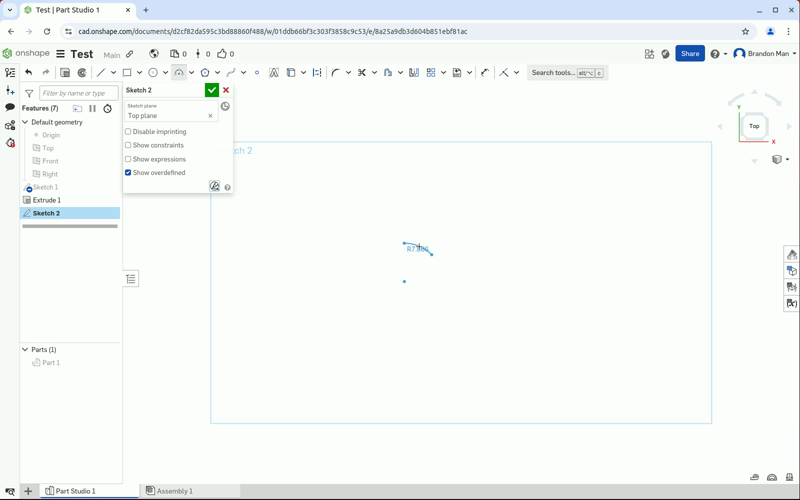
key(esc)
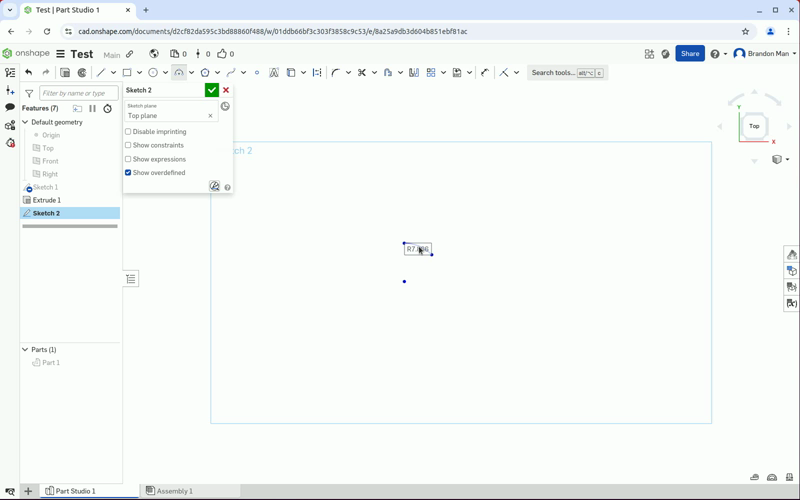
key(l)
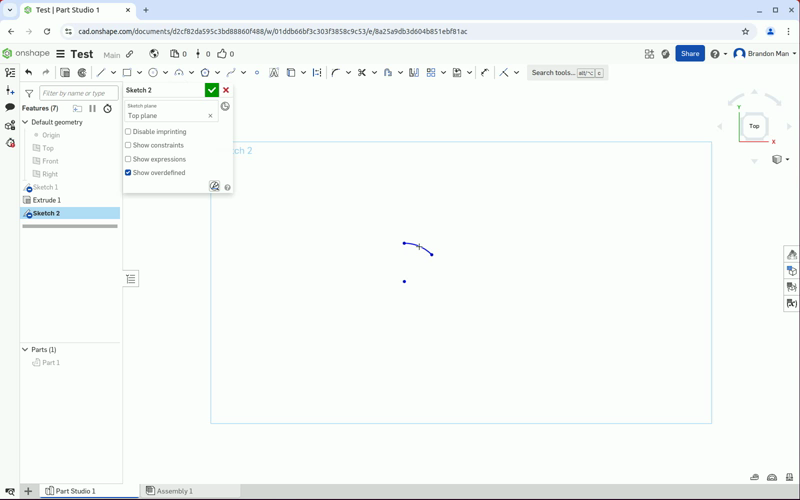
mouse_move(431, 254)
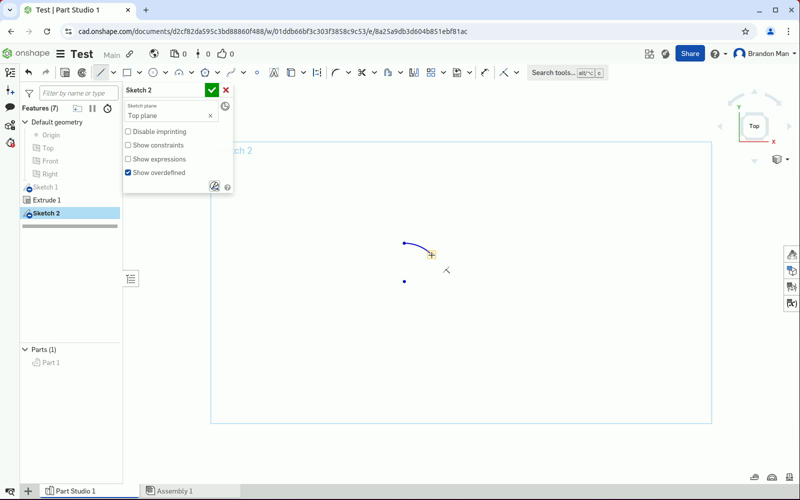
click(431, 254)
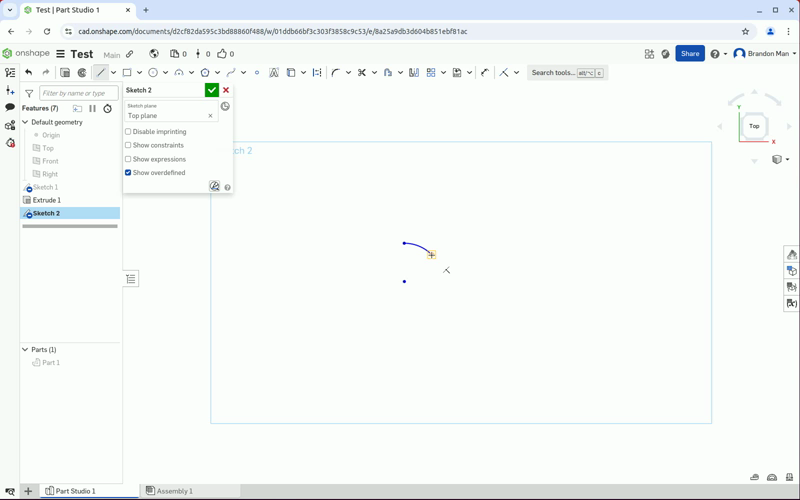
key_down(shift)
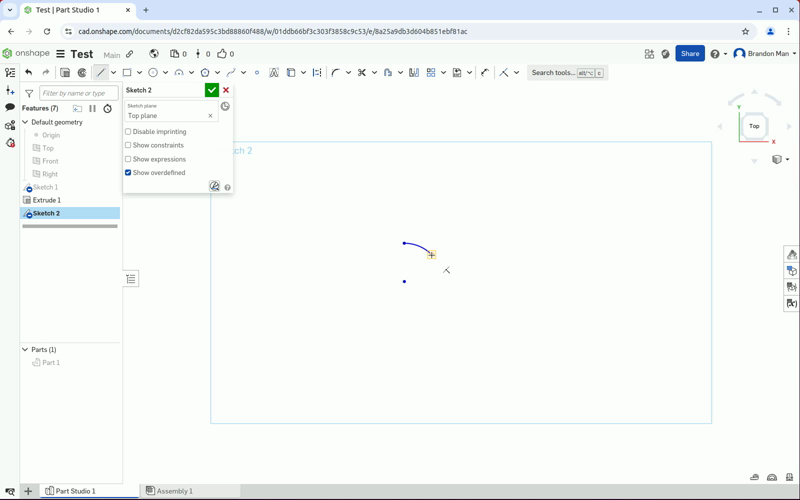
mouse_move(461, 254)
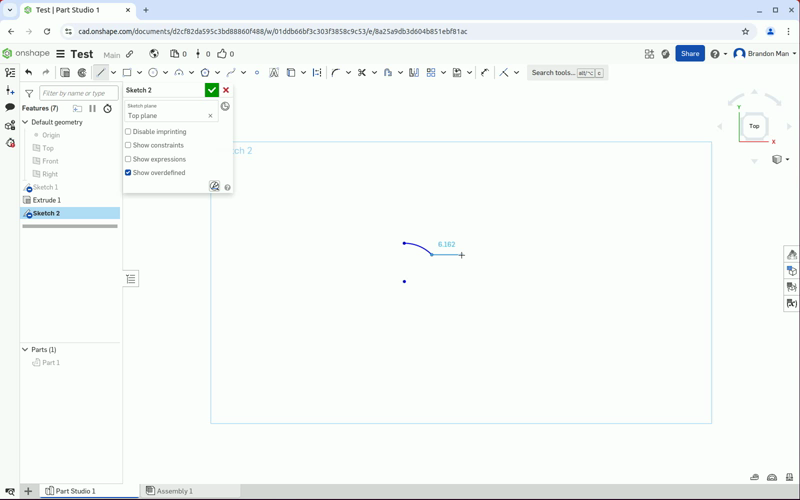
mouse_move(489, 254)
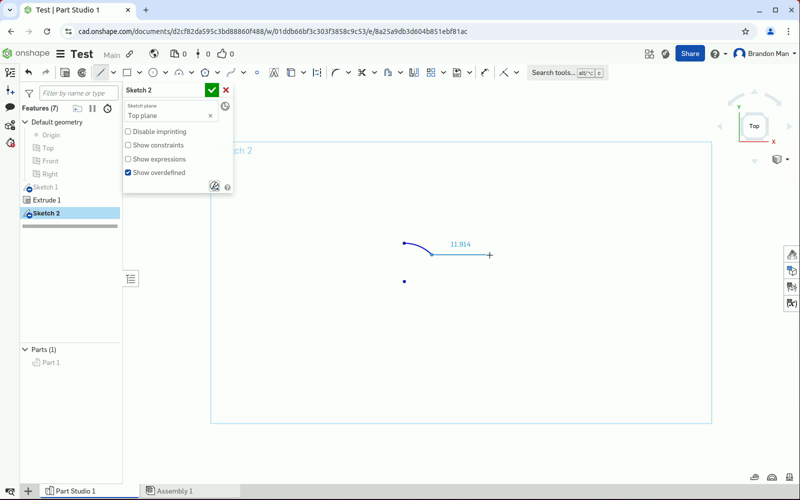
click(489, 254)
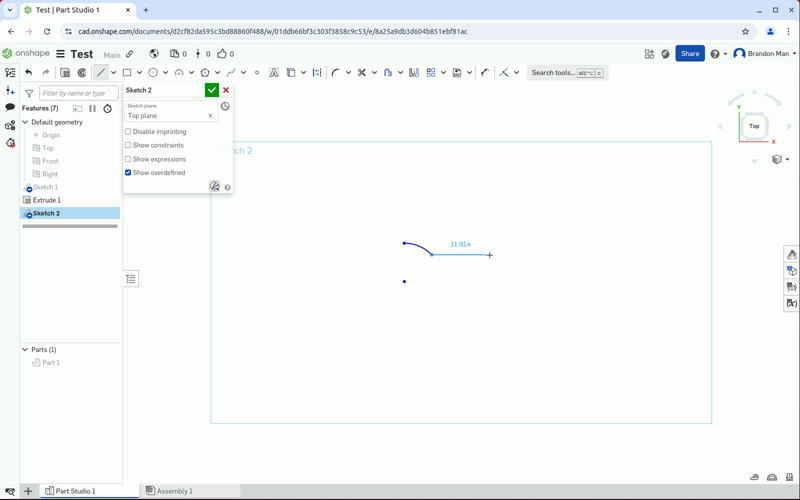
key_up(shift)
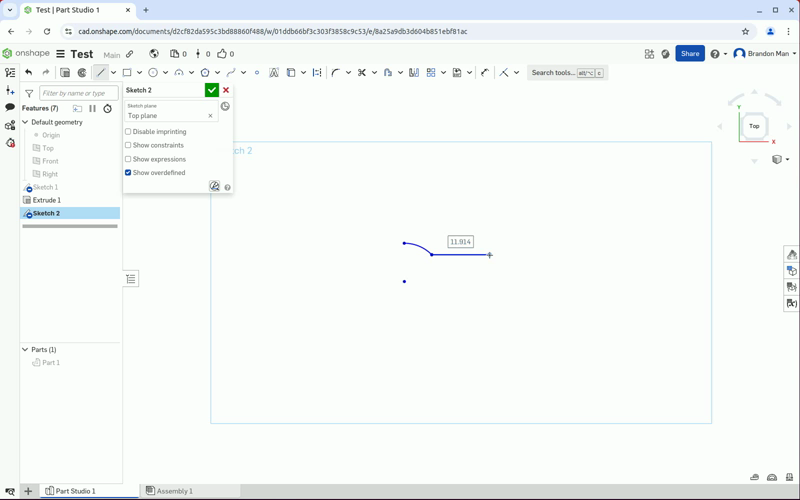
key(esc)
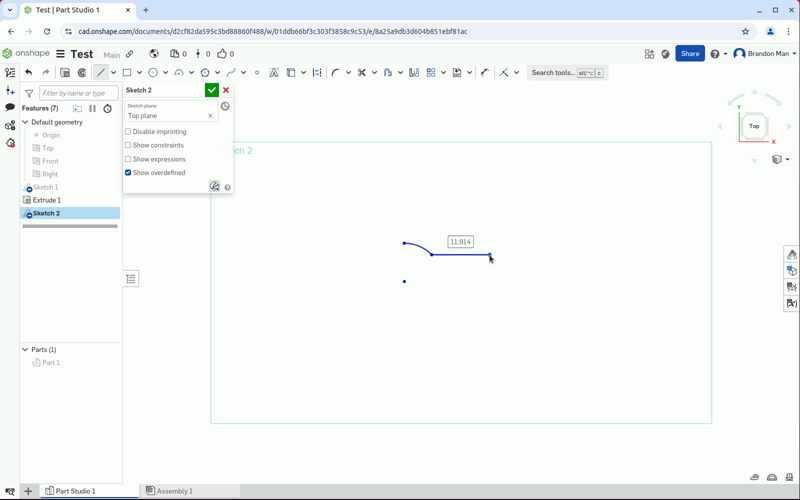
key(a)
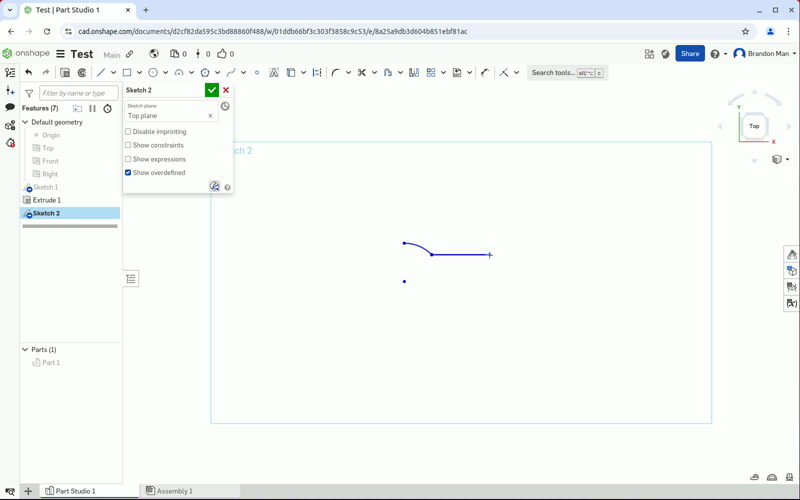
mouse_move(489, 254)
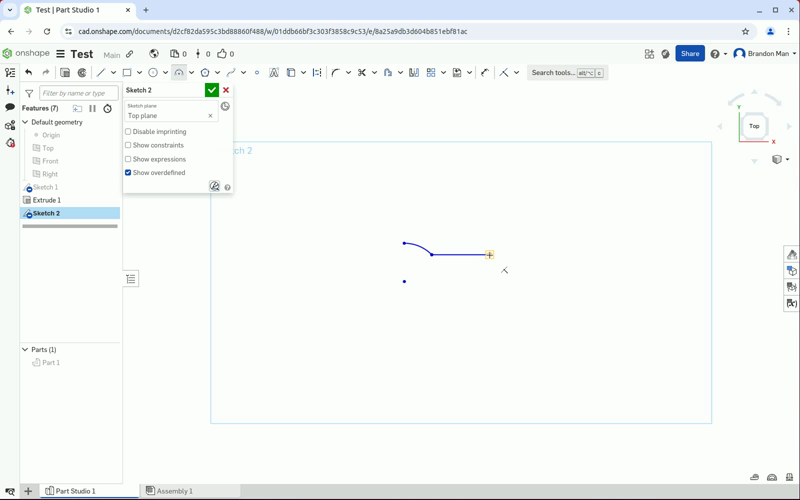
click(489, 254)
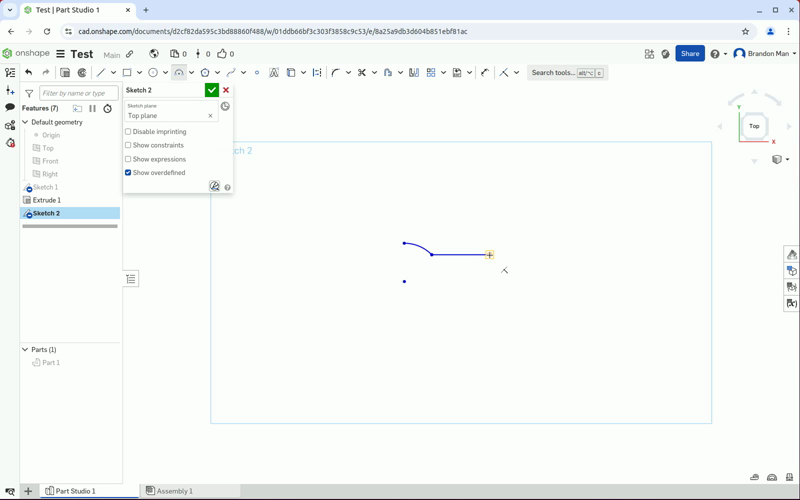
key_down(shift)
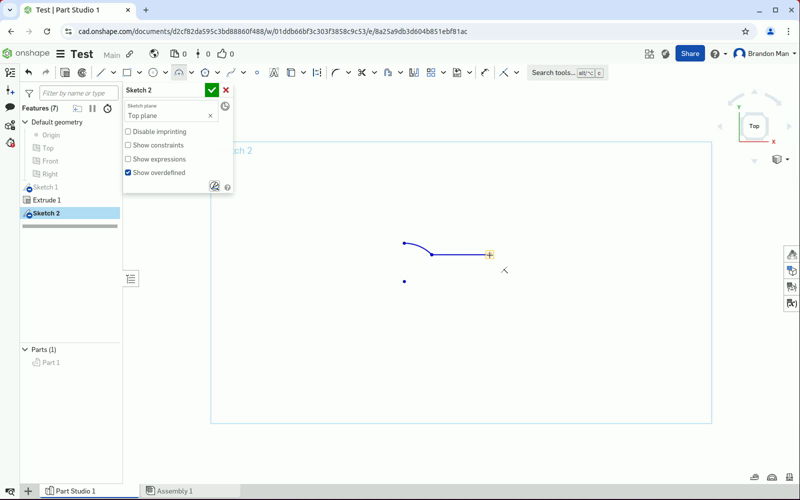
mouse_move(516, 243)
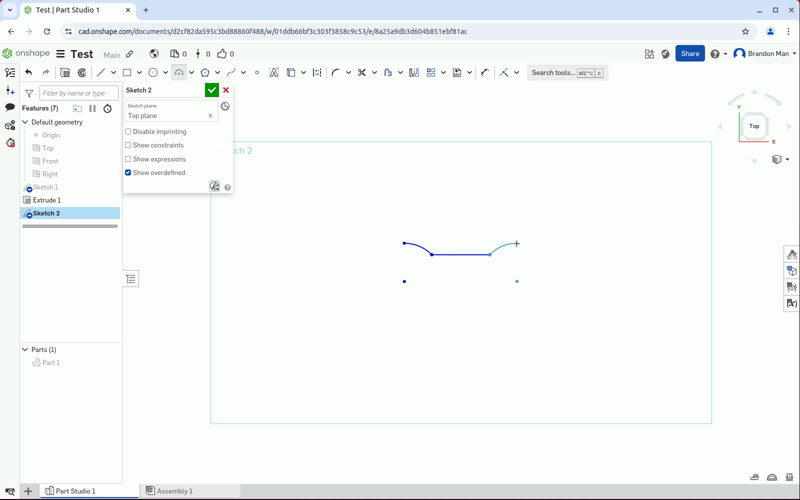
click(516, 243)
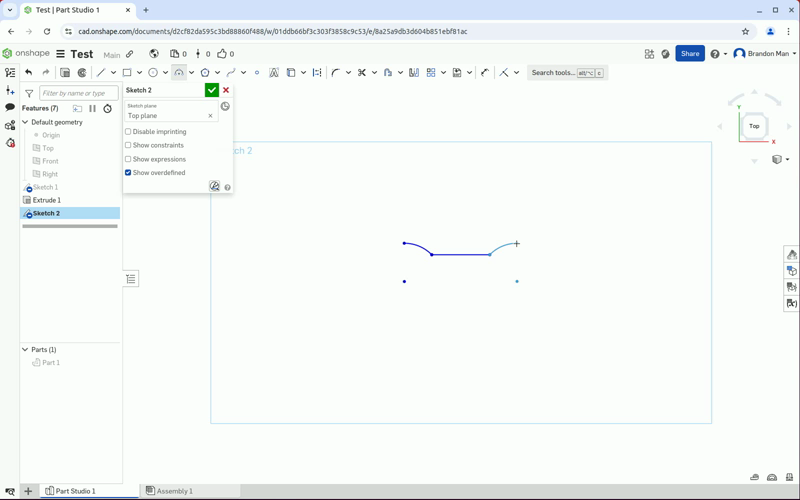
mouse_move(502, 246)
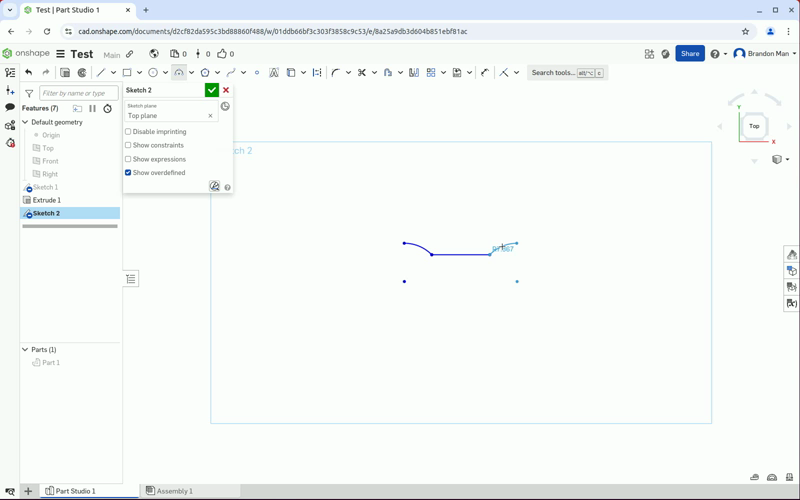
click(502, 246)
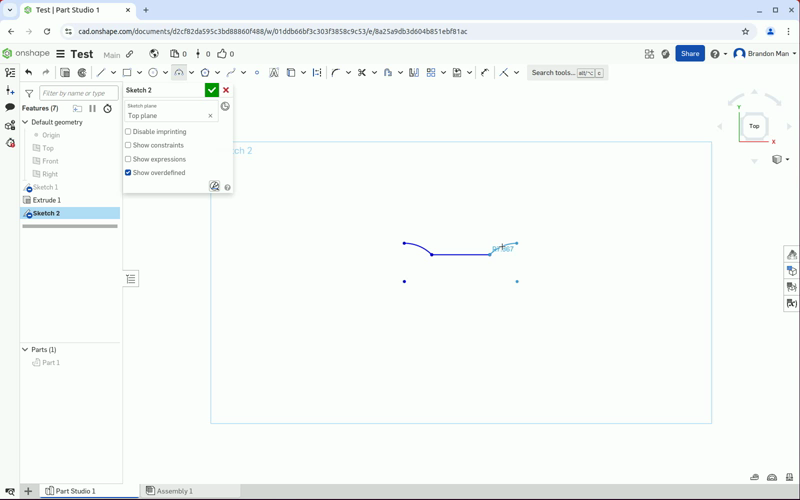
key_up(shift)
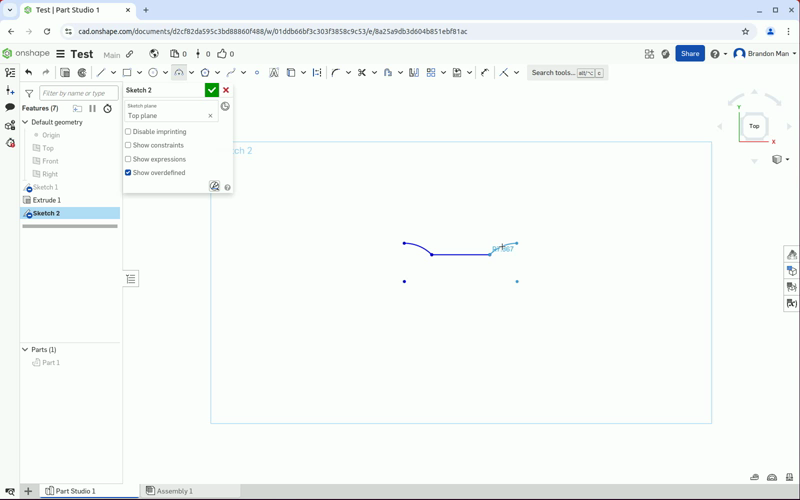
key(esc)
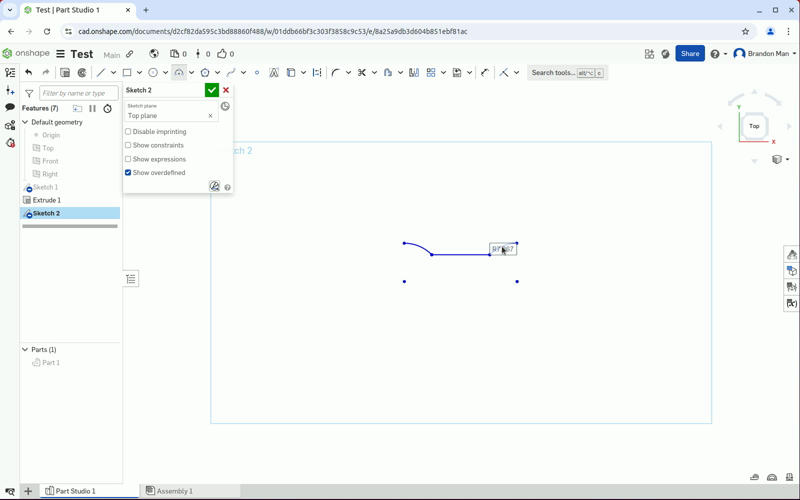
key(l)
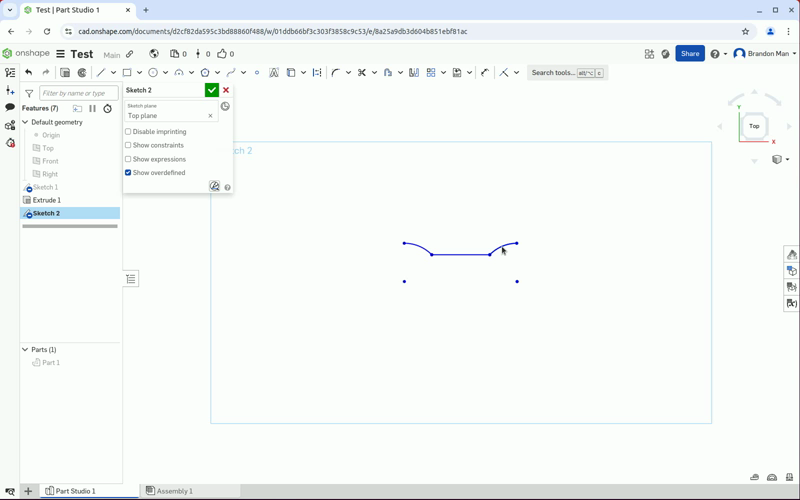
mouse_move(516, 243)
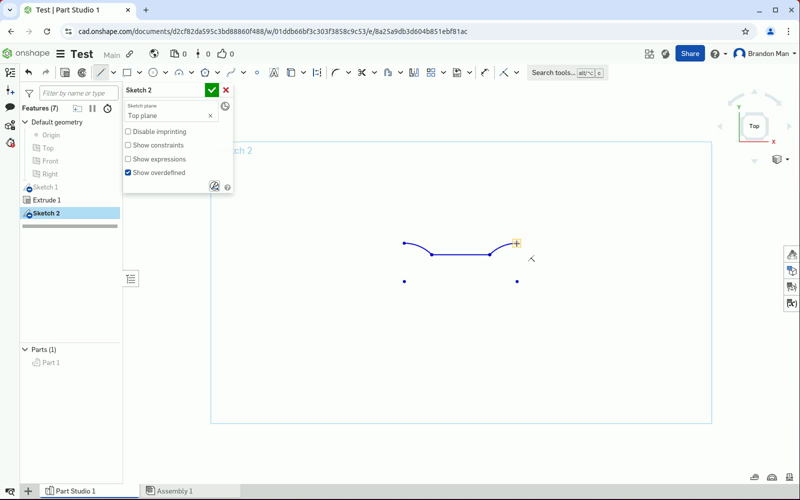
click(516, 243)
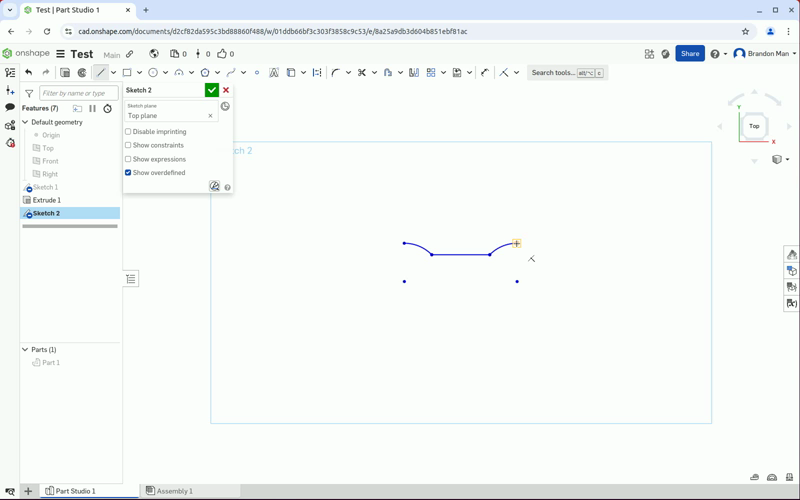
key_down(shift)
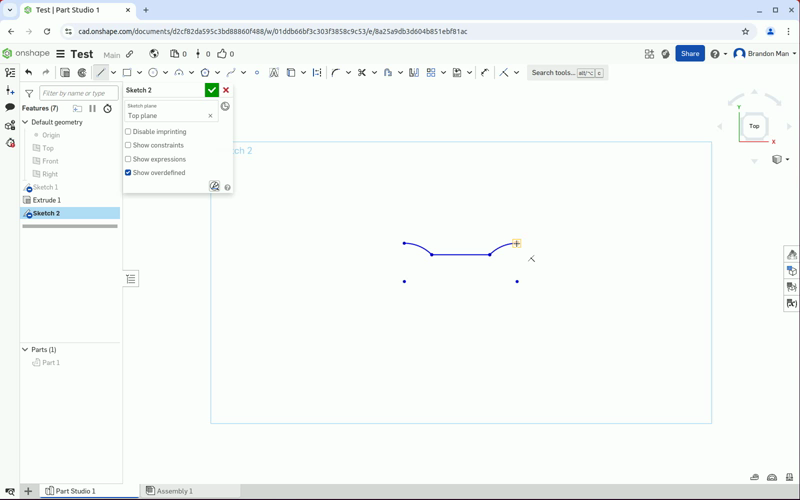
mouse_move(404, 243)
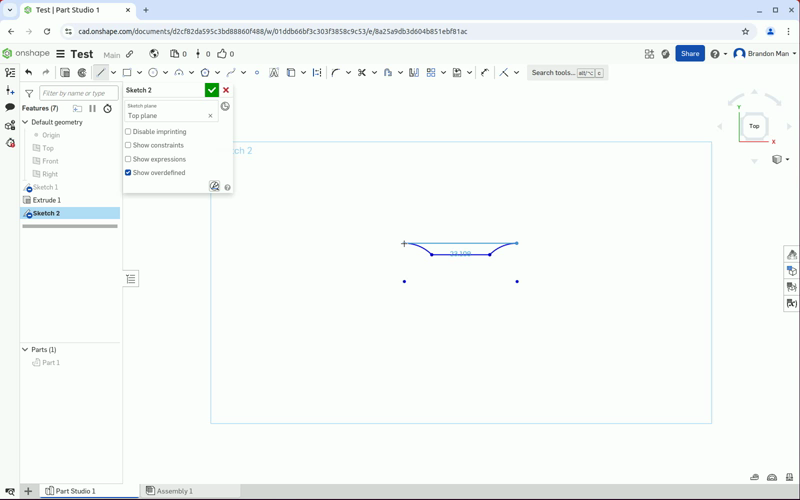
key_up(shift)
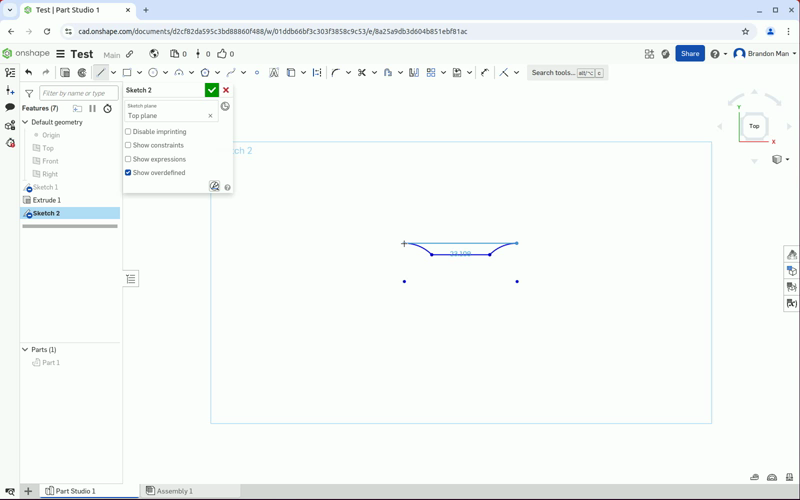
click(404, 243)
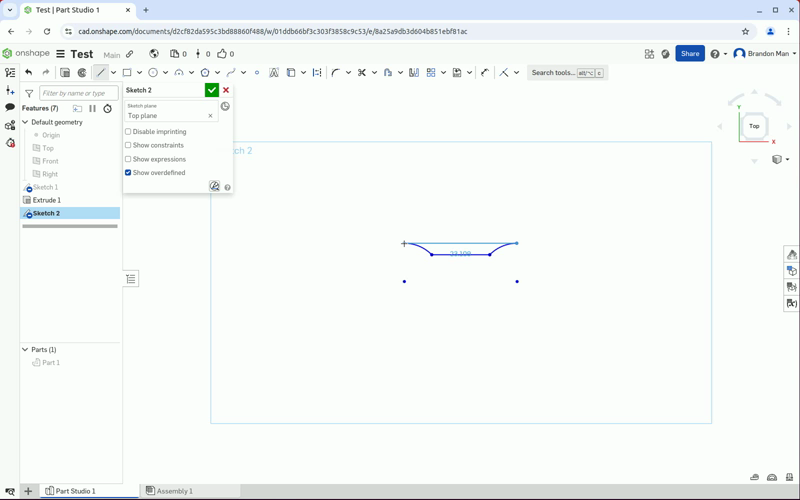
key(esc)
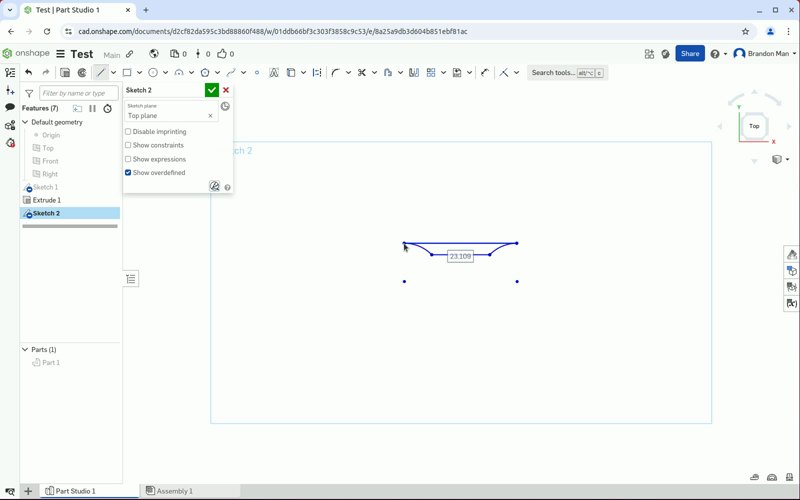
mouse_move(486, 249)
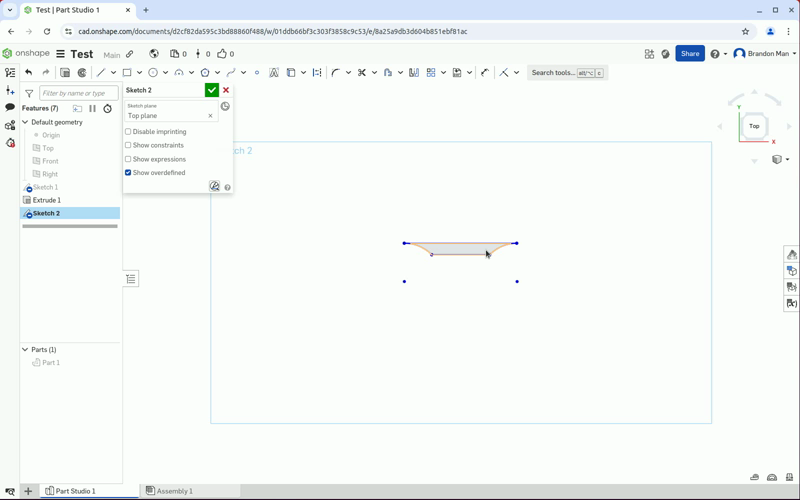
scroll(6)
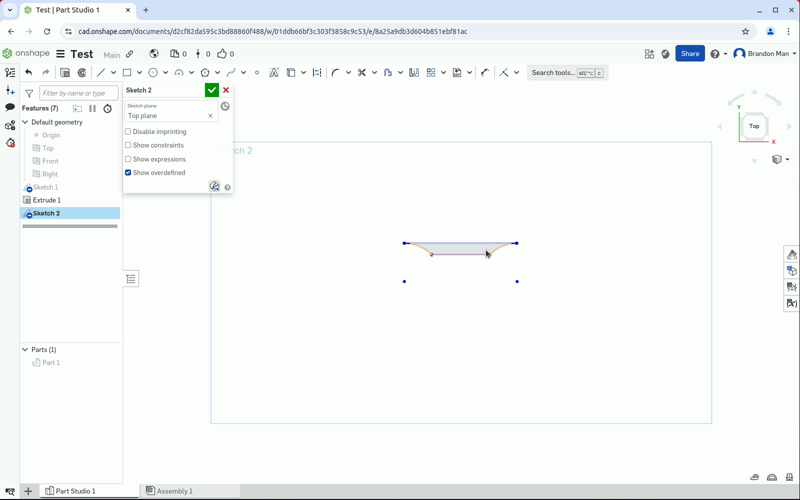
scroll(6)
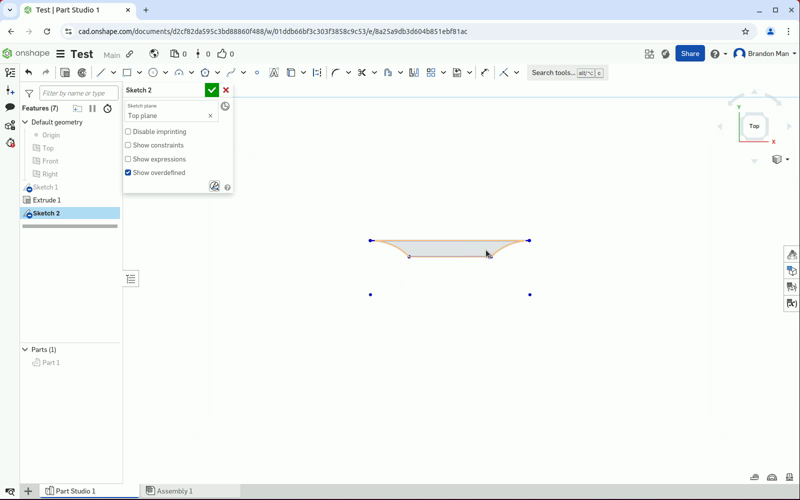
scroll(6)
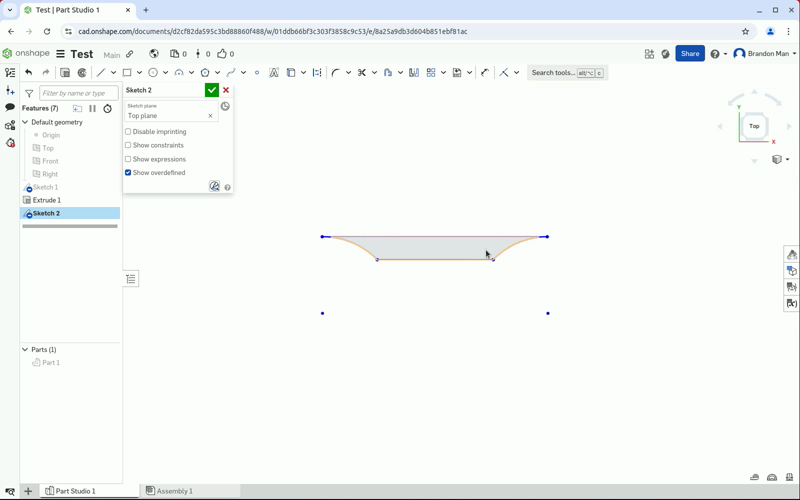
scroll(6)
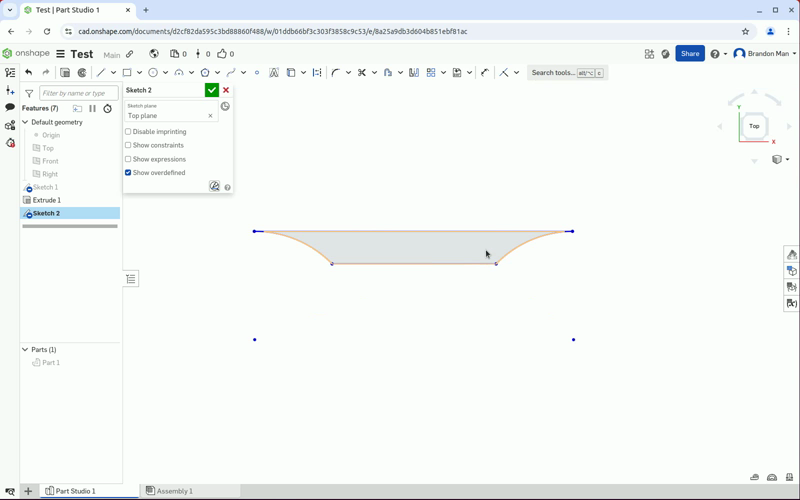
scroll(6)
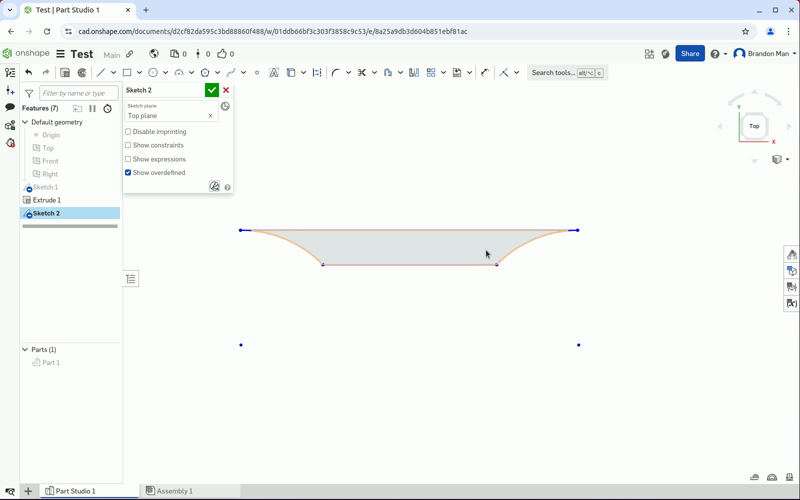
scroll(6)
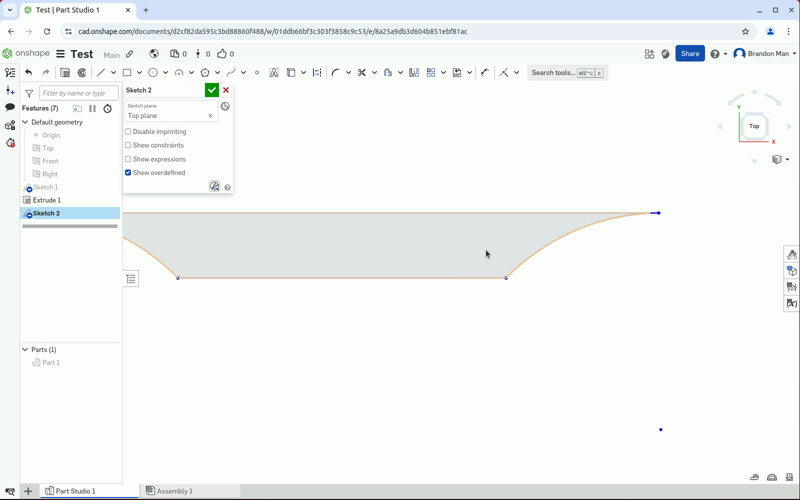
scroll(6)
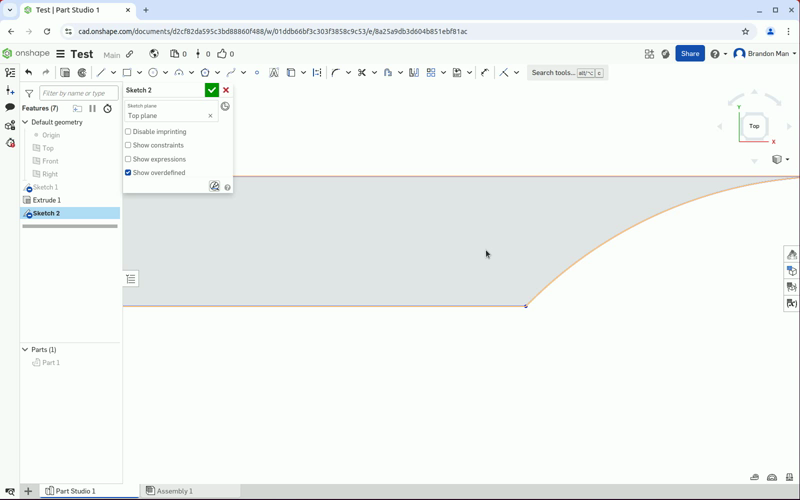
click(486, 249)
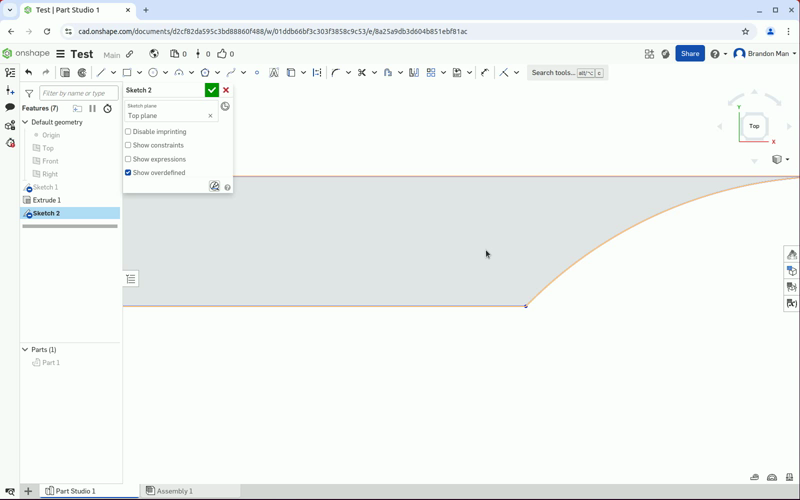
scroll(-6)
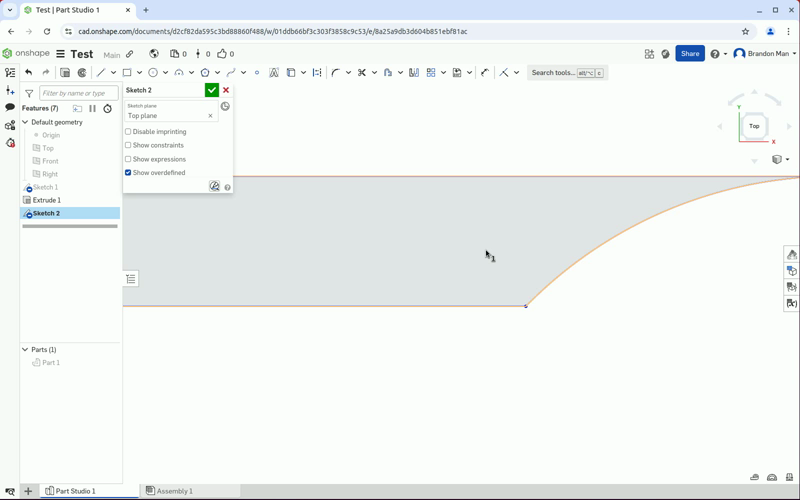
scroll(-6)
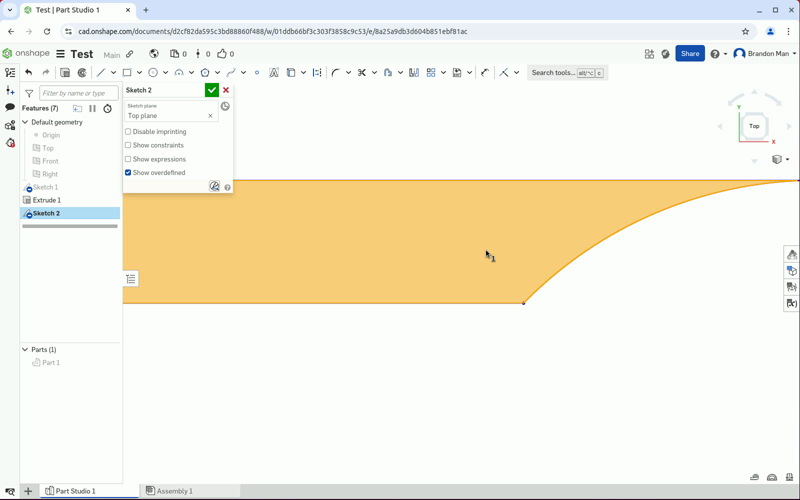
scroll(-6)
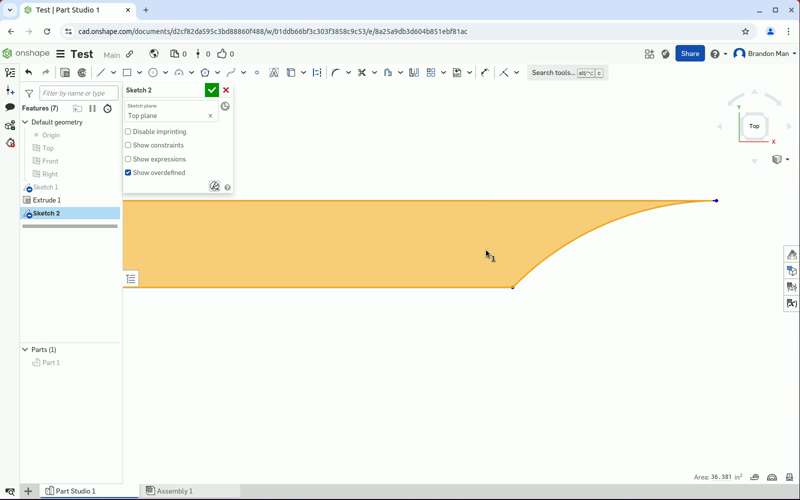
scroll(-6)
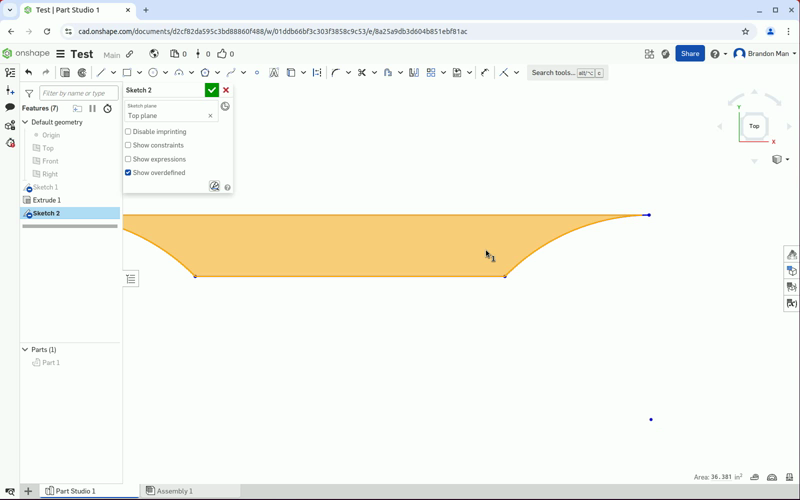
scroll(-6)
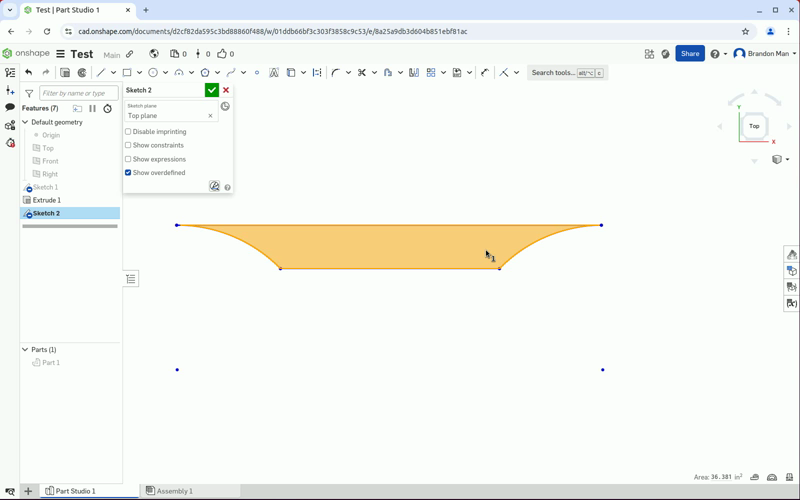
scroll(-6)
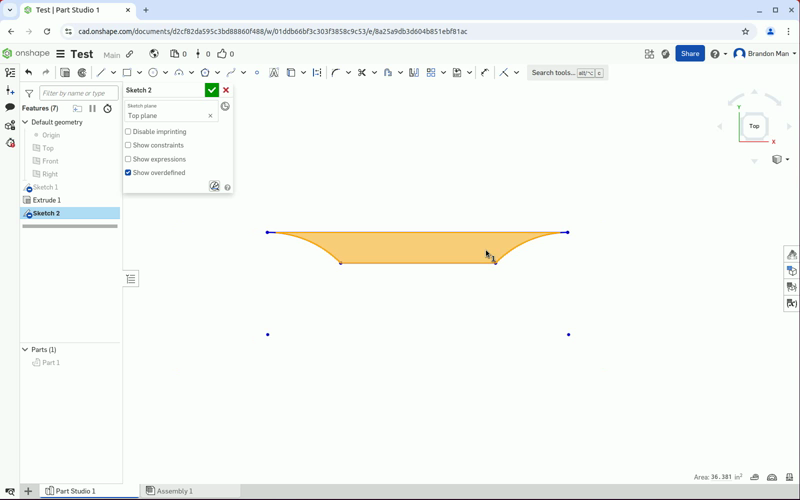
scroll(-6)
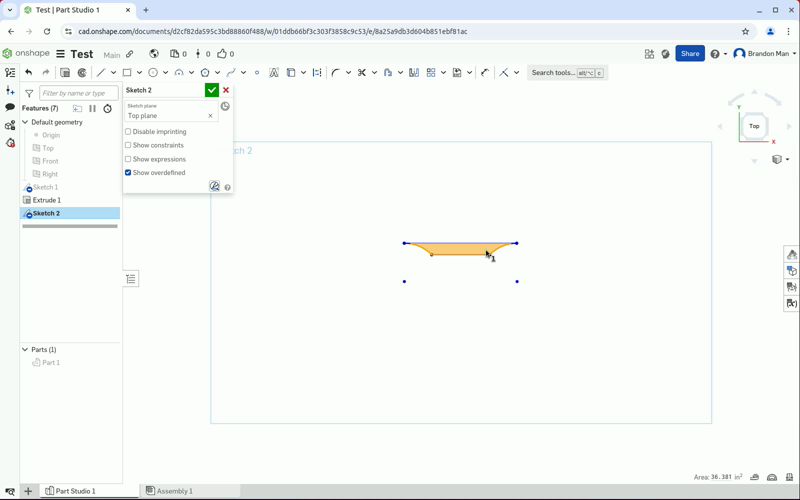
mouse_move(73, 352)
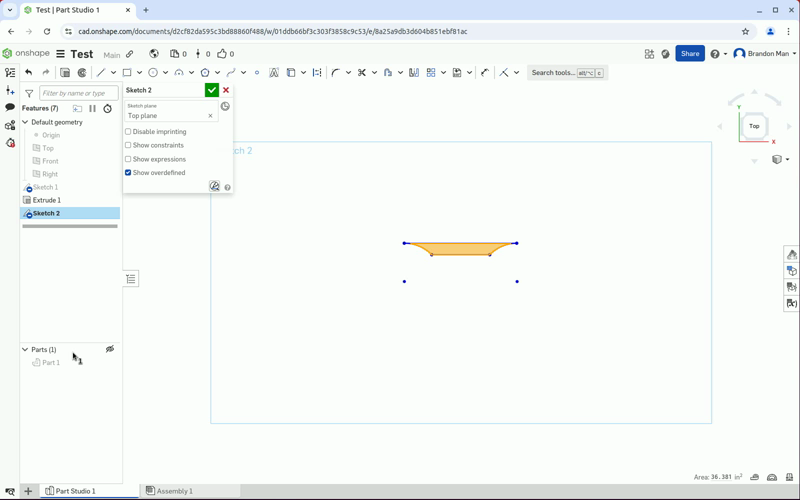
key(shift+y)
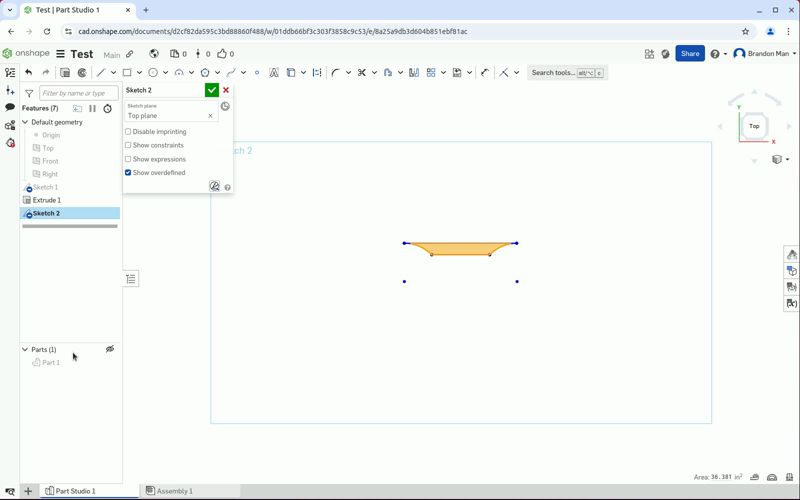
key(shift+e)
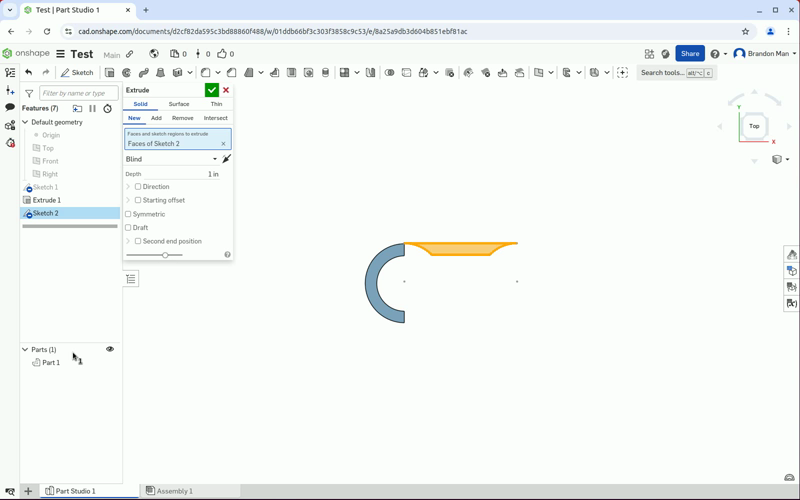
mouse_move(143, 106)
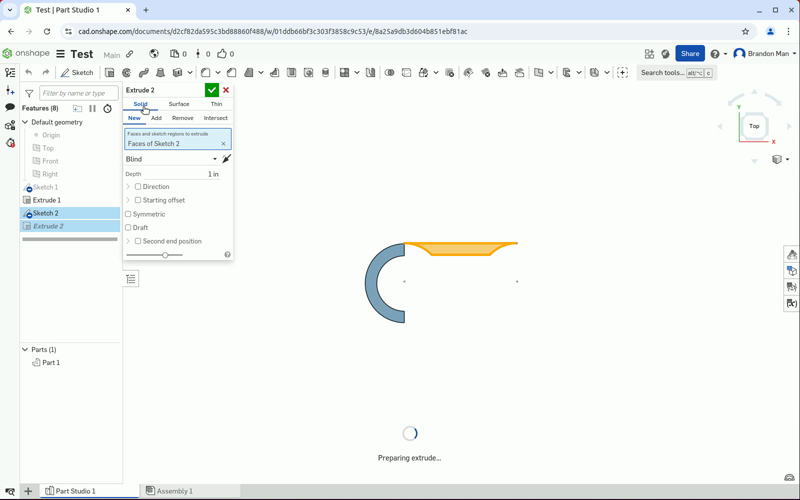
click(143, 106)
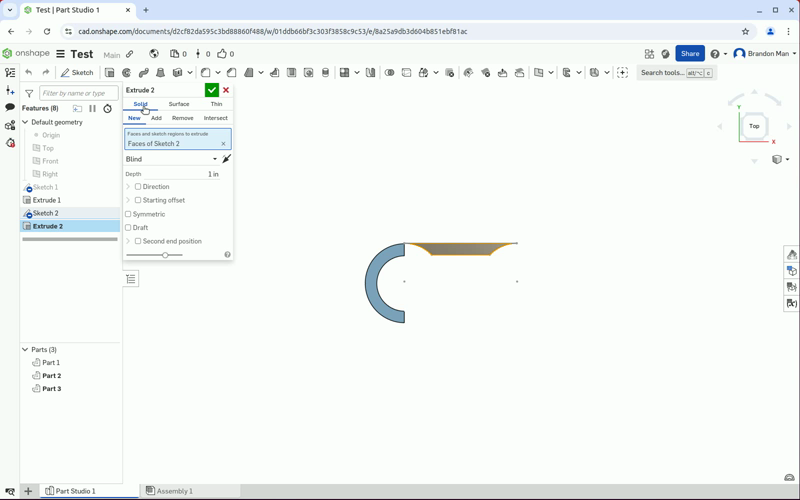
mouse_move(137, 120)
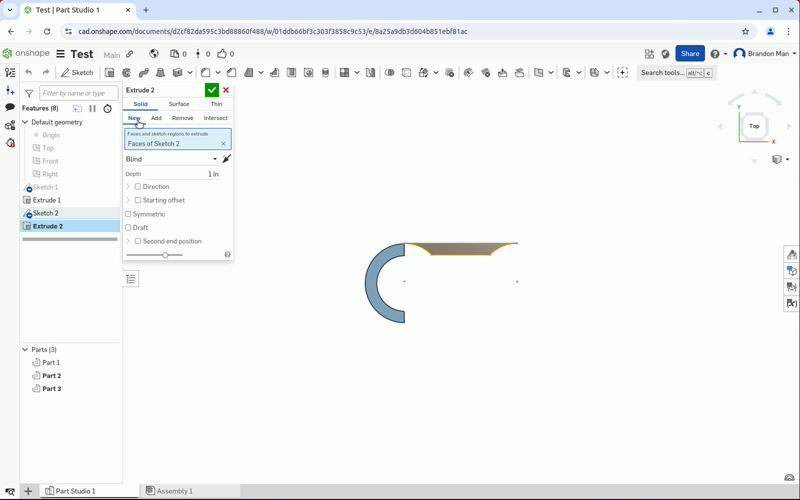
click(137, 120)
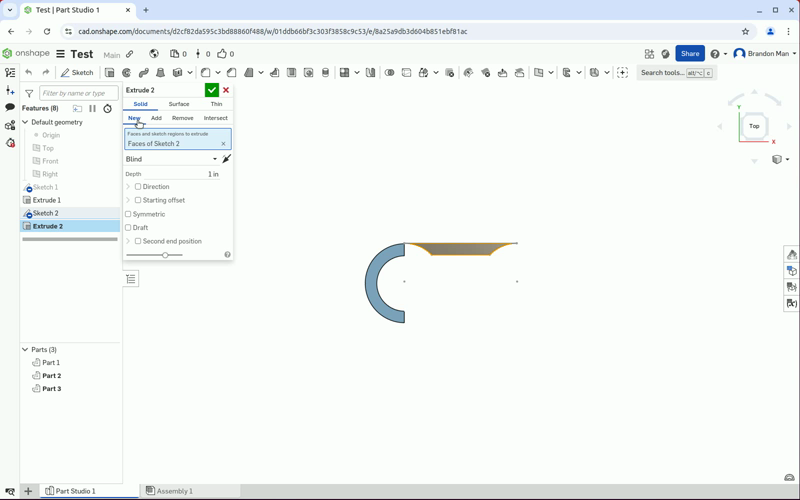
key(tab, 4)
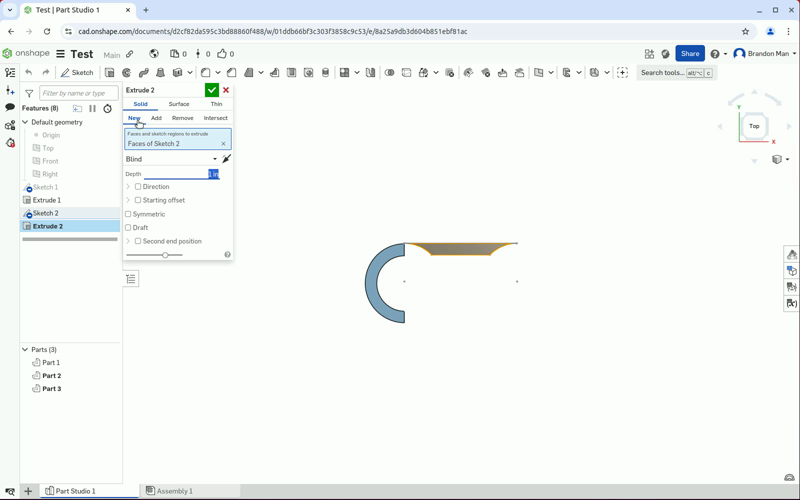
text(23.108)
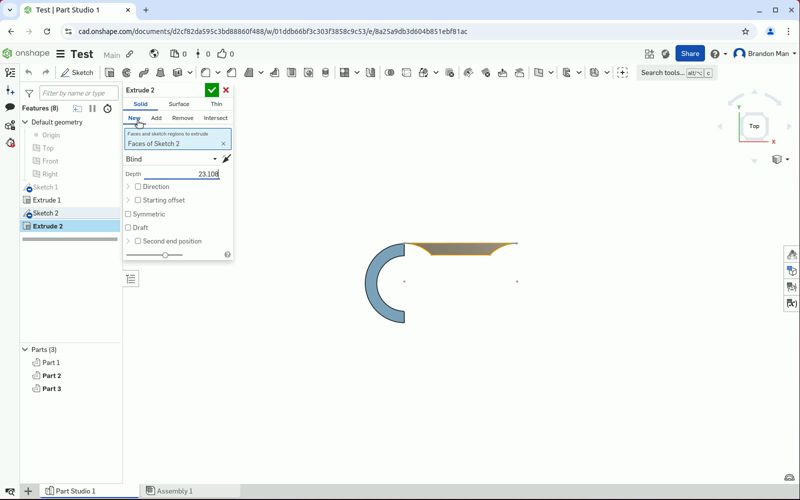
key(enter)
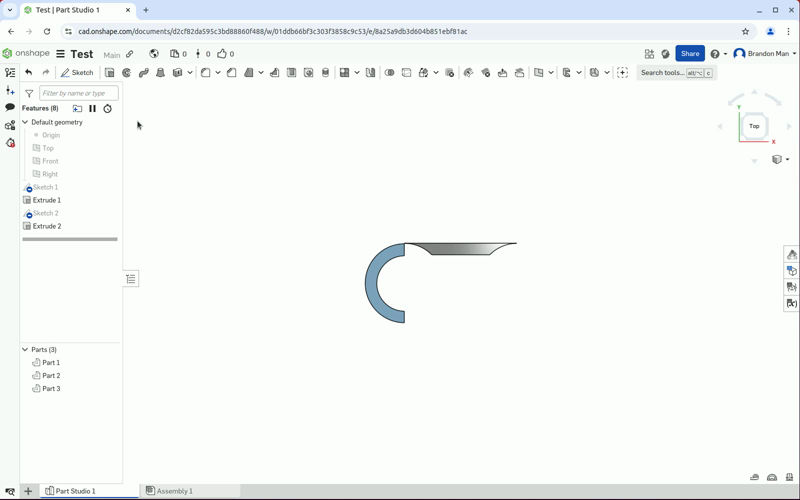
key(shift+h)
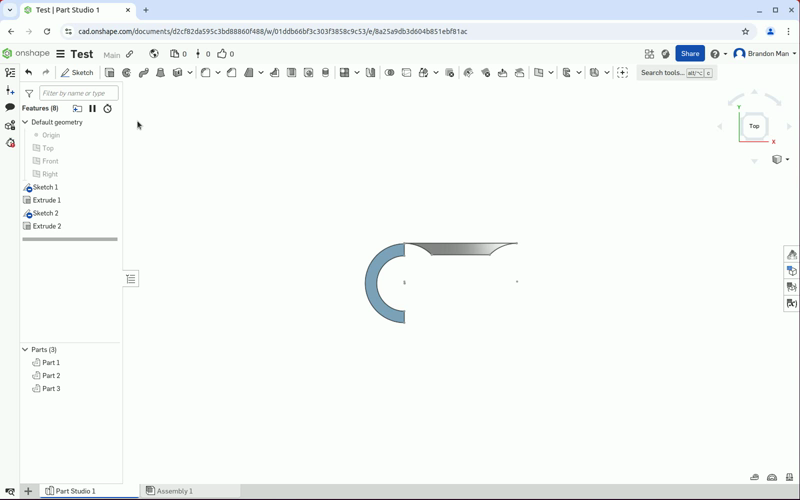
key(shift+h)
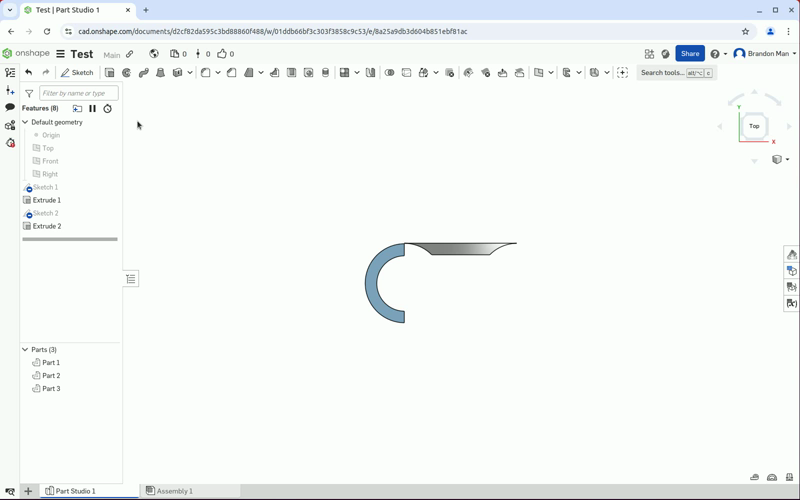
mouse_move(73, 189)
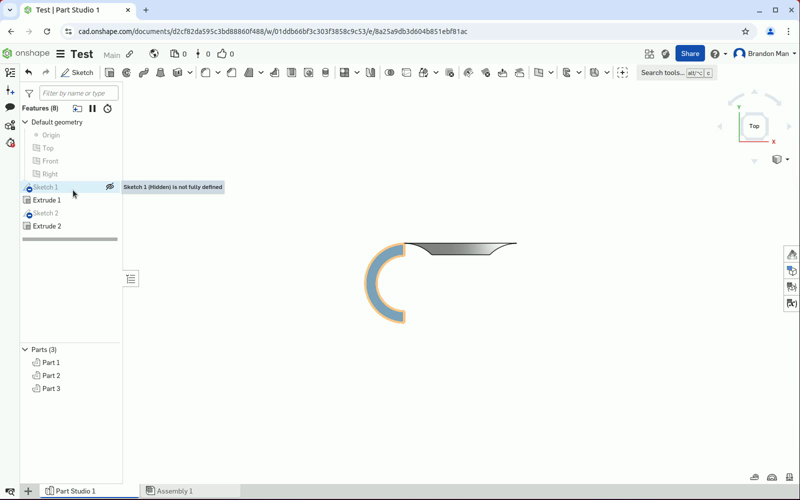
click(73, 189)
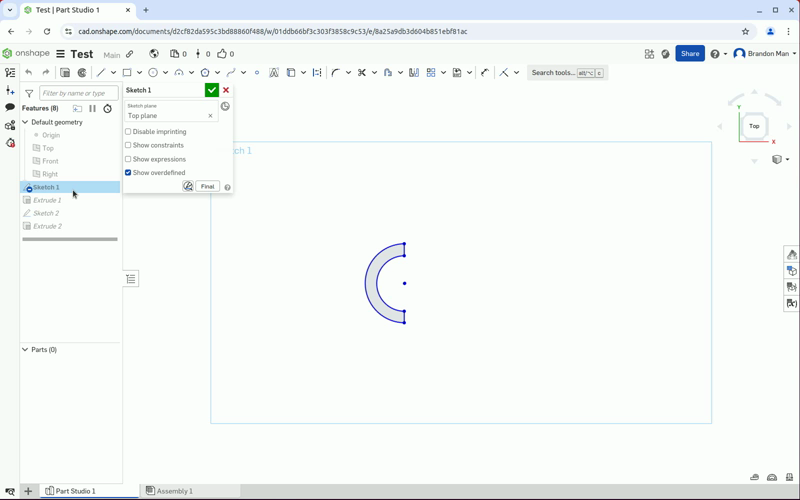
mouse_move(229, 92)
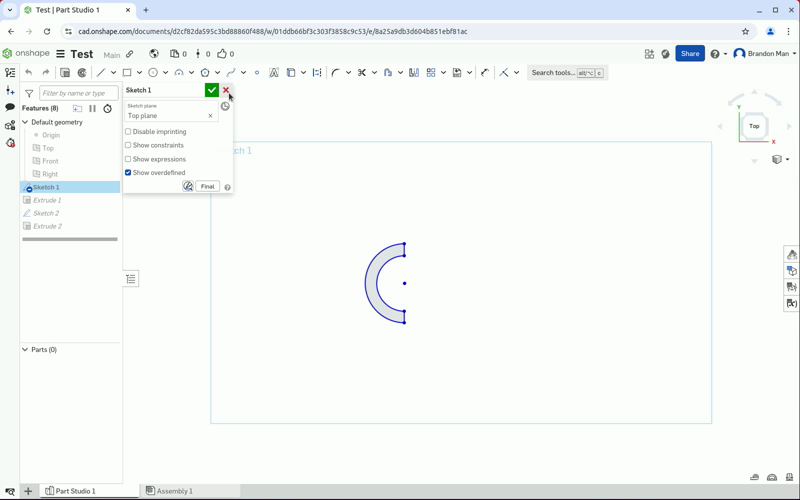
click(229, 92)
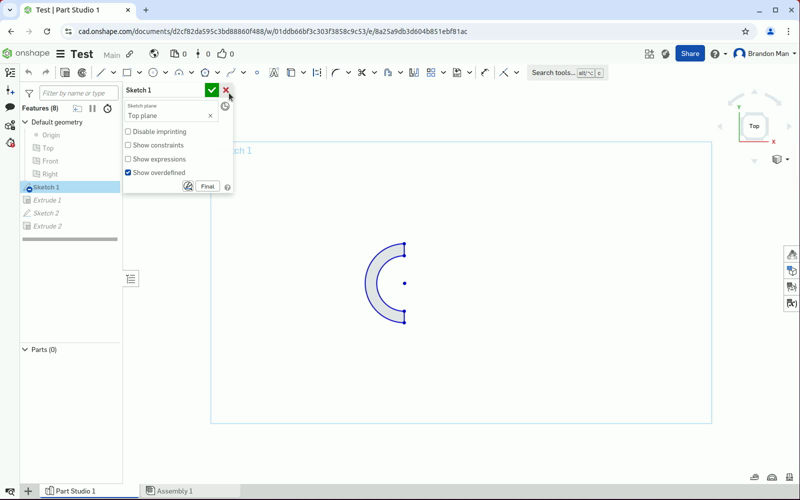
key(shift+s)
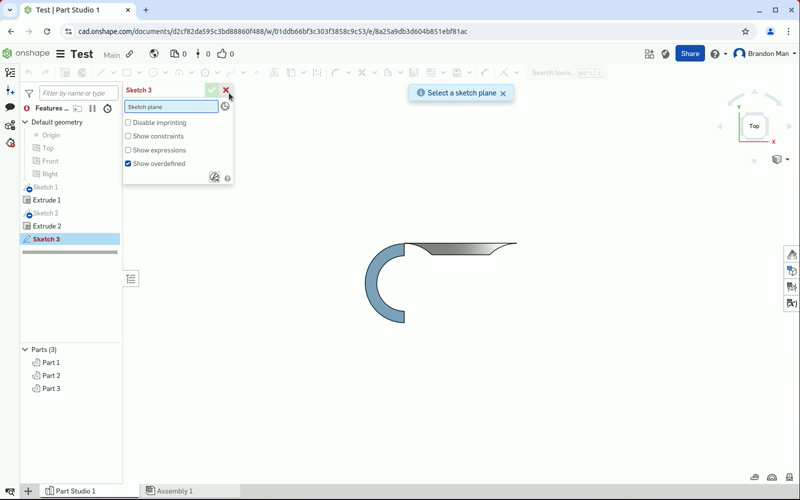
mouse_move(73, 150)
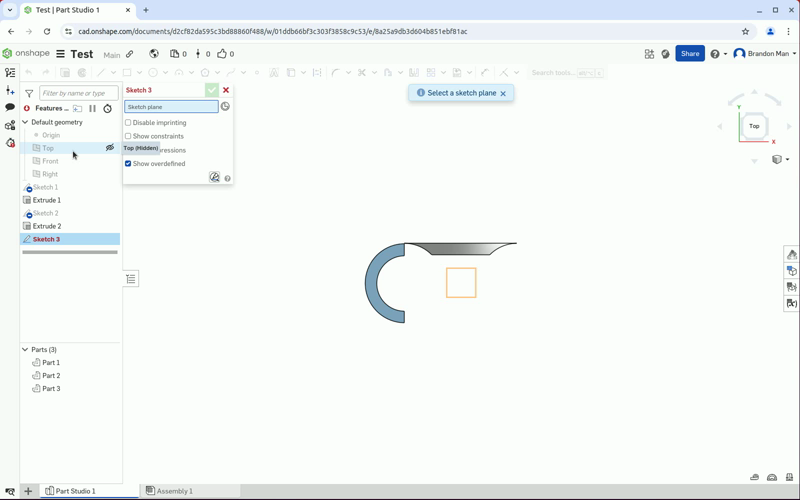
click(73, 150)
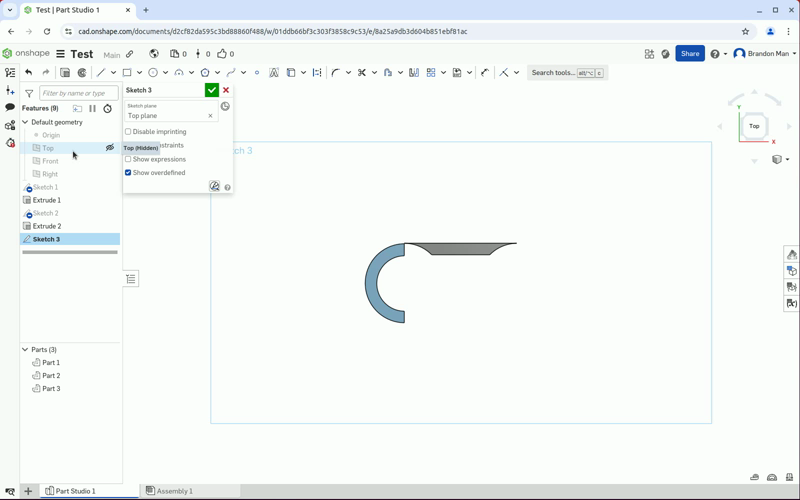
mouse_move(73, 352)
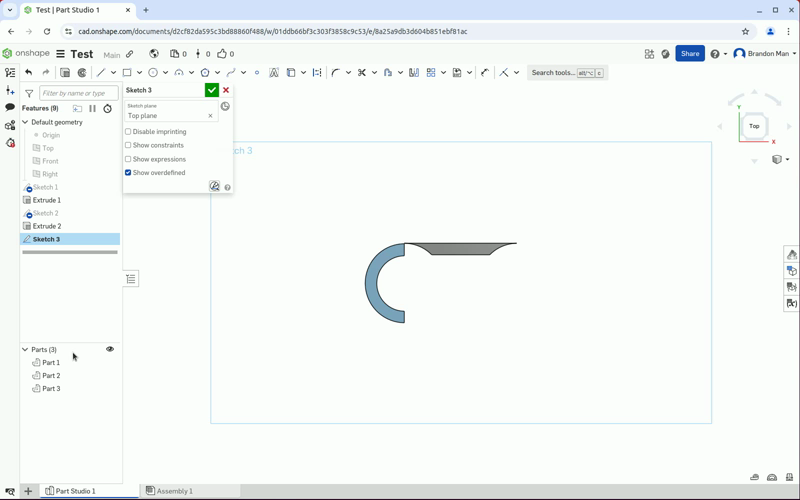
key(y)
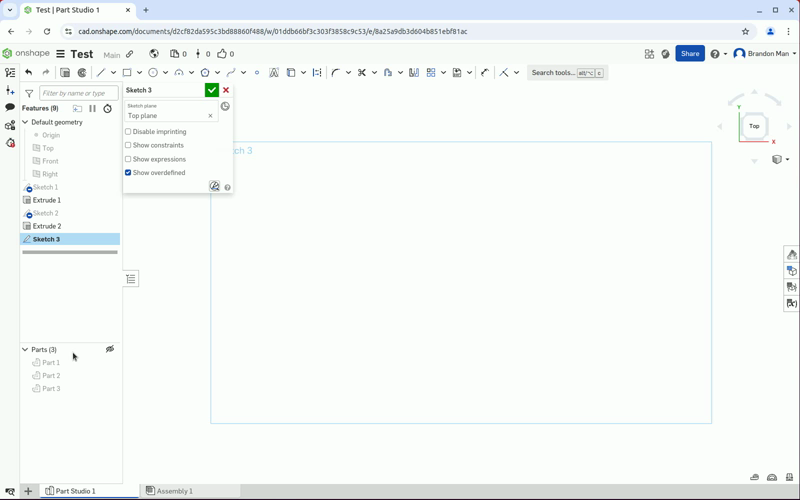
key(l)
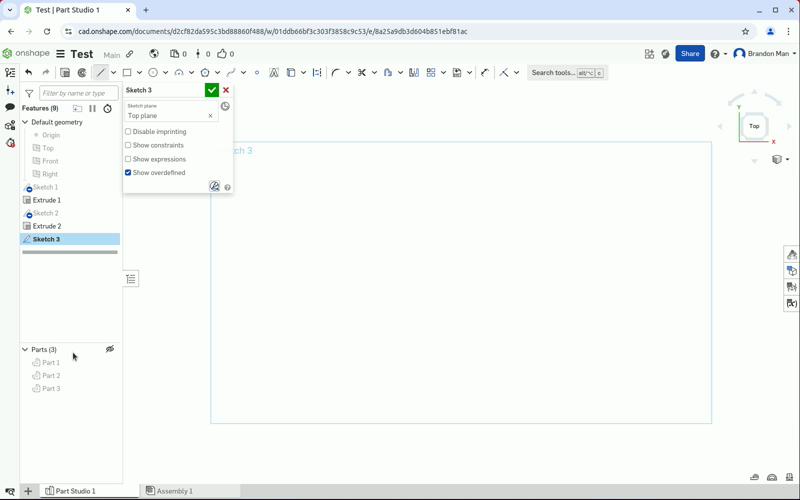
key_down(shift)
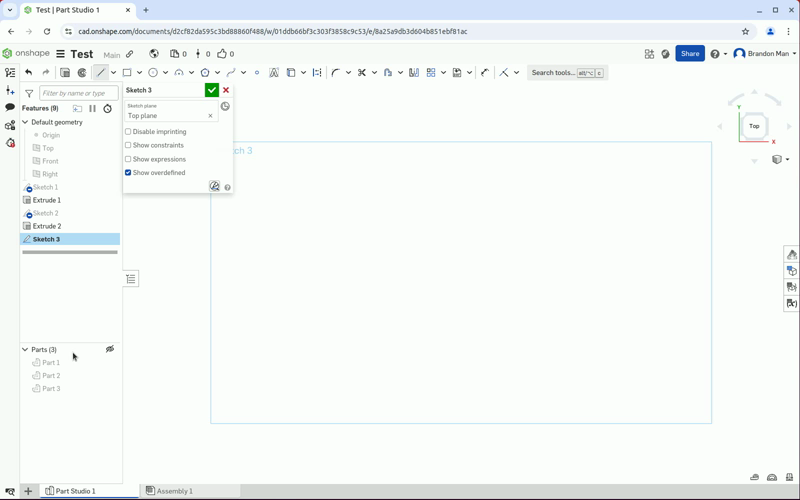
mouse_move(489, 254)
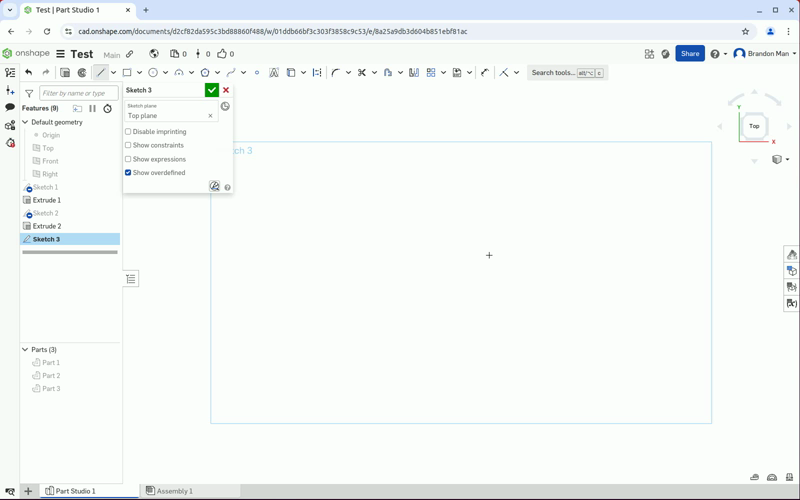
click(489, 254)
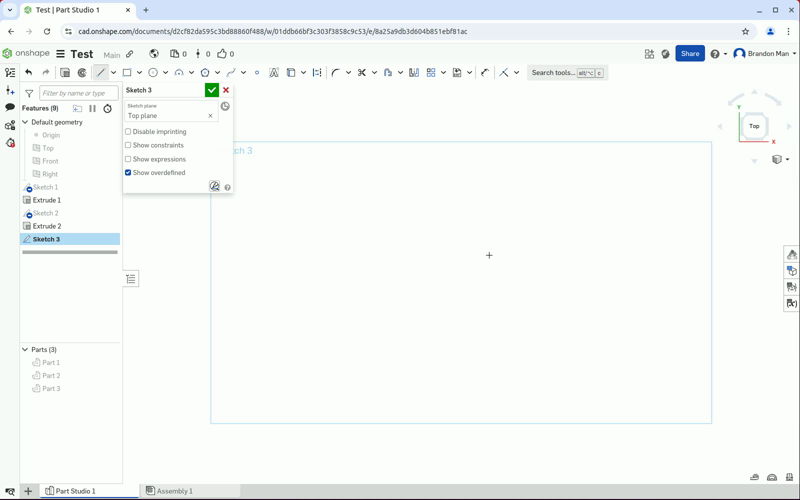
key_up(shift)
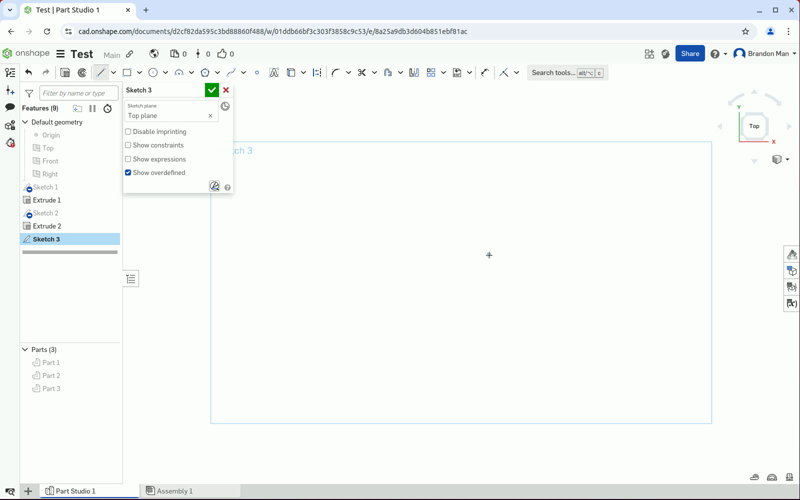
key_down(shift)
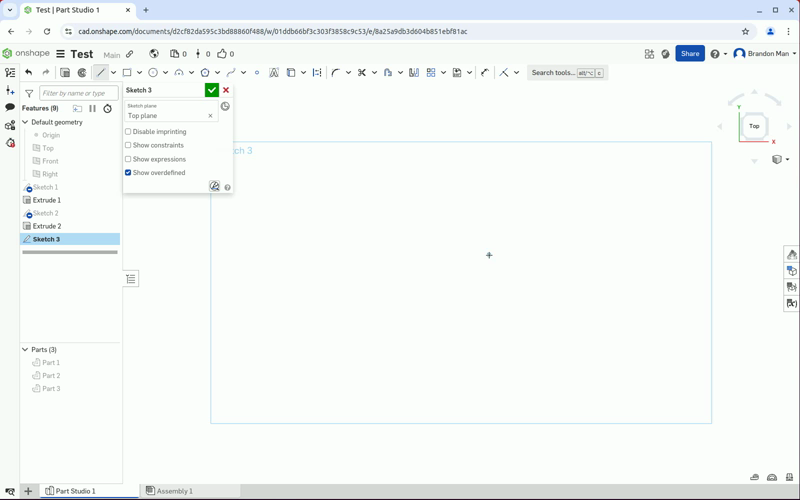
mouse_move(519, 254)
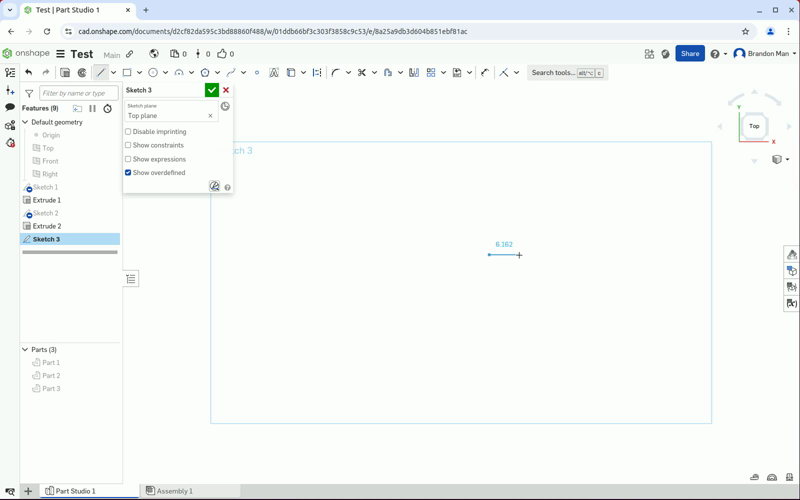
mouse_move(518, 254)
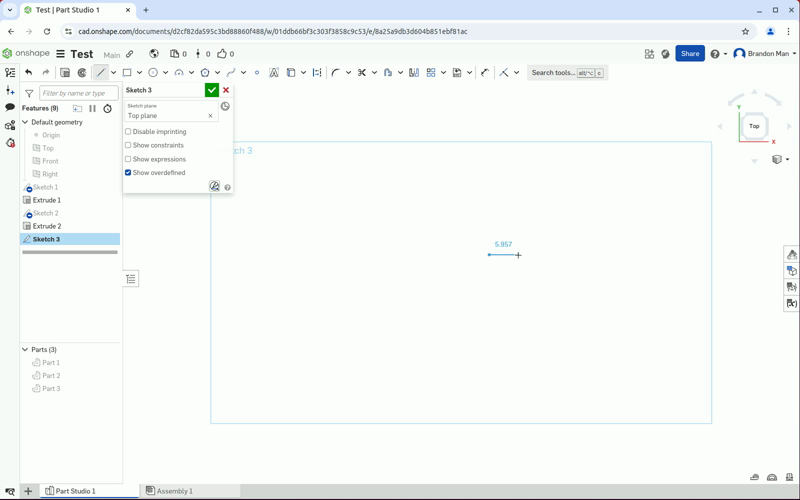
click(518, 254)
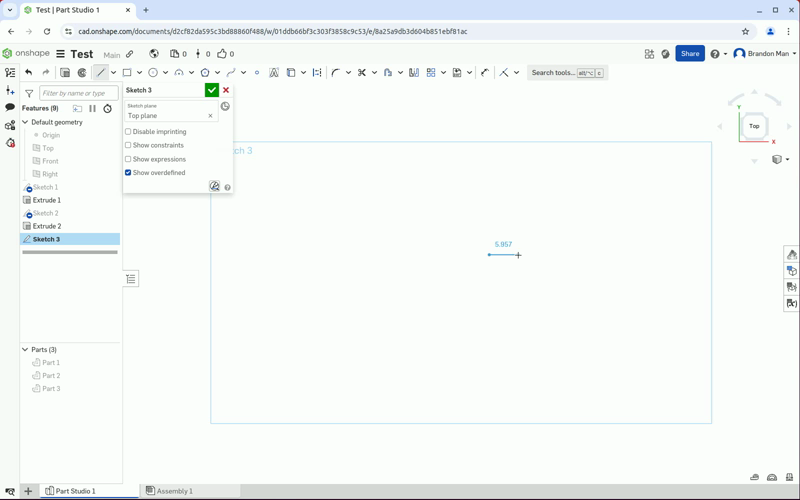
key_up(shift)
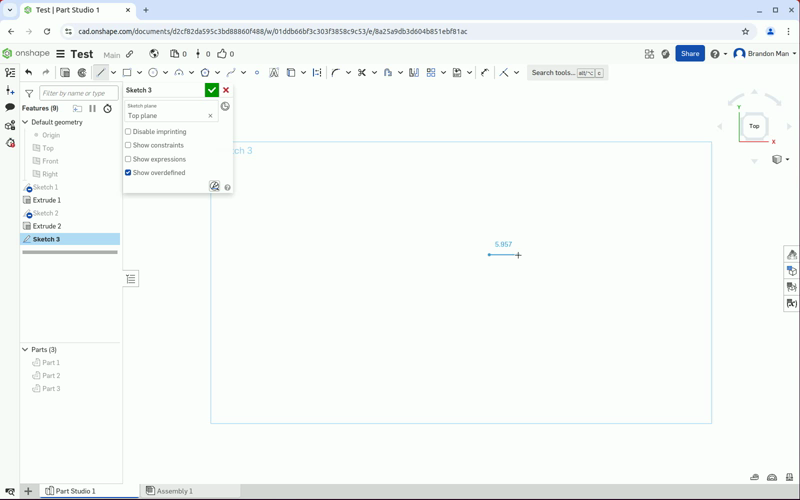
key_down(shift)
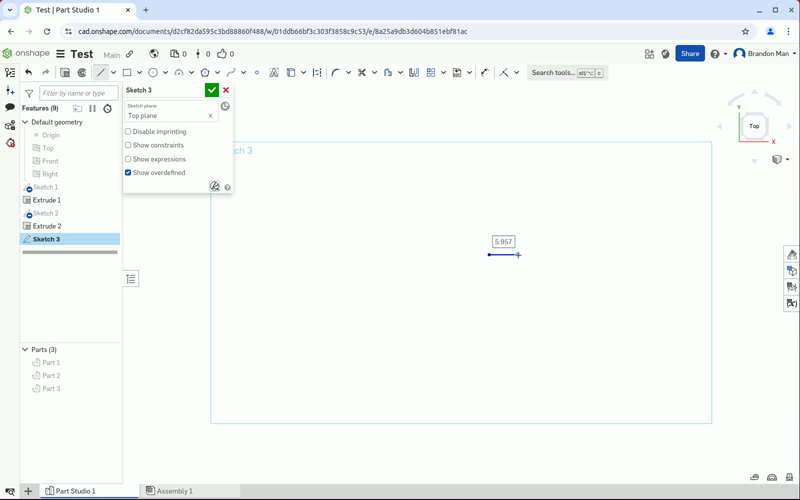
mouse_move(548, 254)
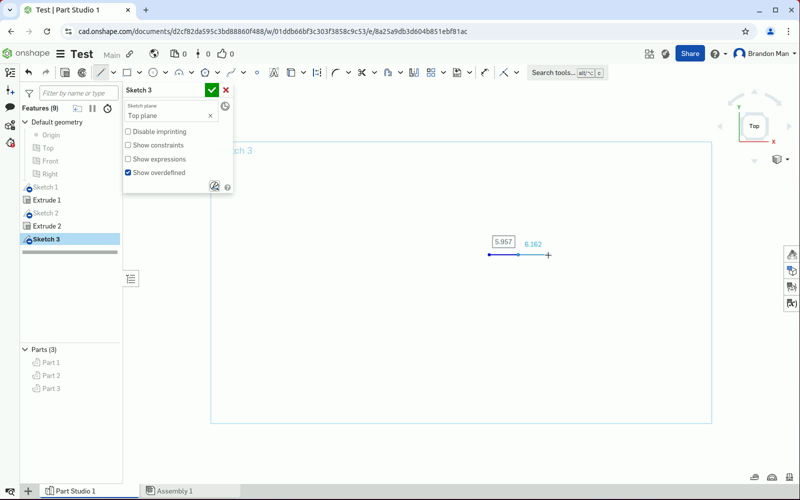
mouse_move(518, 242)
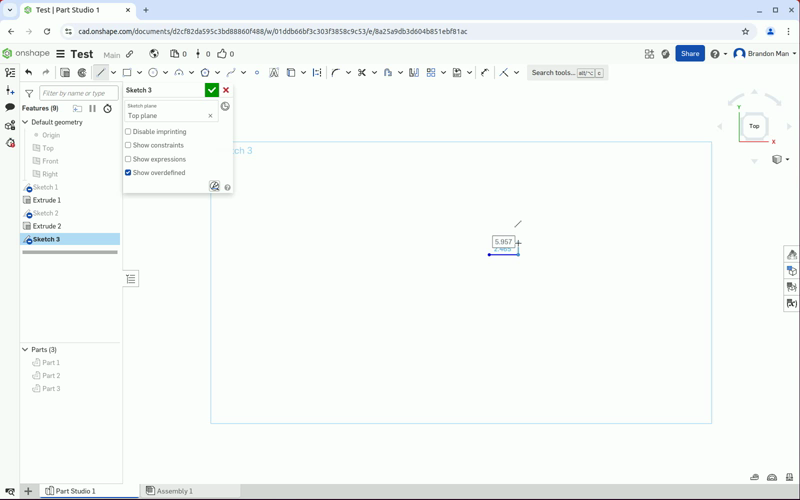
click(518, 242)
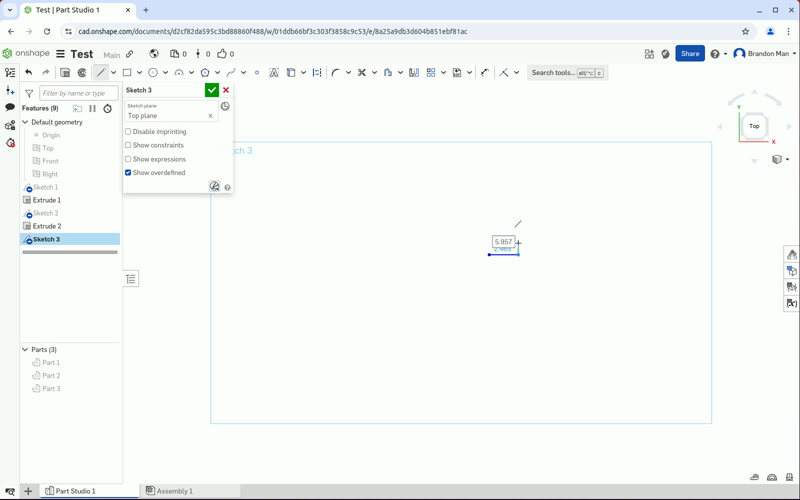
key_up(shift)
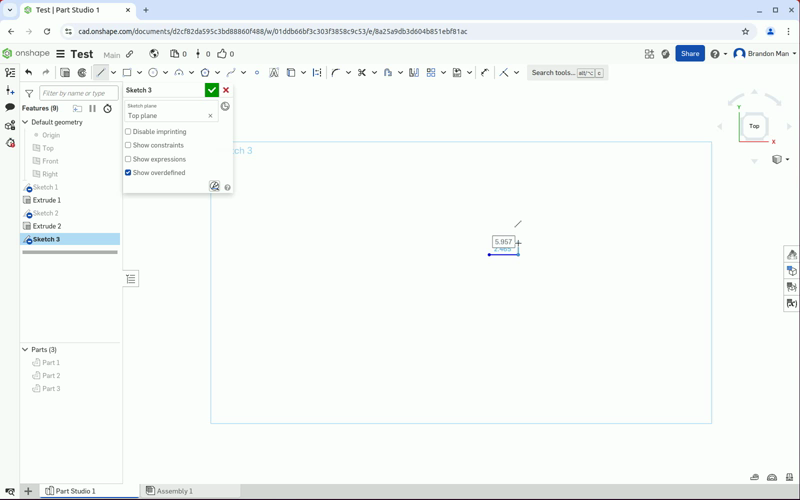
key(esc)
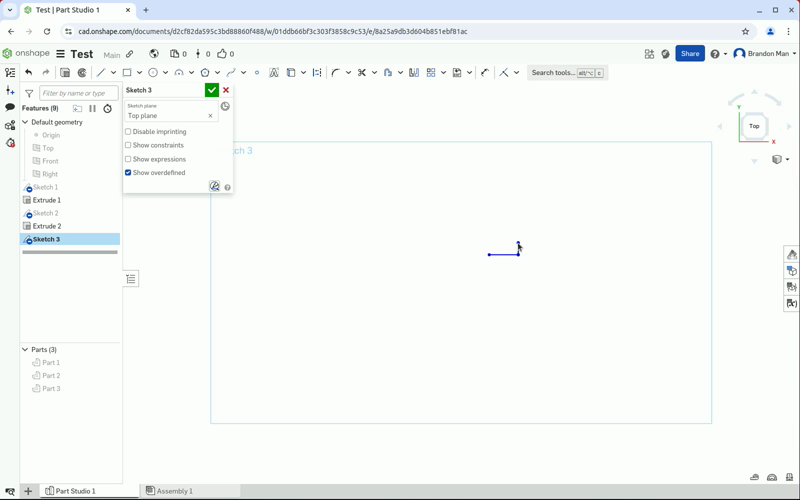
key(a)
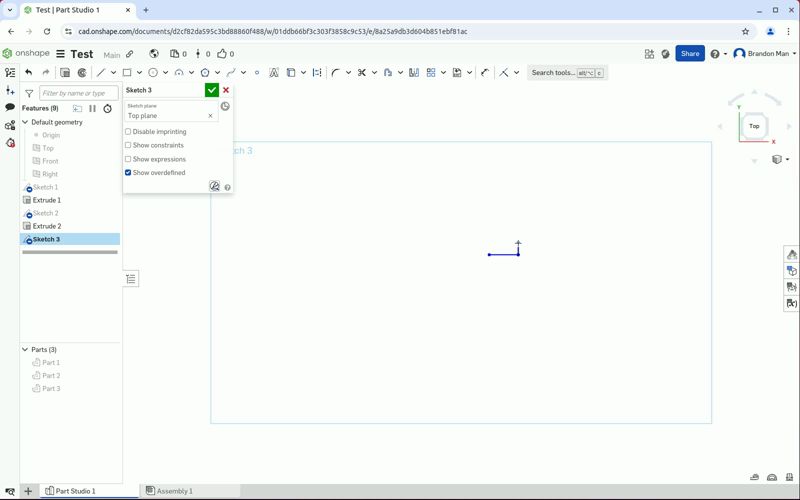
mouse_move(518, 242)
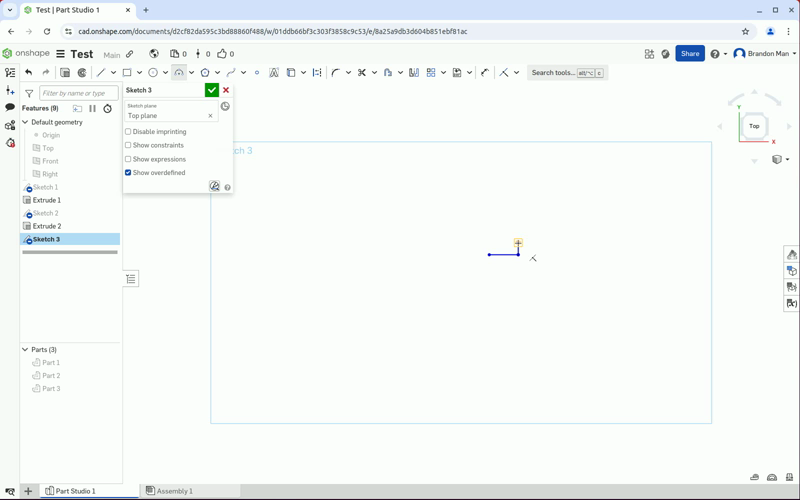
click(518, 242)
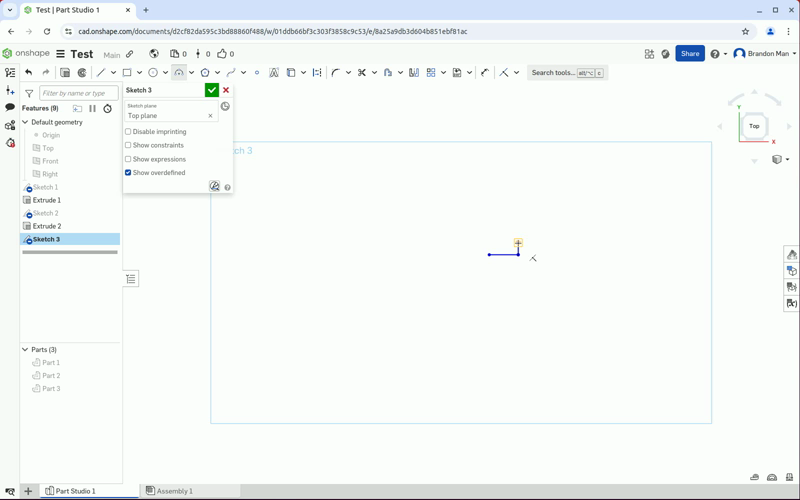
mouse_move(489, 254)
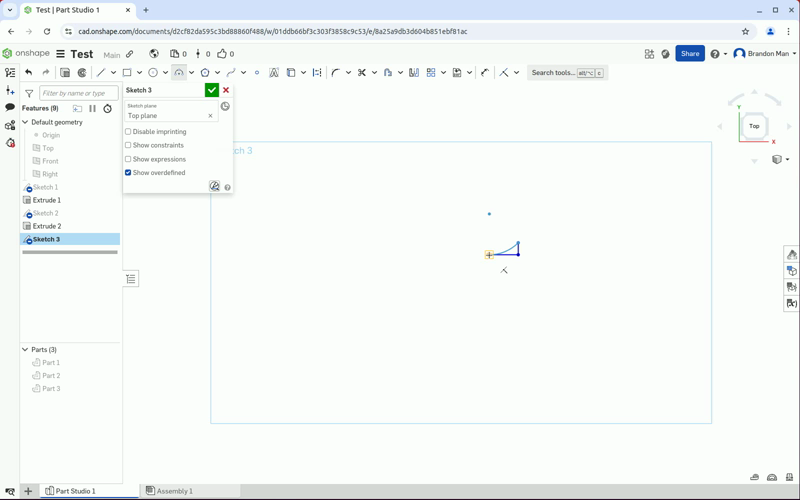
click(489, 254)
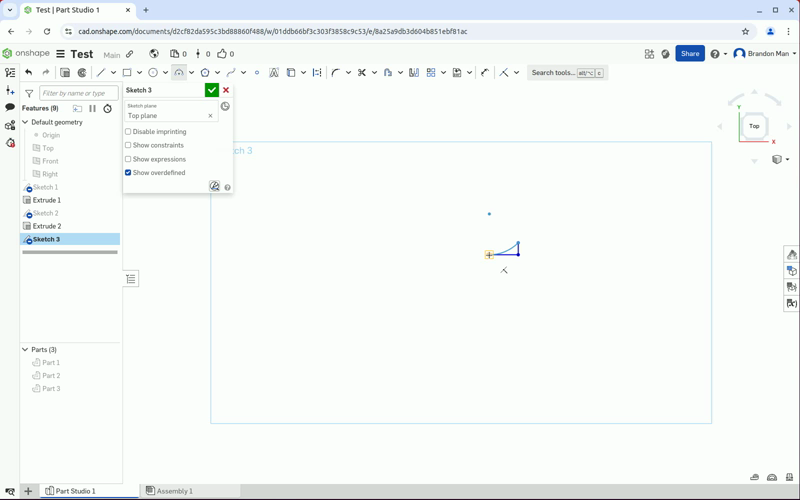
key_down(shift)
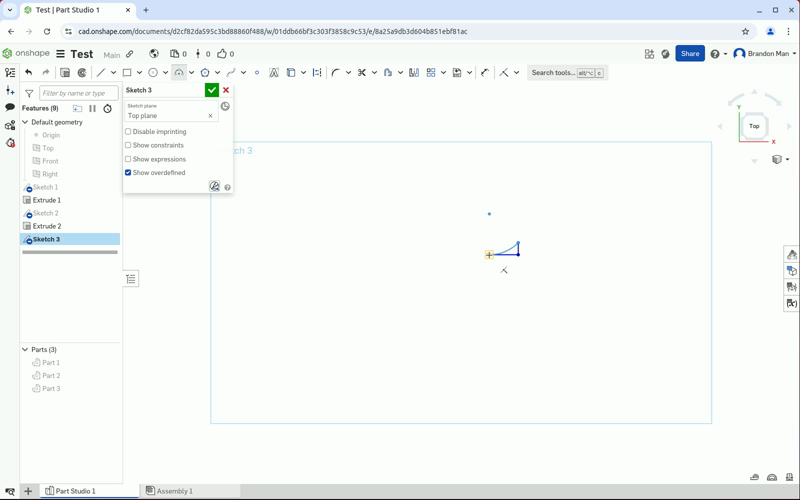
mouse_move(502, 246)
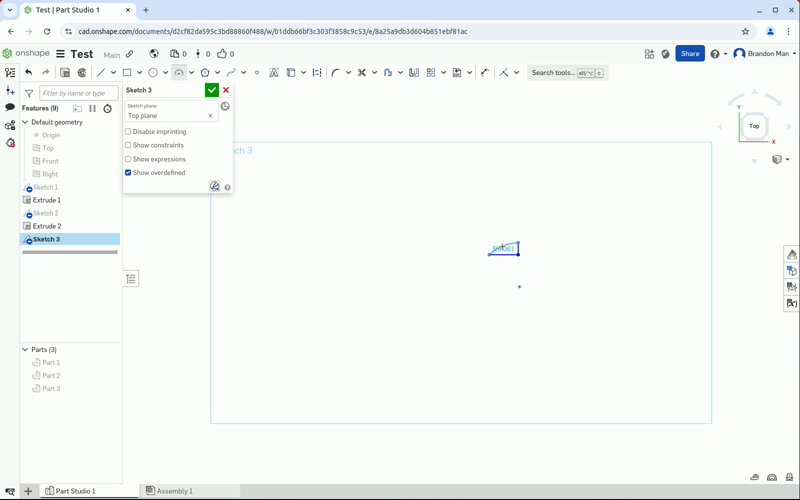
click(502, 246)
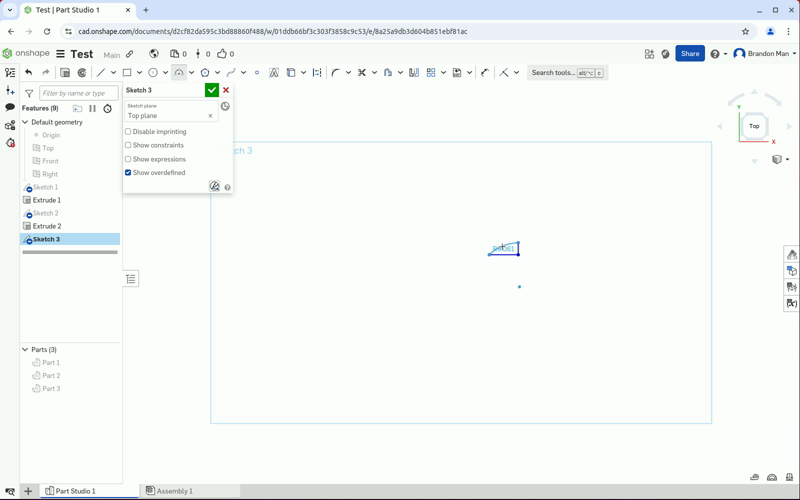
key_up(shift)
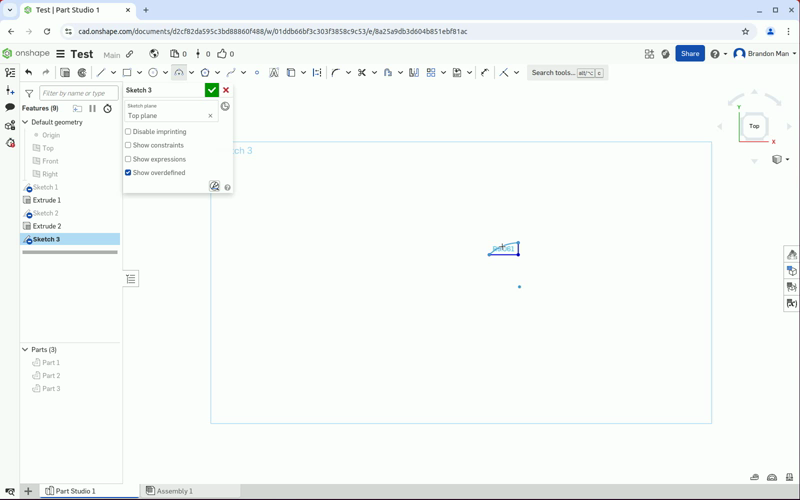
key(esc)
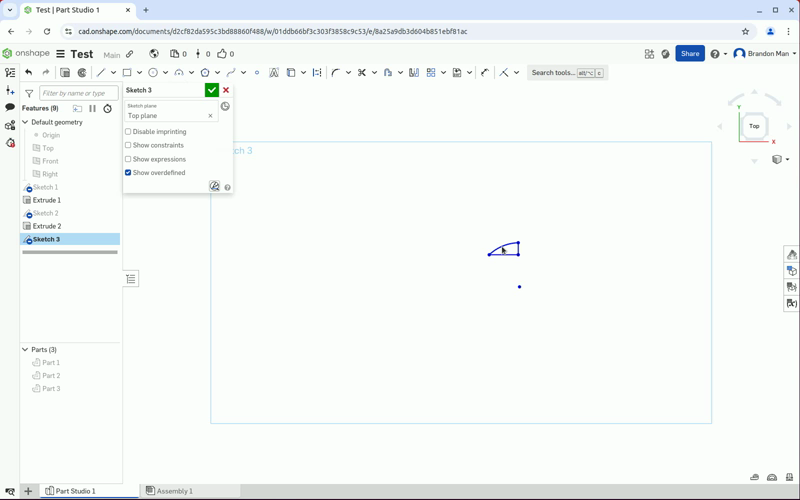
mouse_move(497, 251)
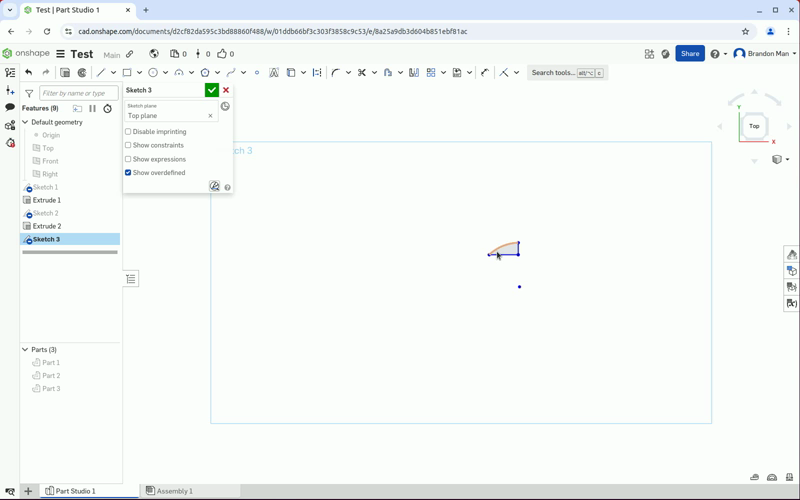
scroll(6)
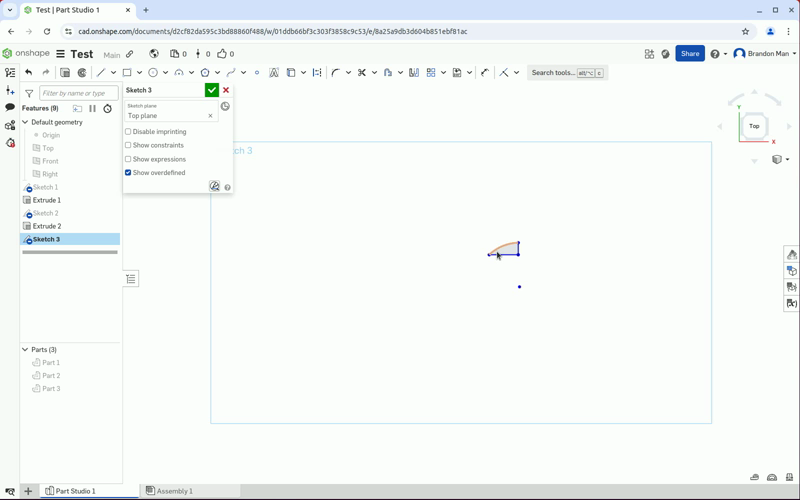
scroll(6)
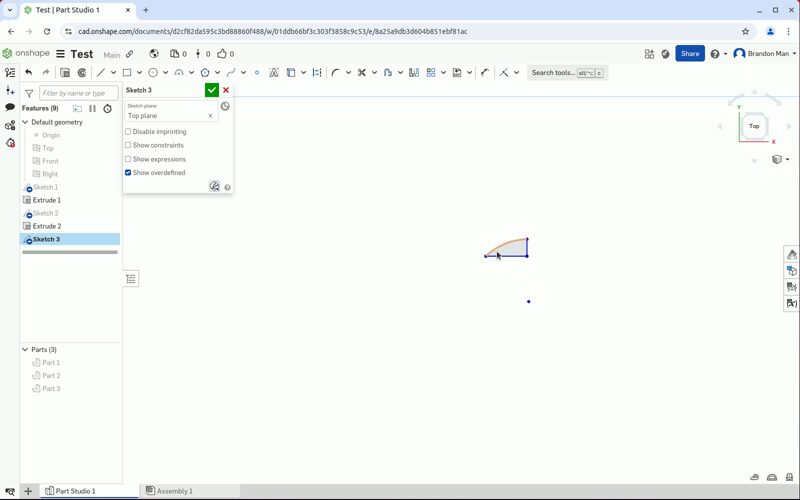
scroll(6)
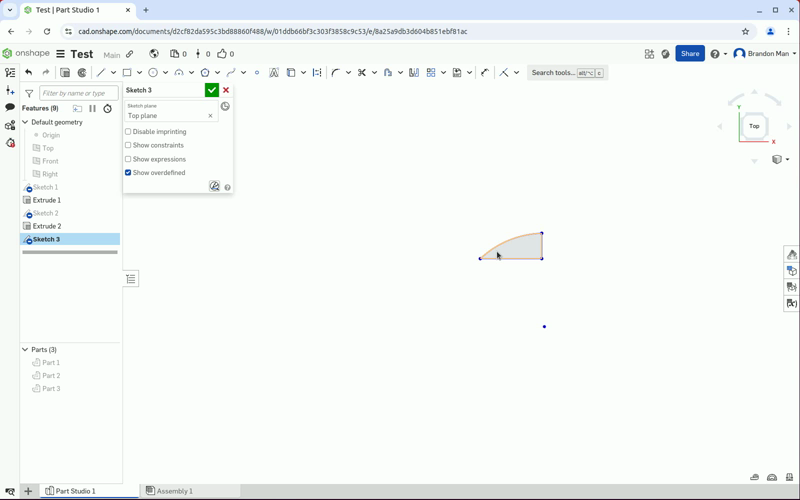
scroll(6)
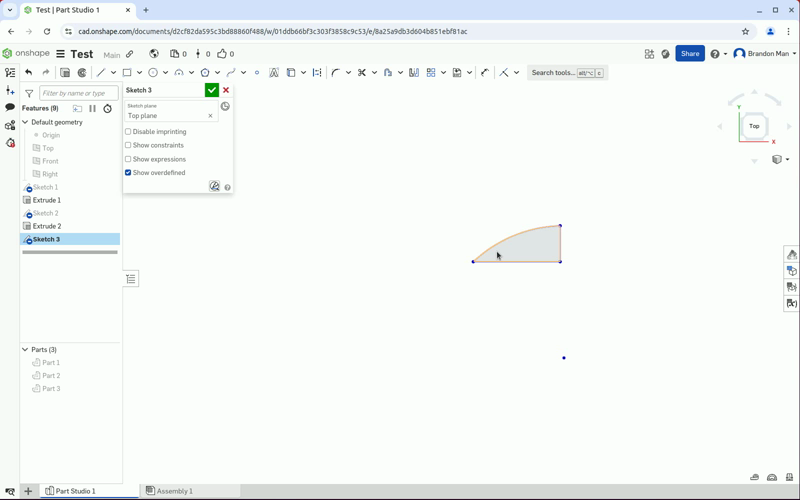
scroll(6)
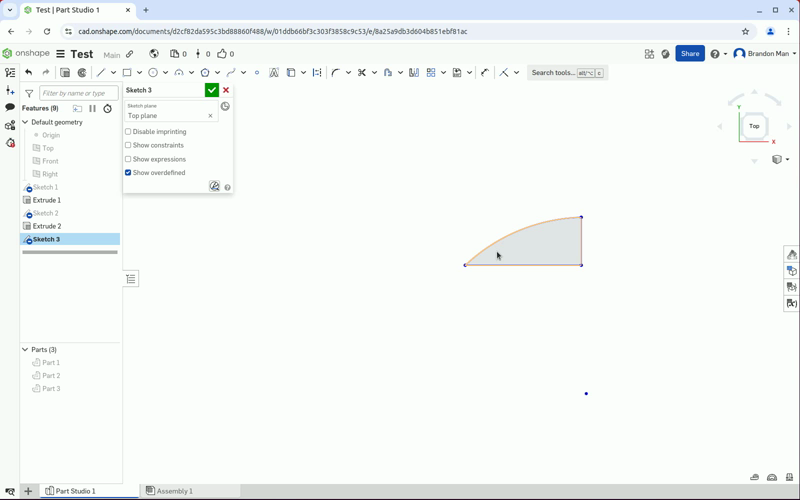
scroll(6)
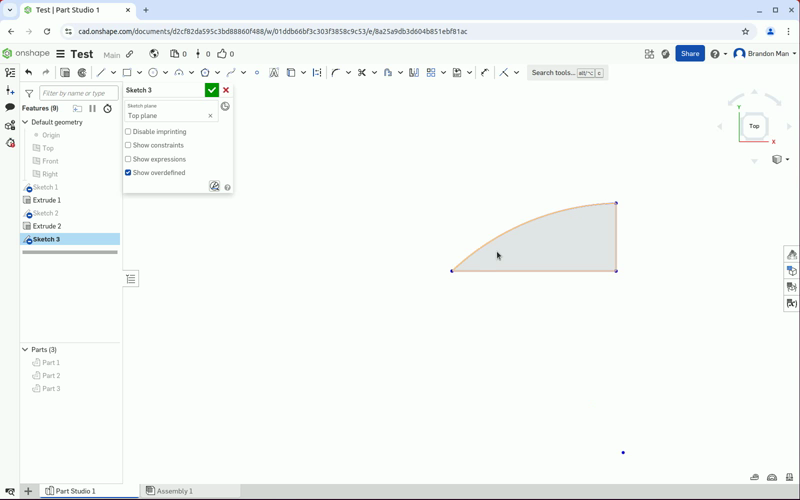
scroll(6)
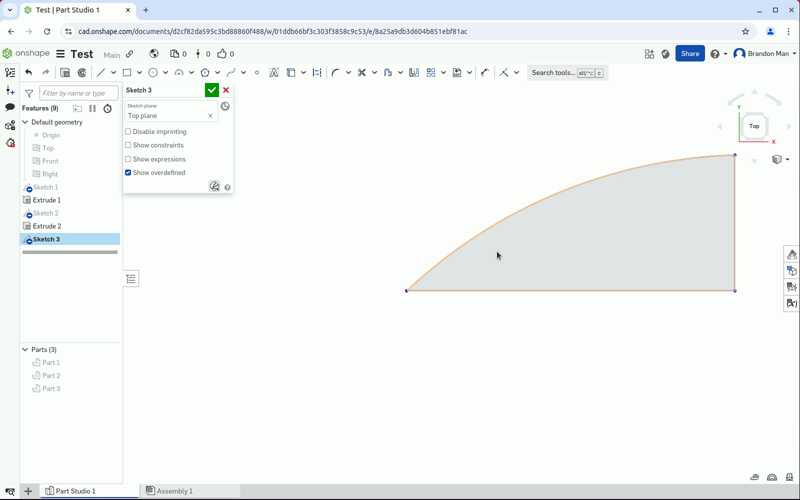
click(497, 251)
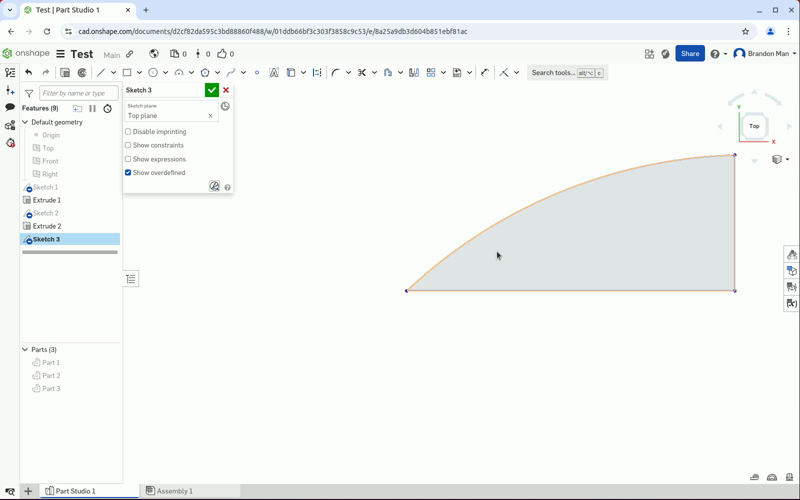
scroll(-6)
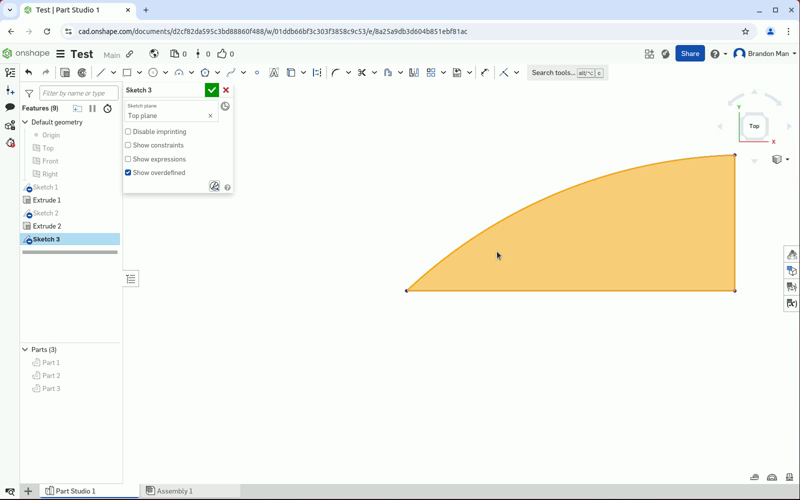
scroll(-6)
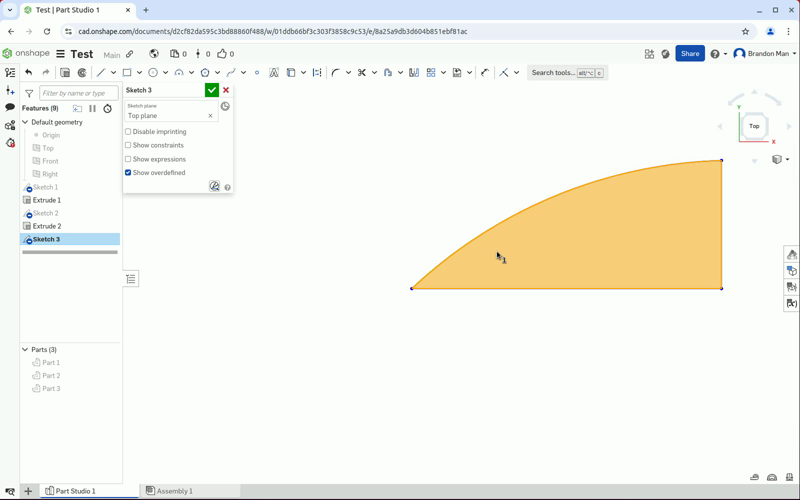
scroll(-6)
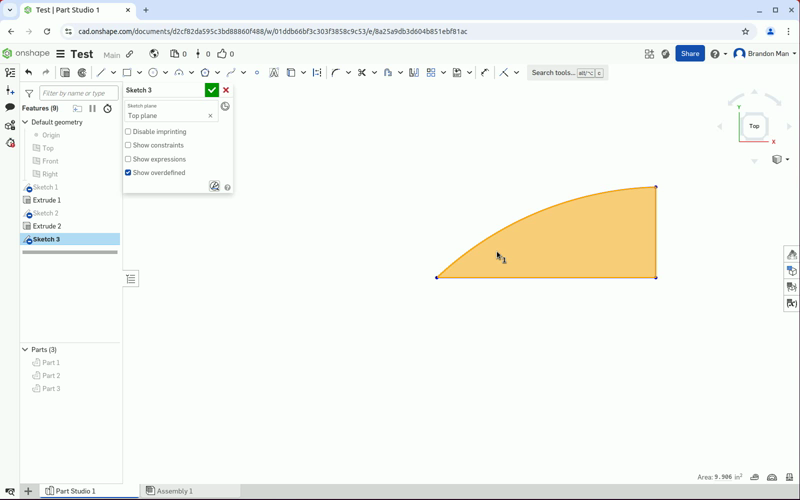
scroll(-6)
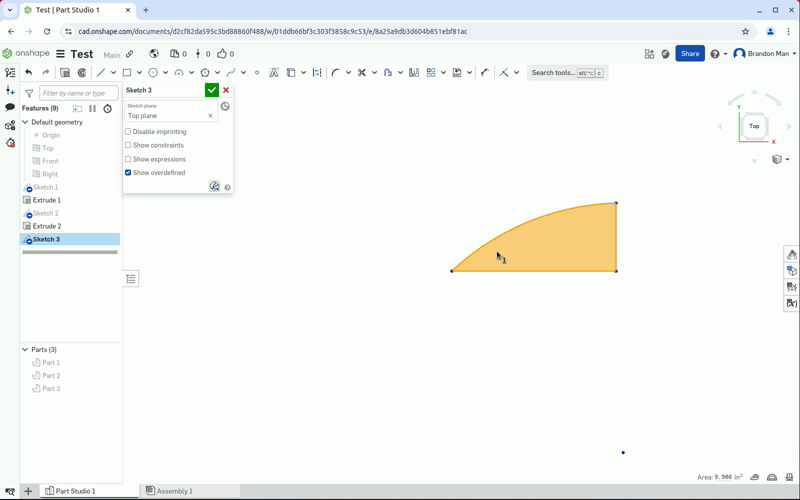
scroll(-6)
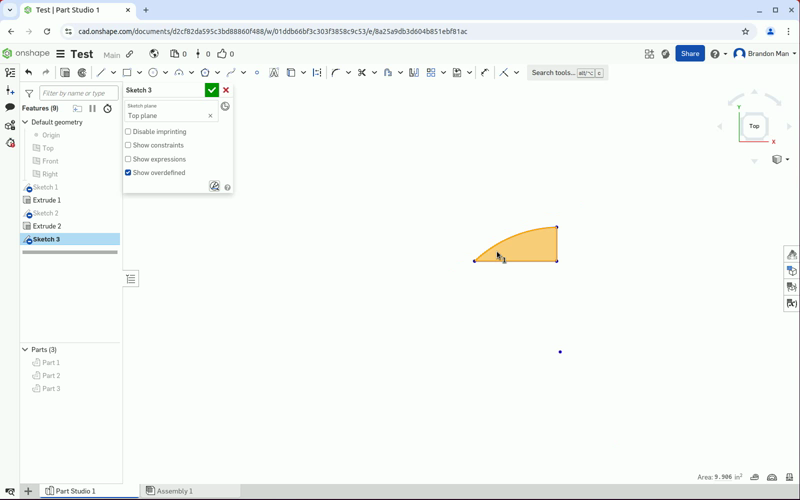
scroll(-6)
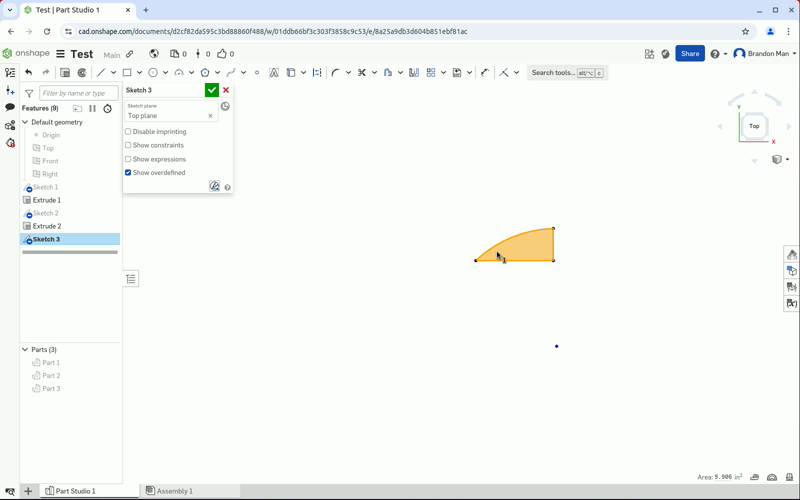
scroll(-6)
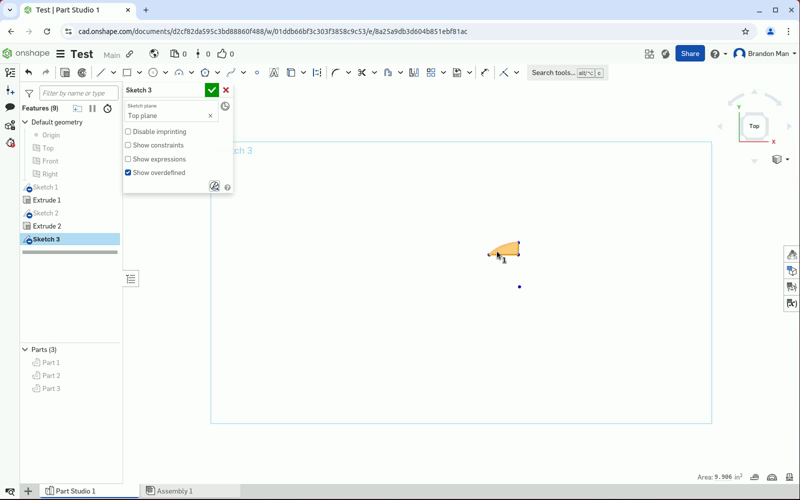
mouse_move(73, 352)
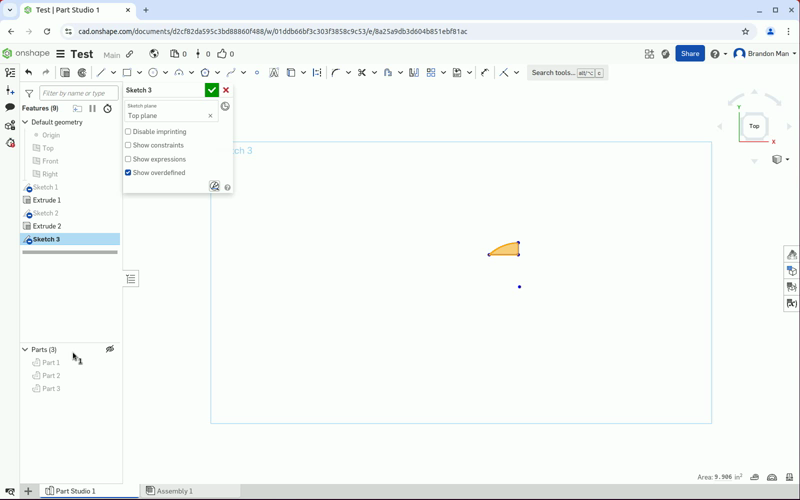
key(shift+y)
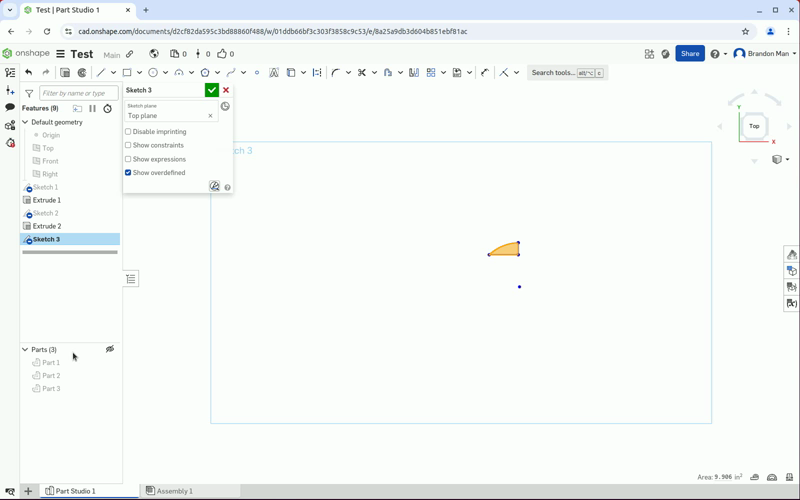
key(shift+e)
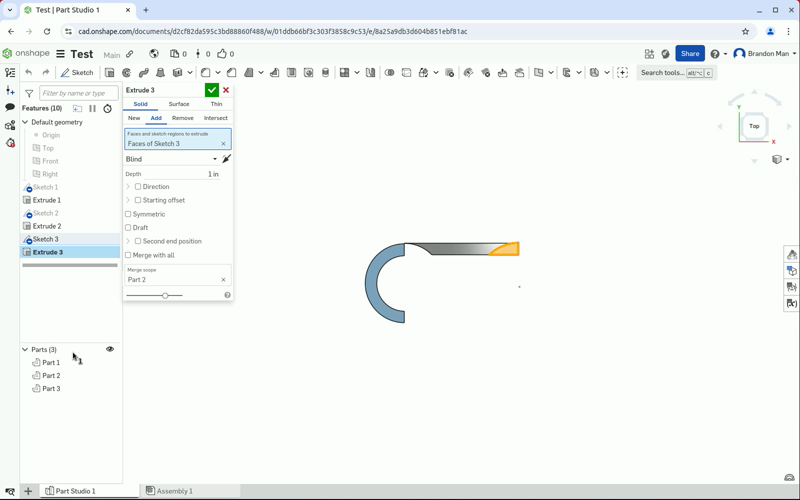
mouse_move(143, 106)
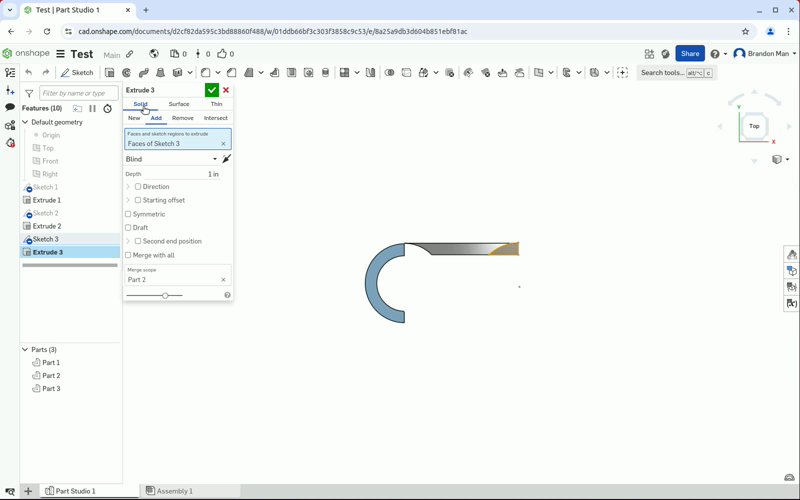
click(143, 106)
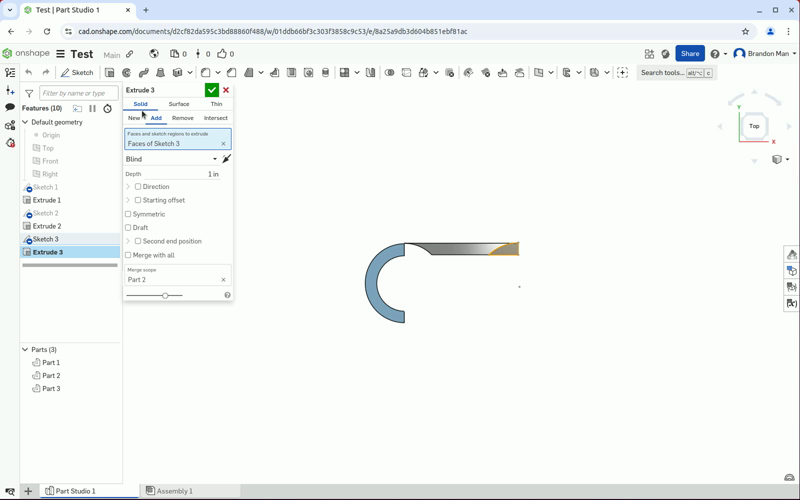
mouse_move(137, 120)
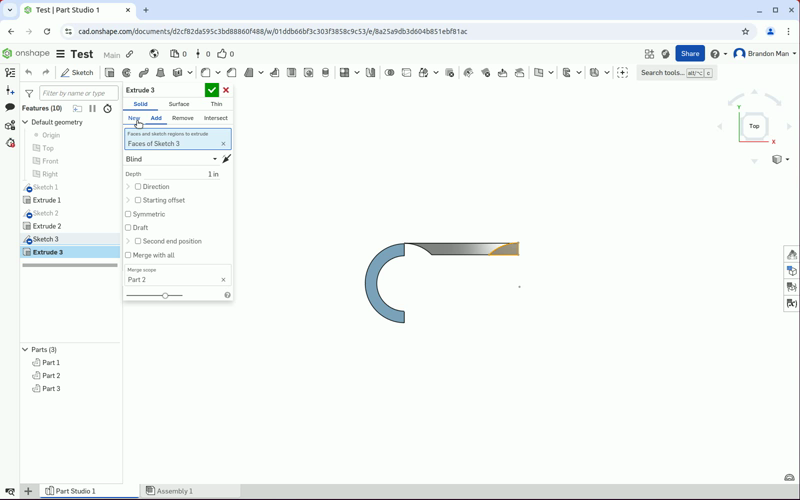
click(137, 120)
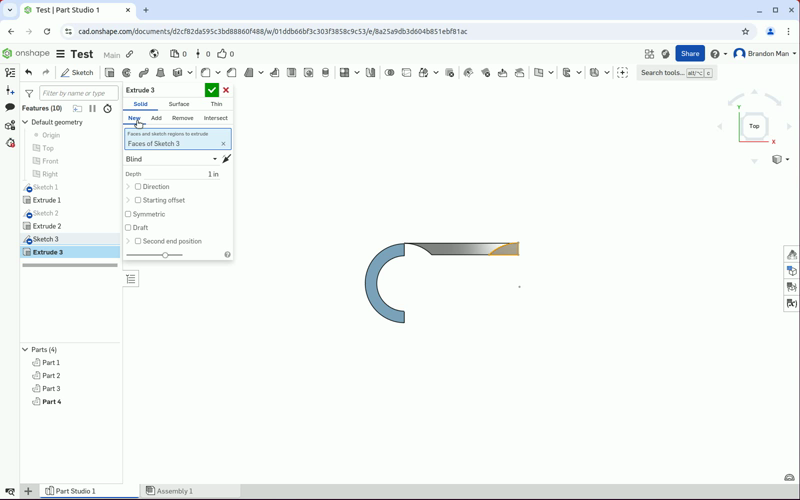
key(tab, 4)
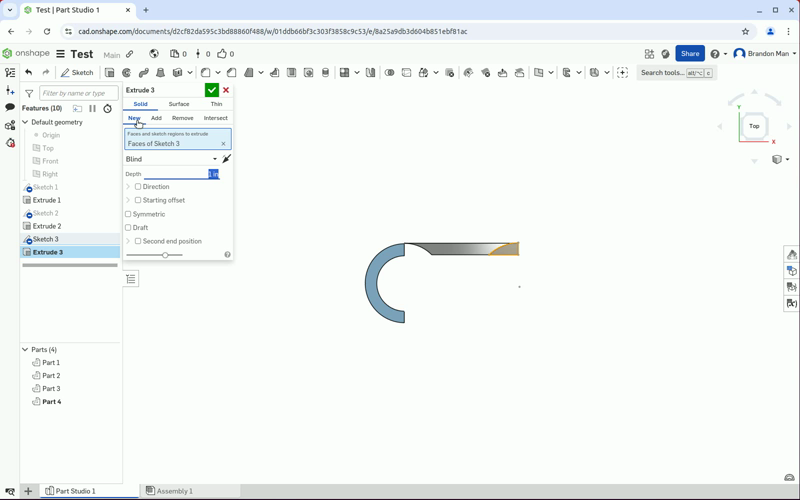
text(23.108)
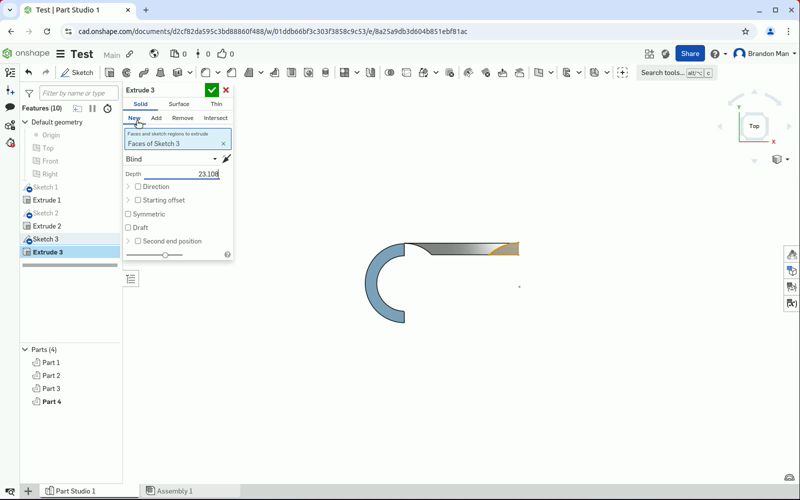
key(enter)
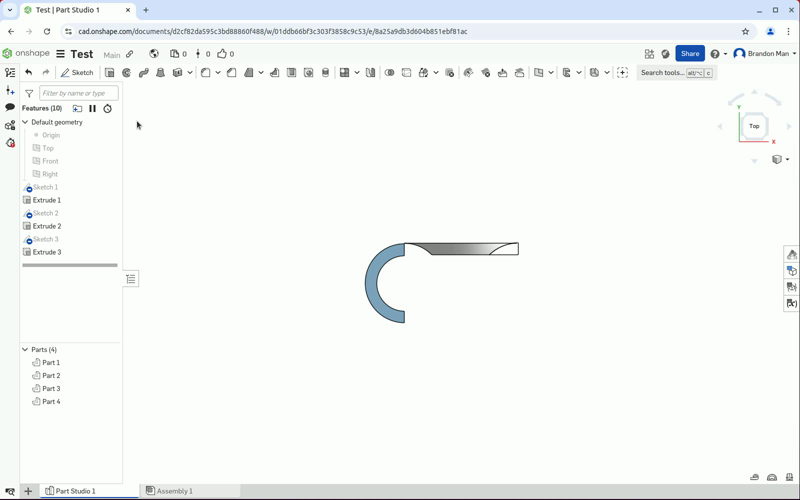
key(shift+h)
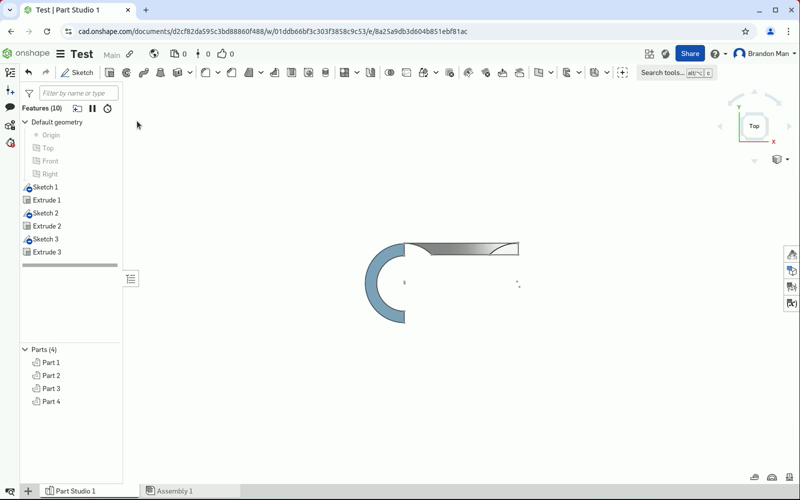
key(shift+h)
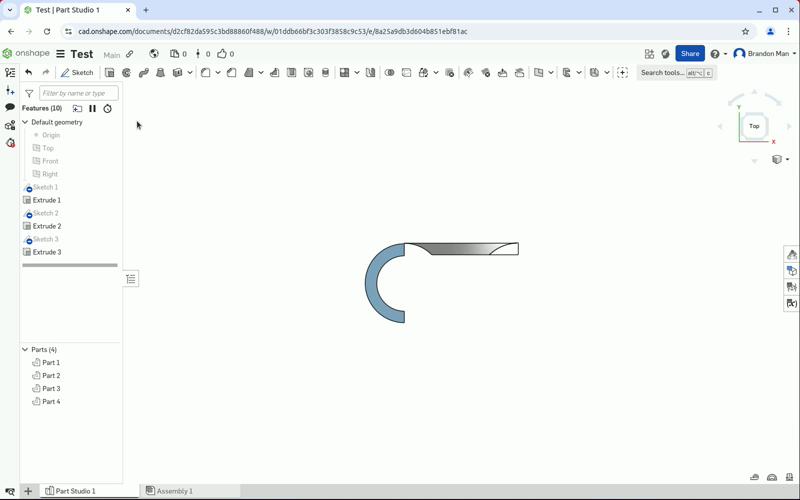
mouse_move(73, 189)
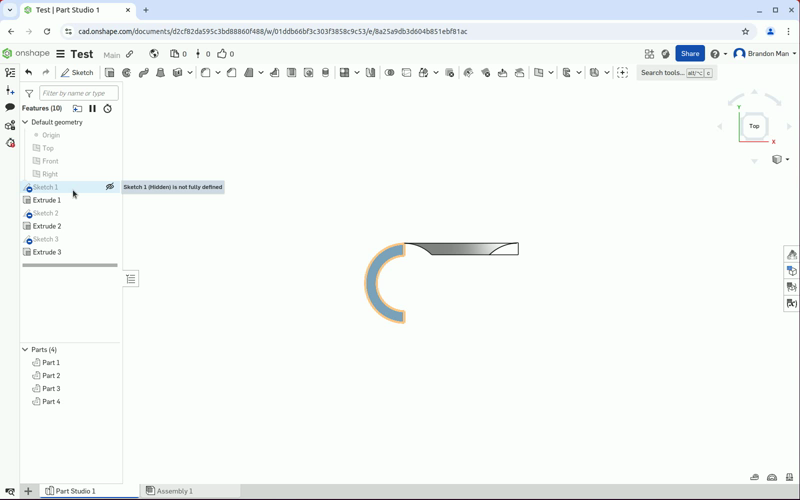
click(73, 189)
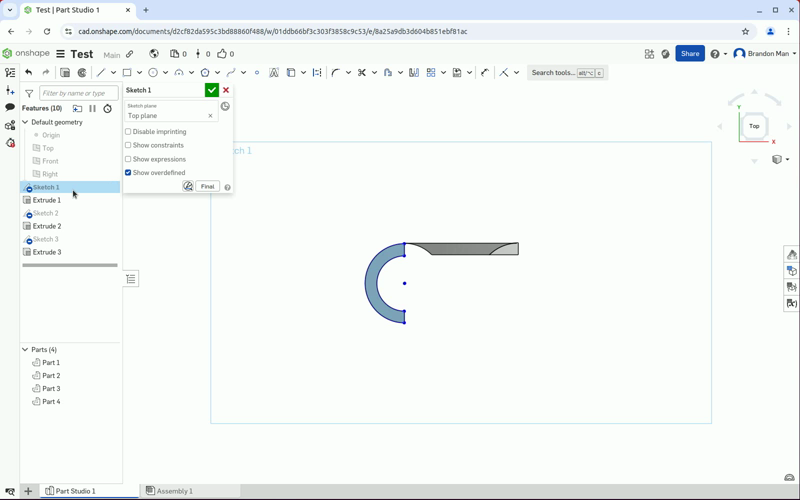
mouse_move(229, 92)
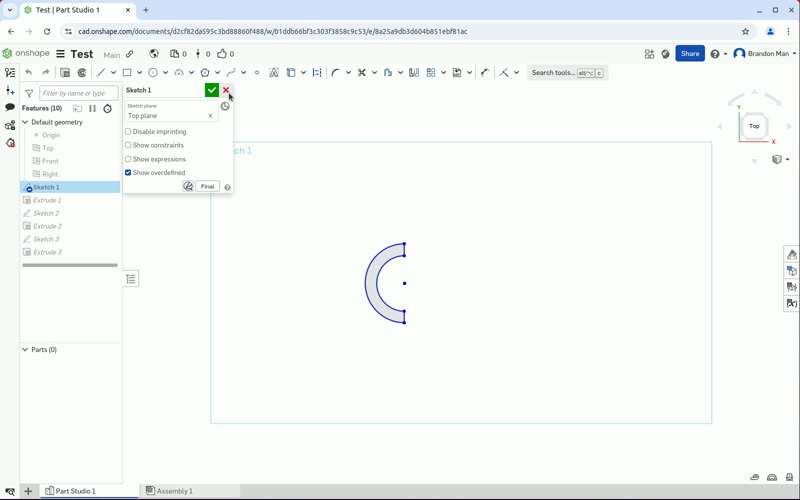
click(229, 92)
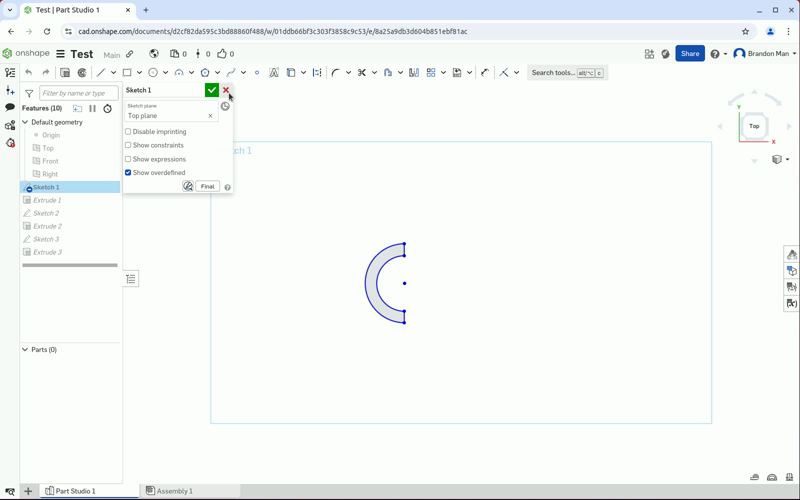
key(shift+s)
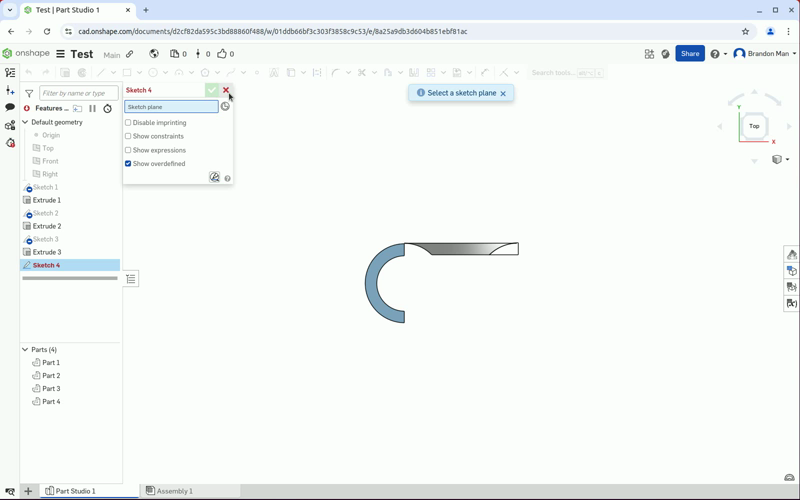
mouse_move(73, 150)
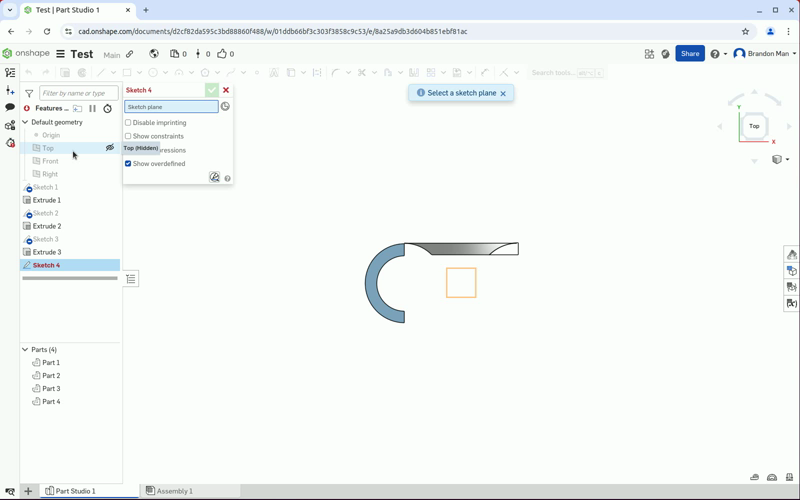
click(73, 150)
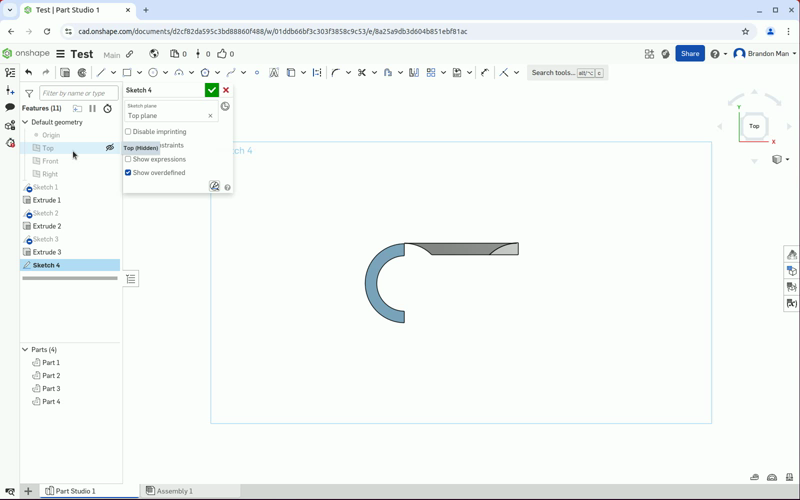
mouse_move(73, 352)
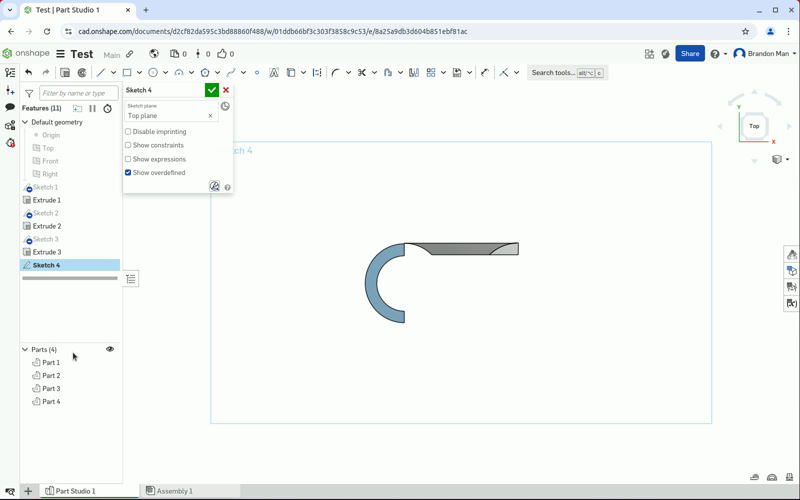
key(y)
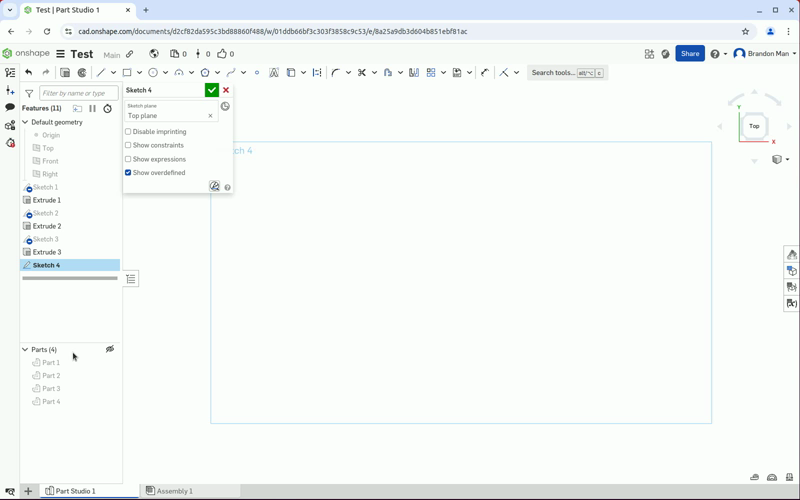
key(l)
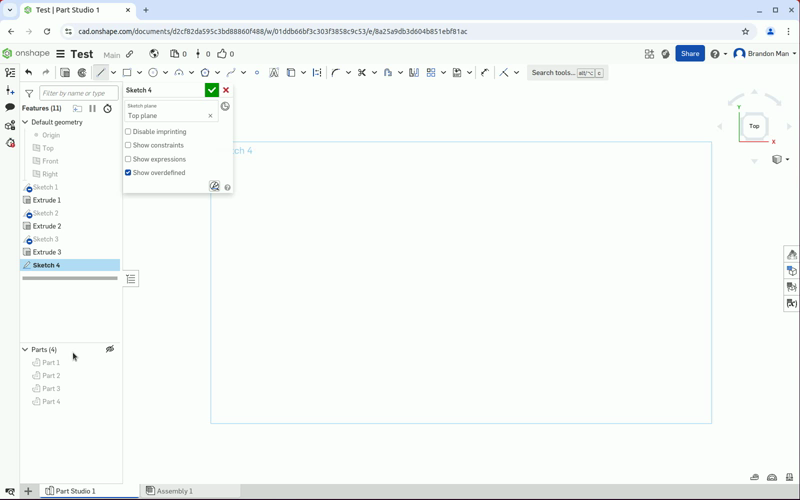
key_down(shift)
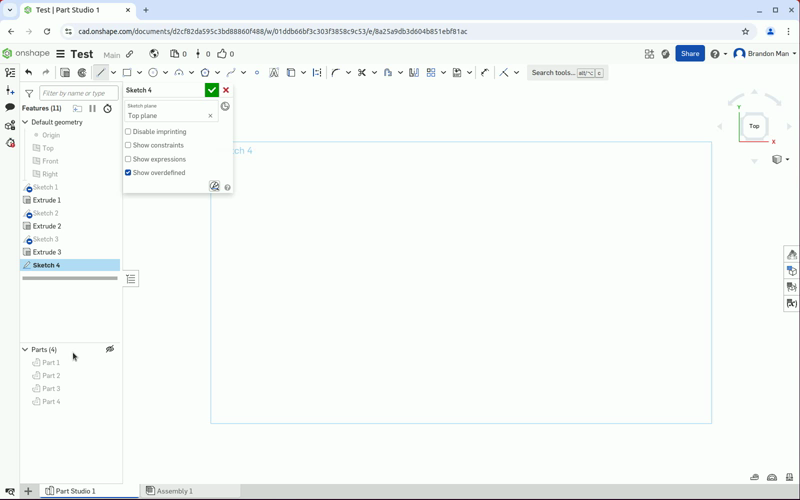
mouse_move(404, 254)
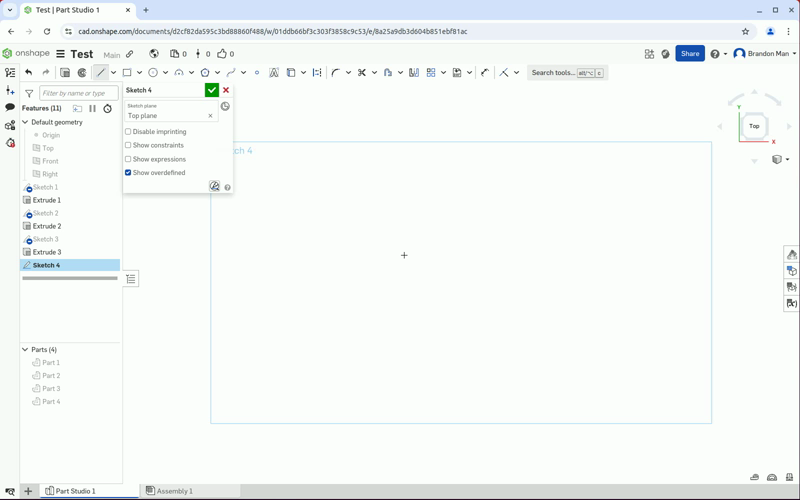
click(404, 254)
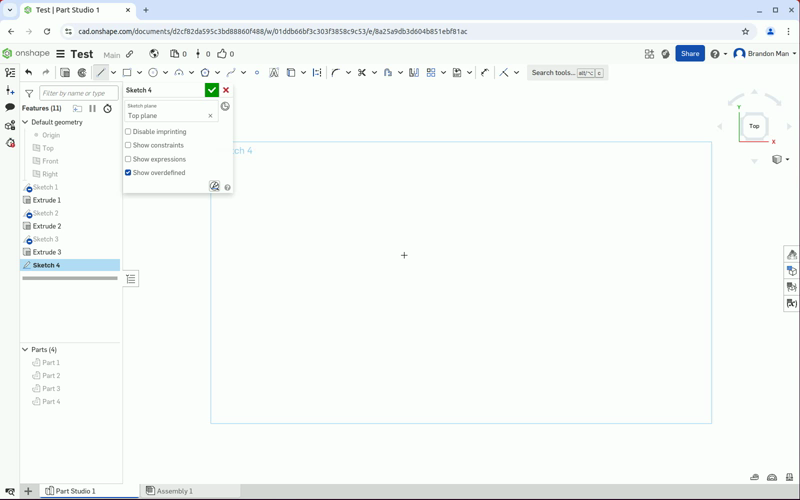
key_up(shift)
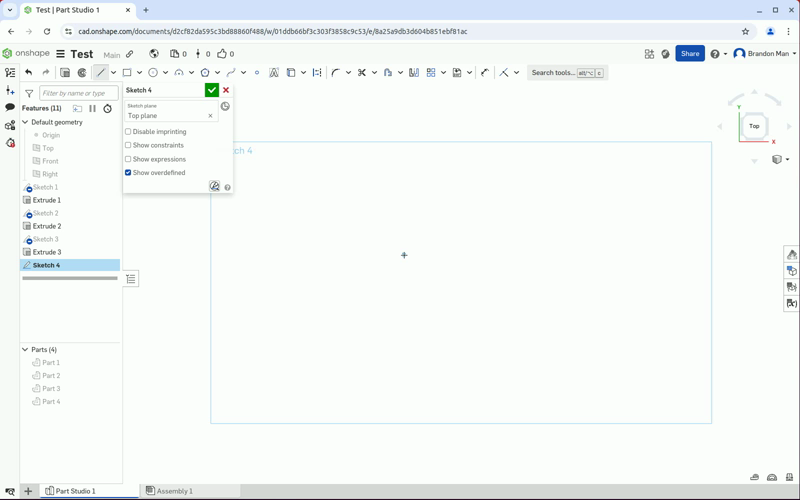
key_down(shift)
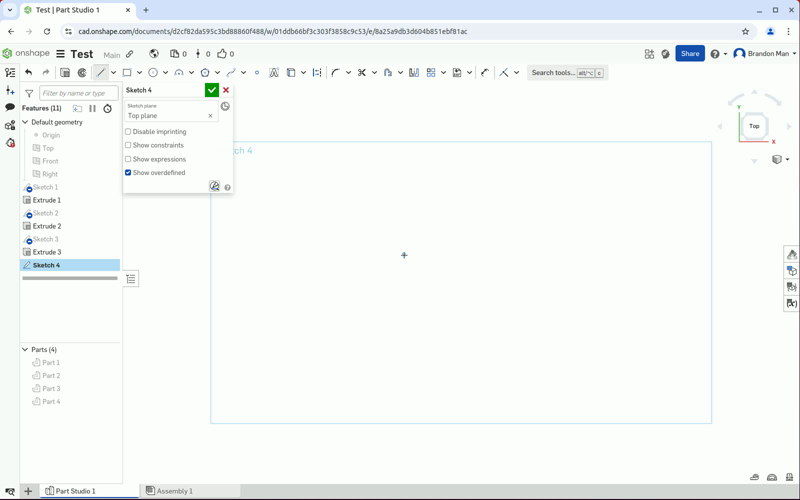
mouse_move(434, 254)
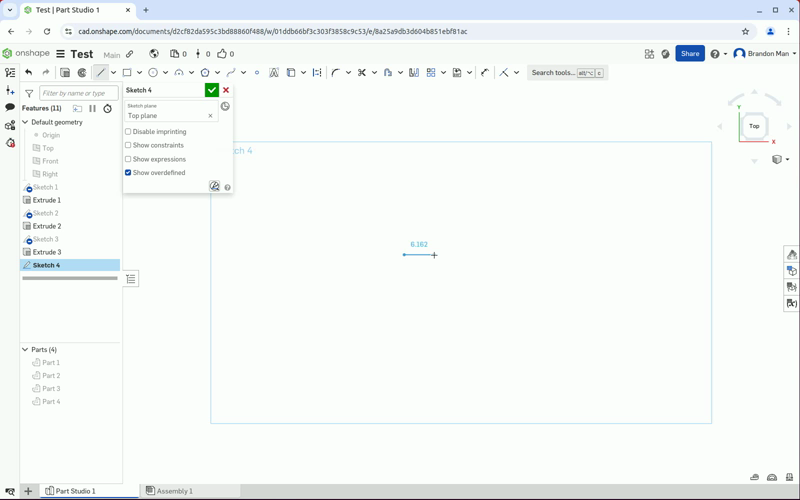
mouse_move(433, 254)
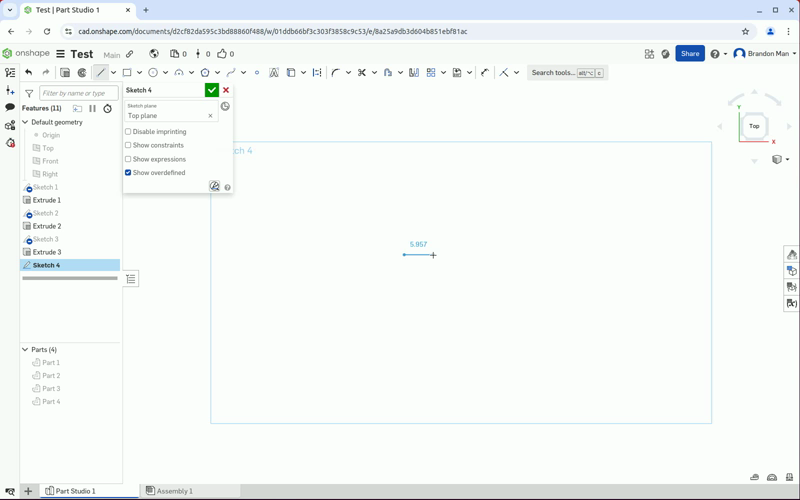
click(433, 254)
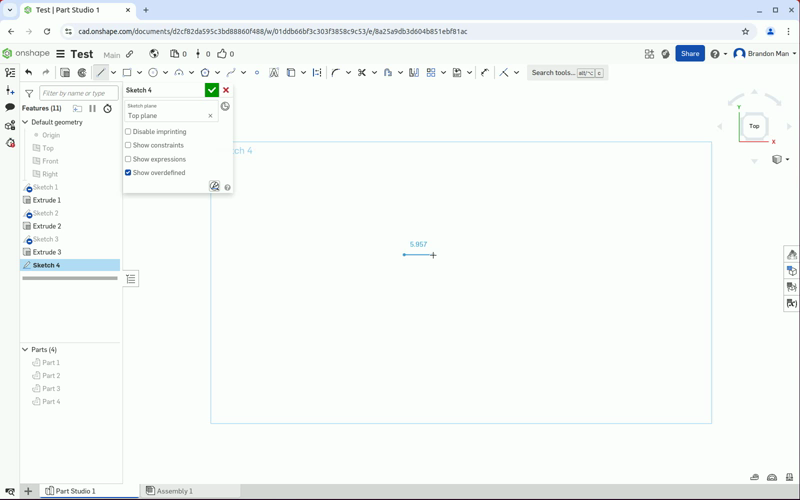
key_up(shift)
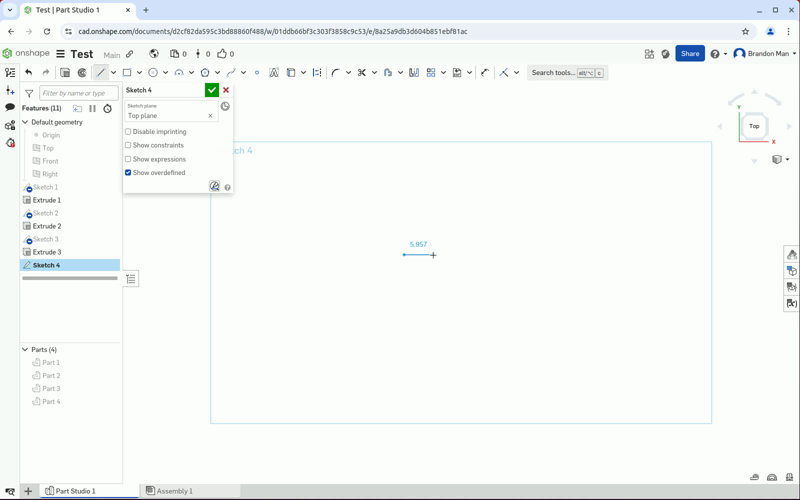
key(esc)
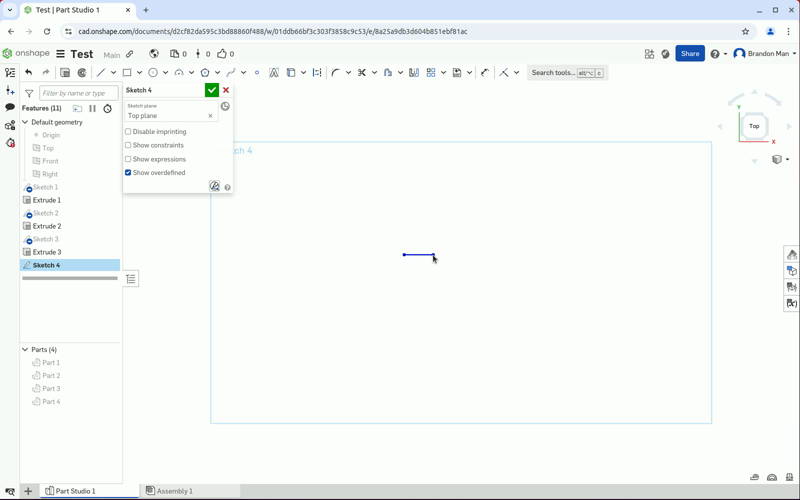
key(a)
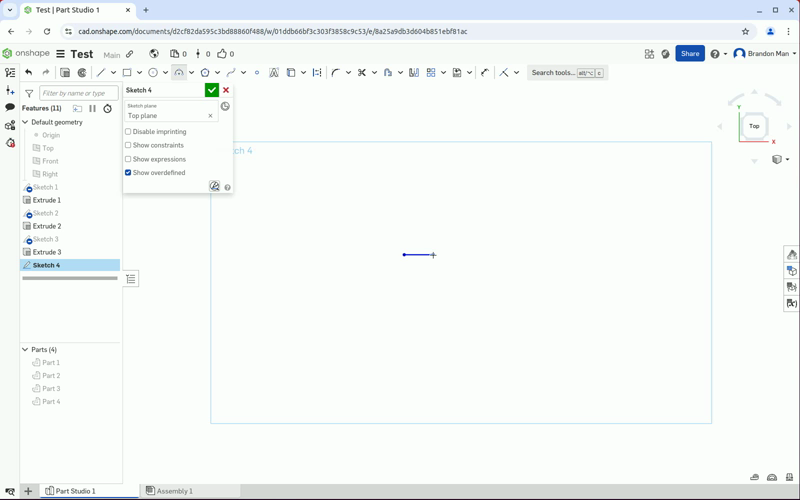
mouse_move(433, 254)
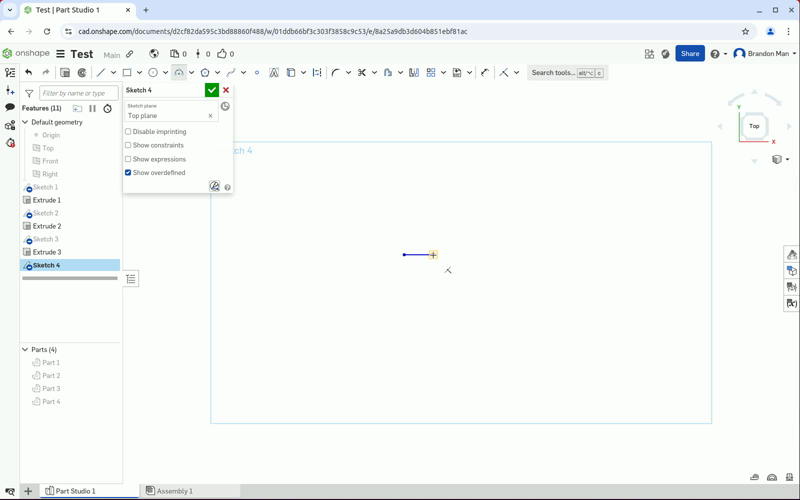
click(433, 254)
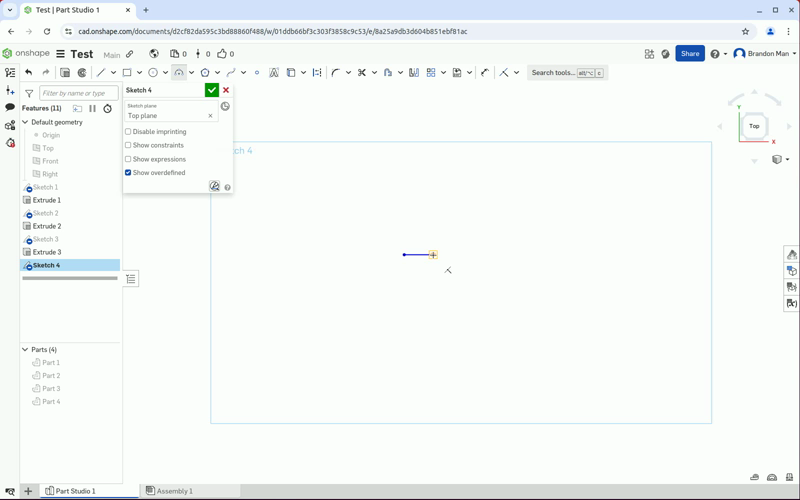
key_down(shift)
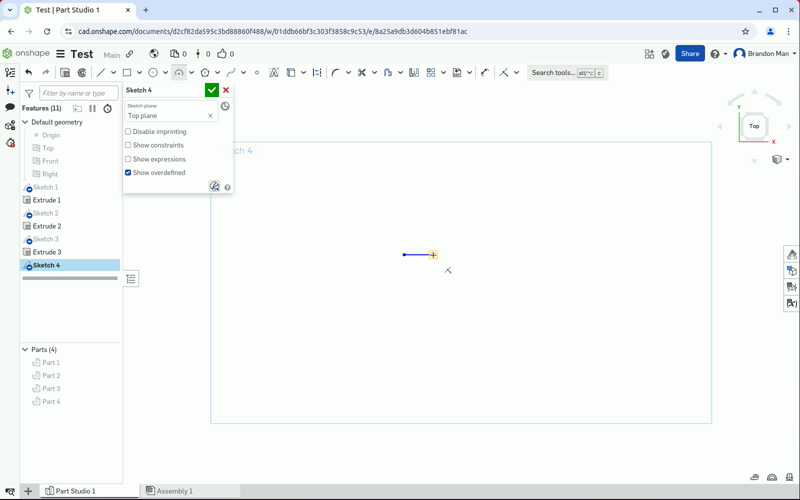
mouse_move(404, 242)
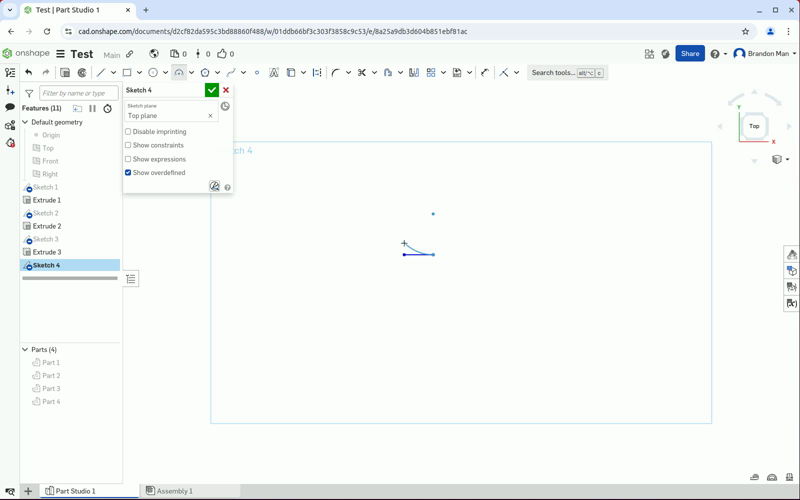
click(404, 242)
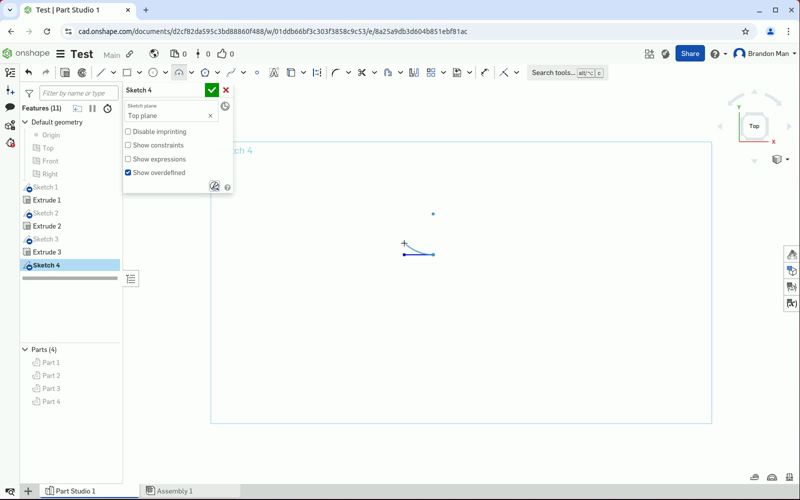
mouse_move(420, 246)
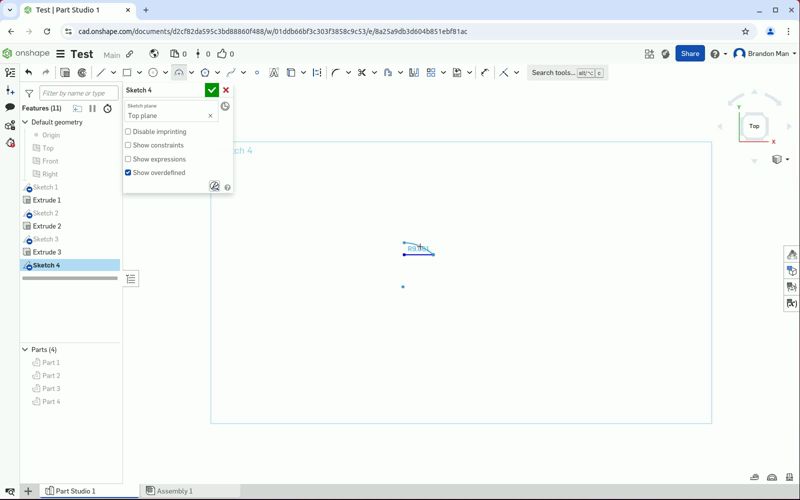
click(420, 246)
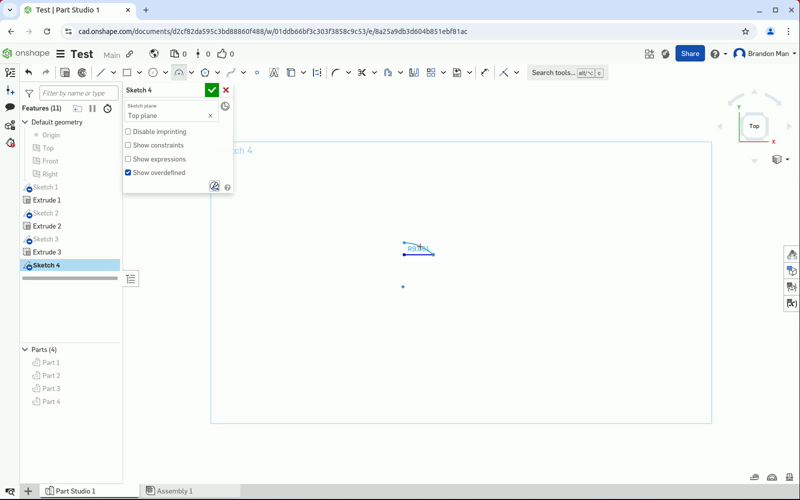
key_up(shift)
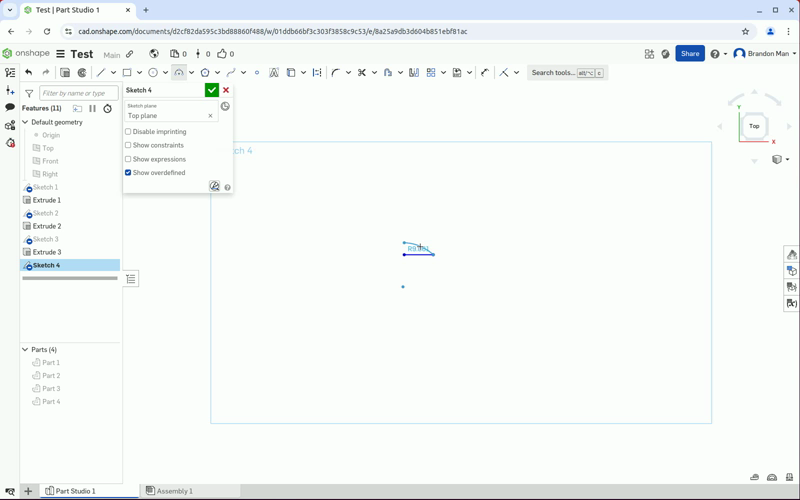
key(esc)
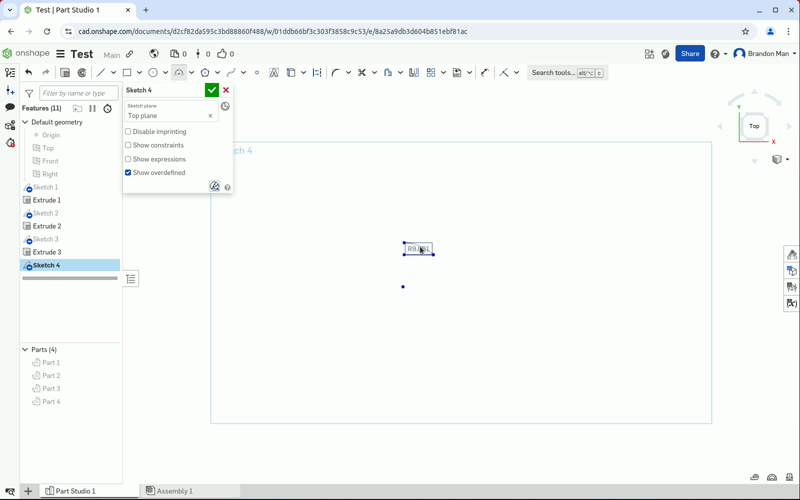
key(l)
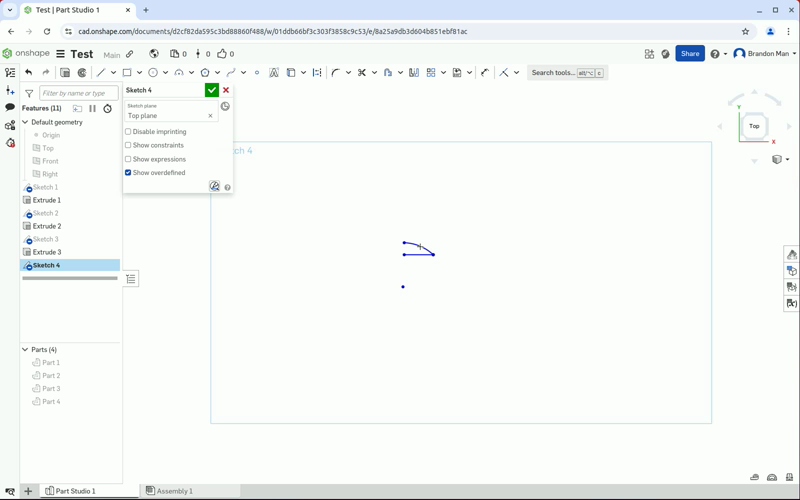
mouse_move(404, 242)
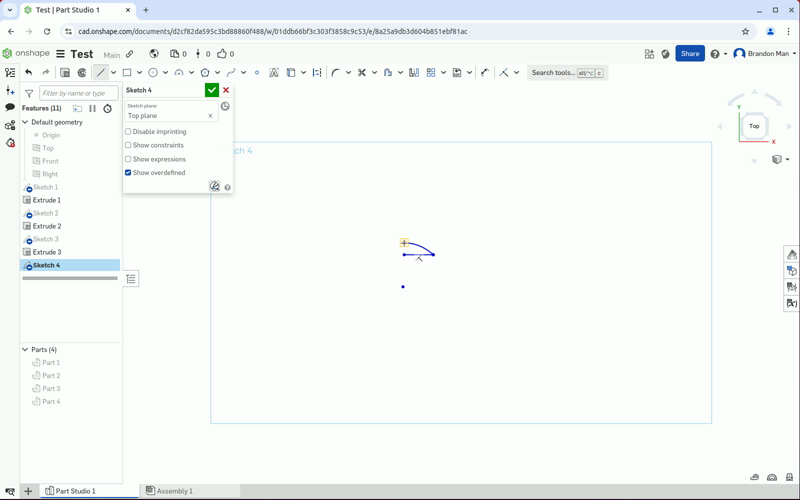
click(404, 242)
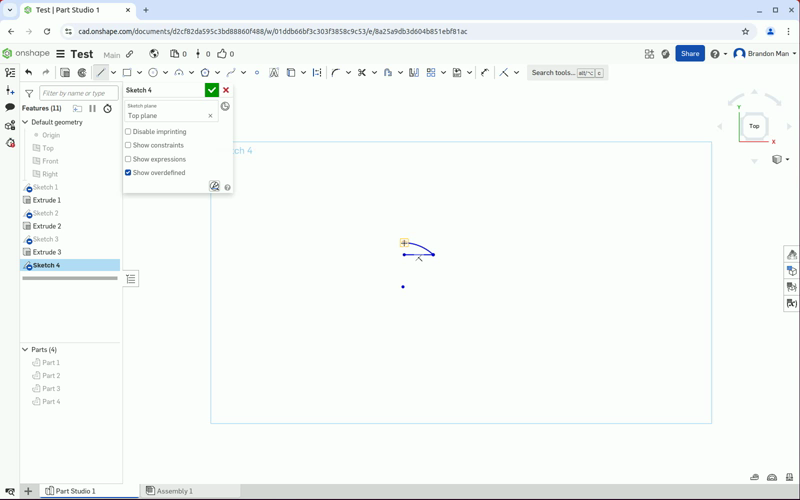
mouse_move(434, 242)
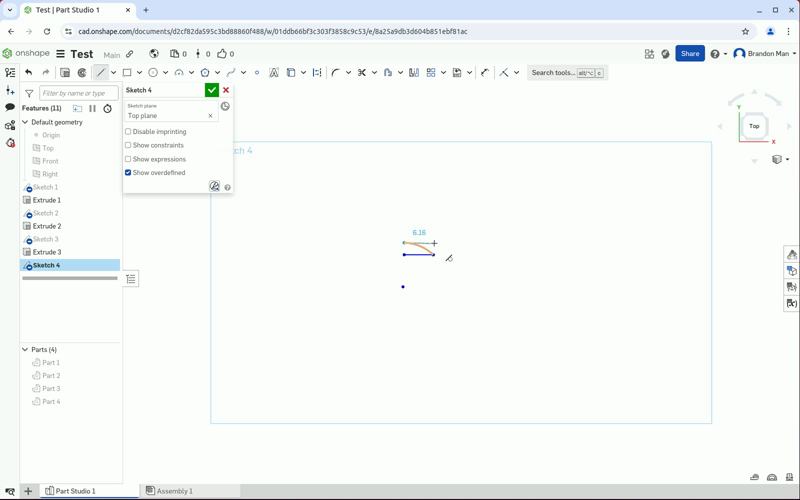
key_down(shift)
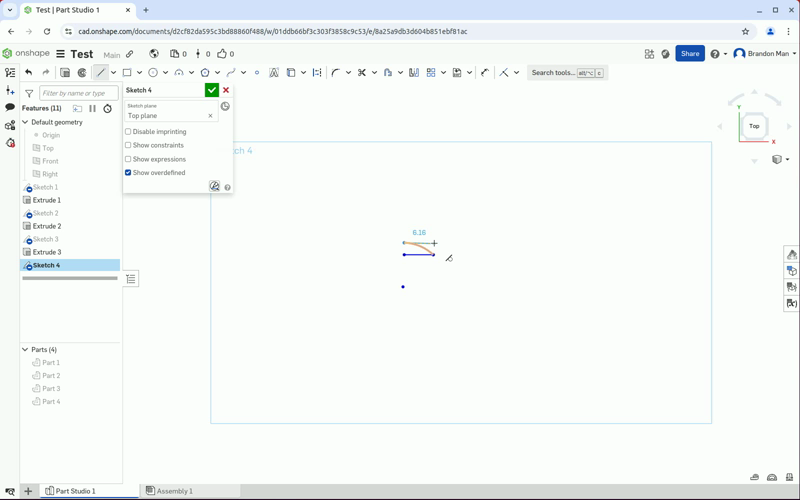
mouse_move(404, 254)
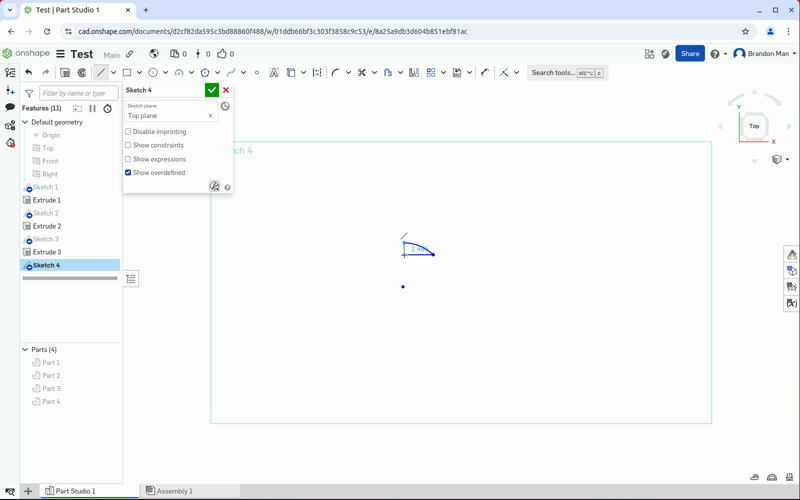
key_up(shift)
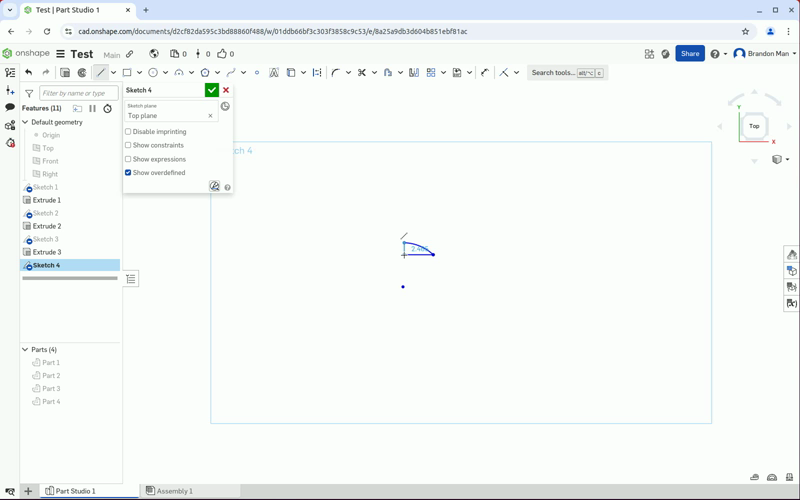
click(404, 254)
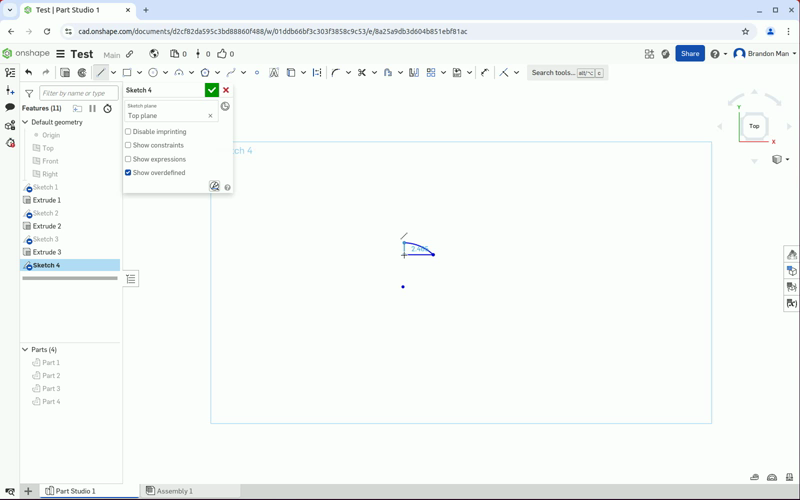
key(esc)
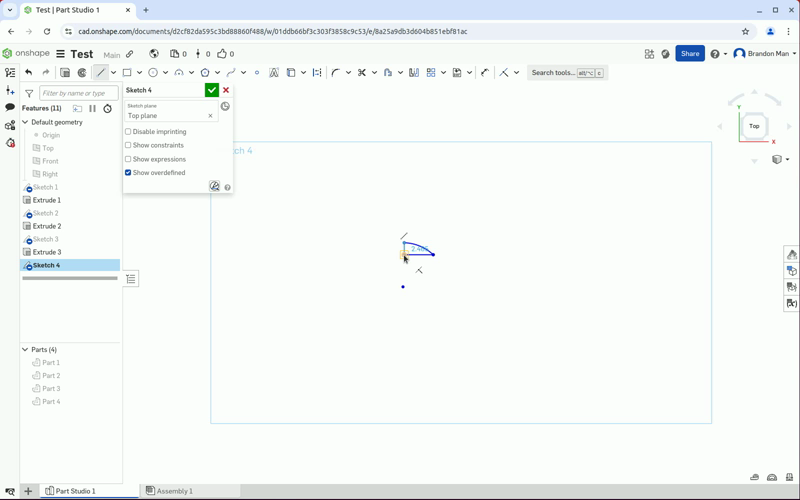
mouse_move(411, 251)
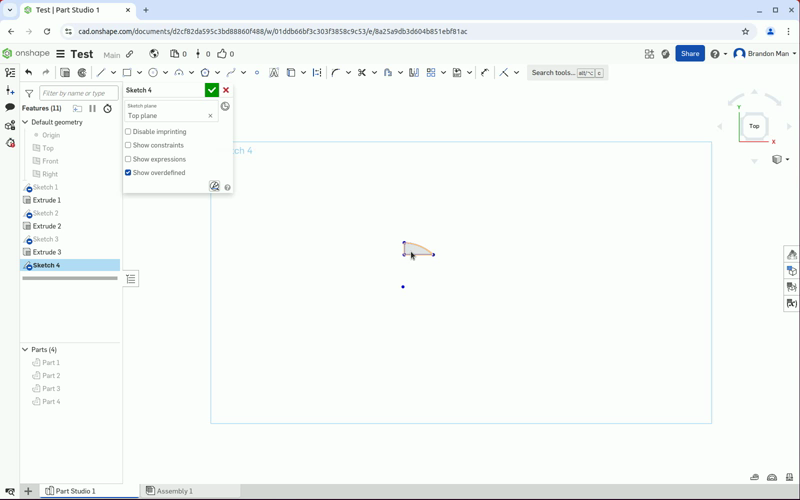
scroll(6)
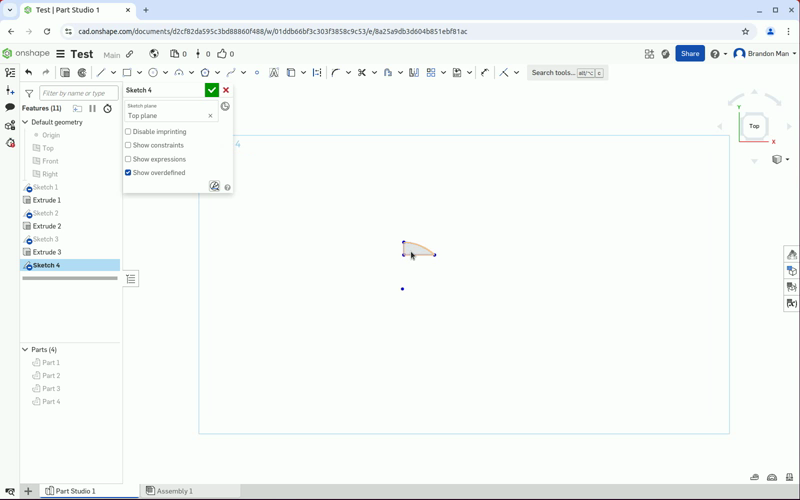
scroll(6)
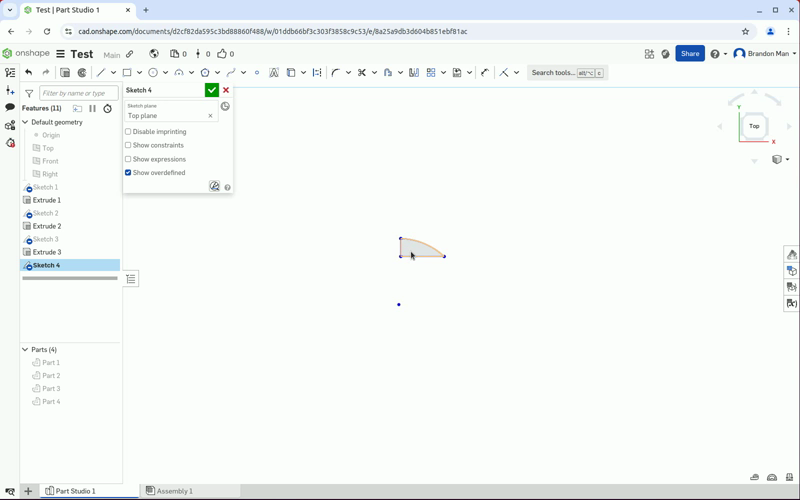
scroll(6)
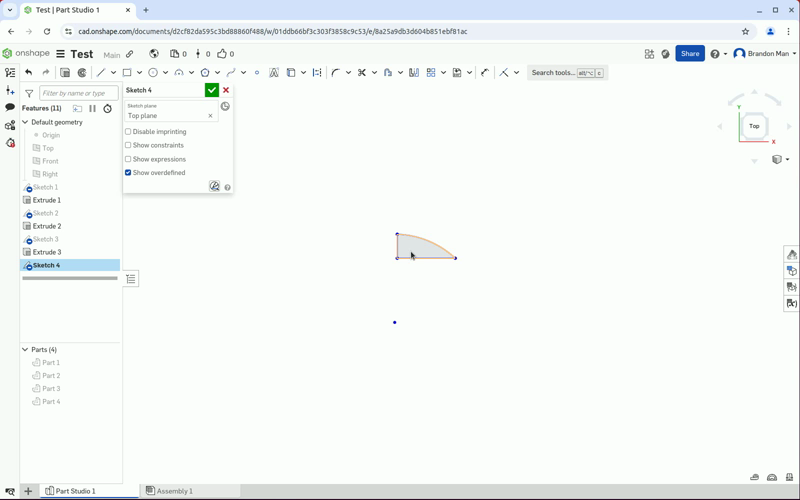
scroll(6)
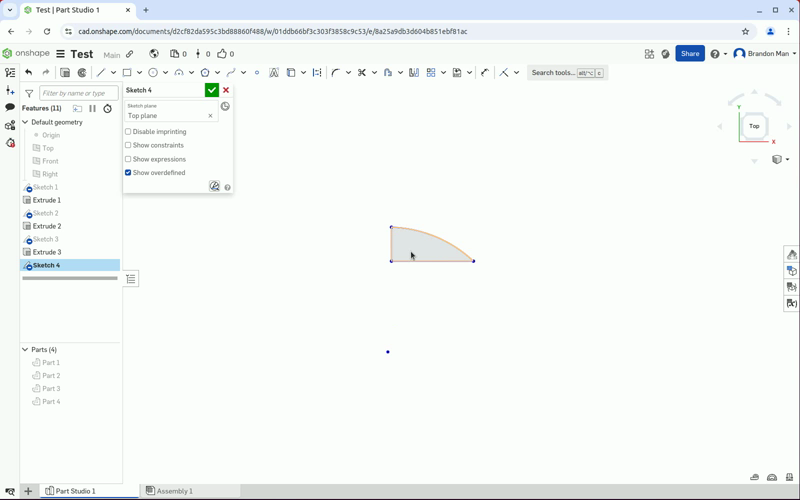
scroll(6)
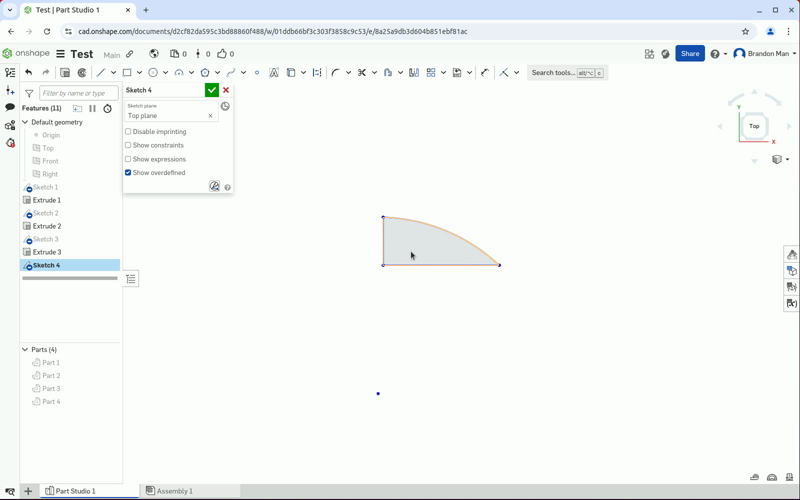
scroll(6)
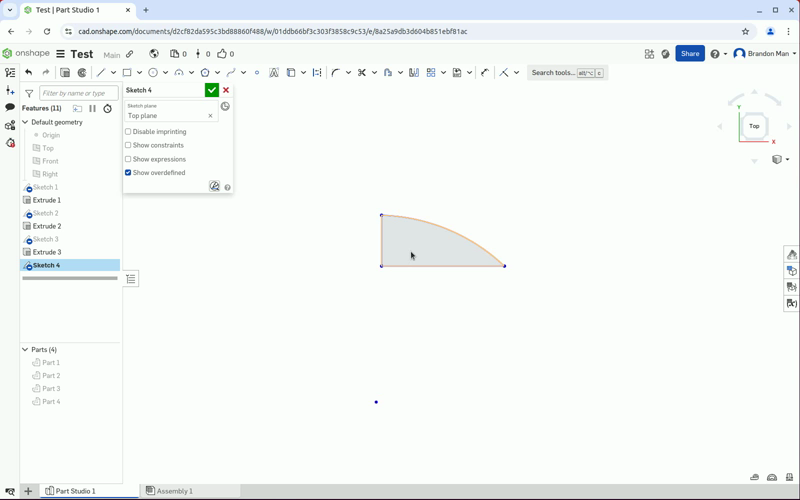
scroll(6)
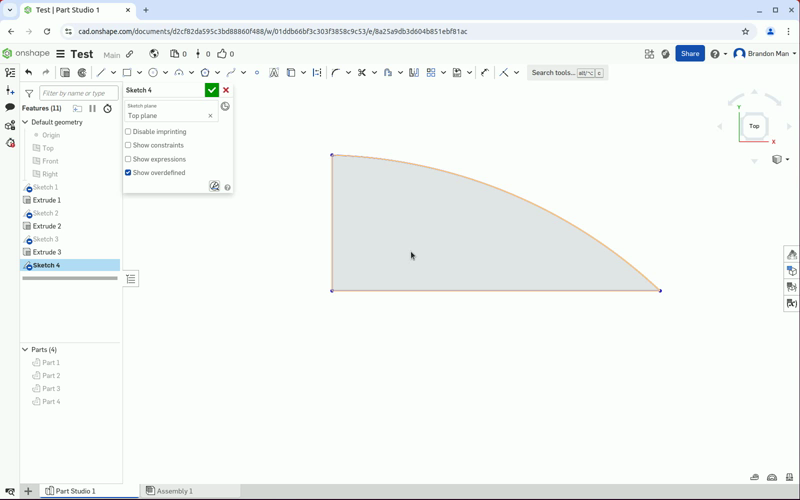
click(411, 251)
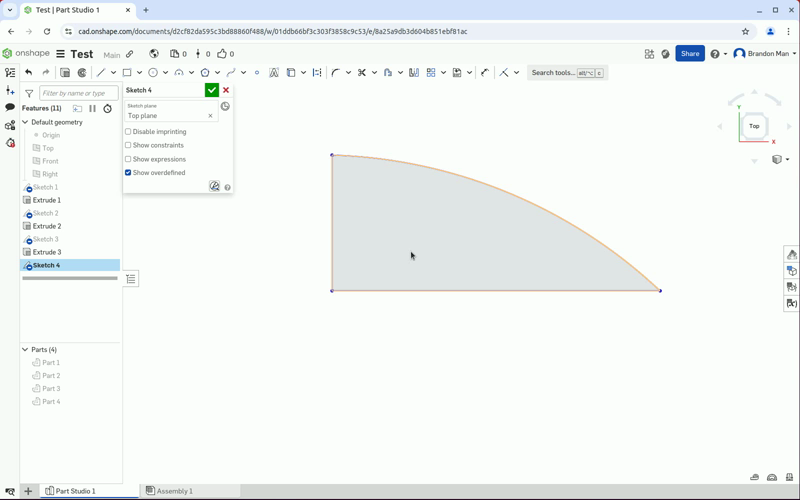
scroll(-6)
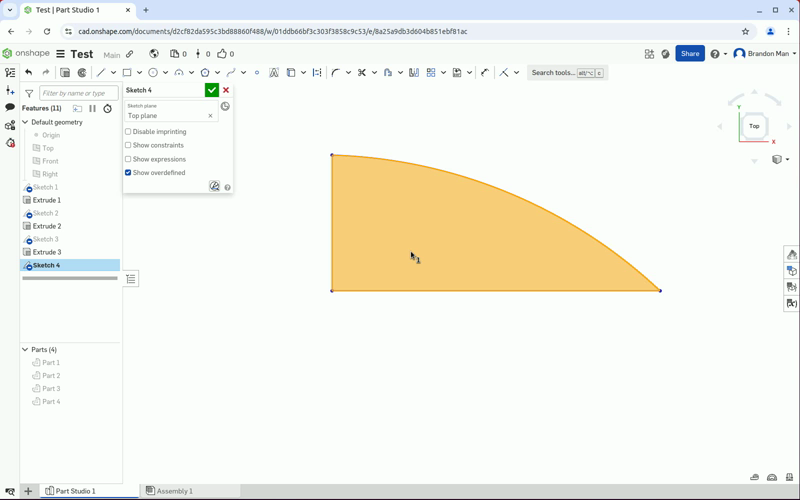
scroll(-6)
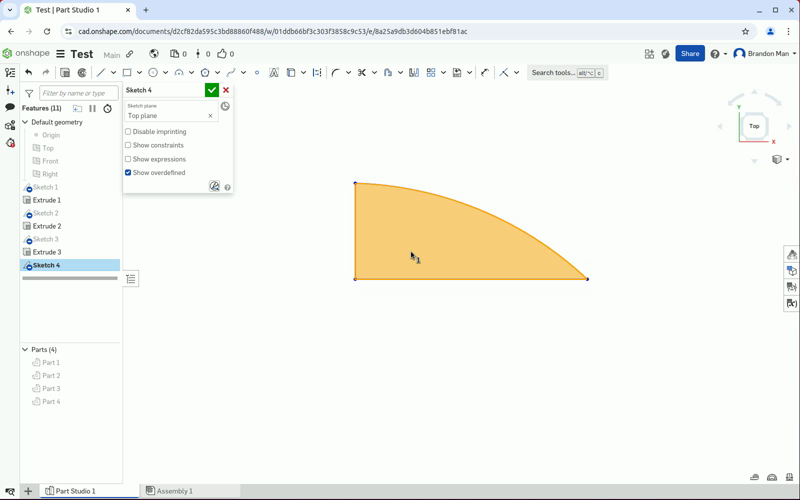
scroll(-6)
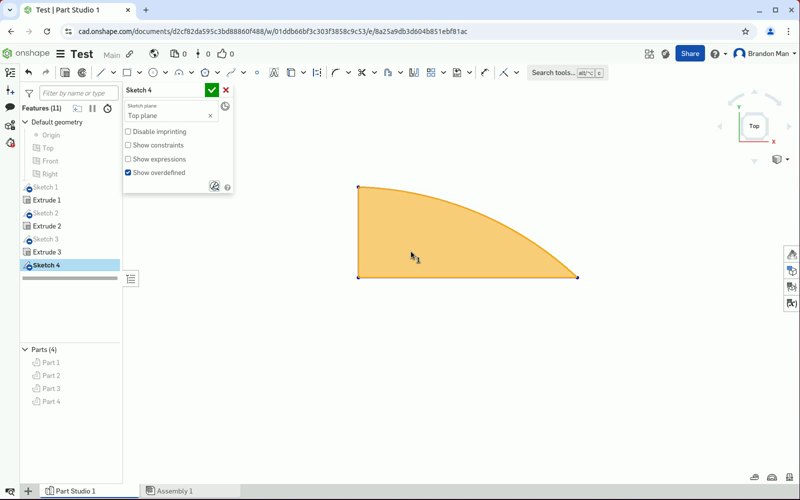
scroll(-6)
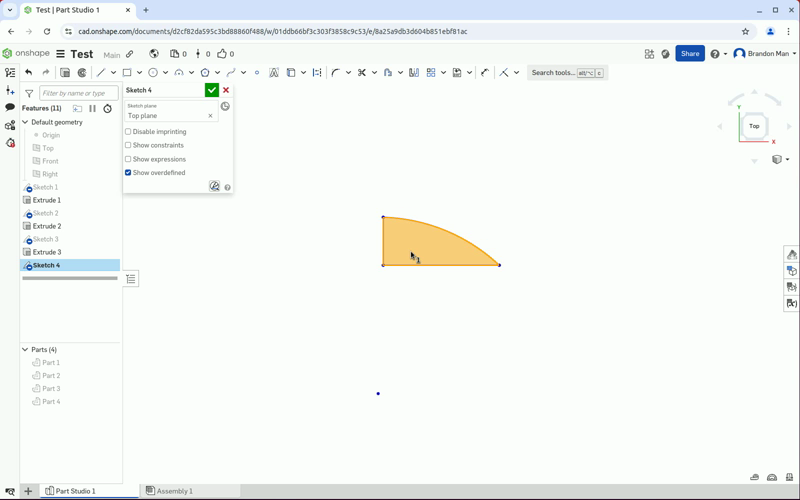
scroll(-6)
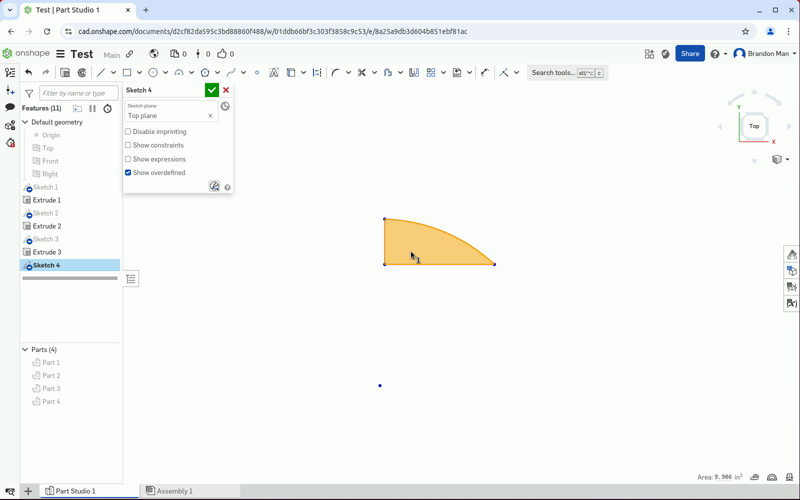
scroll(-6)
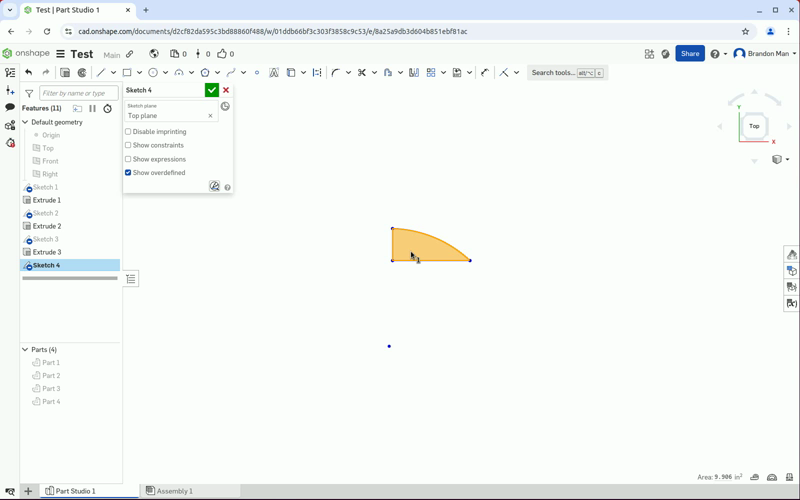
scroll(-6)
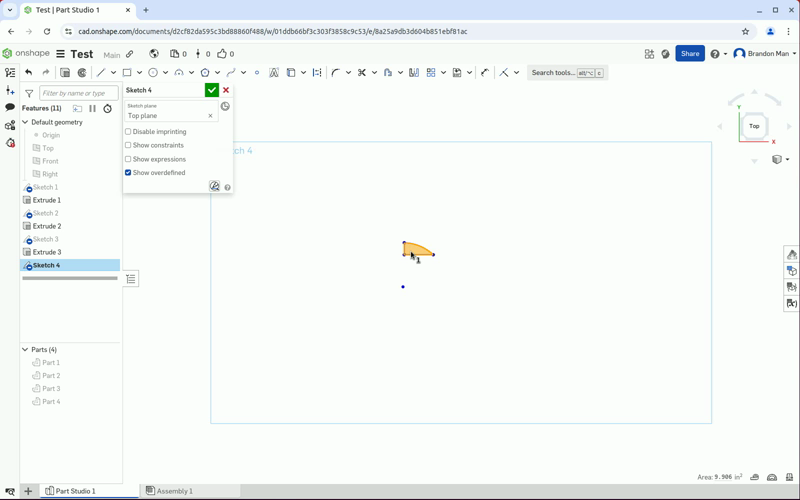
mouse_move(73, 352)
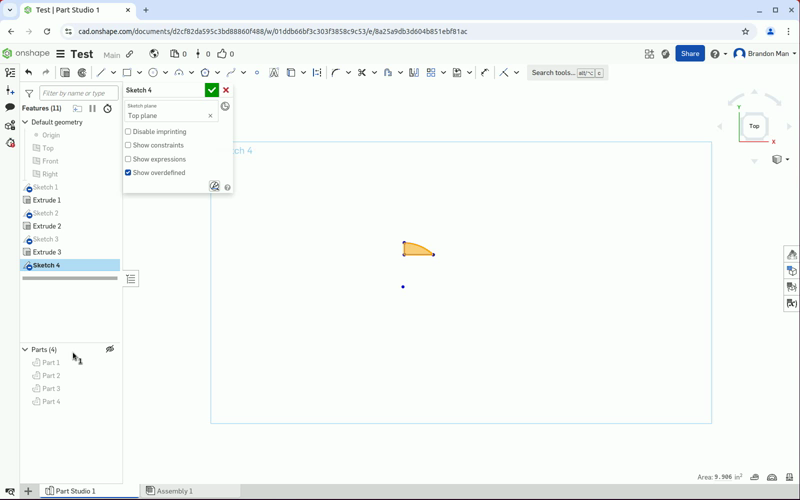
key(shift+y)
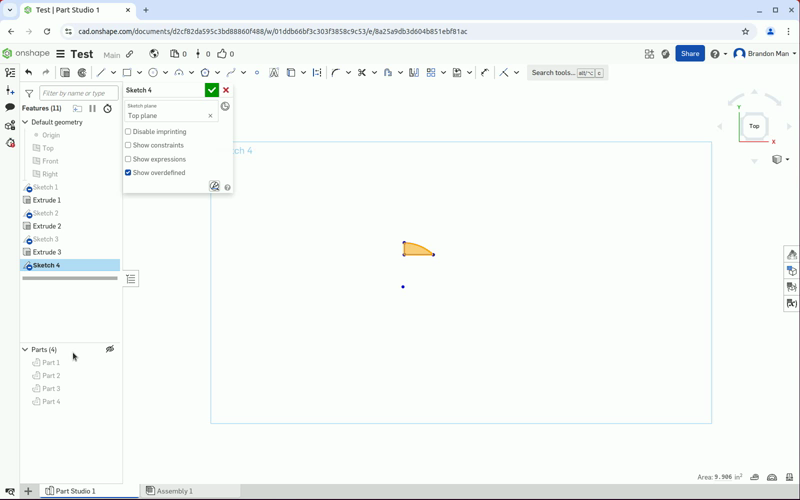
key(shift+e)
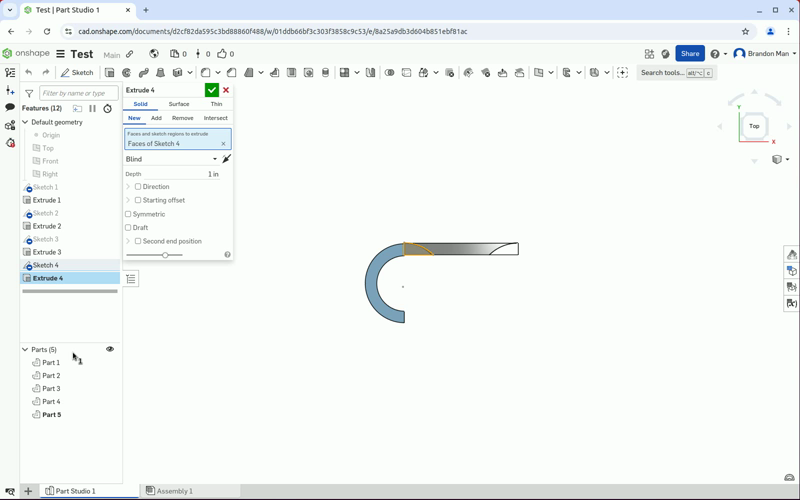
mouse_move(143, 106)
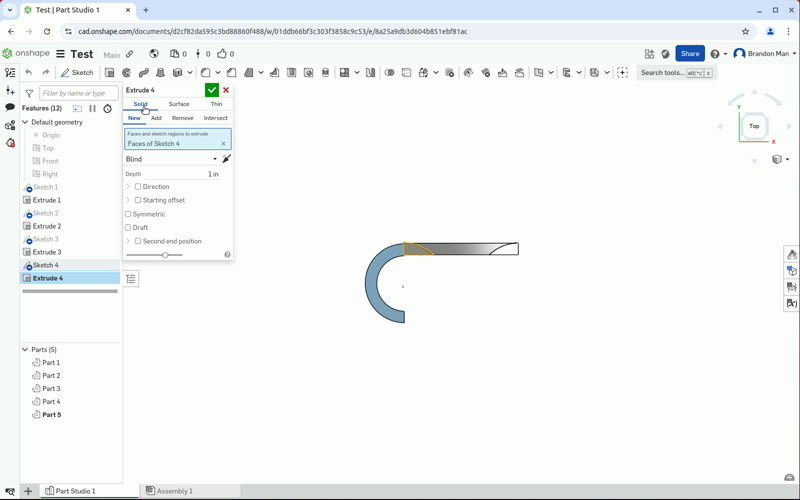
click(143, 106)
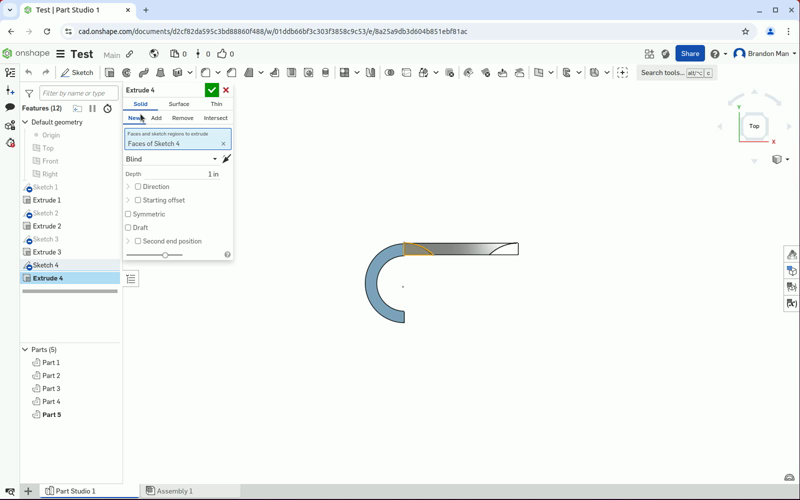
mouse_move(137, 120)
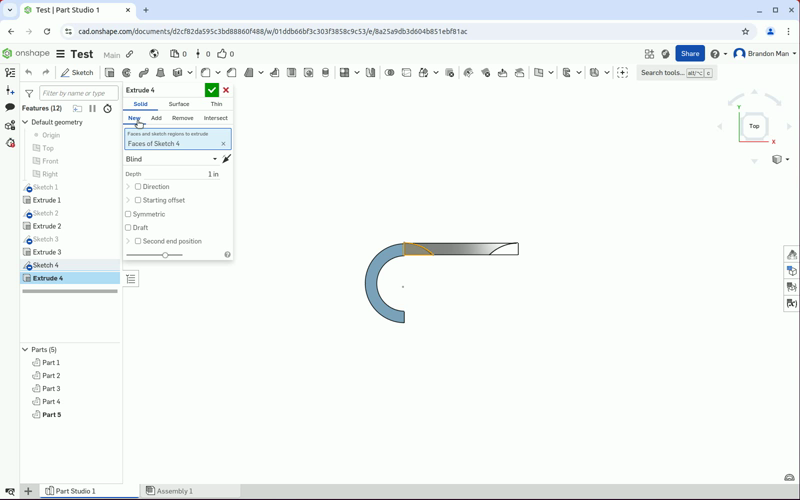
click(137, 120)
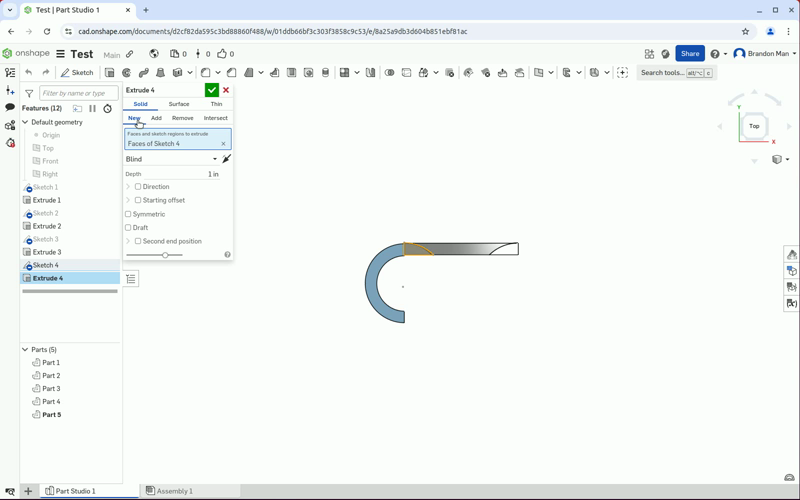
key(tab, 4)
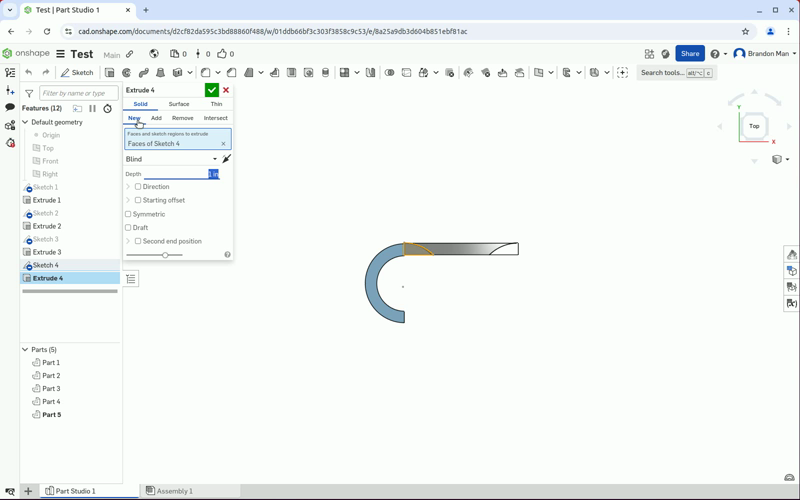
text(23.108)
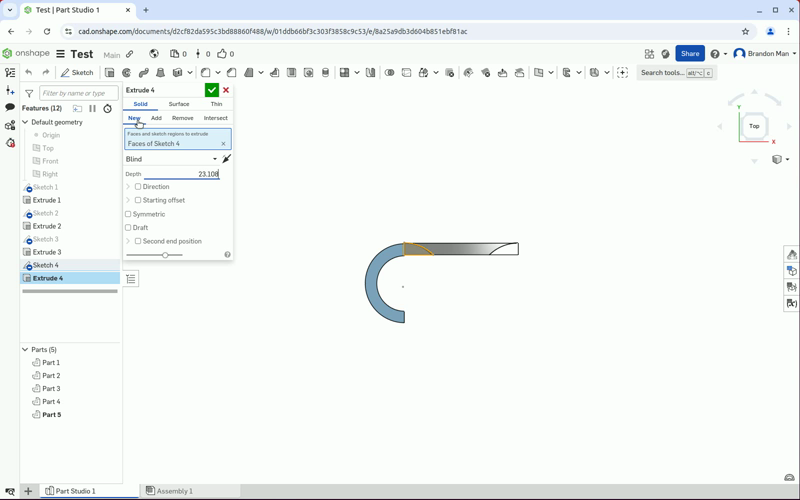
key(enter)
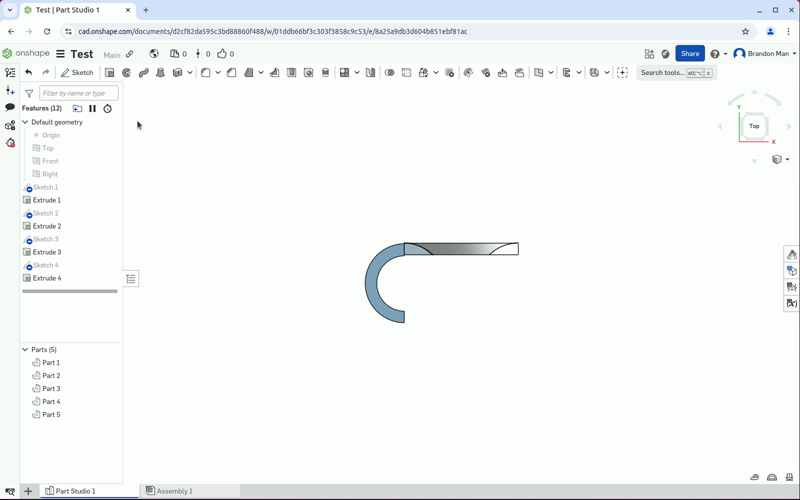
key(shift+h)
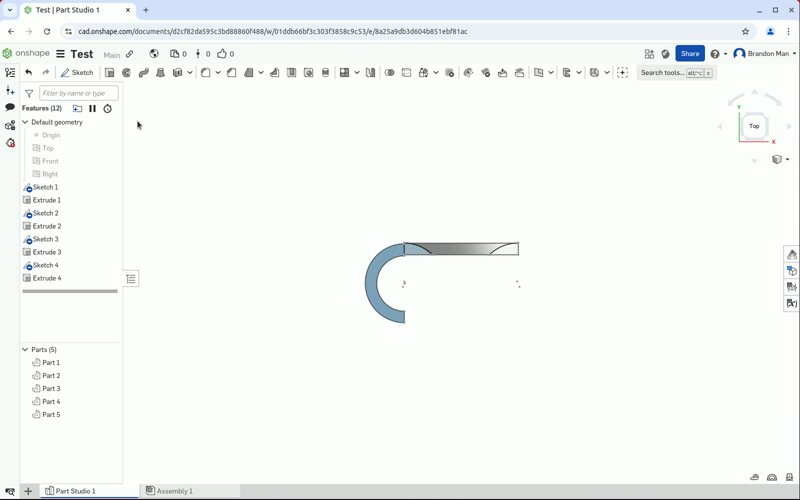
key(shift+h)
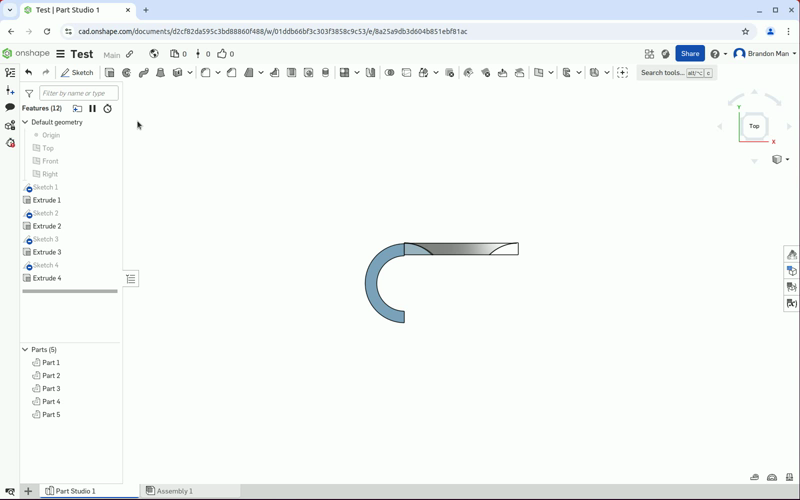
mouse_move(73, 189)
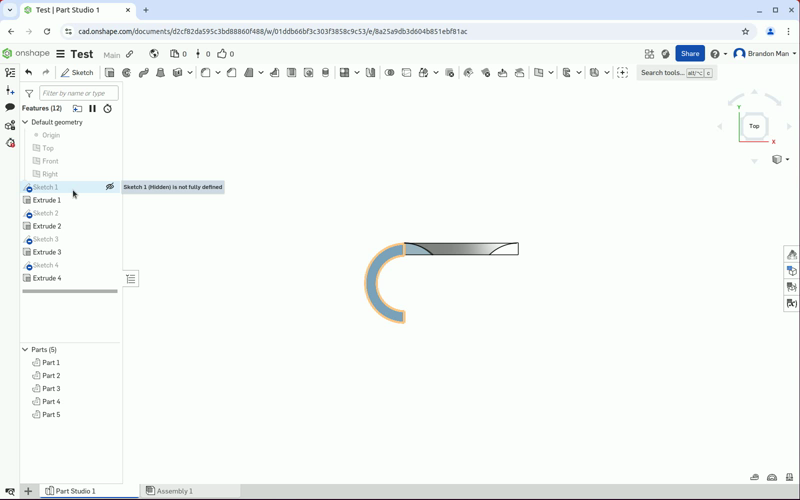
click(73, 189)
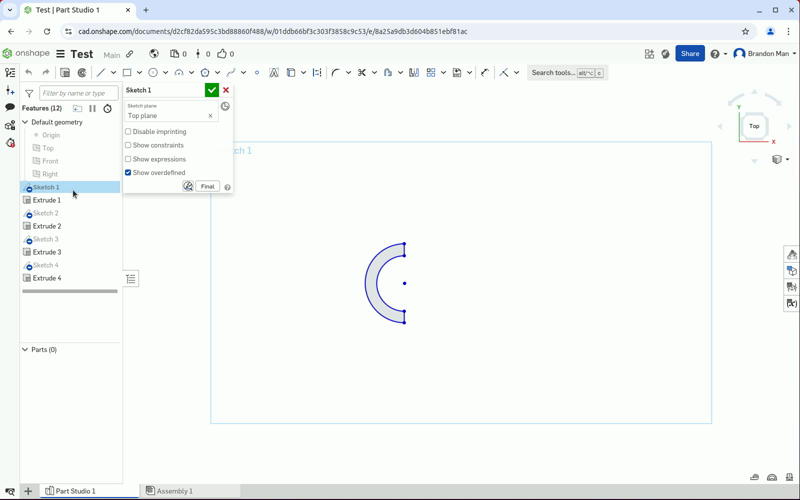
mouse_move(229, 92)
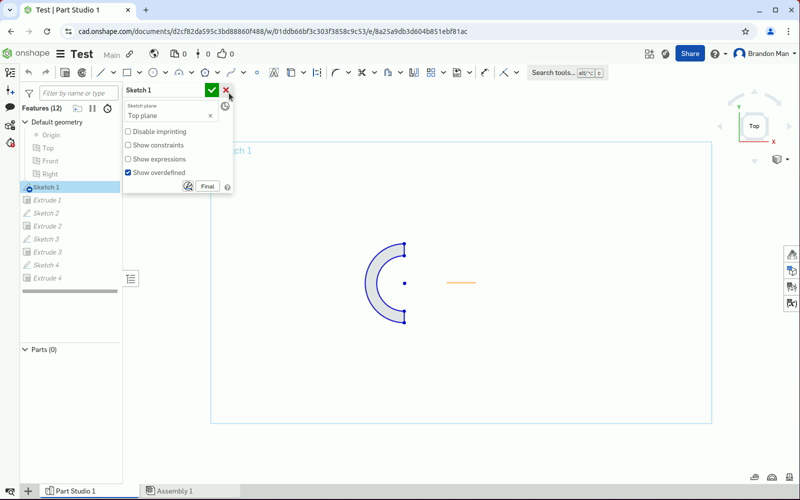
click(229, 92)
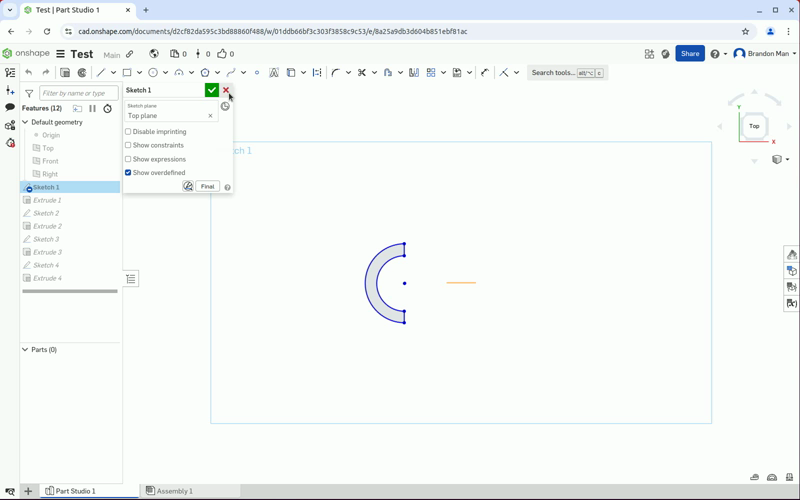
key(shift+s)
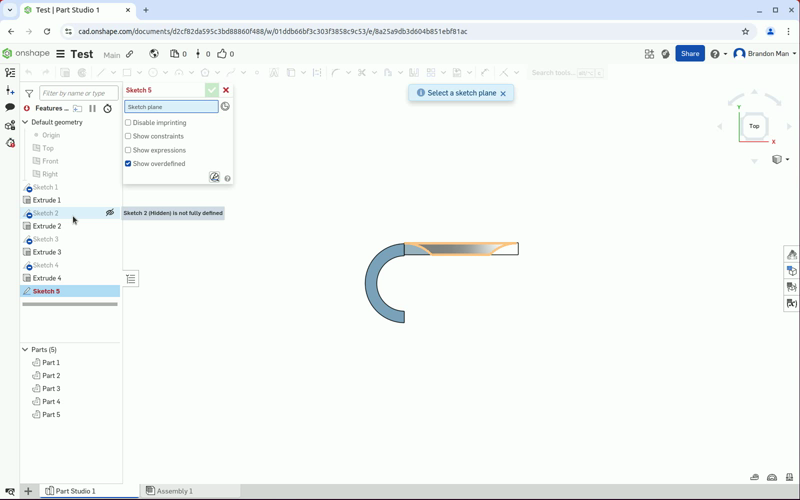
scroll(3)
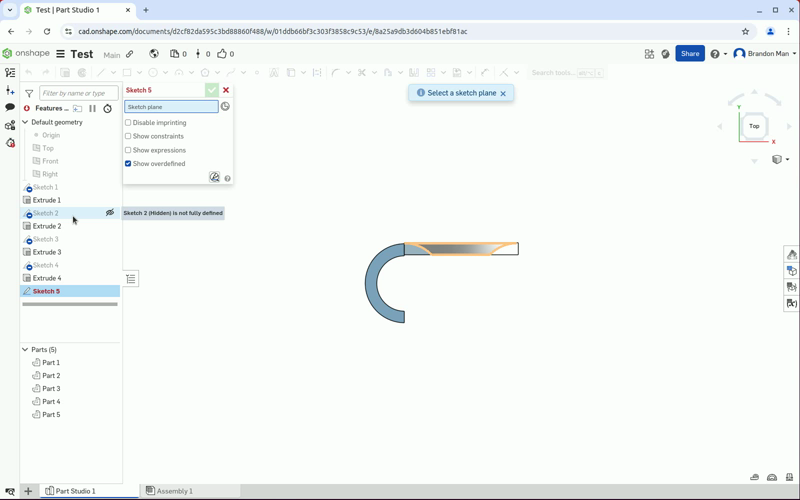
mouse_move(73, 150)
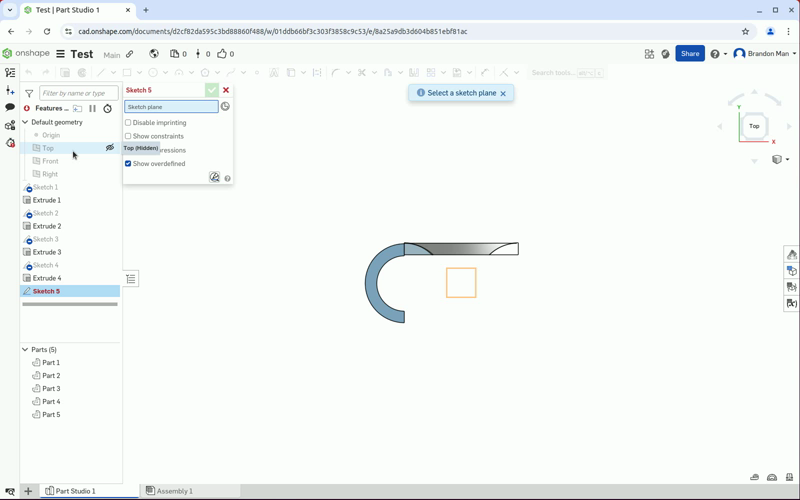
click(73, 150)
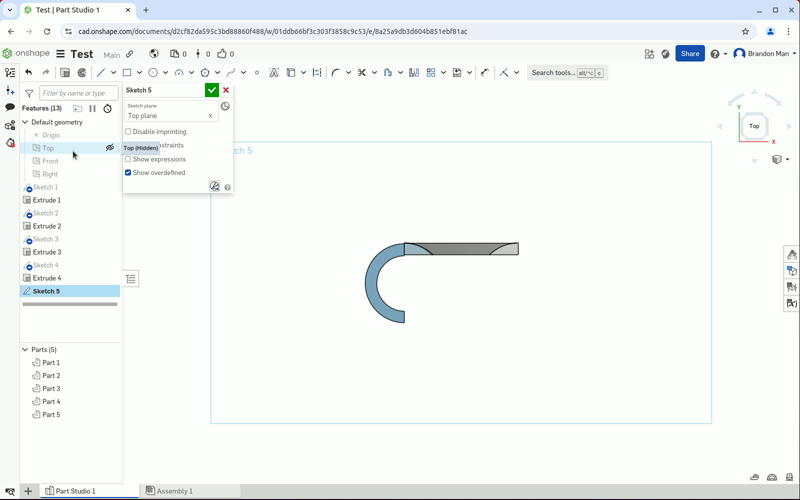
mouse_move(73, 352)
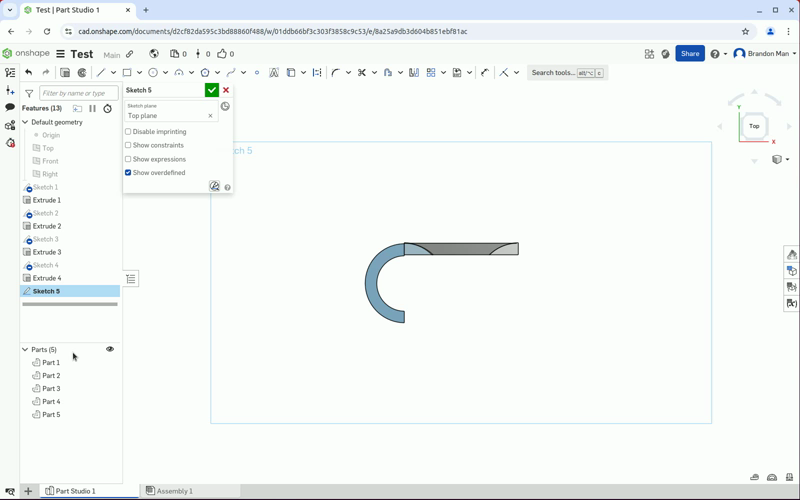
key(y)
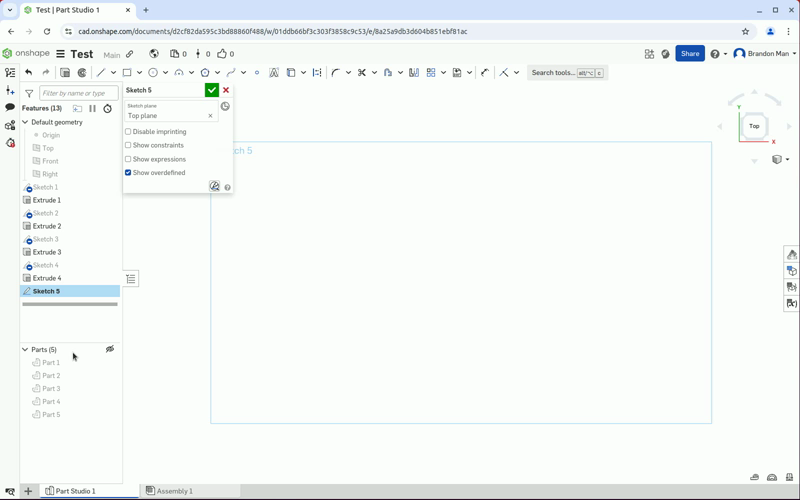
key(a)
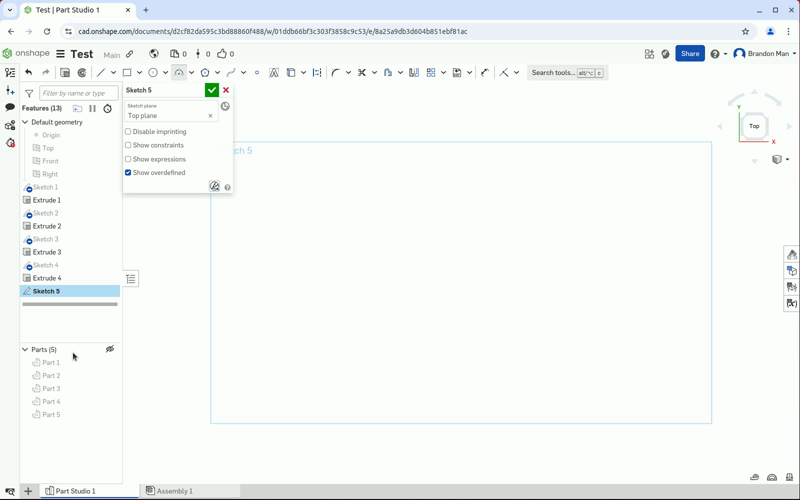
key_down(shift)
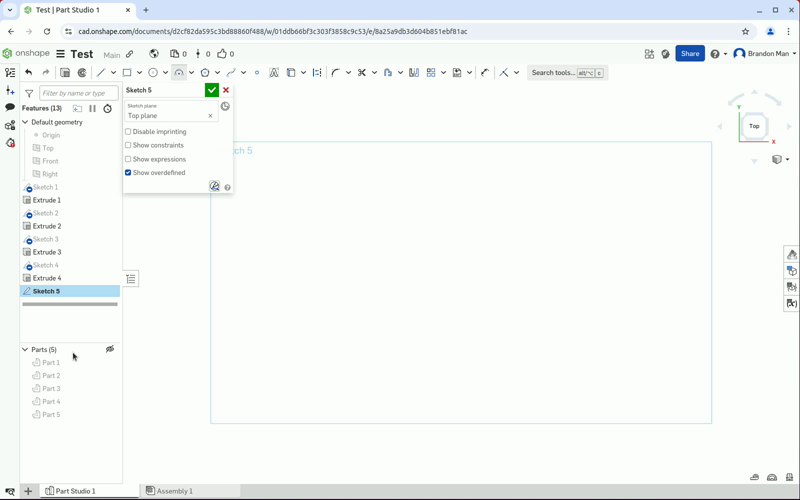
mouse_move(516, 322)
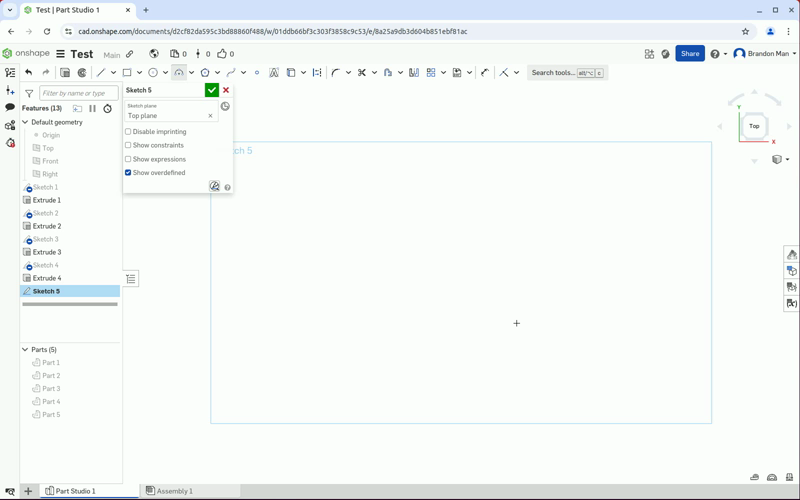
click(516, 322)
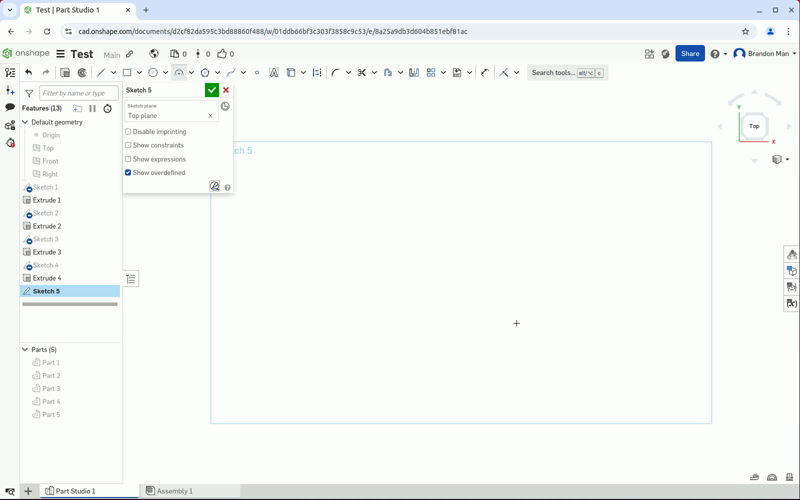
key_up(shift)
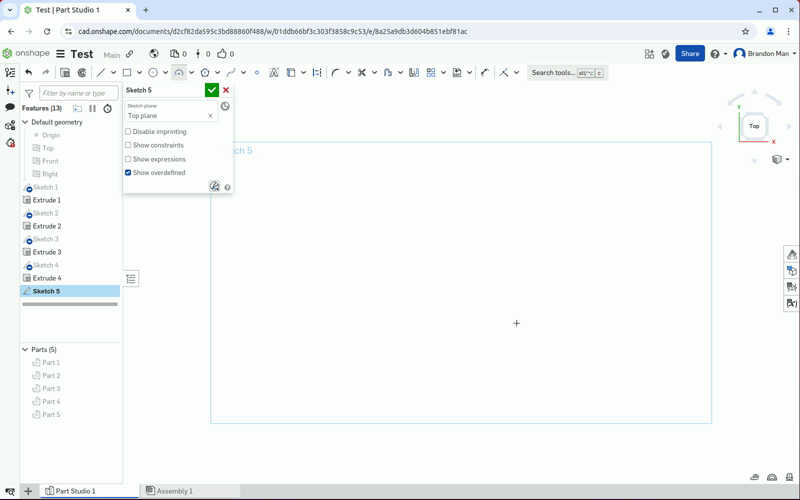
key_down(shift)
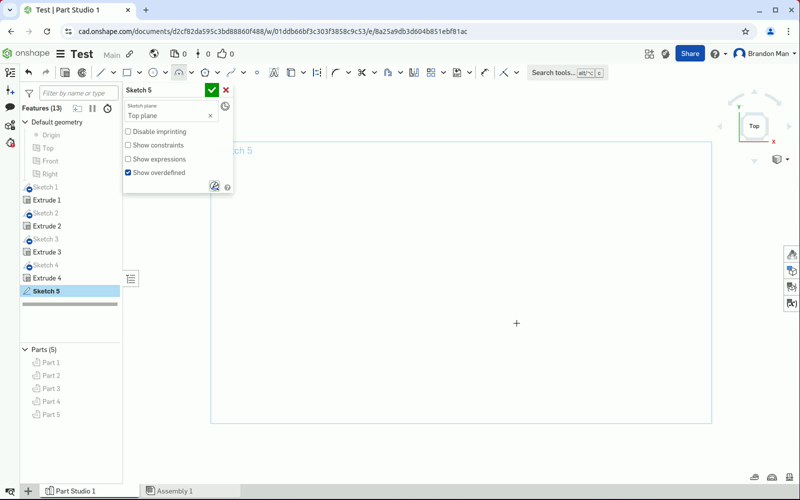
mouse_move(516, 243)
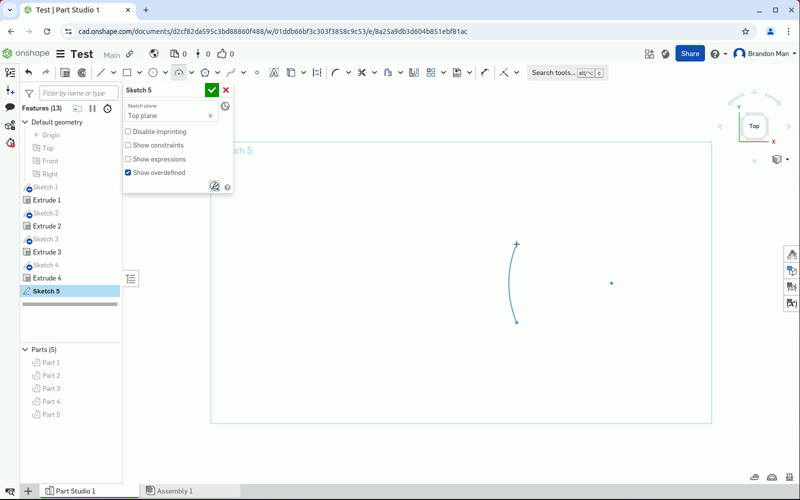
click(516, 243)
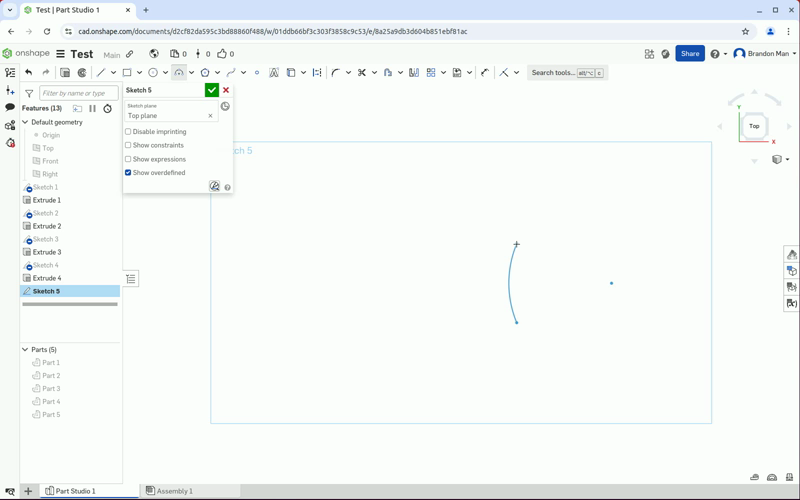
mouse_move(556, 283)
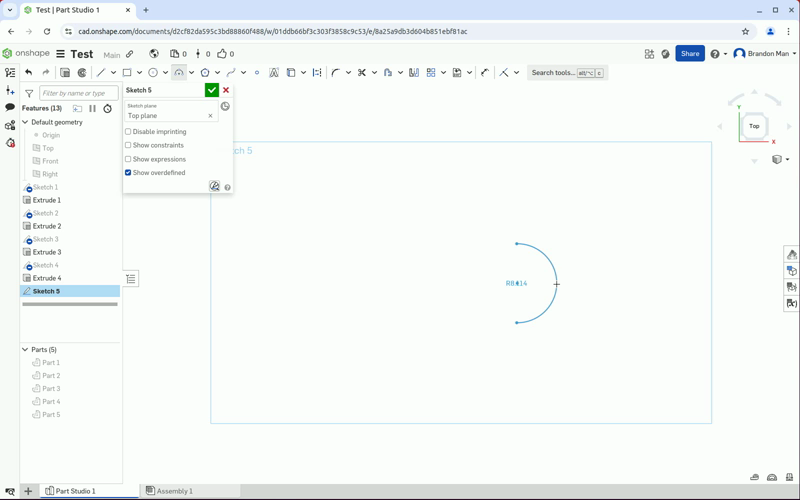
click(556, 283)
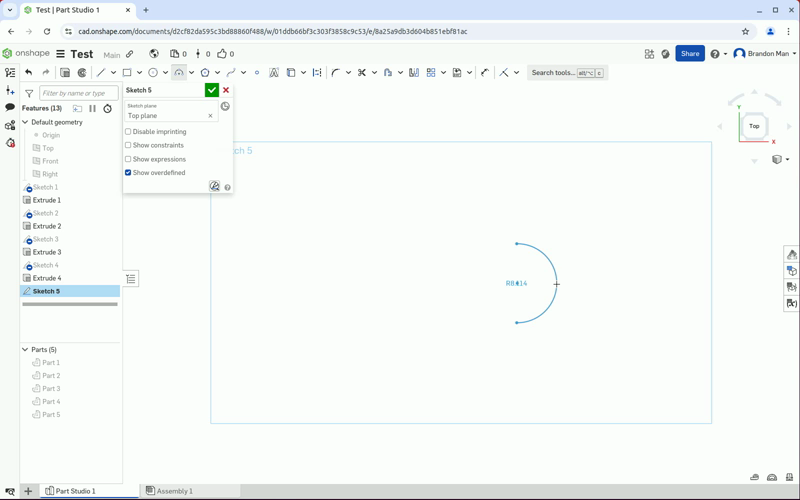
key_up(shift)
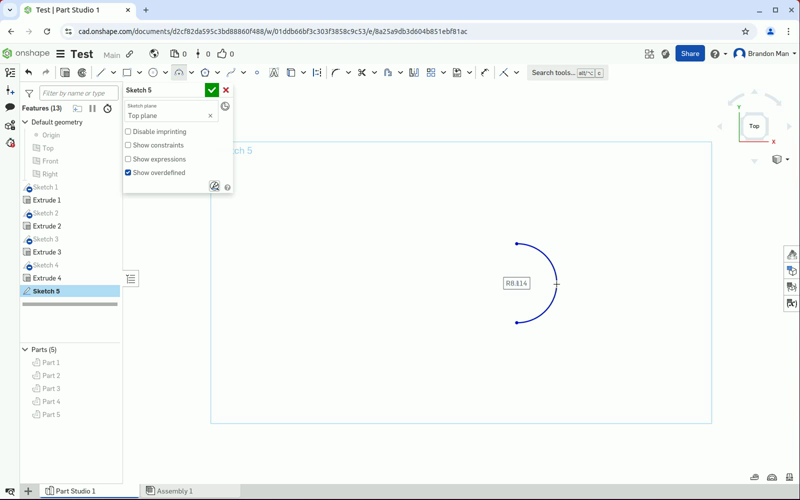
key(esc)
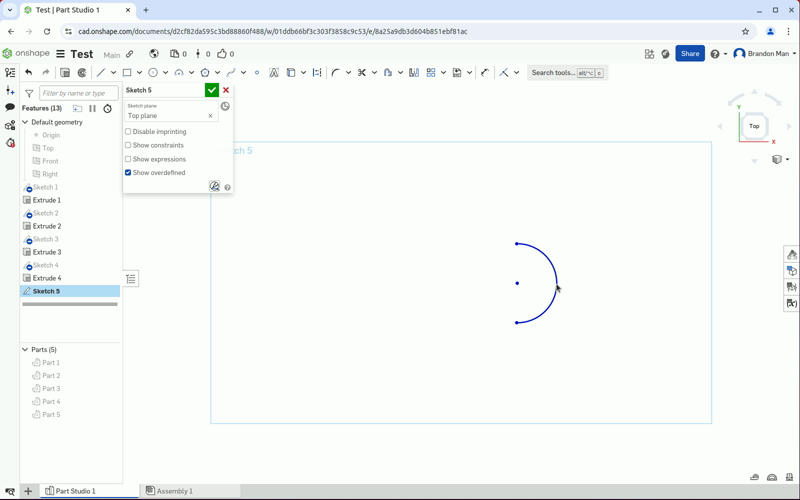
key(l)
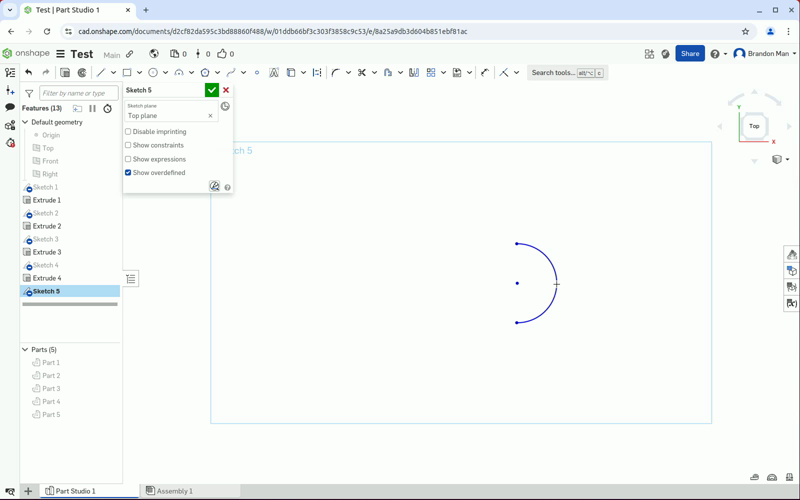
mouse_move(516, 243)
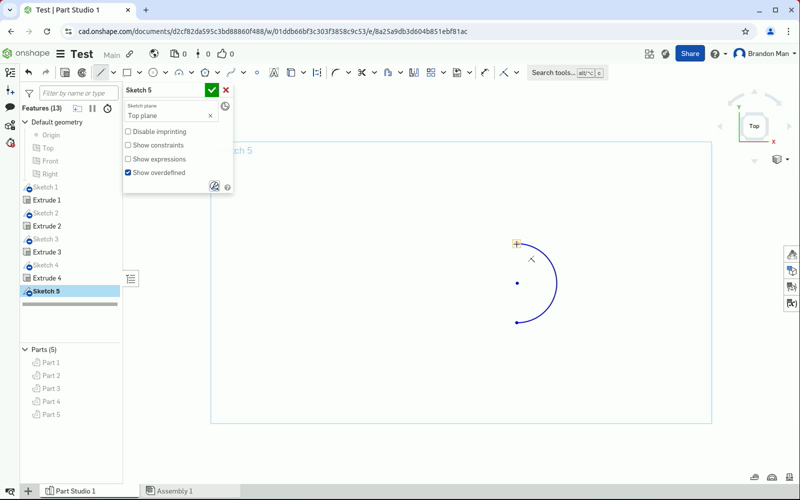
click(516, 243)
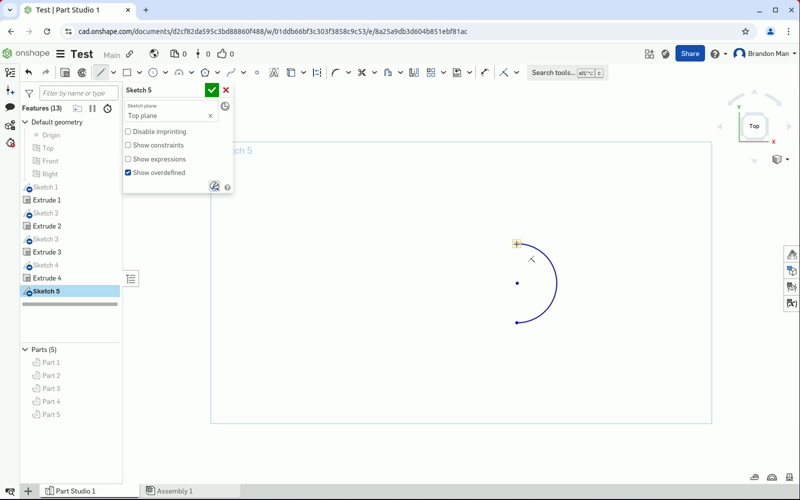
key_down(shift)
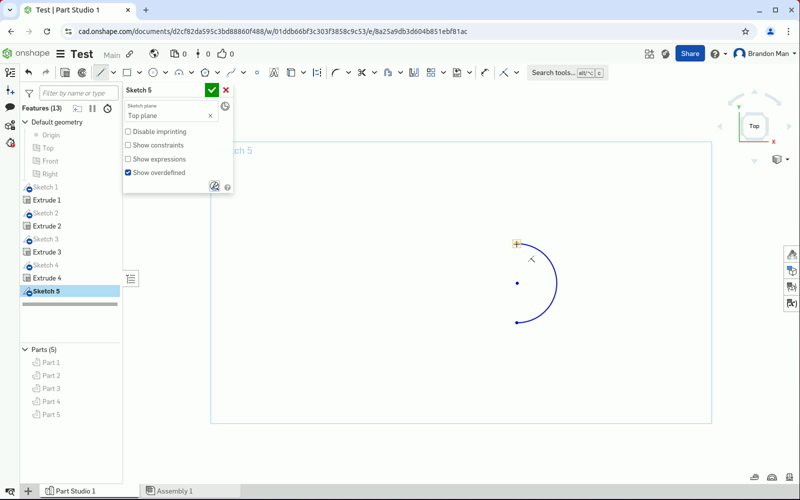
mouse_move(546, 243)
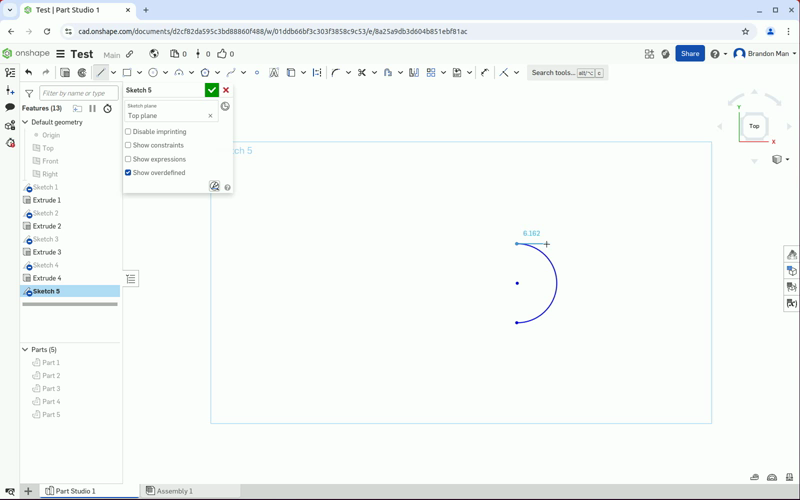
mouse_move(516, 255)
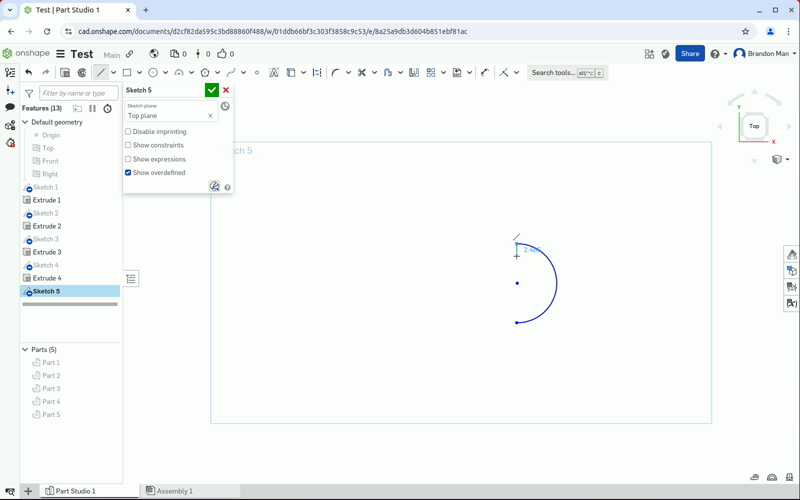
click(516, 255)
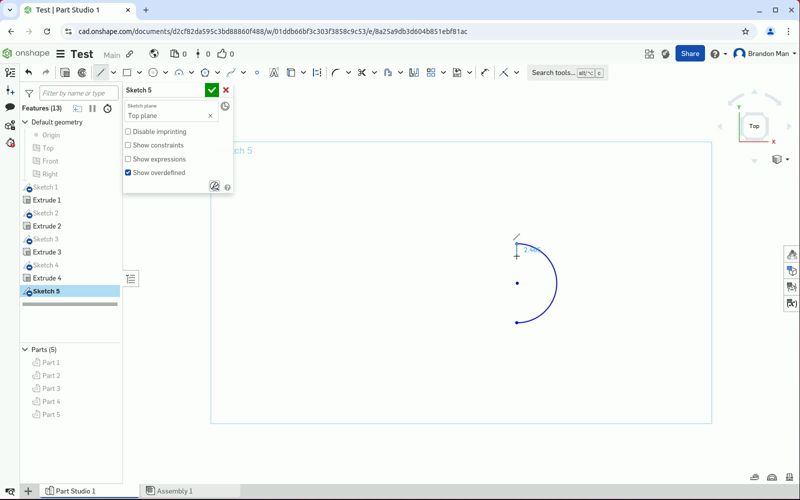
key_up(shift)
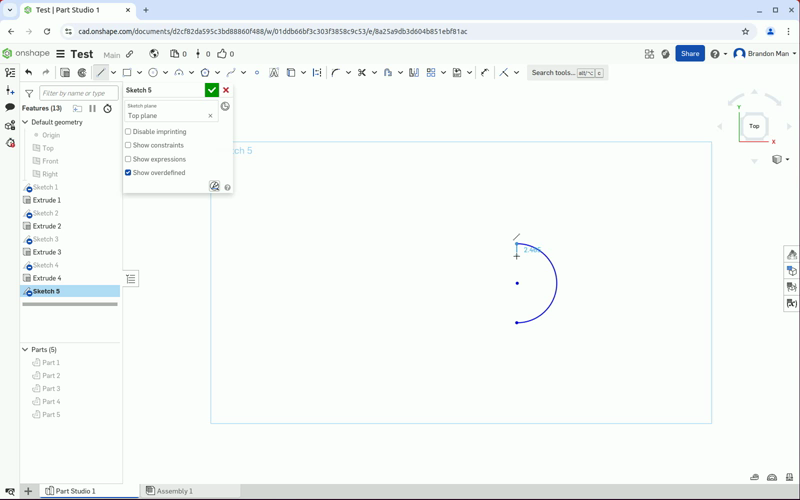
key(esc)
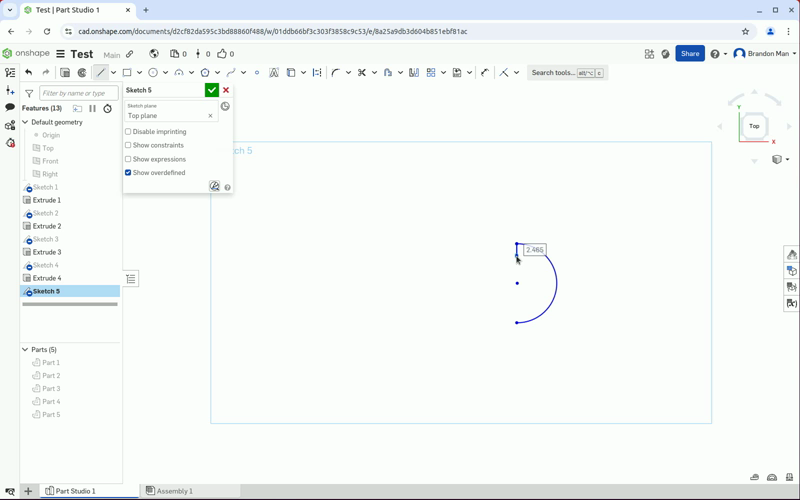
key(a)
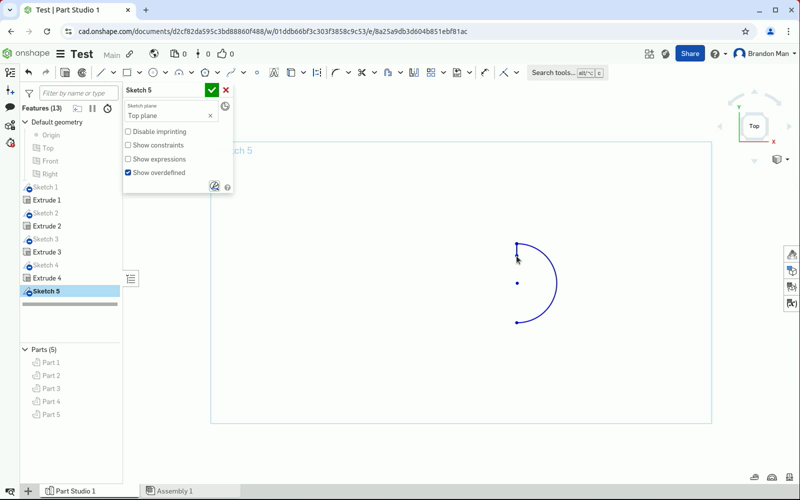
mouse_move(516, 255)
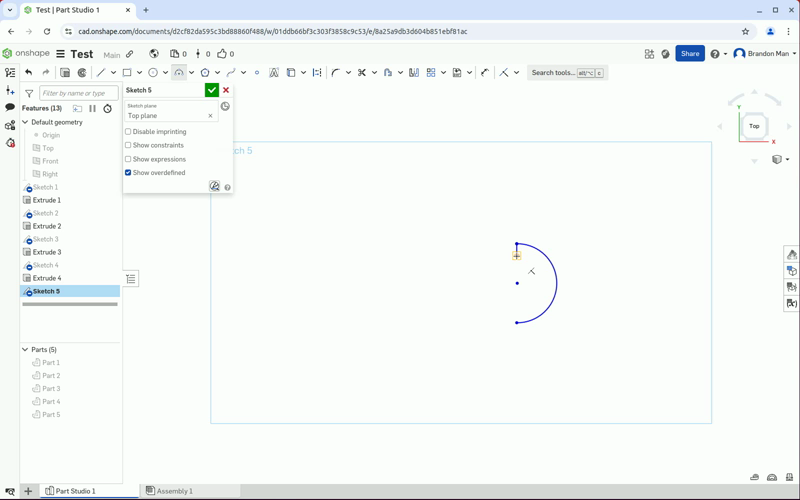
click(516, 255)
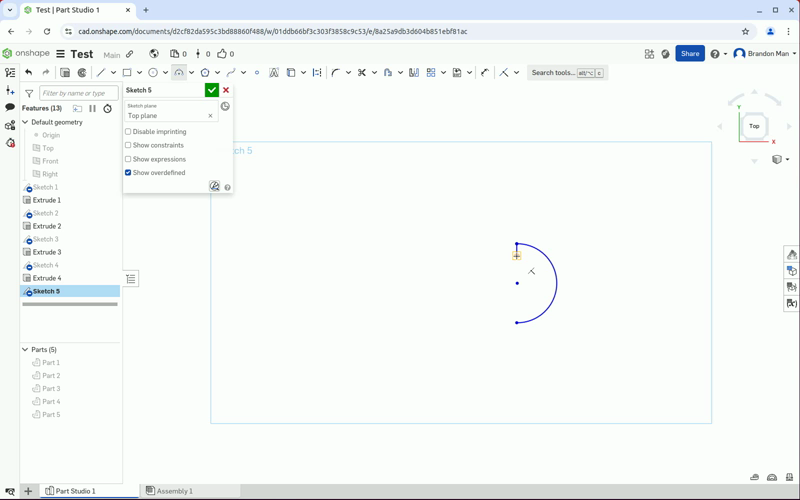
key_down(shift)
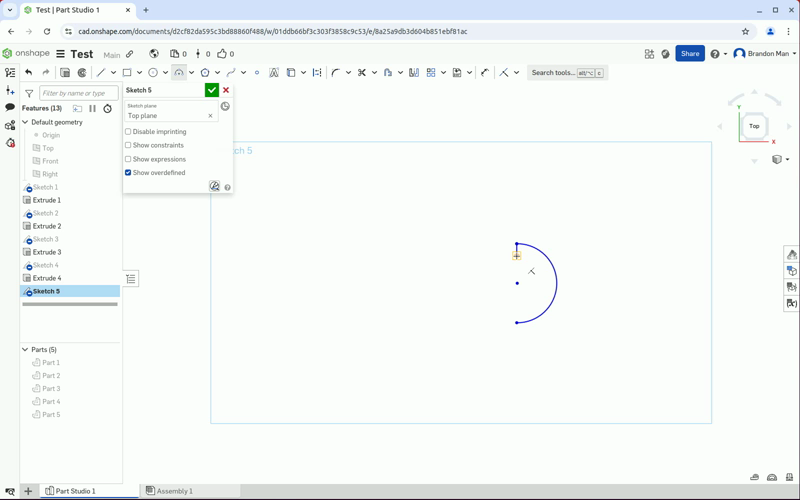
mouse_move(516, 311)
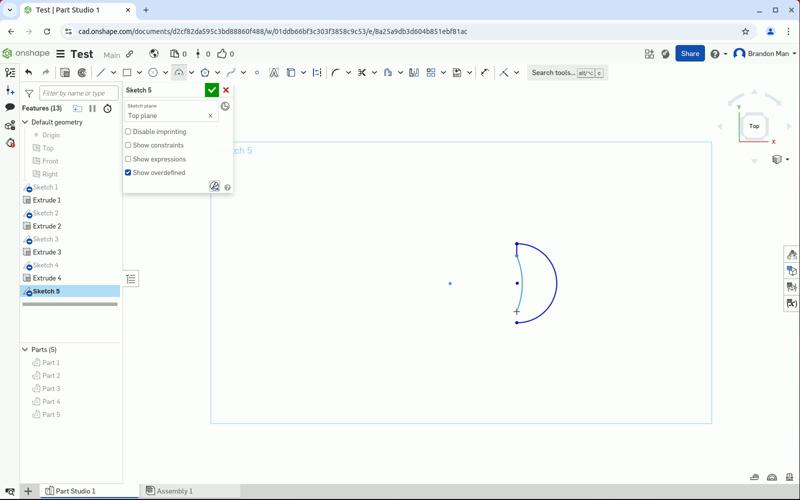
click(516, 311)
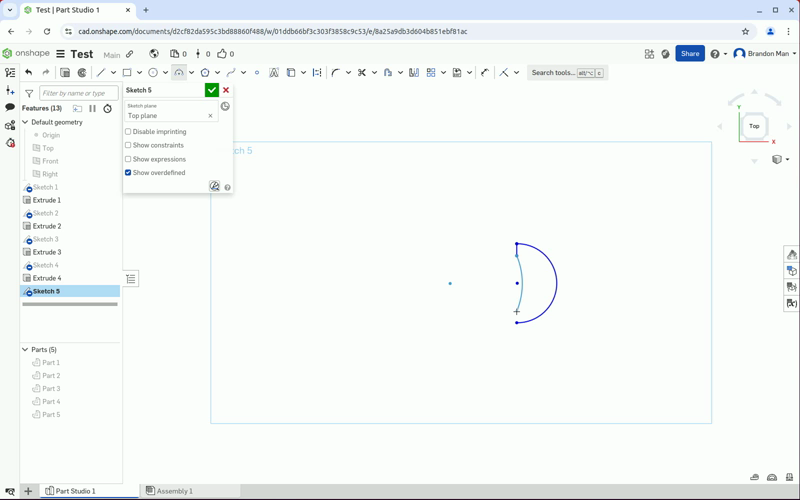
mouse_move(544, 283)
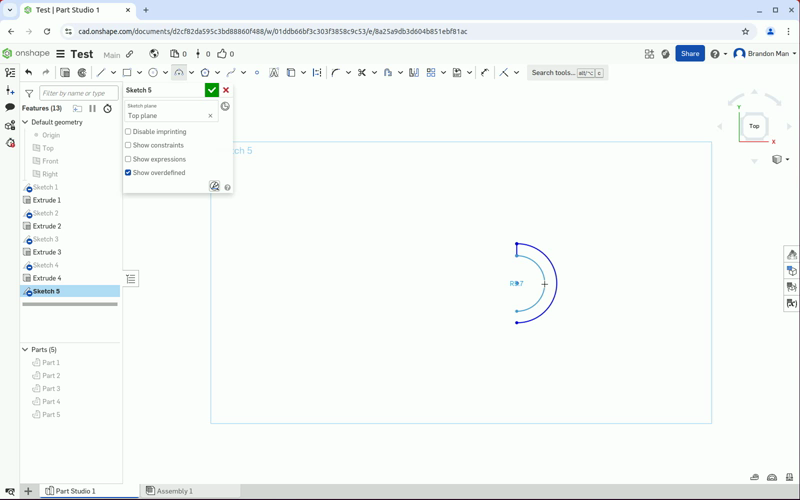
click(544, 283)
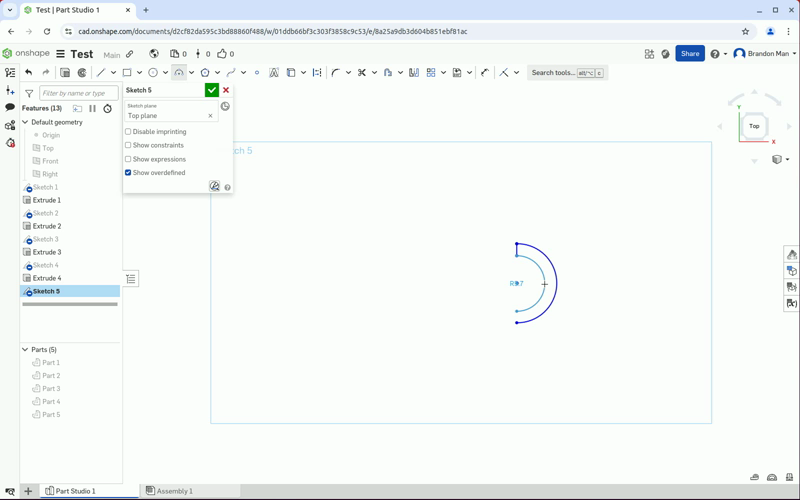
key_up(shift)
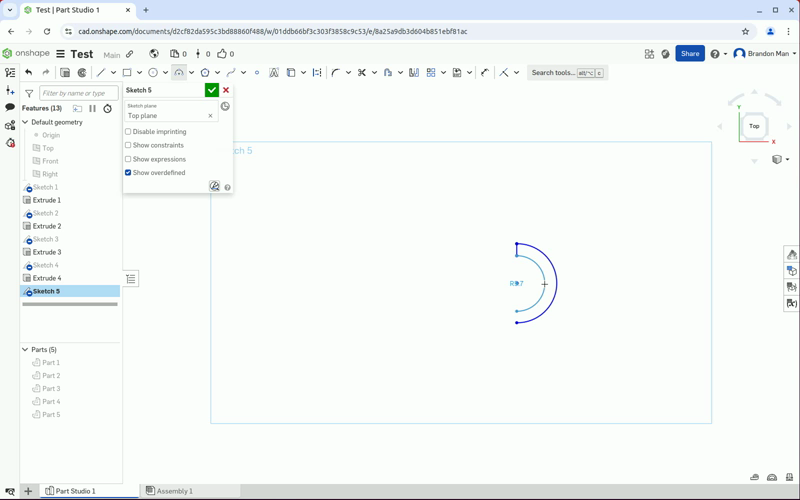
key(esc)
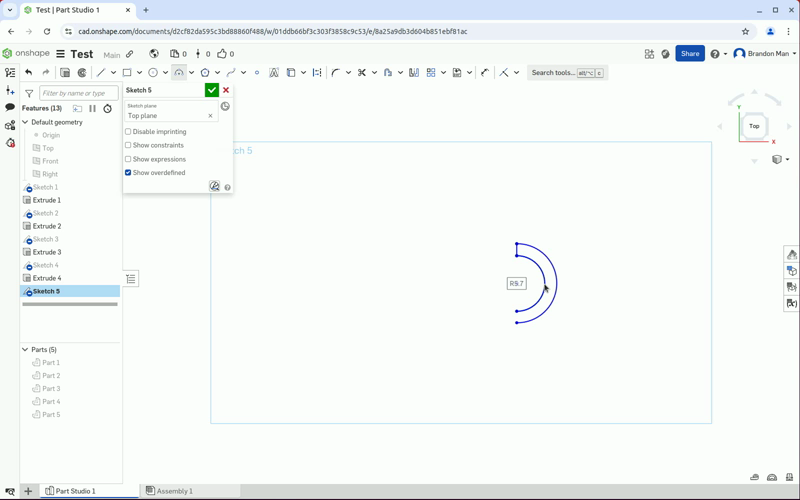
key(l)
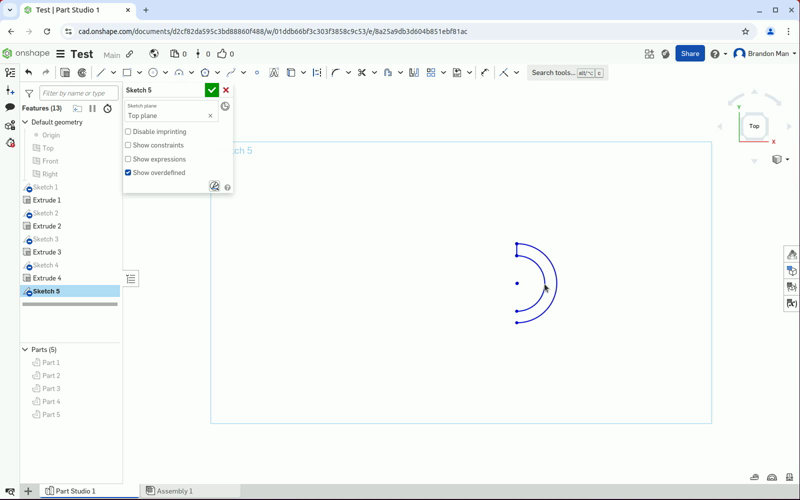
mouse_move(516, 311)
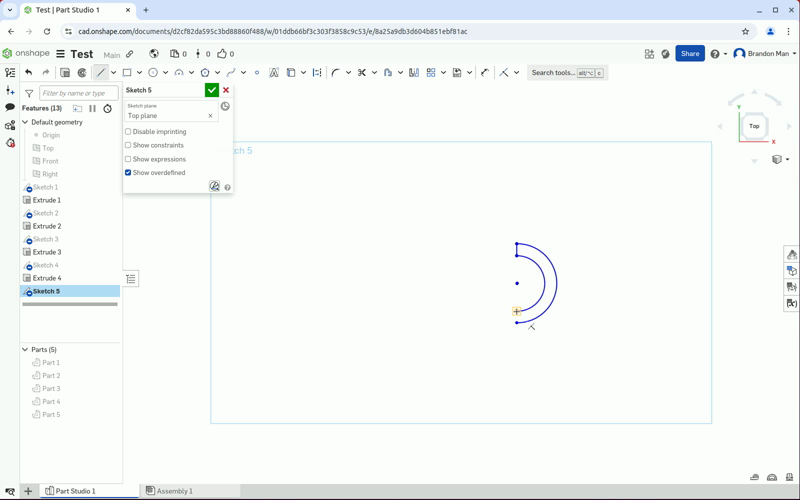
click(516, 311)
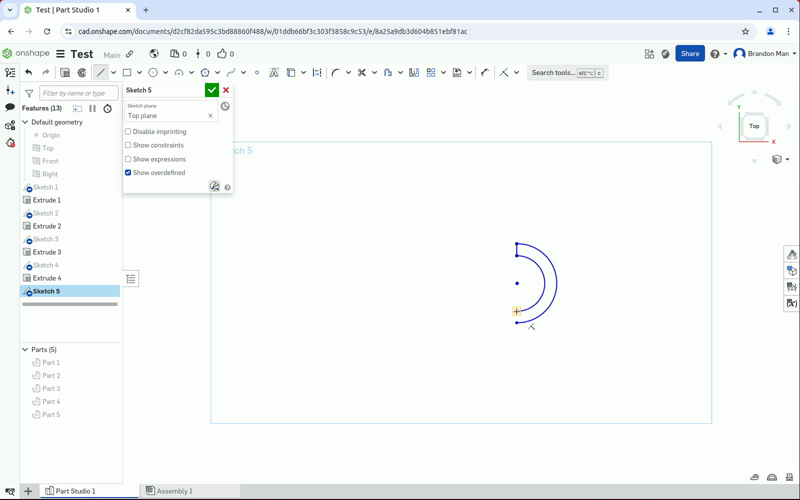
mouse_move(546, 311)
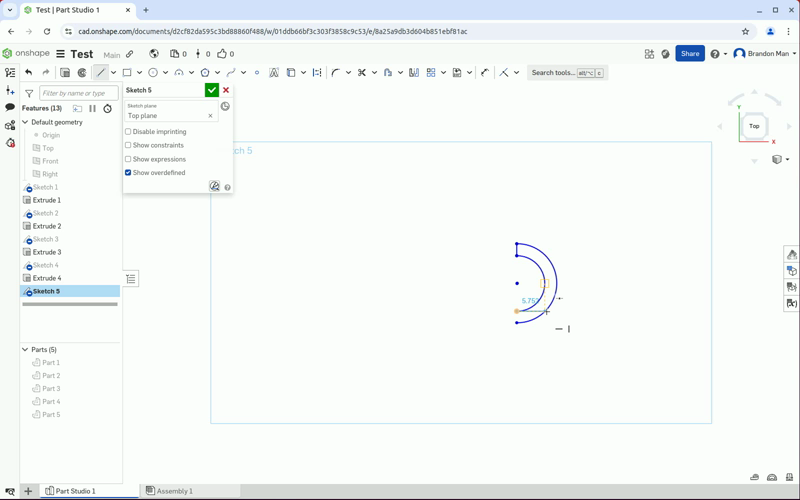
key_down(shift)
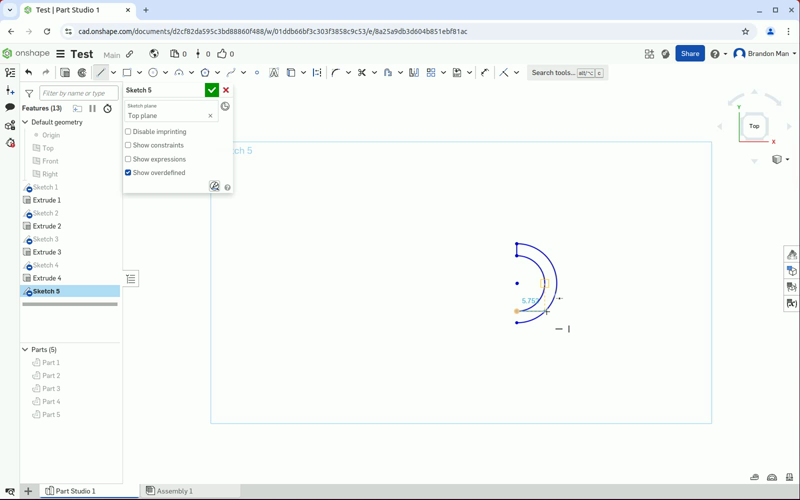
mouse_move(516, 322)
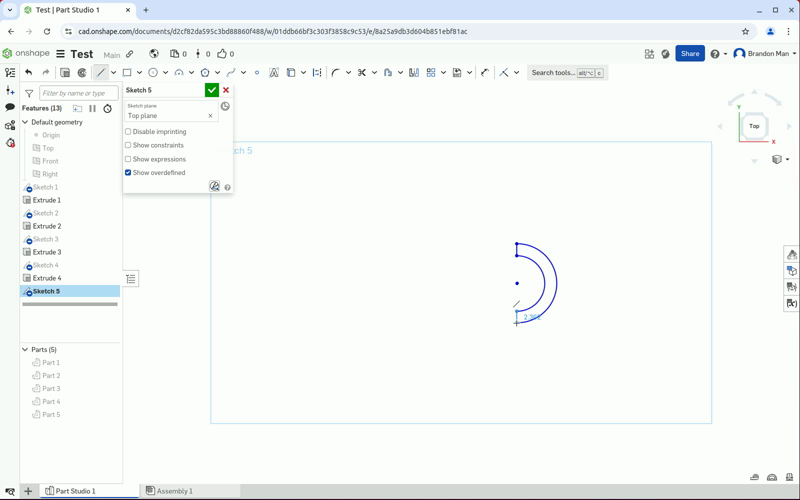
key_up(shift)
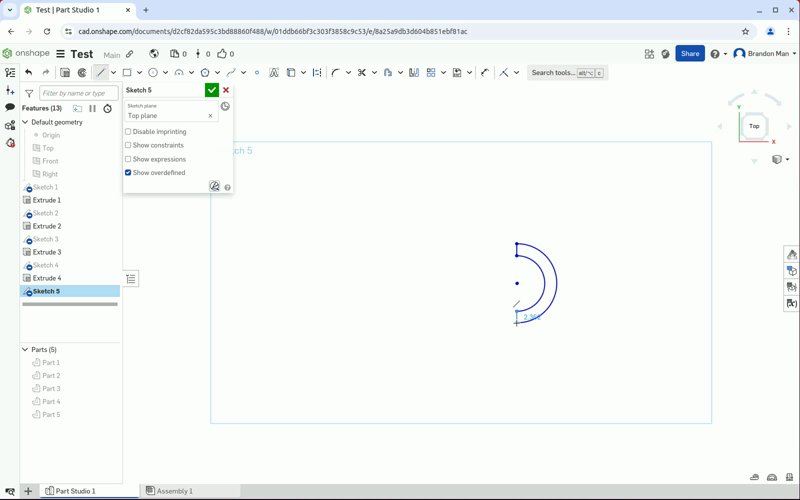
click(516, 322)
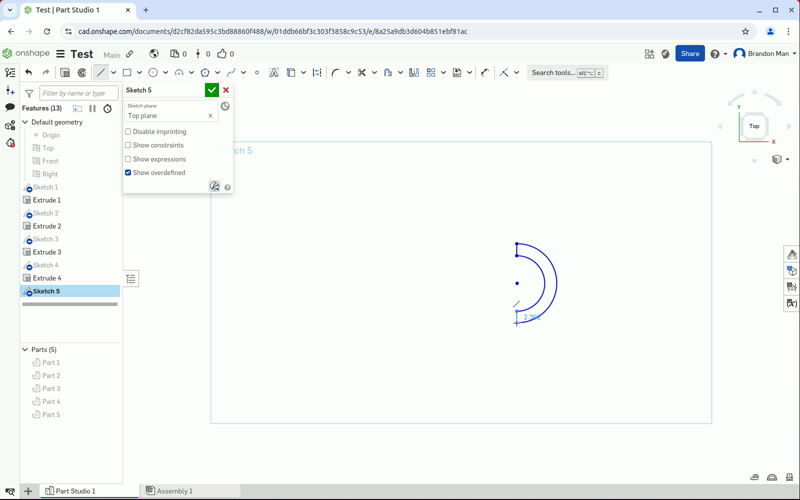
key(esc)
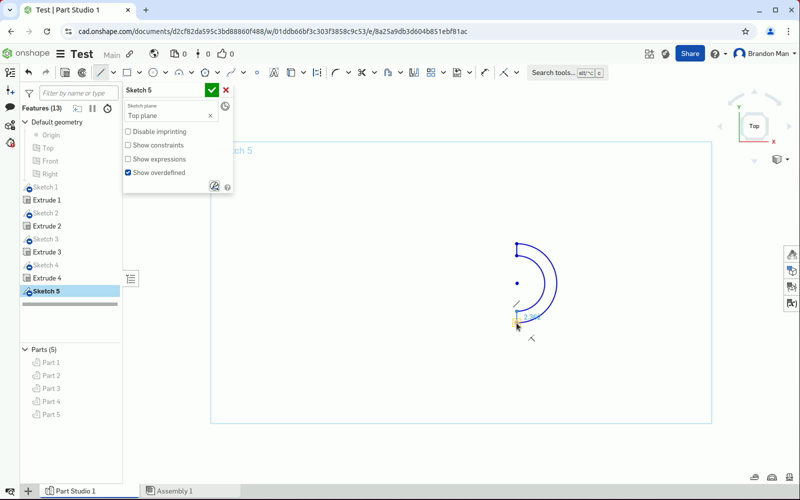
mouse_move(541, 275)
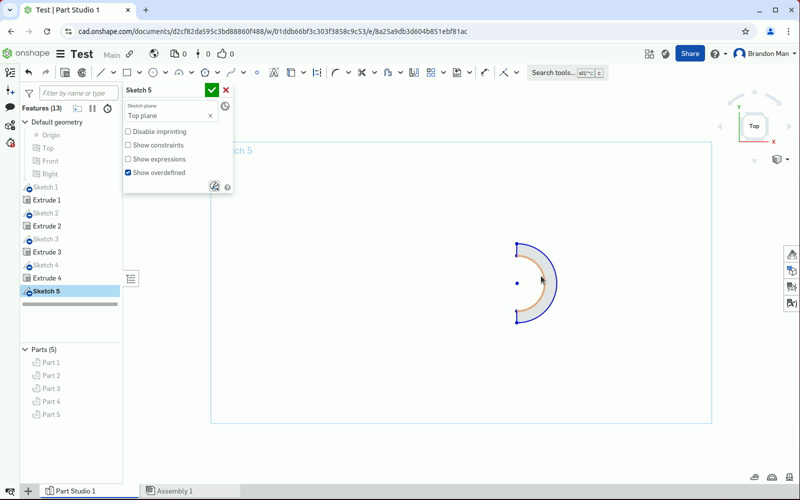
scroll(6)
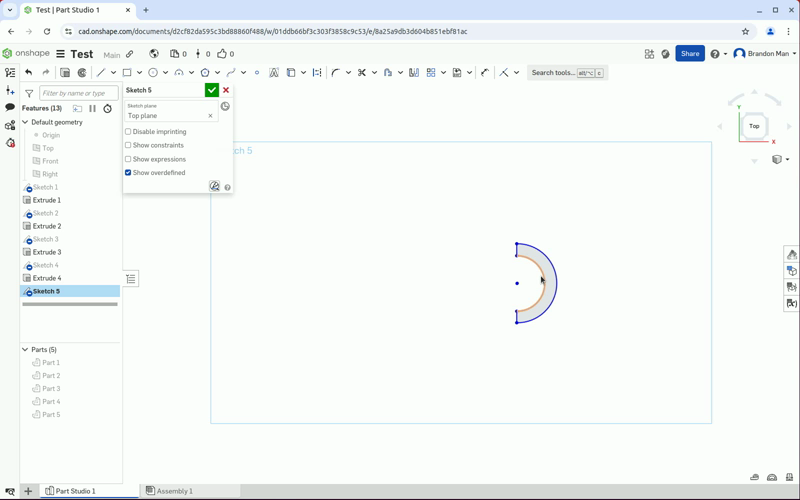
scroll(6)
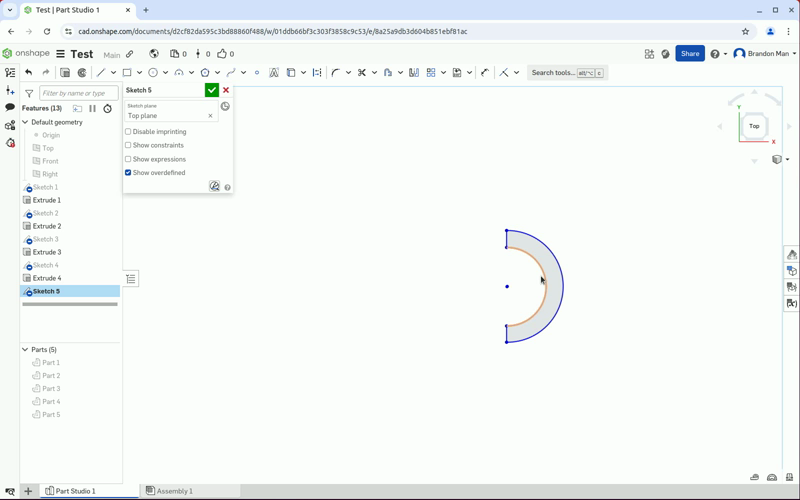
scroll(6)
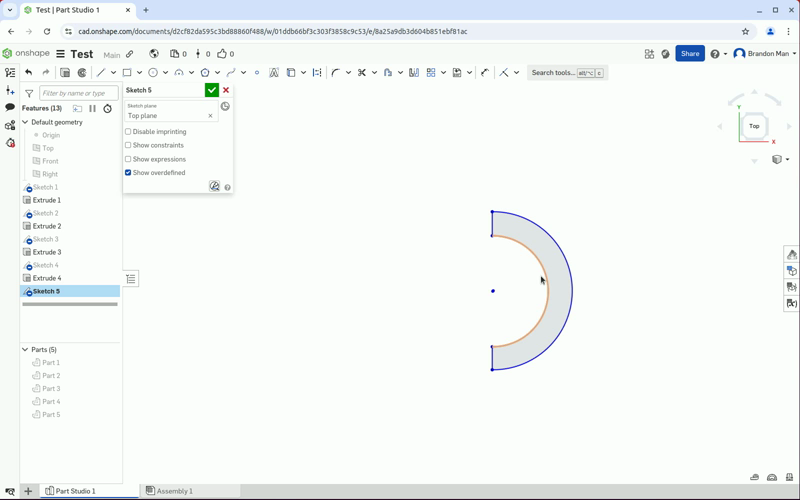
scroll(6)
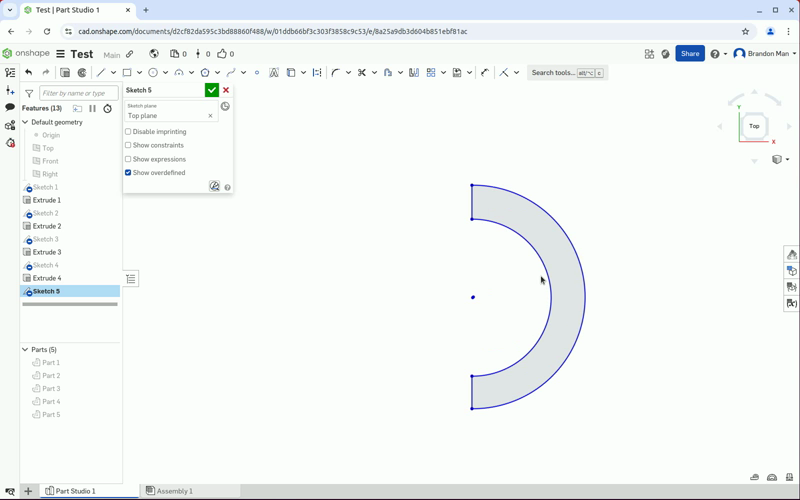
scroll(6)
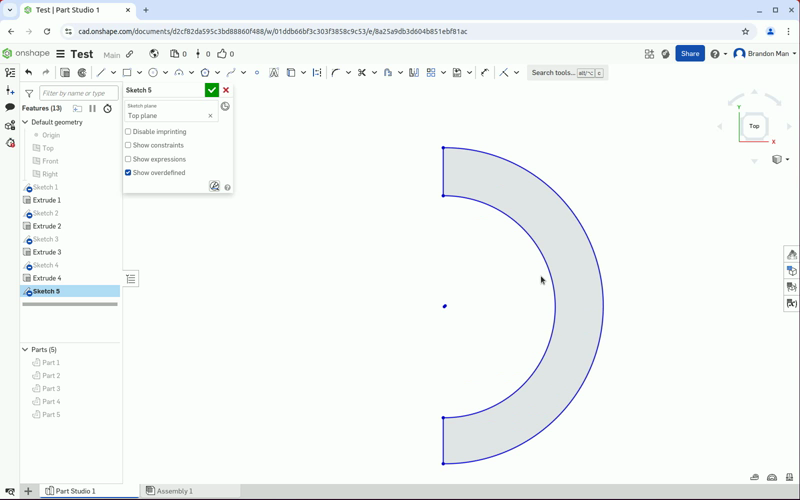
scroll(6)
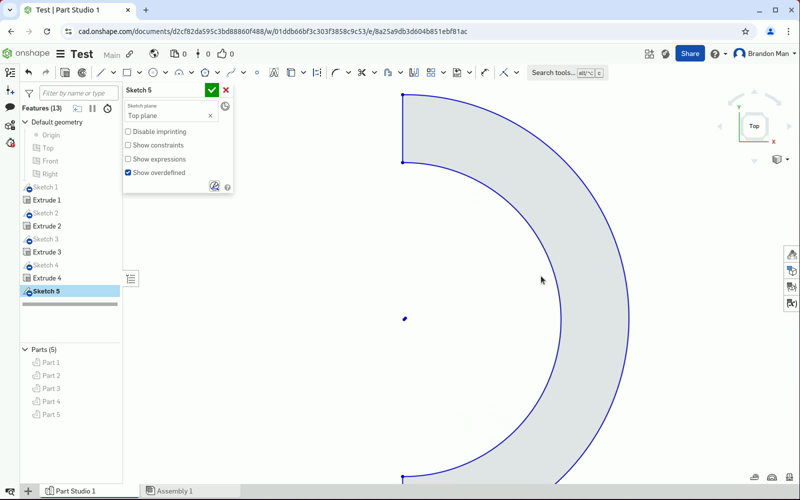
scroll(6)
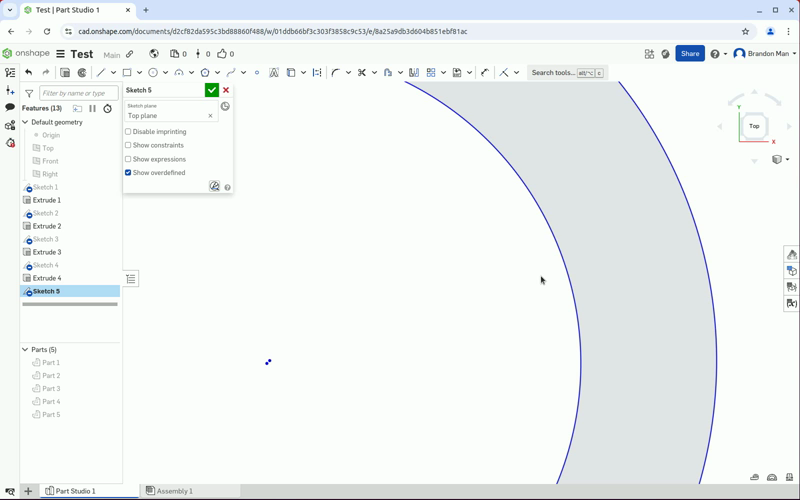
click(541, 275)
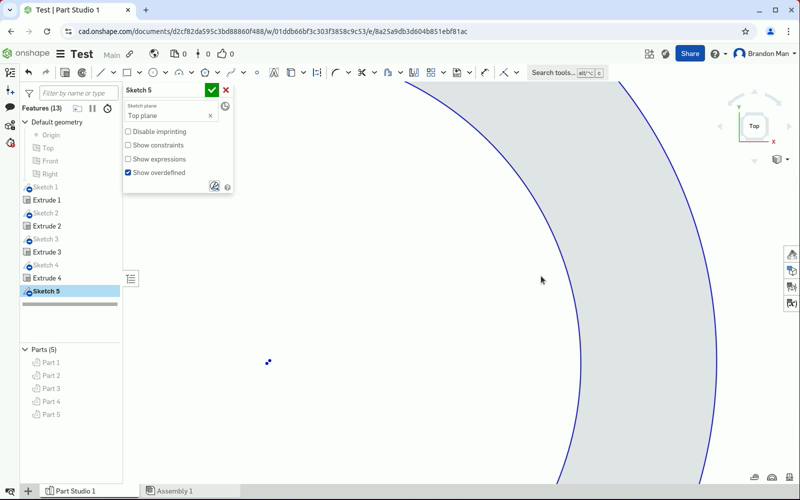
scroll(-6)
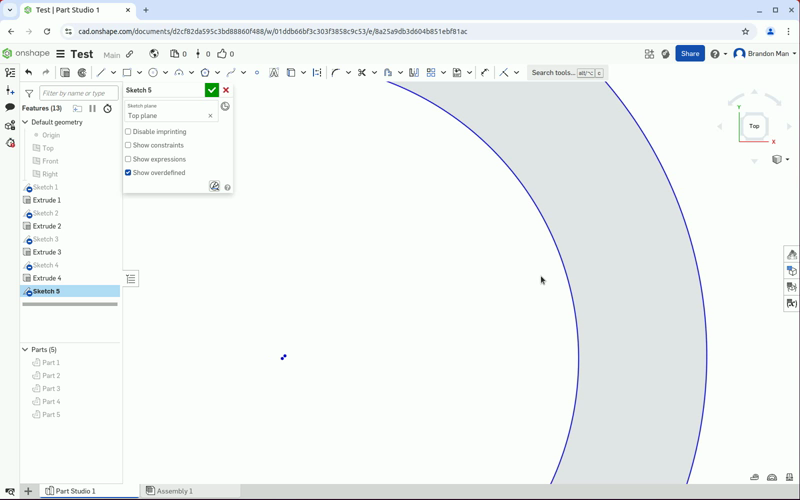
scroll(-6)
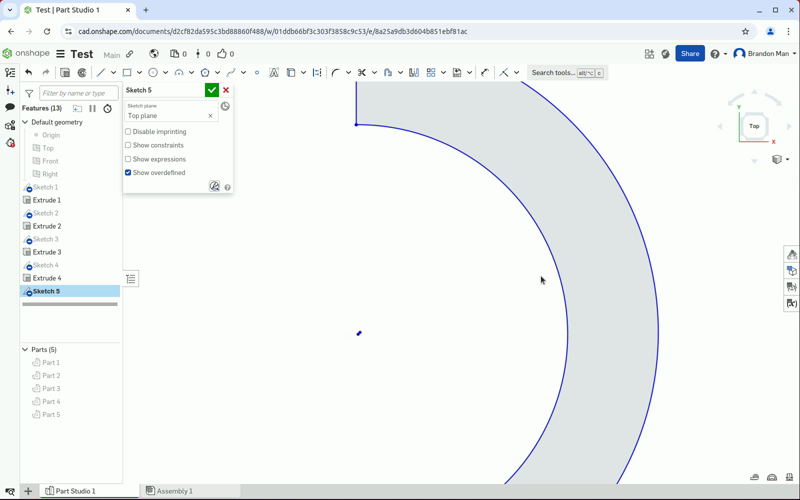
scroll(-6)
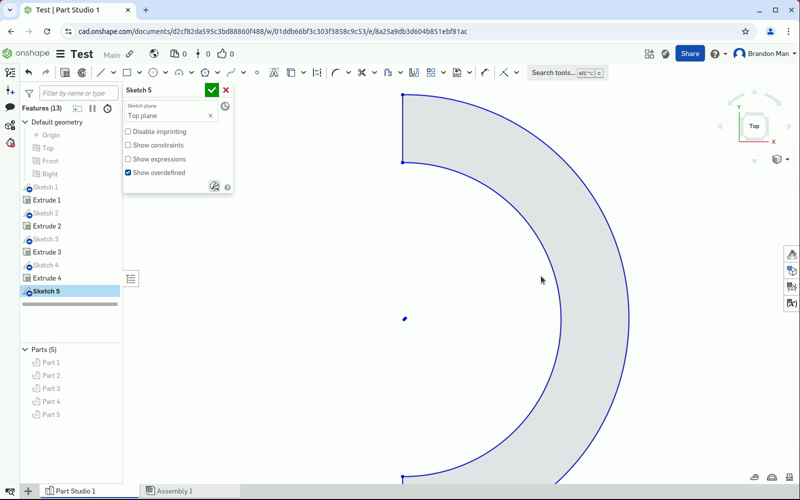
scroll(-6)
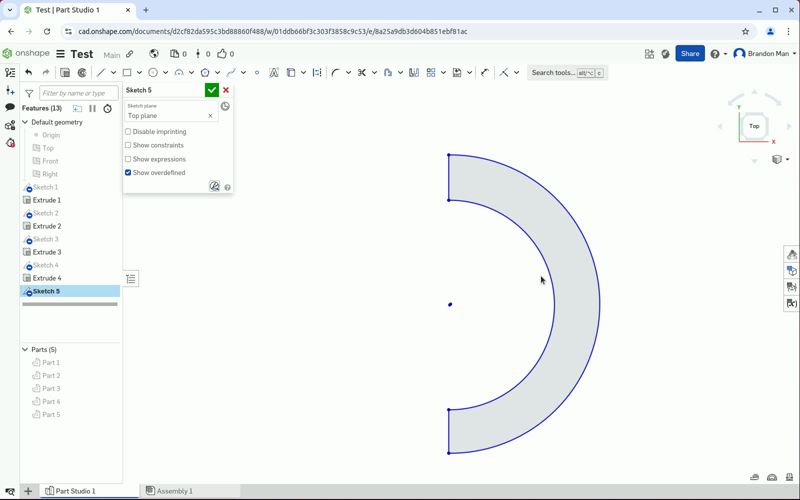
scroll(-6)
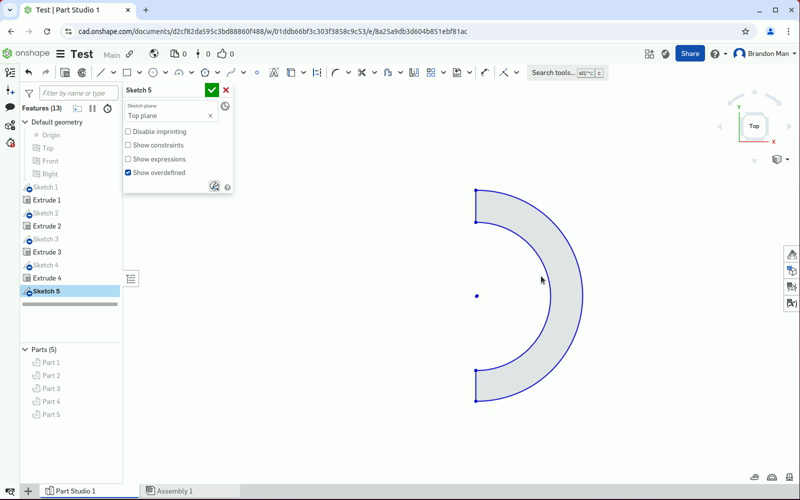
scroll(-6)
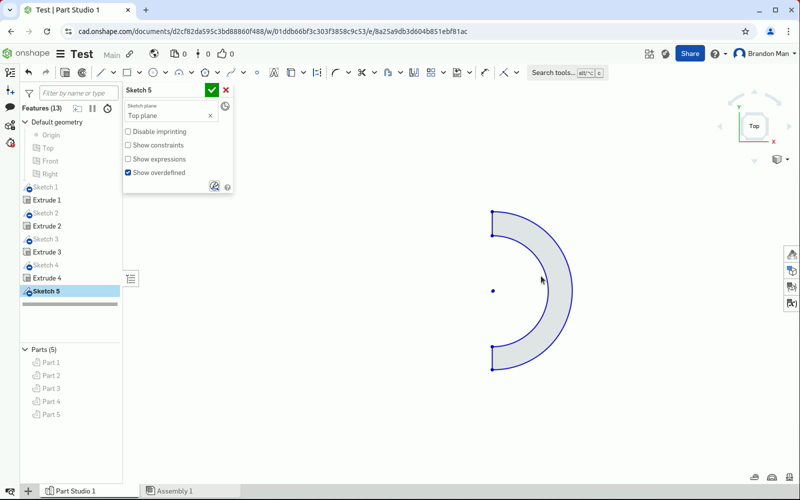
scroll(-6)
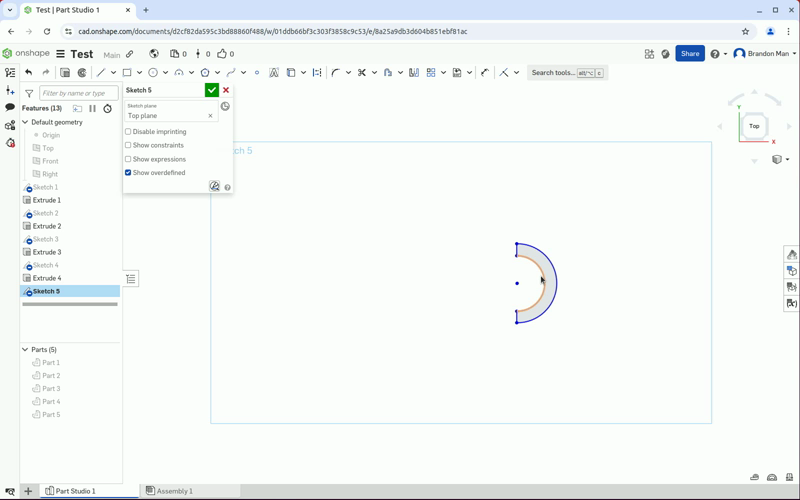
mouse_move(73, 352)
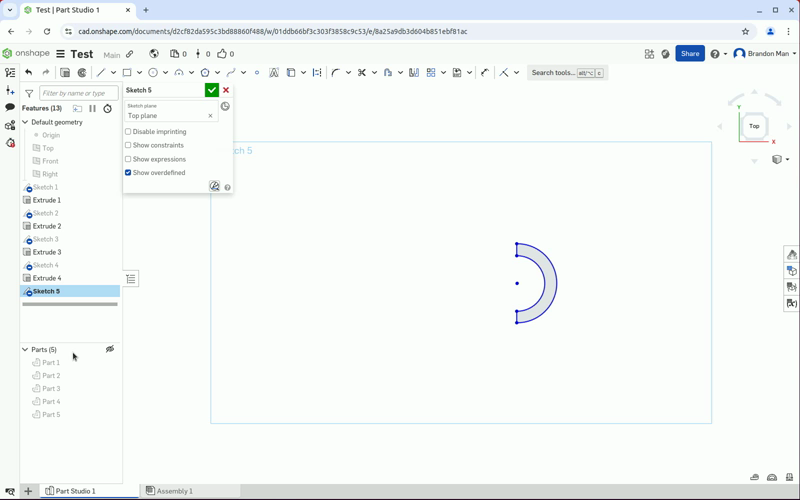
key(shift+y)
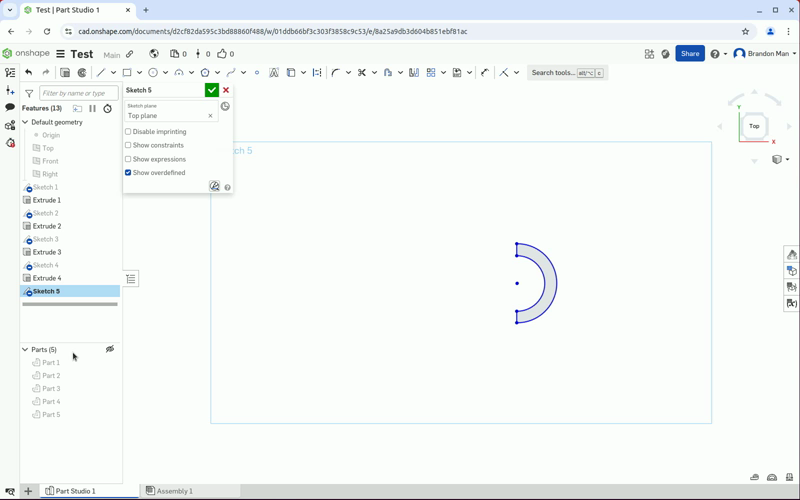
key(shift+e)
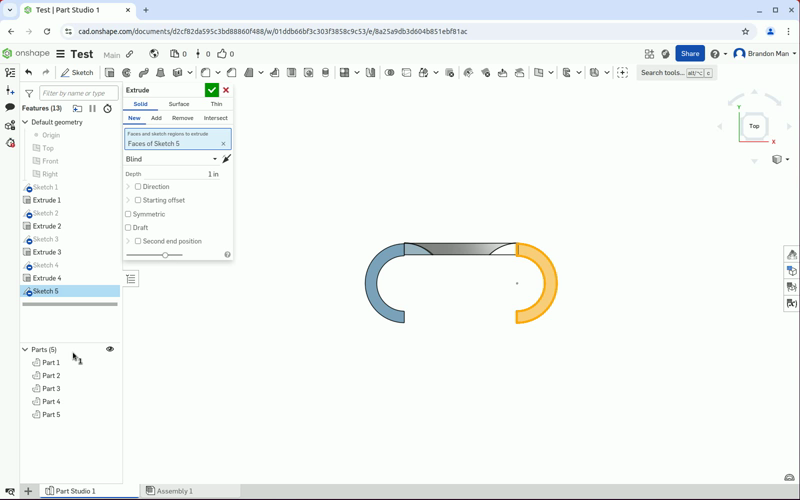
mouse_move(143, 106)
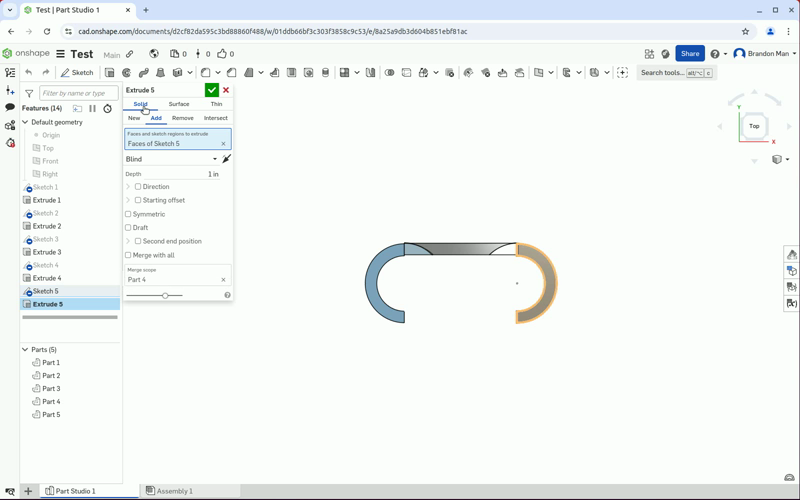
click(143, 106)
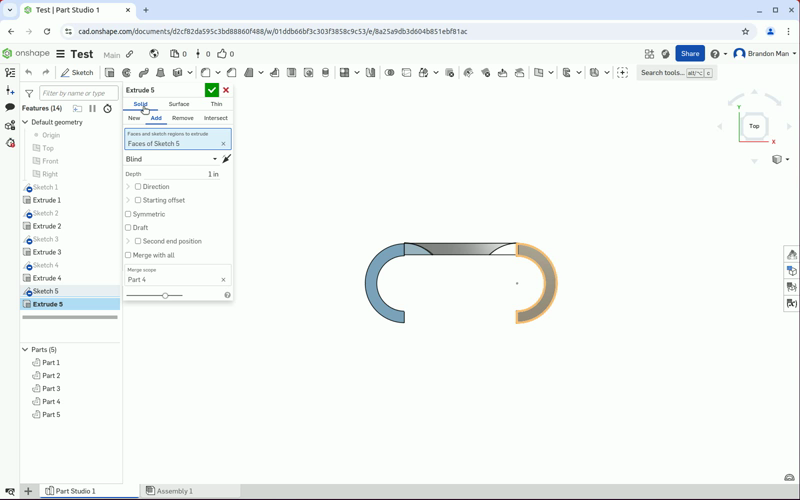
mouse_move(137, 120)
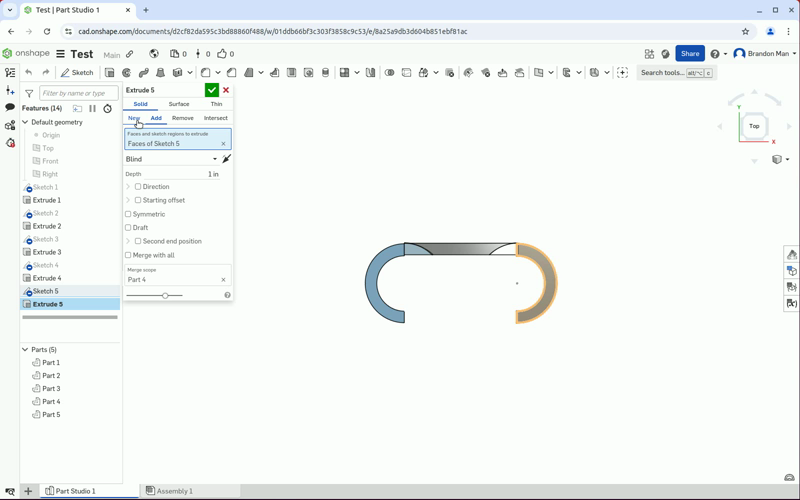
click(137, 120)
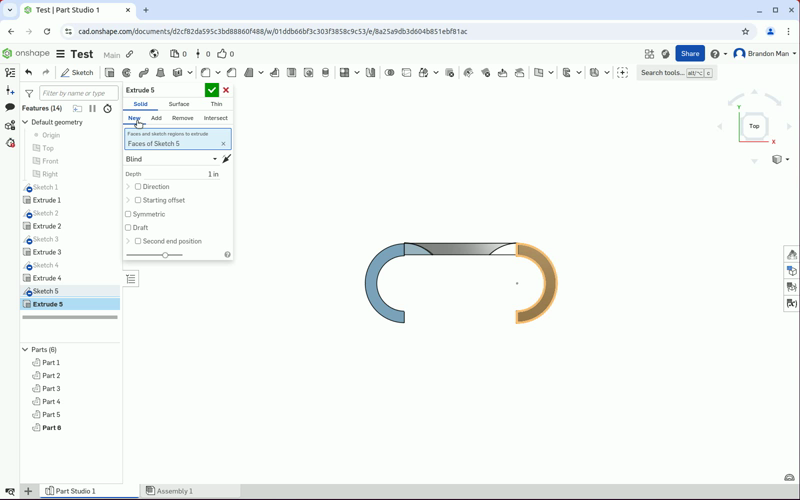
key(tab, 4)
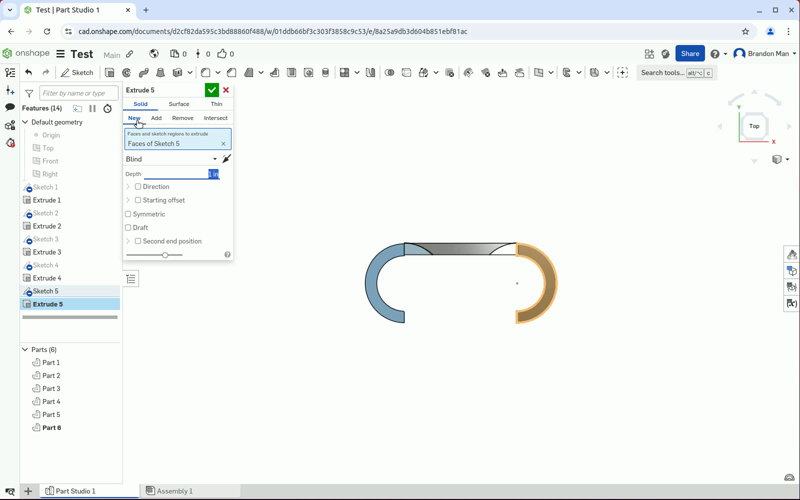
text(23.108)
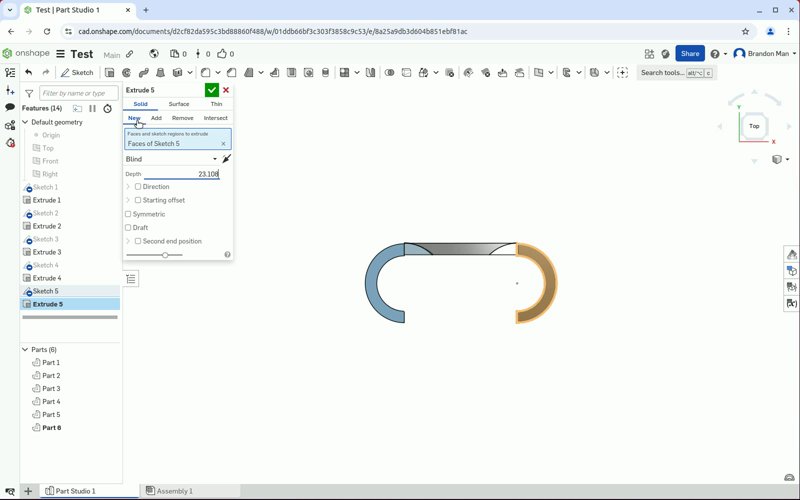
key(enter)
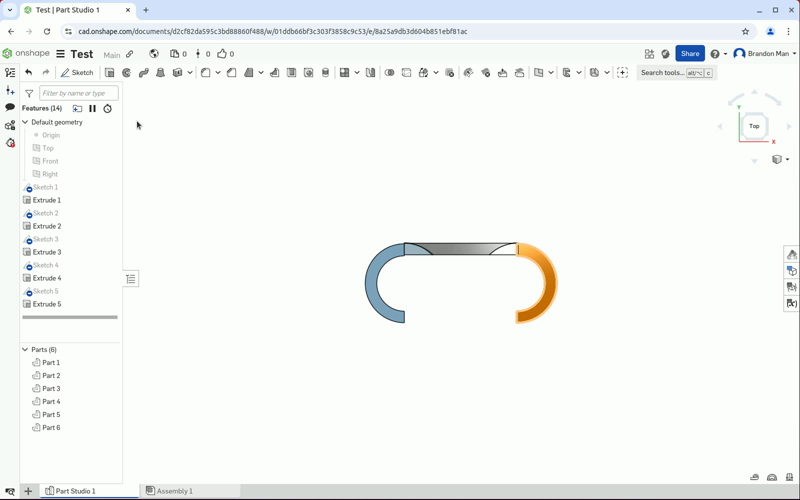
key(shift+h)
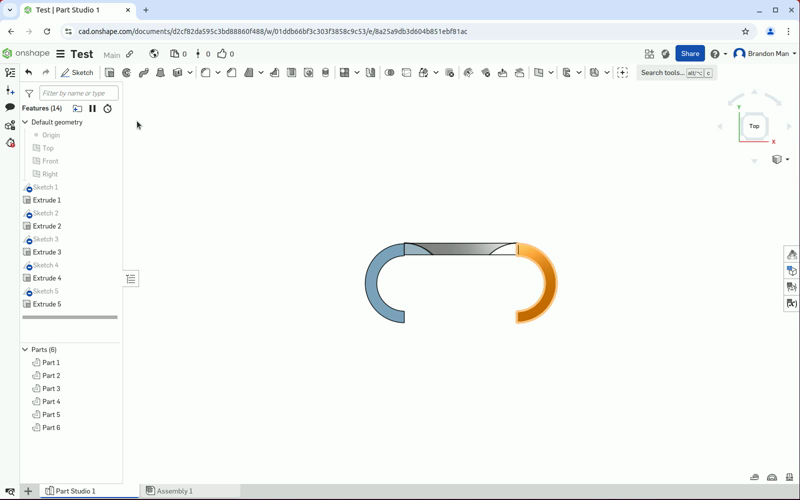
key(shift+h)
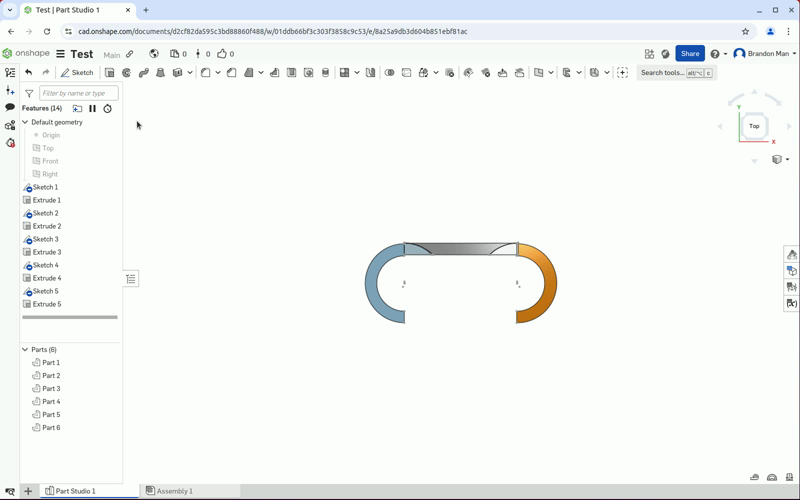
key(shift+7)
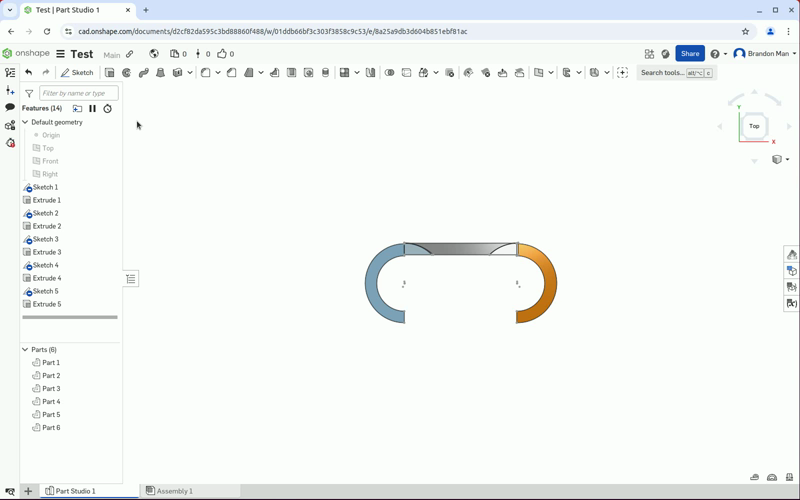
key(up, 3)
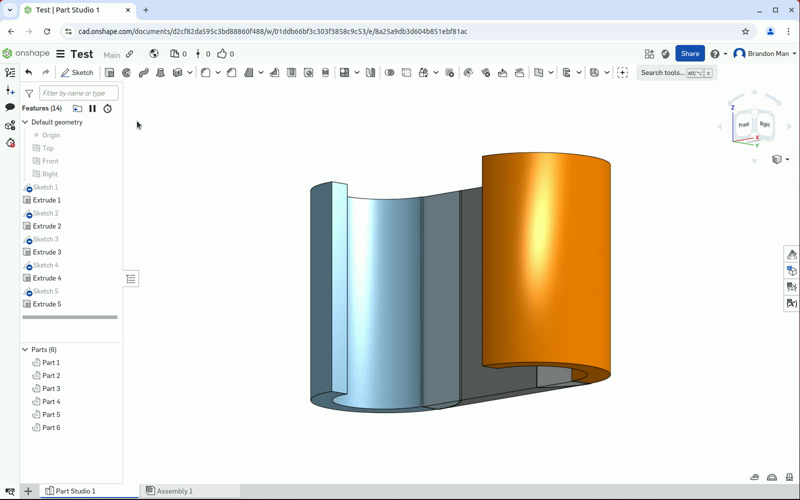
key(left, 3)
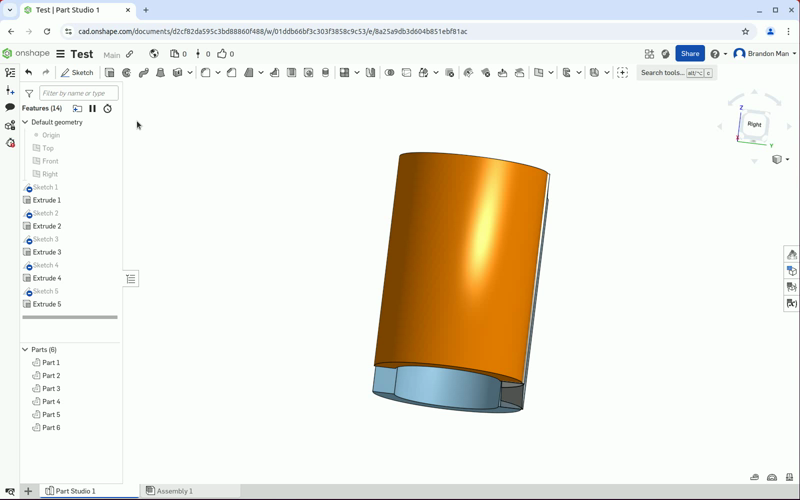
key(right, 3)
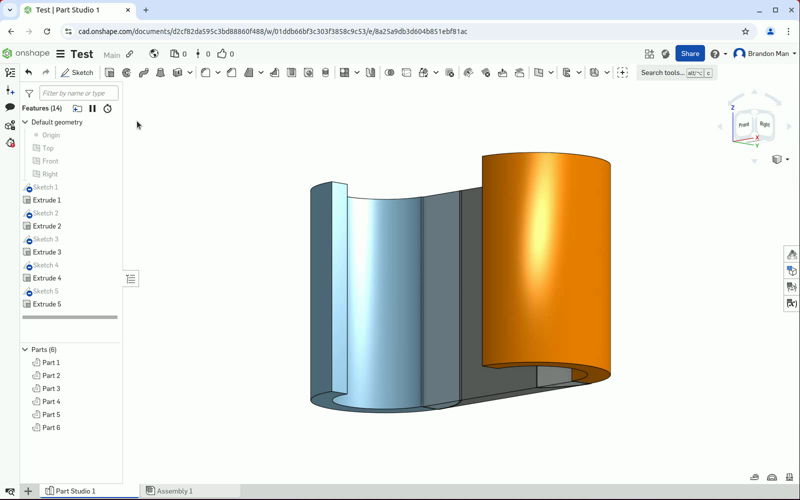
key(down, 3)
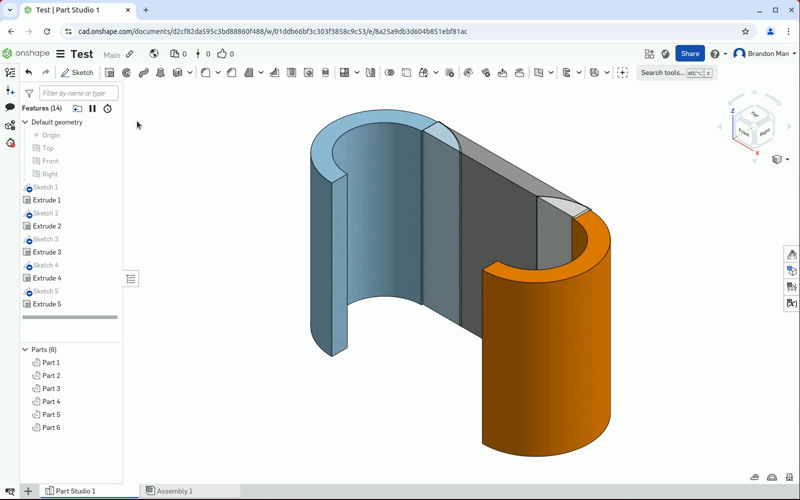
mouse_move(73, 189)
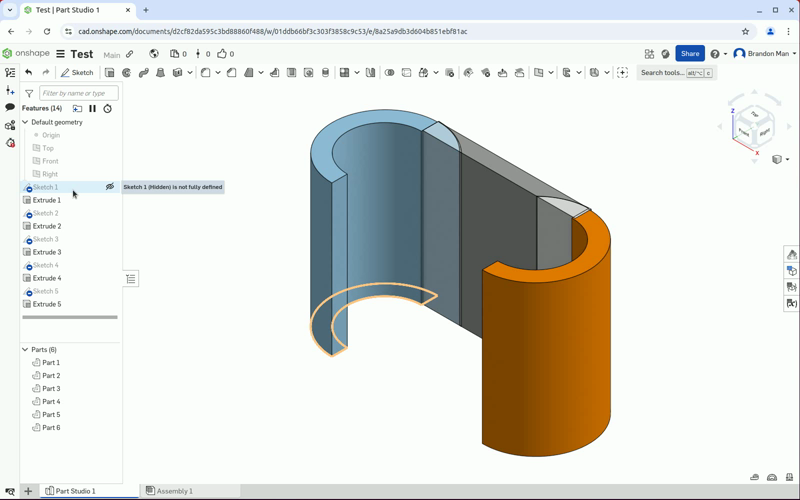
click(73, 189)